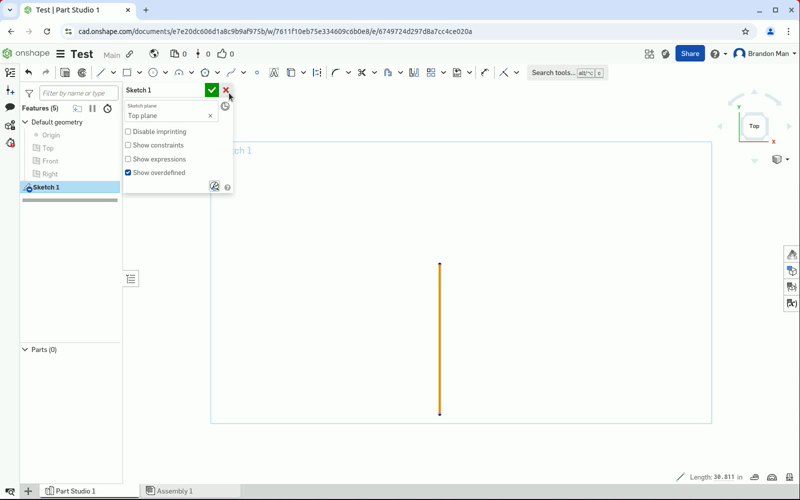
key(shift+h)
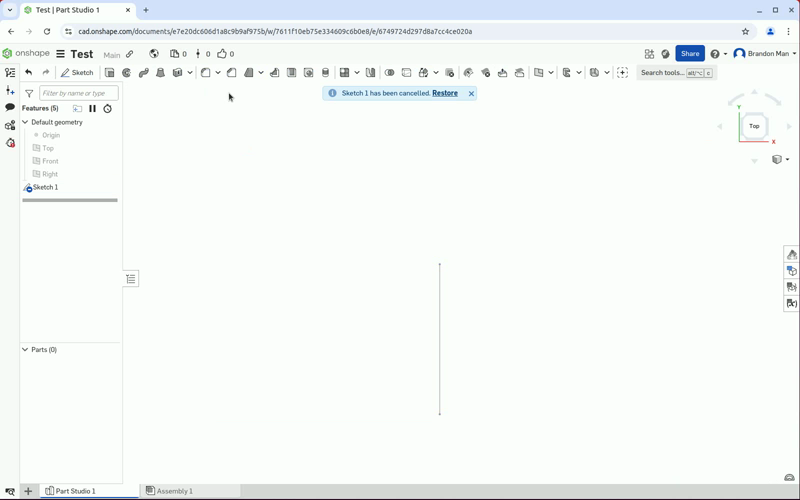
key(shift+s)
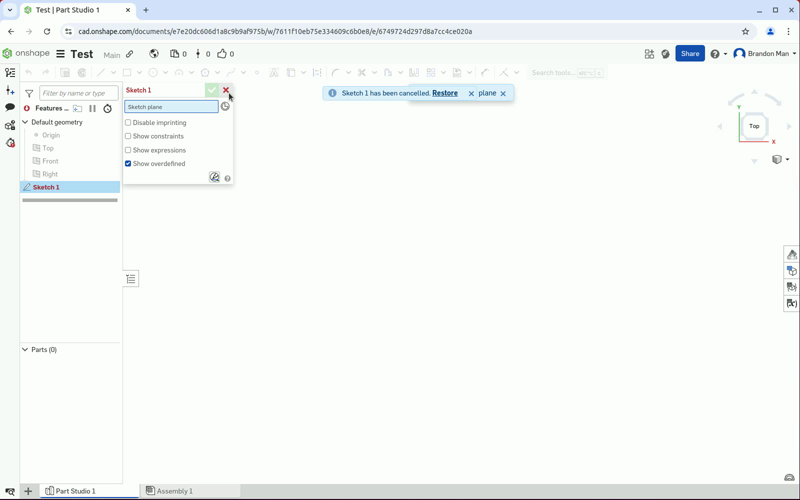
mouse_move(73, 150)
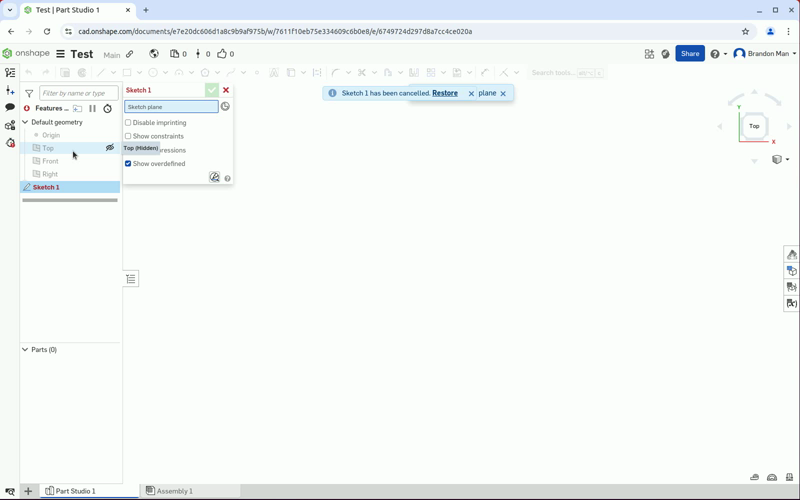
click(73, 150)
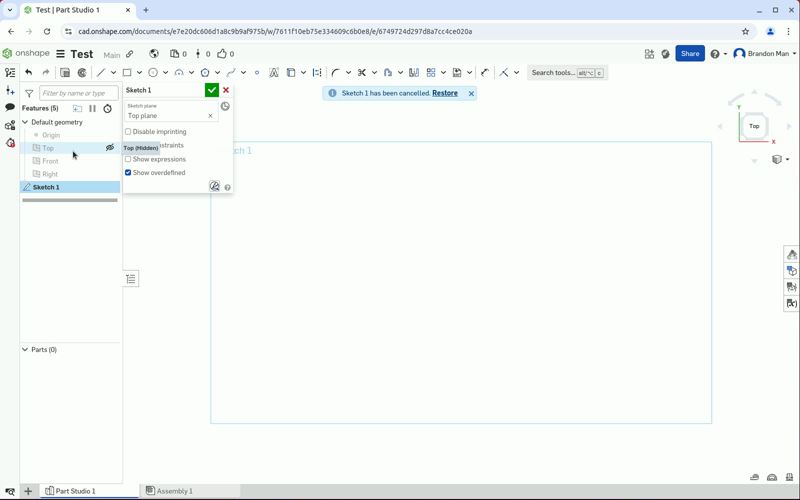
mouse_move(73, 352)
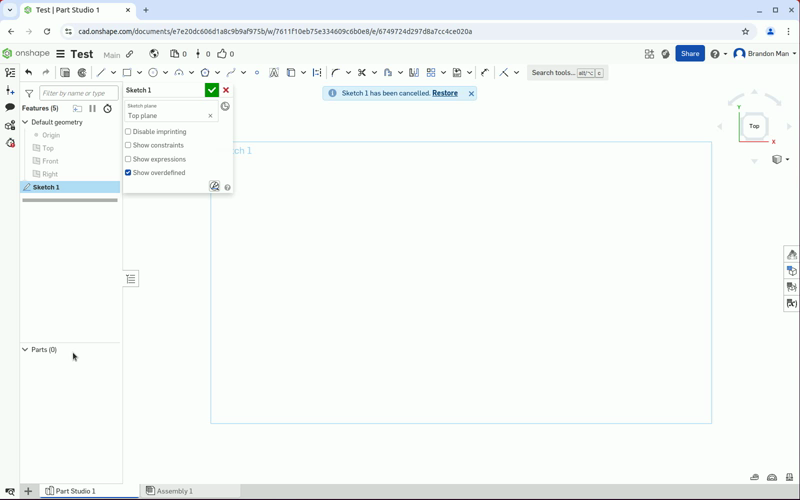
key(y)
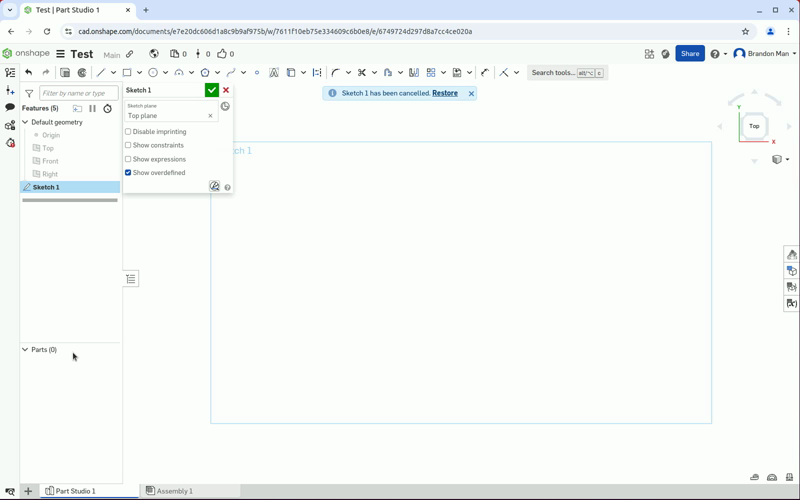
key(c)
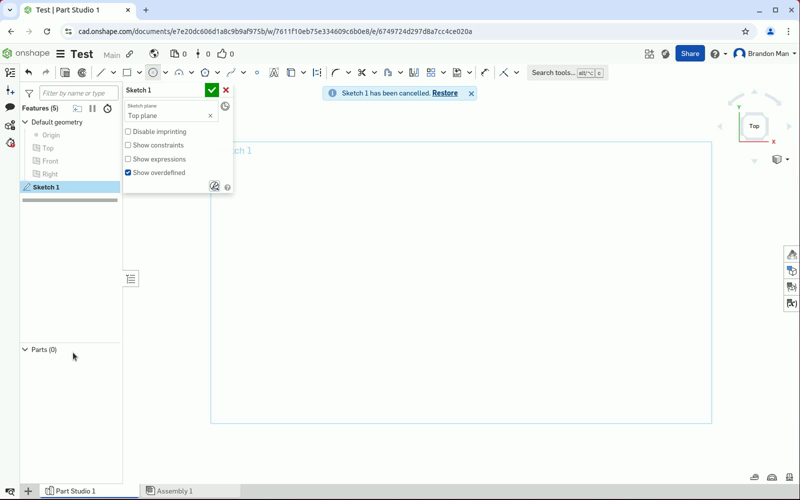
key_down(shift)
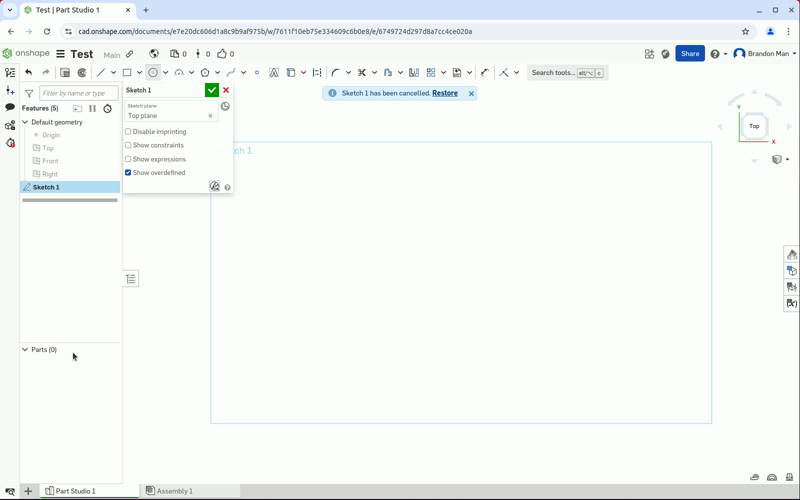
mouse_move(460, 282)
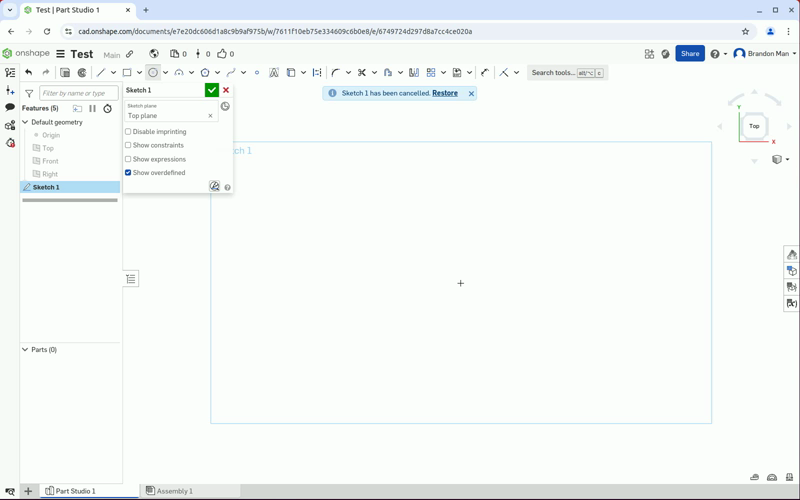
click(460, 282)
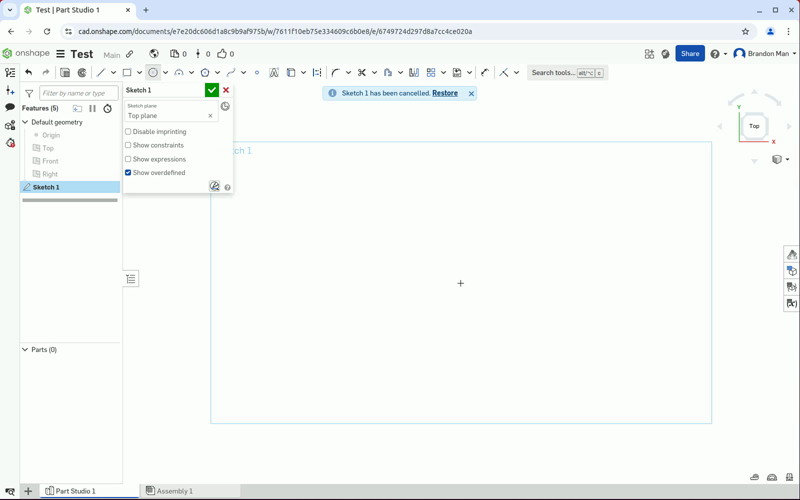
key_up(shift)
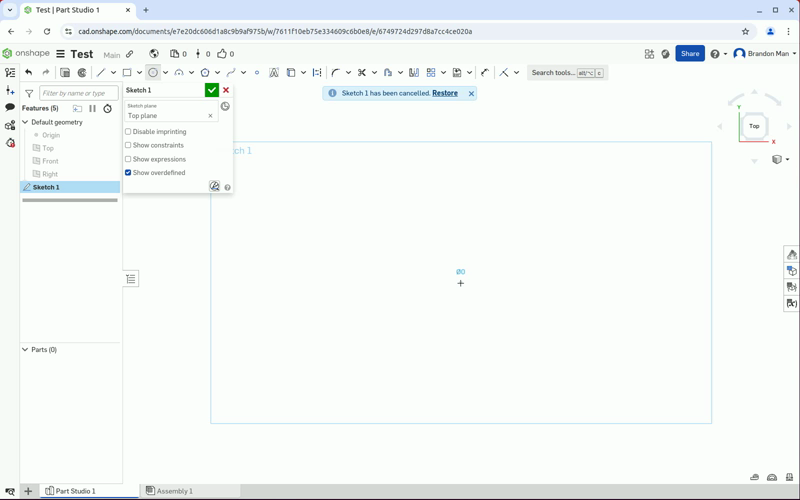
mouse_move(504, 282)
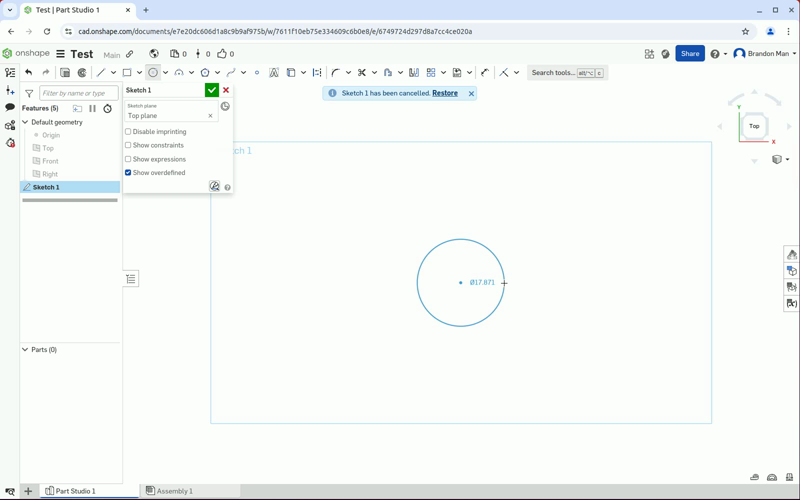
click(504, 282)
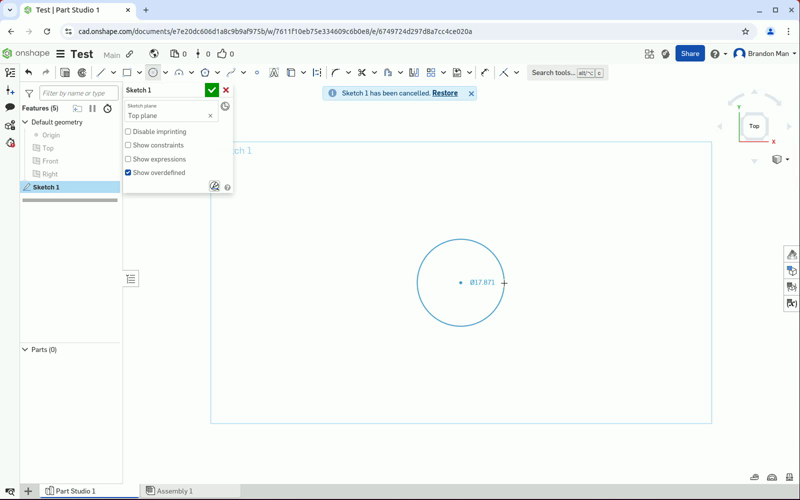
key(esc)
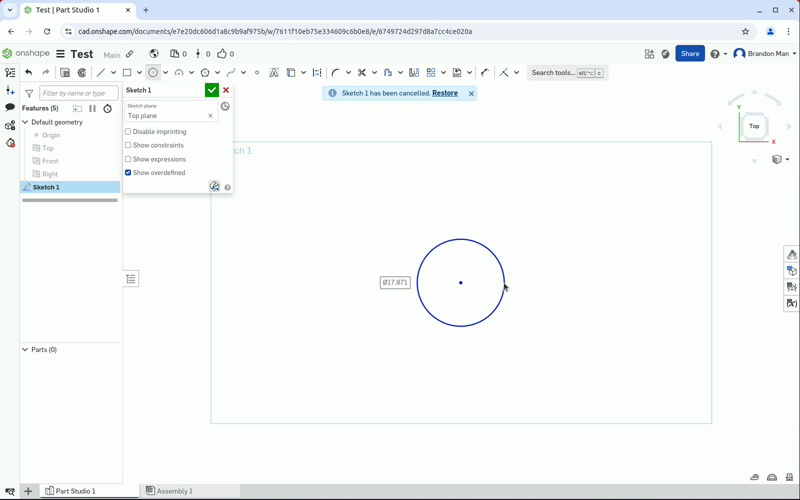
mouse_move(437, 282)
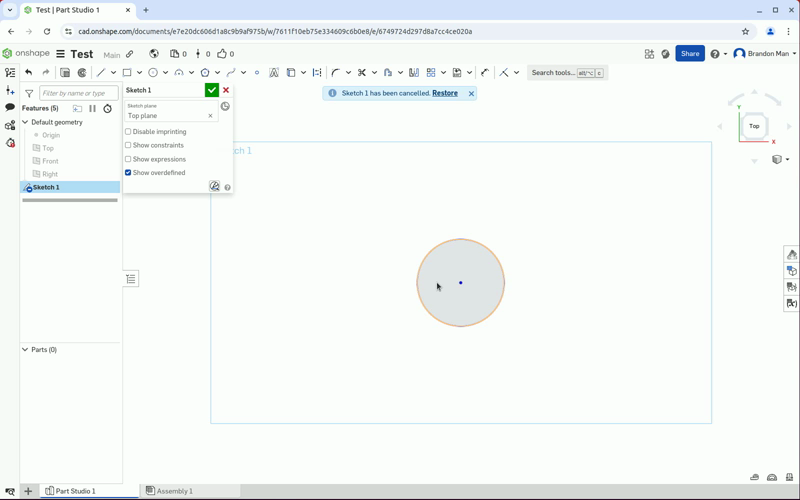
click(437, 282)
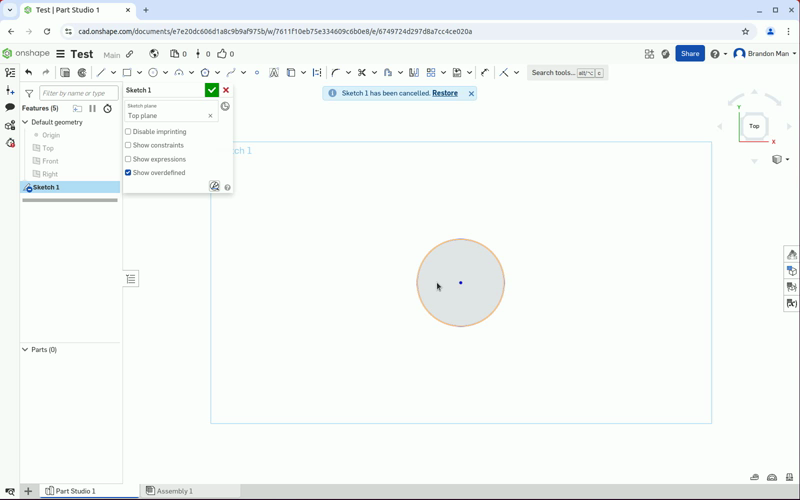
mouse_move(73, 352)
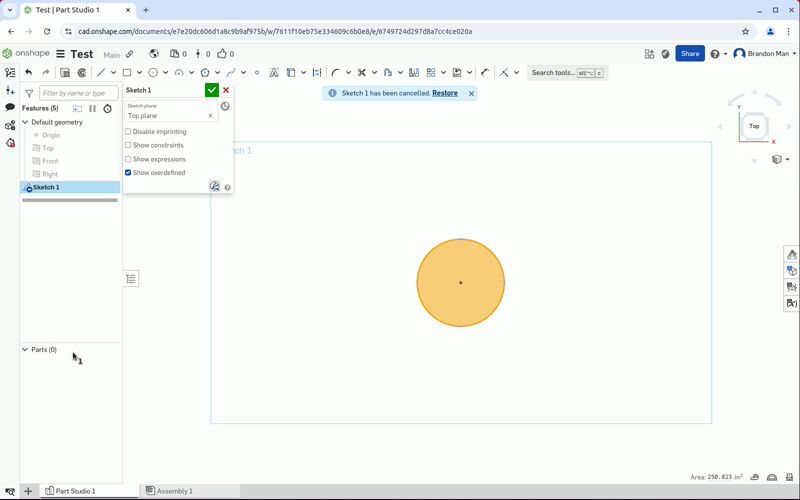
key(shift+y)
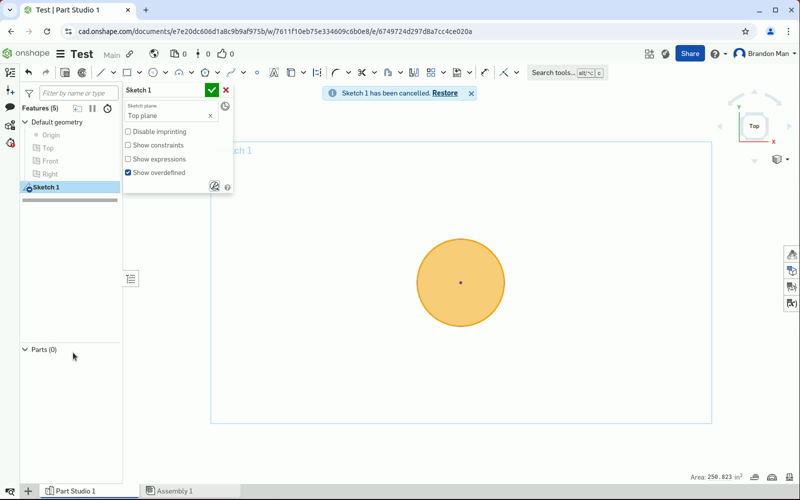
key(shift+e)
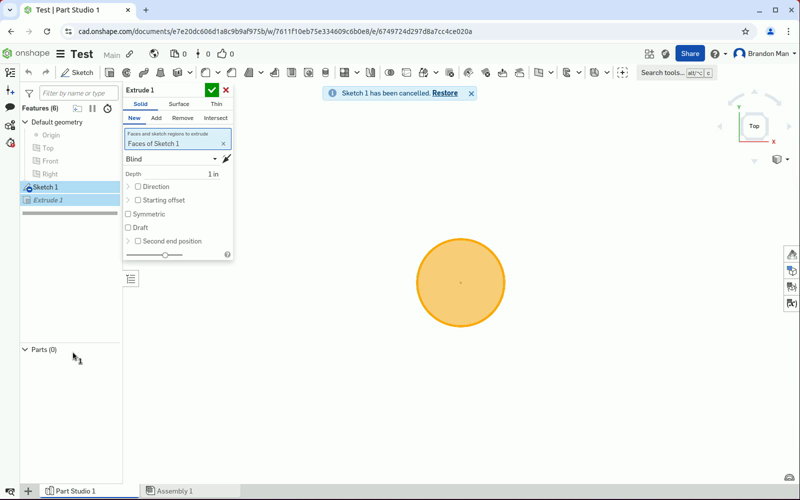
mouse_move(143, 106)
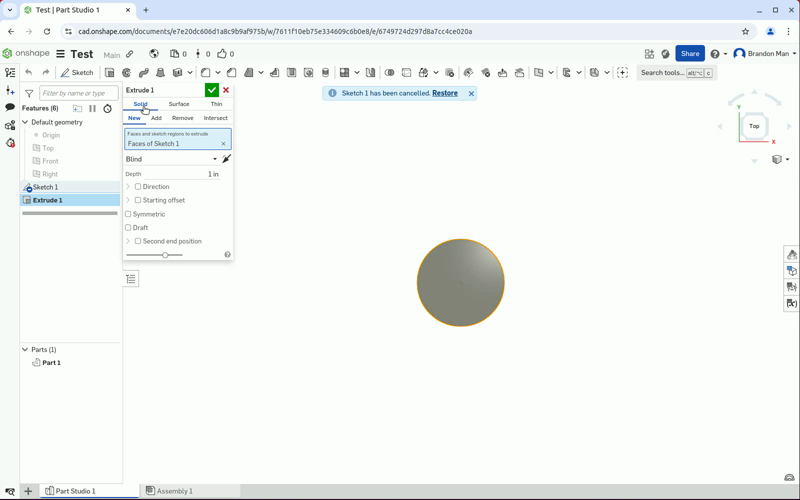
click(143, 106)
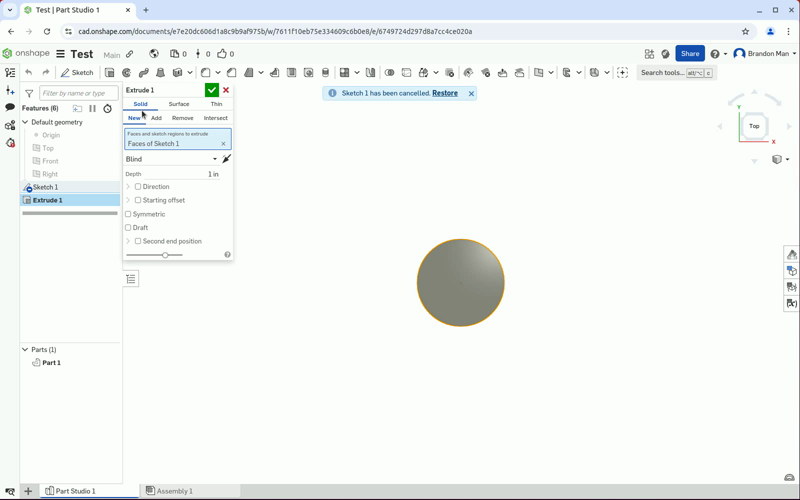
mouse_move(137, 120)
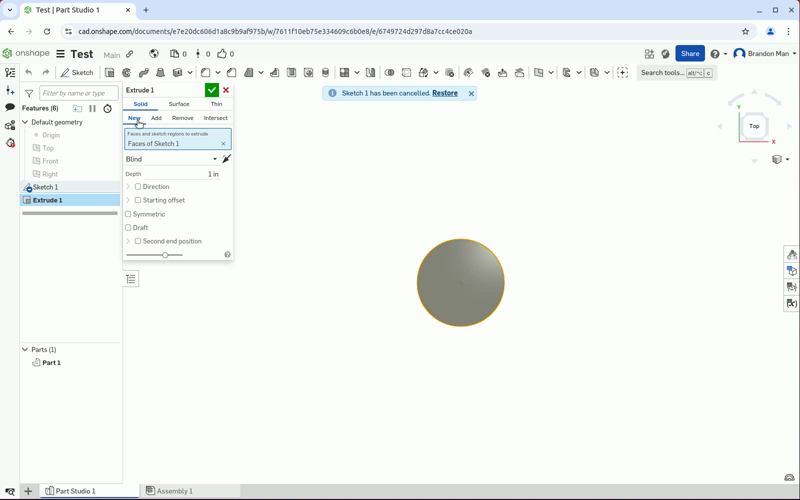
click(137, 120)
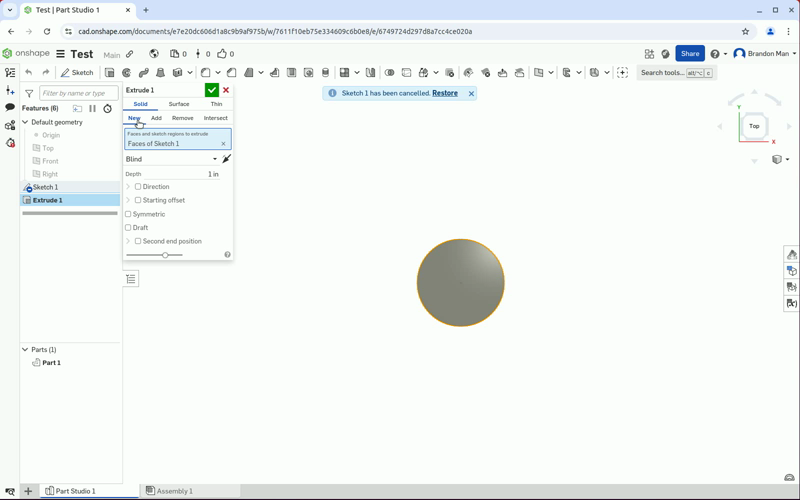
key(tab, 4)
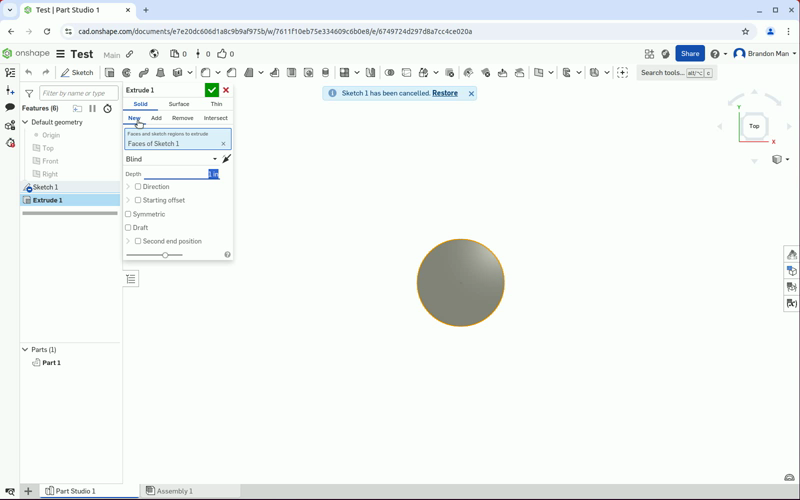
text(2.166)
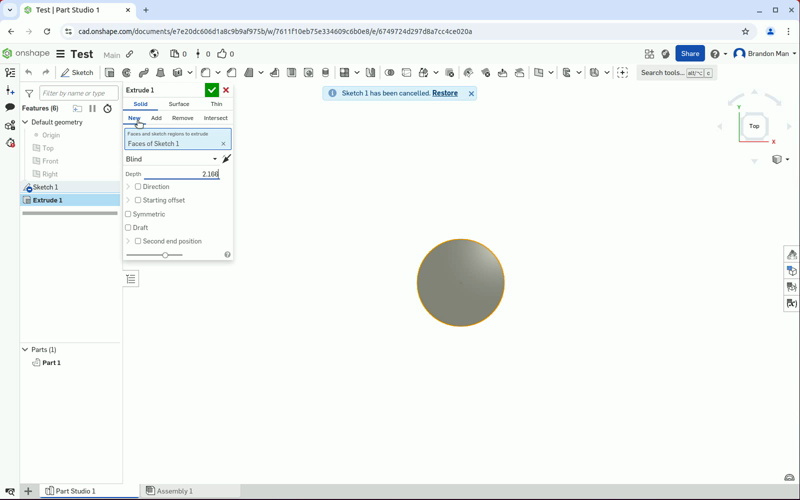
key(enter)
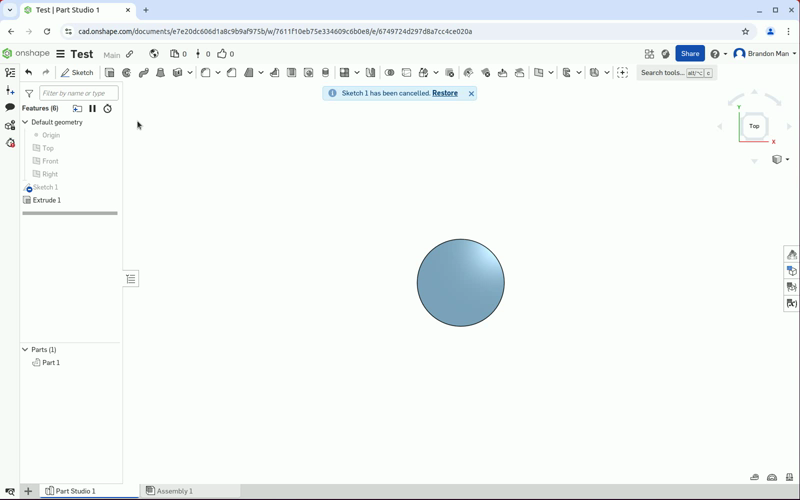
key(shift+h)
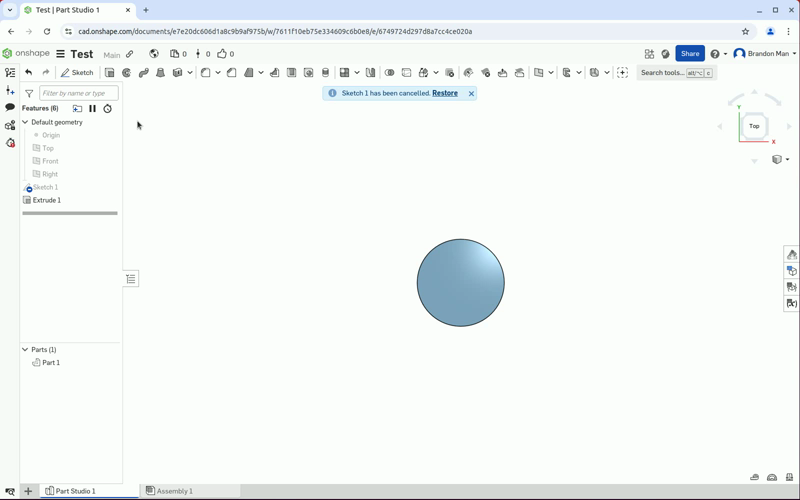
key(shift+h)
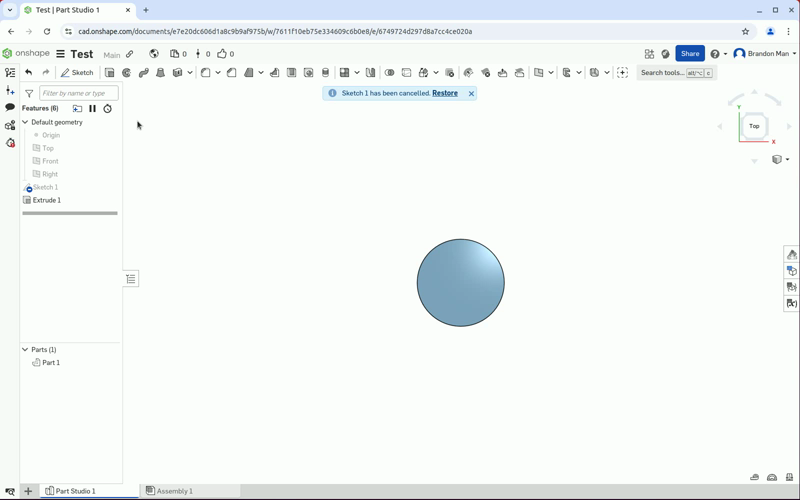
mouse_move(73, 189)
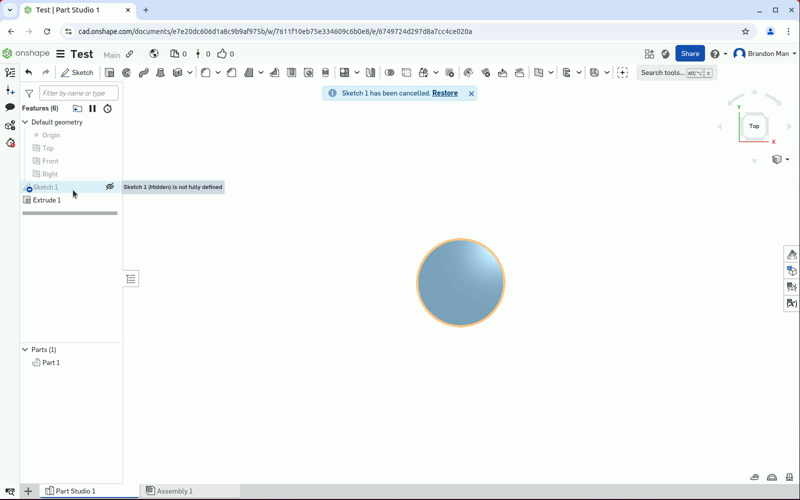
click(73, 189)
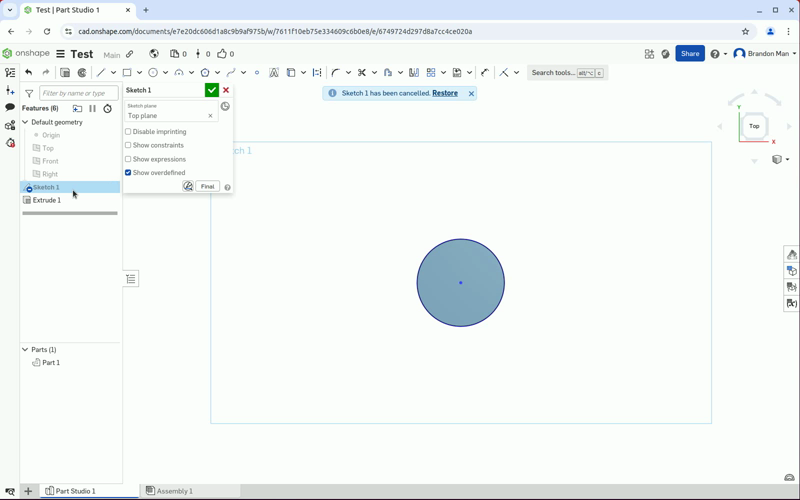
mouse_move(229, 92)
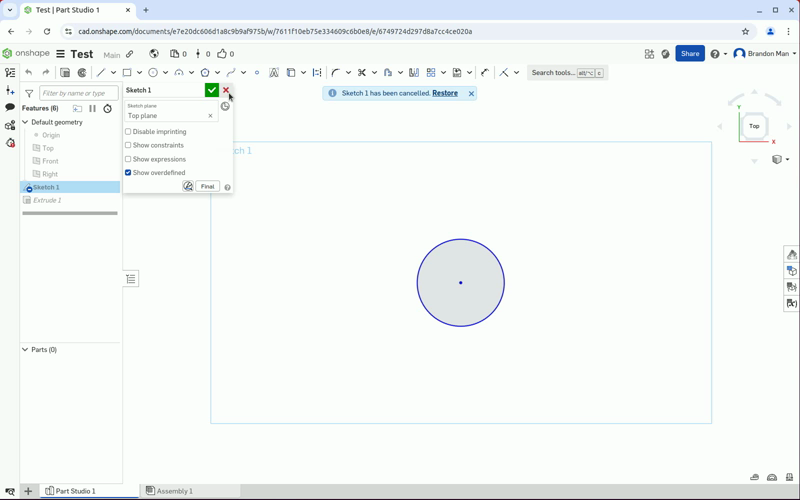
click(229, 92)
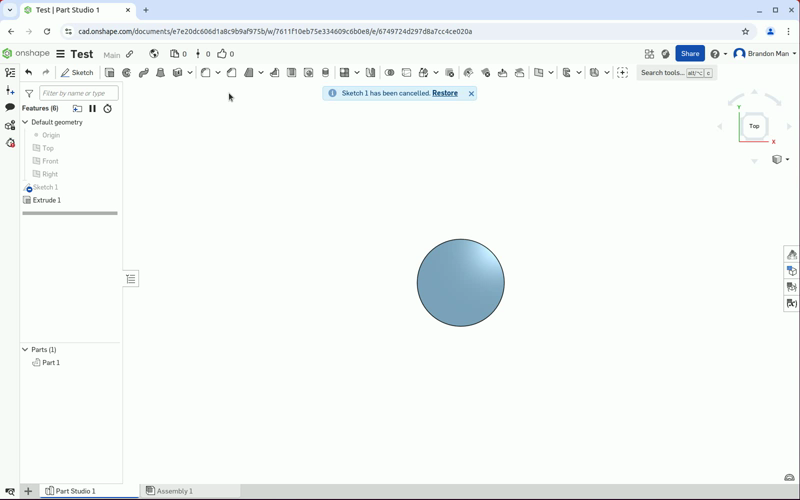
mouse_move(541, 75)
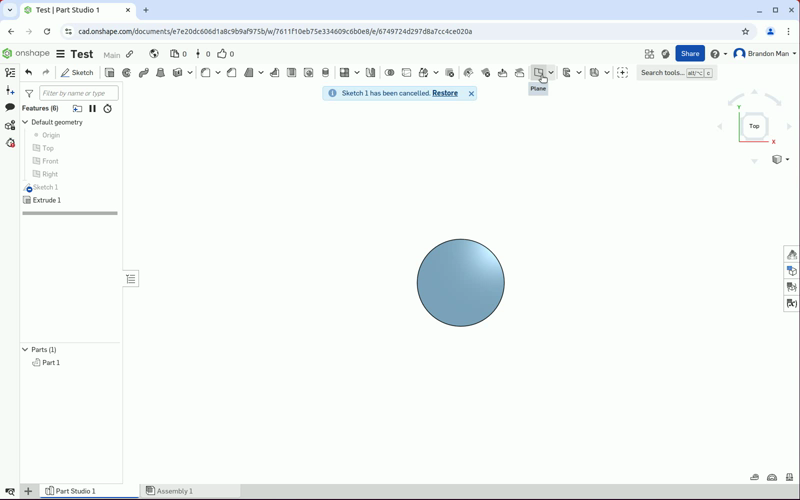
click(541, 75)
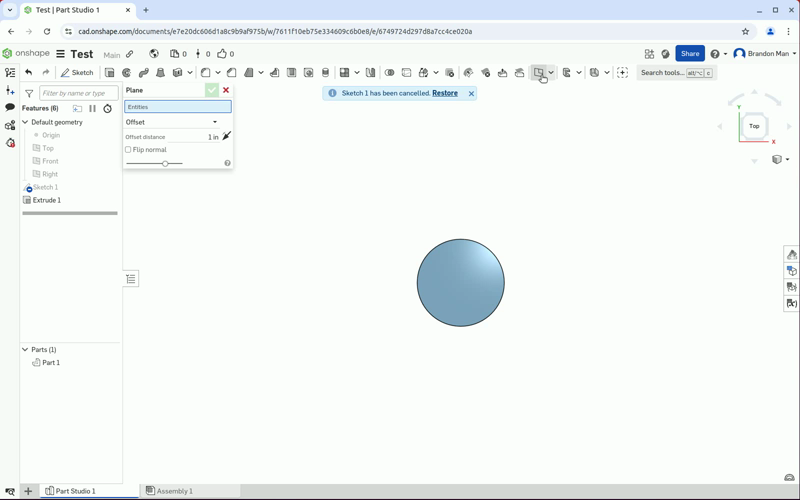
mouse_move(73, 150)
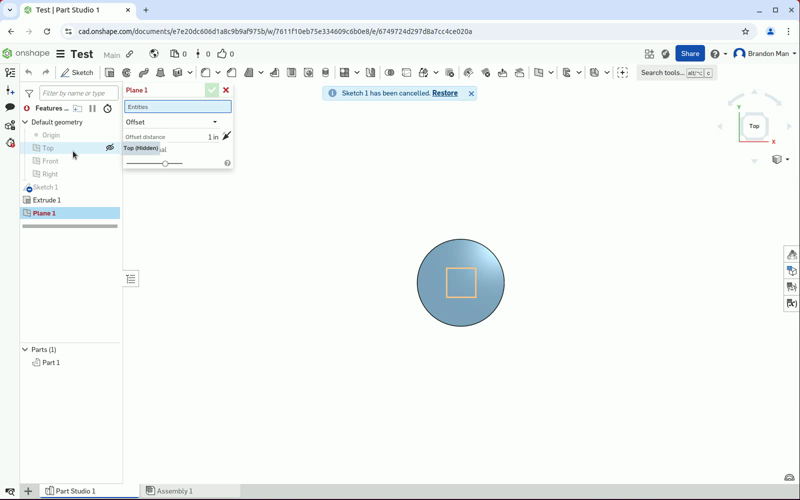
click(73, 150)
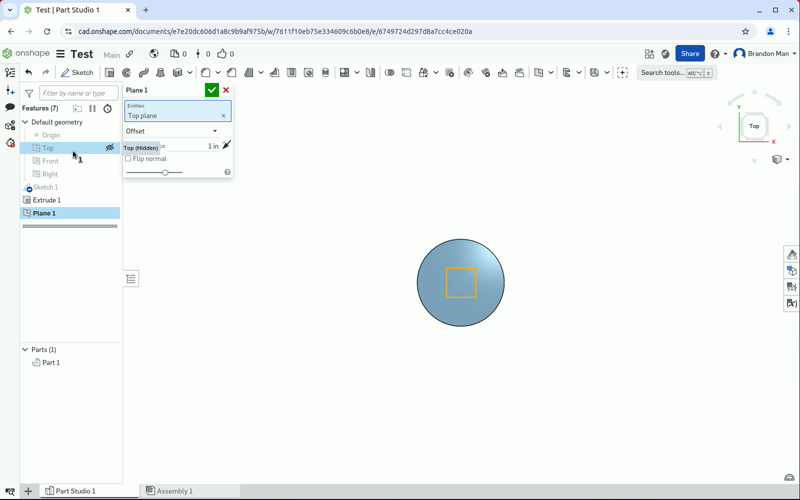
key(tab, 2)
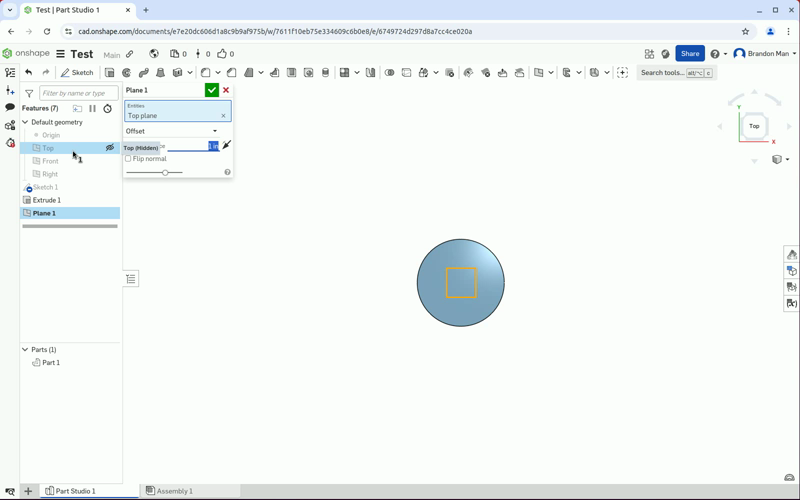
text(2.157)
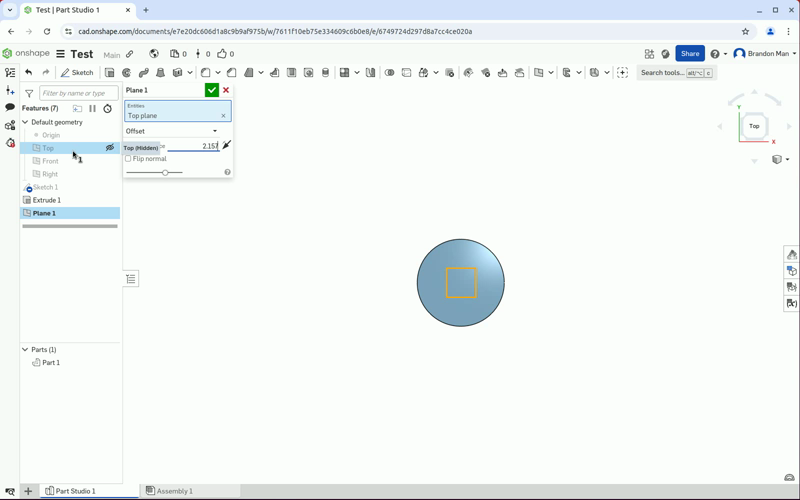
key(enter, 2)
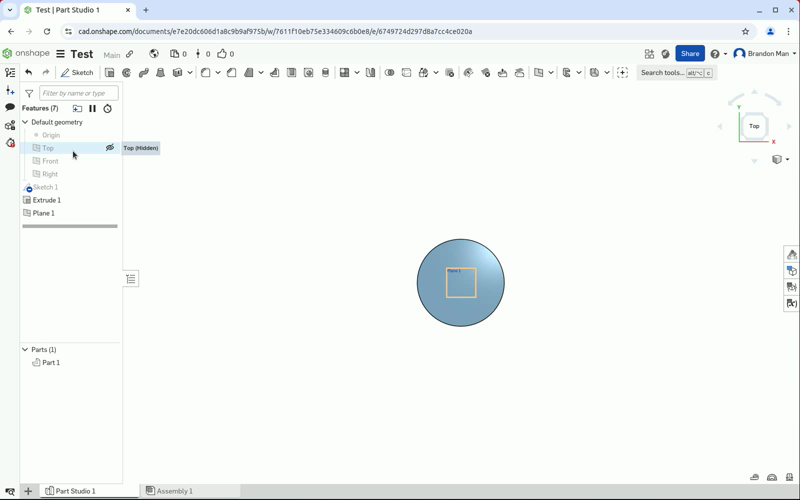
key(shift+s)
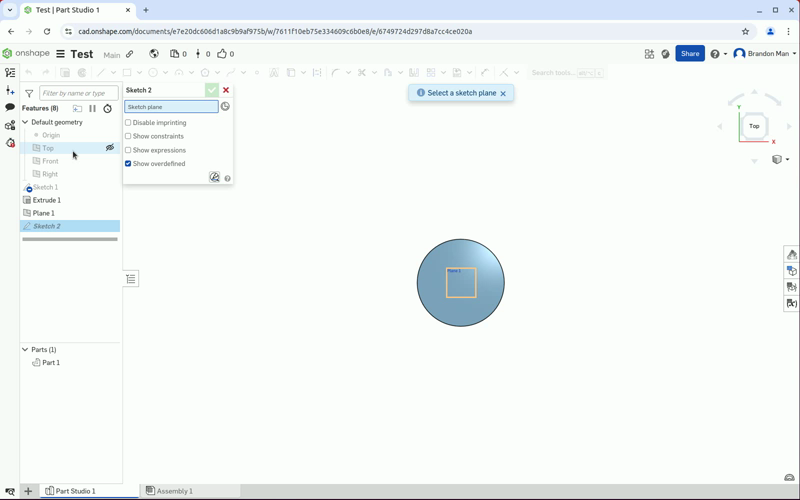
mouse_move(73, 215)
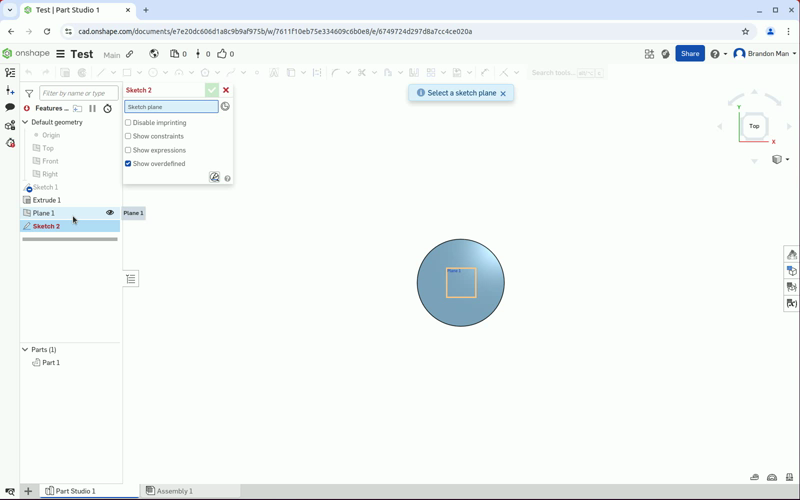
click(73, 215)
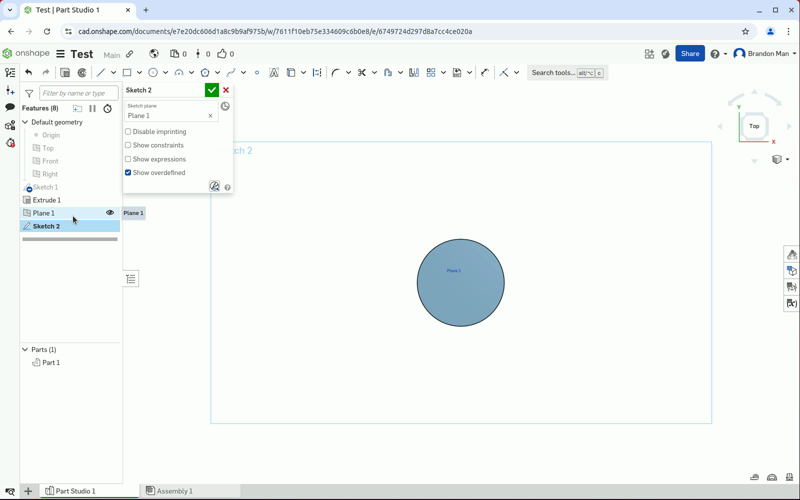
mouse_move(73, 352)
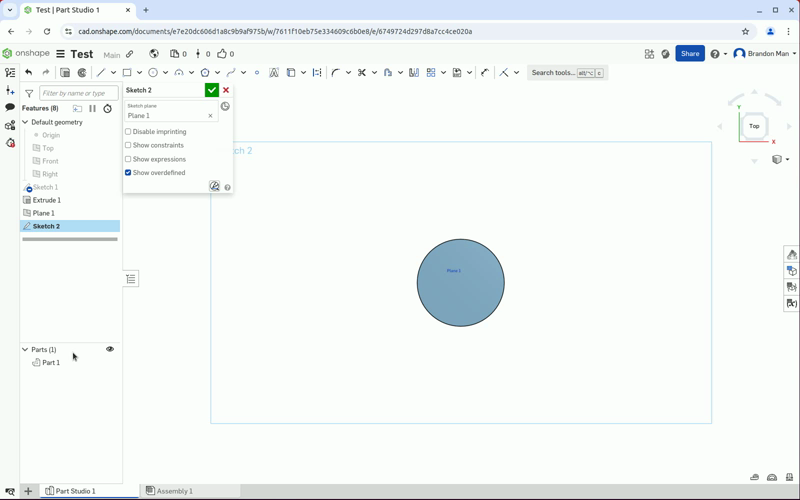
key(y)
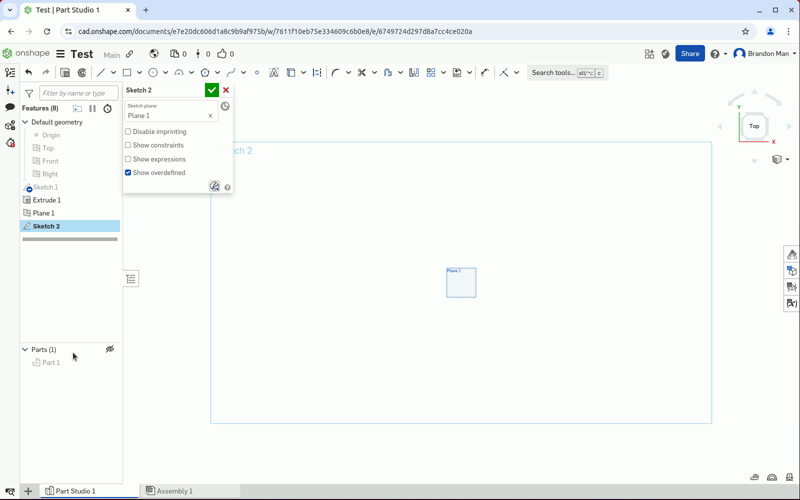
key(l)
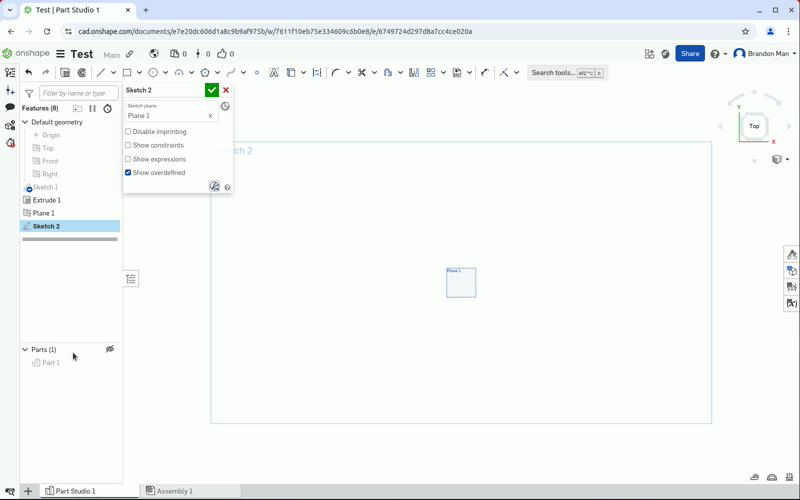
key_down(shift)
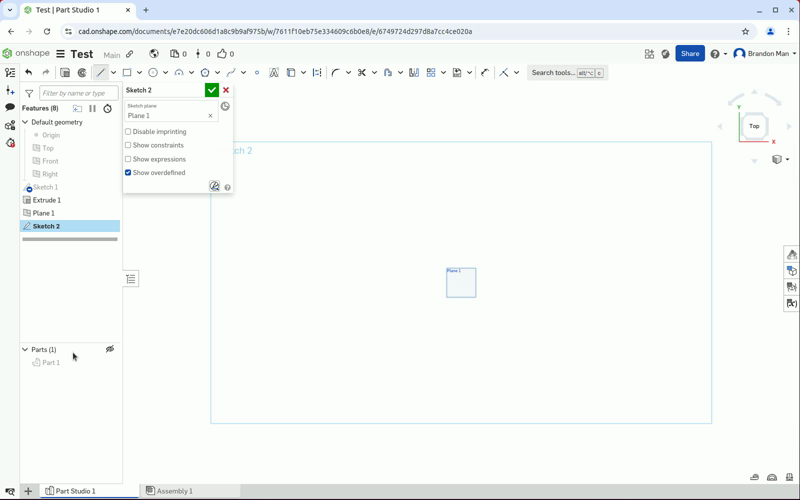
mouse_move(417, 306)
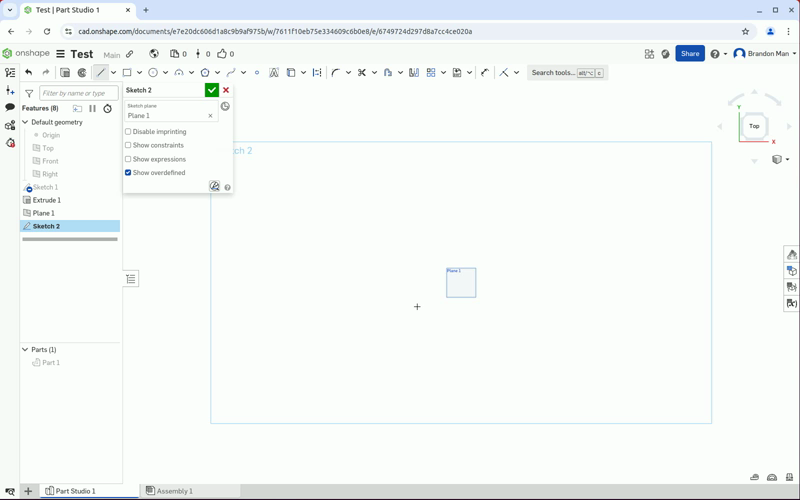
click(417, 306)
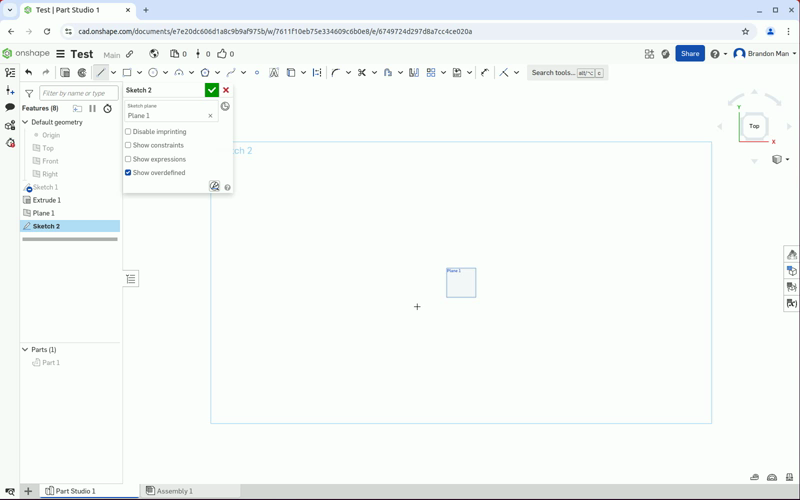
key_up(shift)
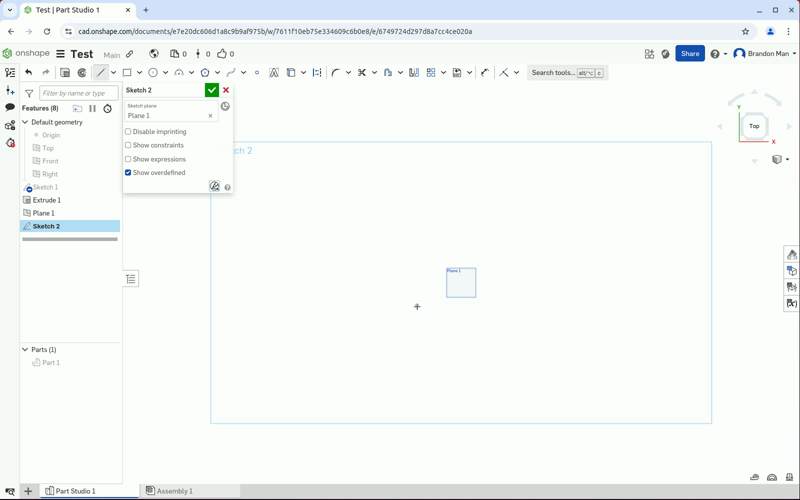
key_down(shift)
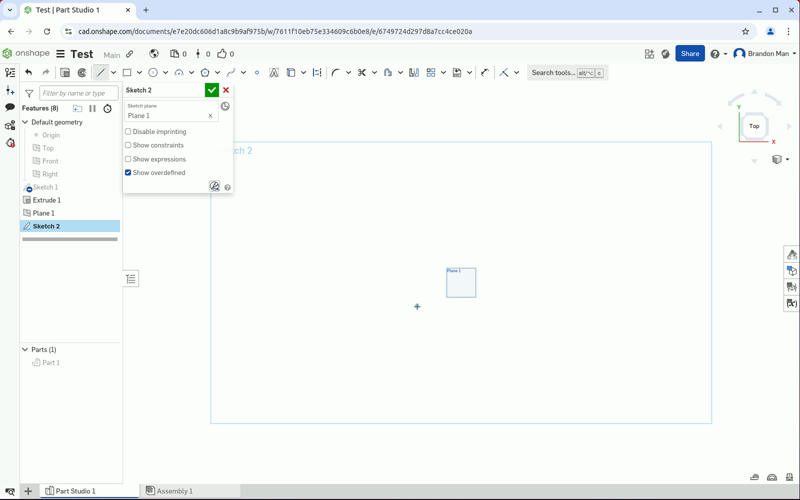
mouse_move(447, 306)
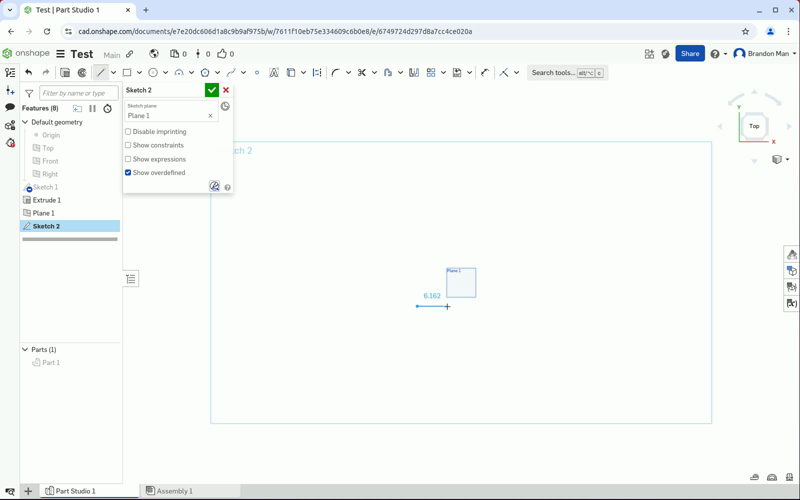
mouse_move(425, 306)
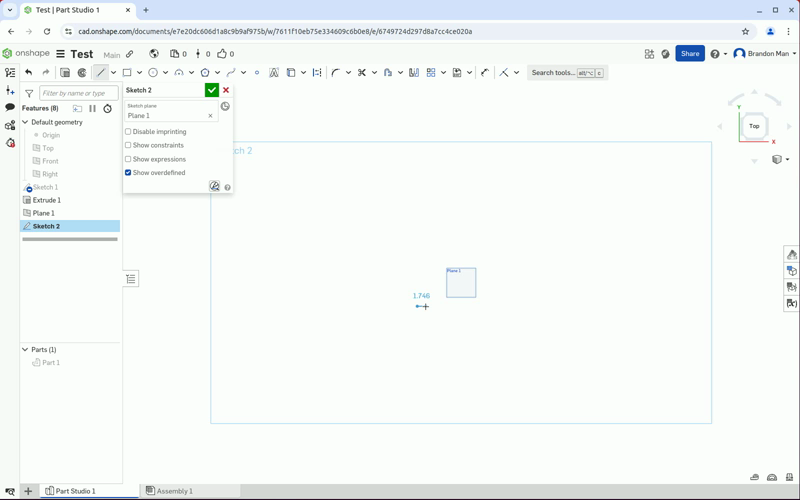
click(425, 306)
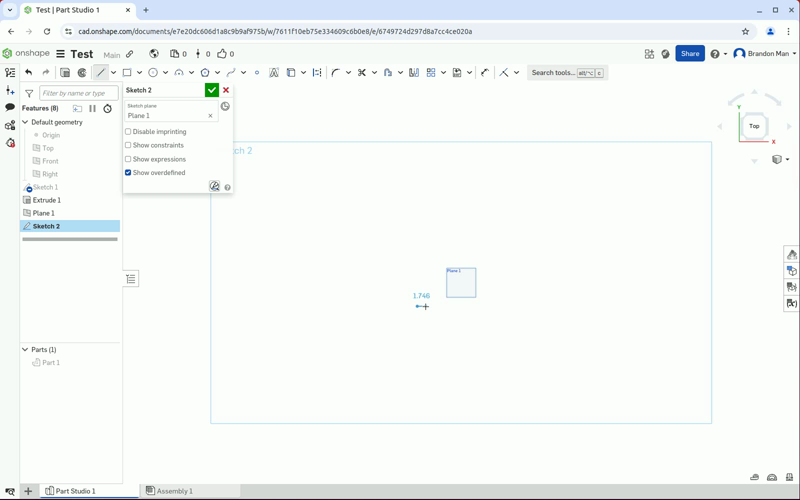
key_up(shift)
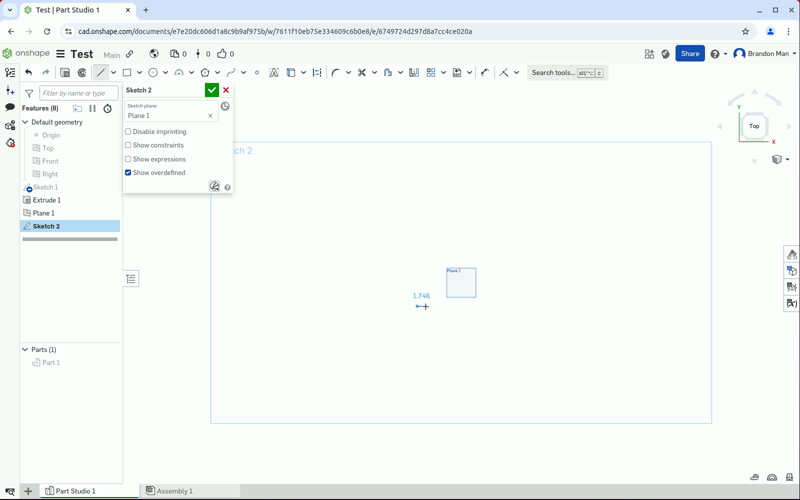
key(esc)
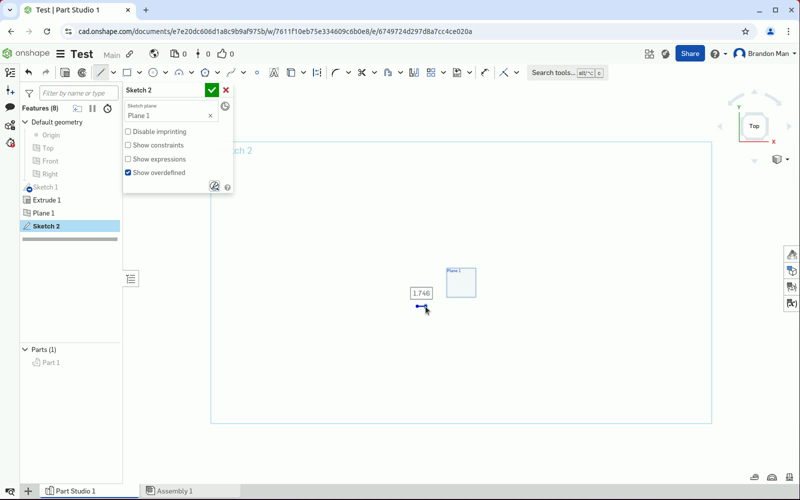
key(a)
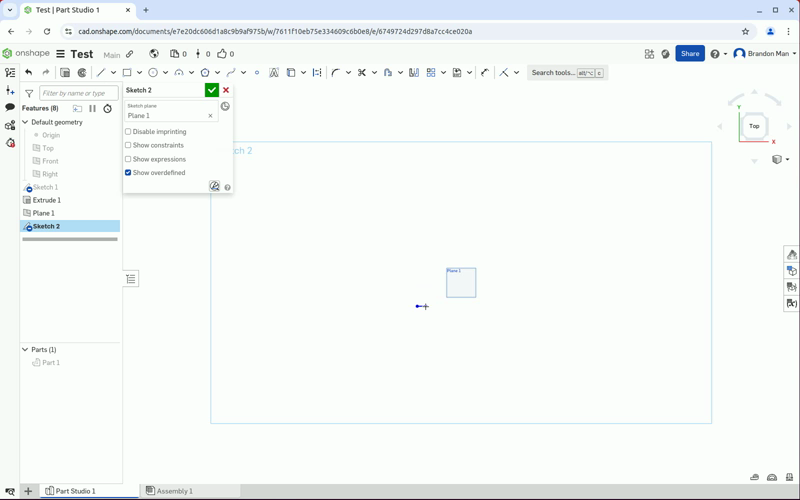
mouse_move(425, 306)
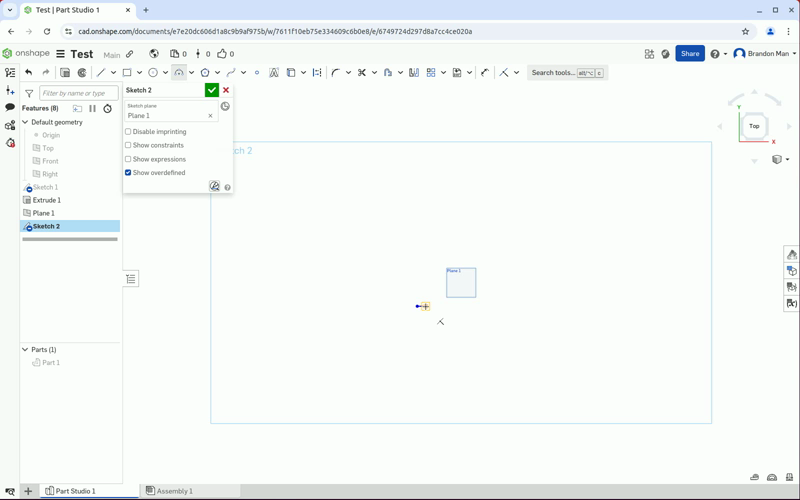
click(425, 306)
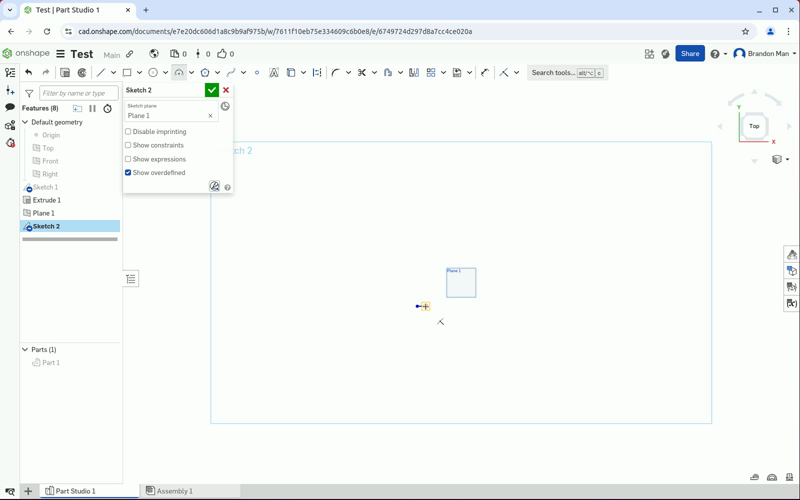
key_down(shift)
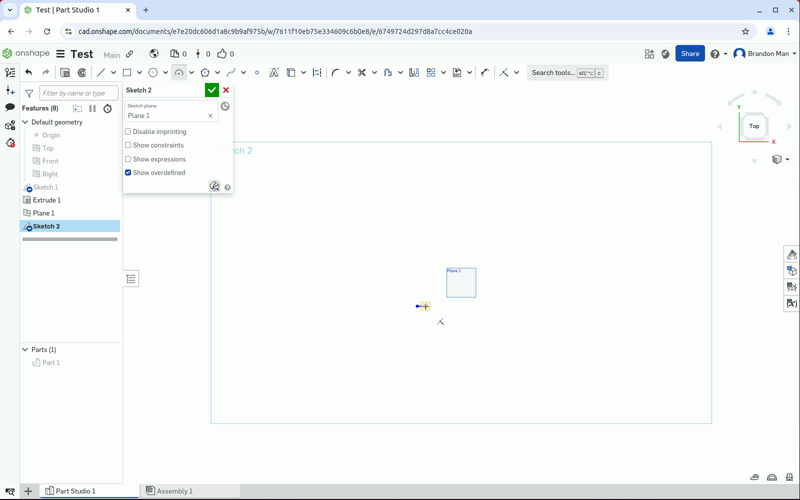
mouse_move(422, 300)
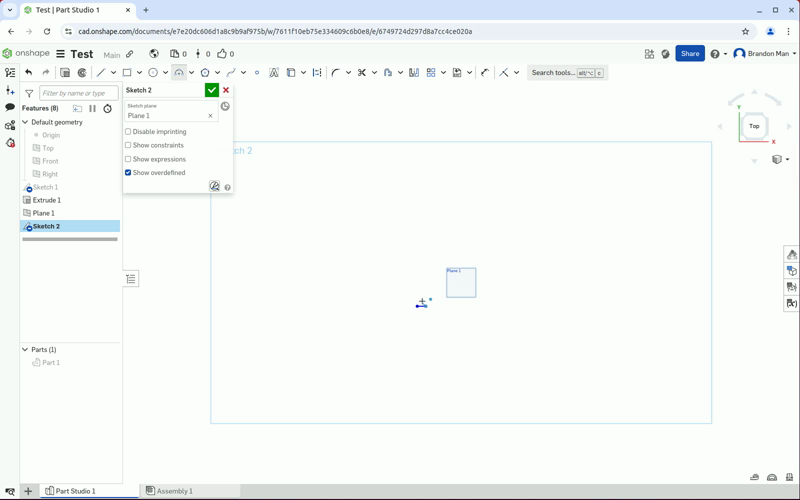
scroll(6)
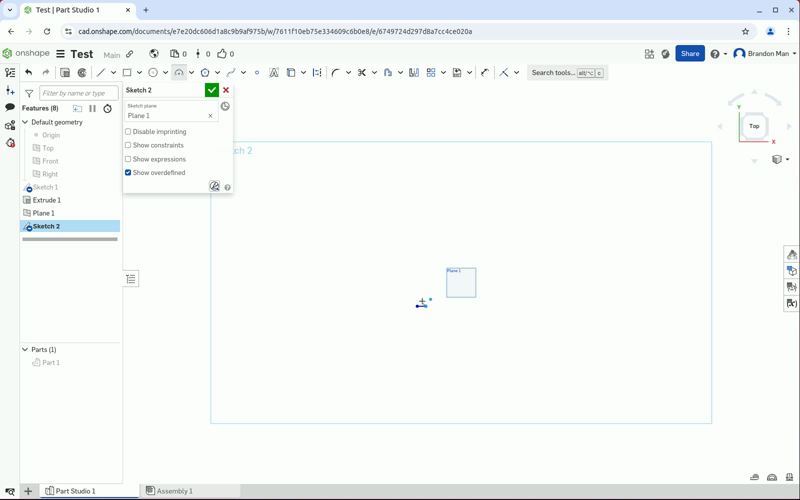
scroll(6)
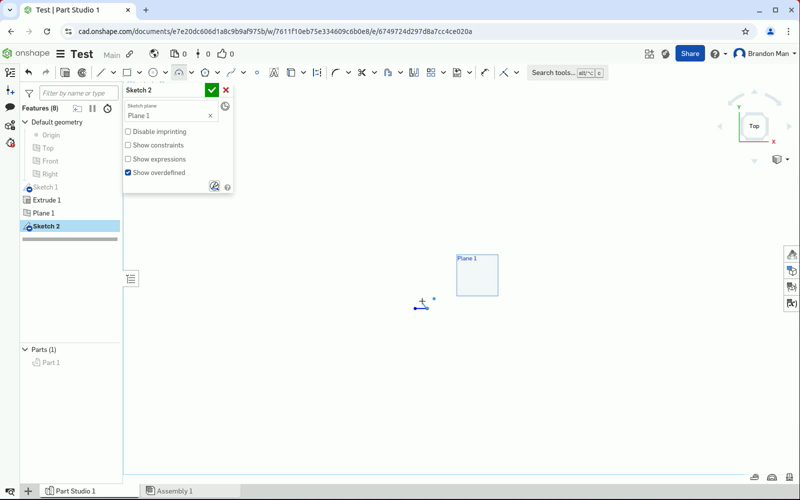
scroll(6)
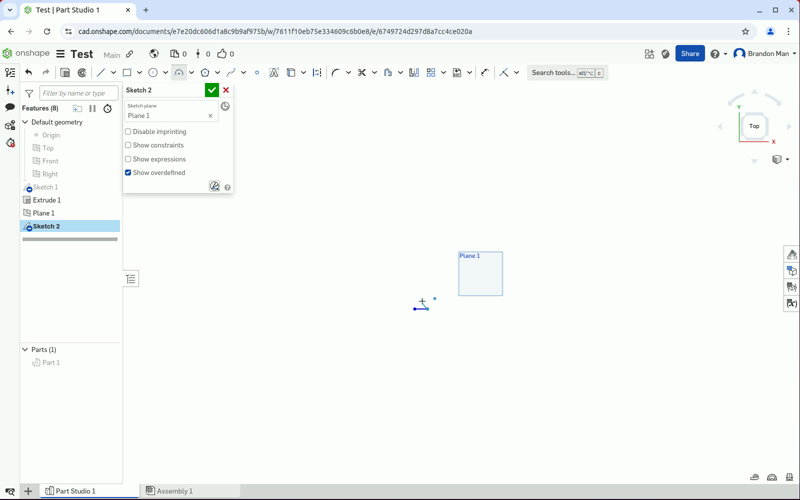
scroll(6)
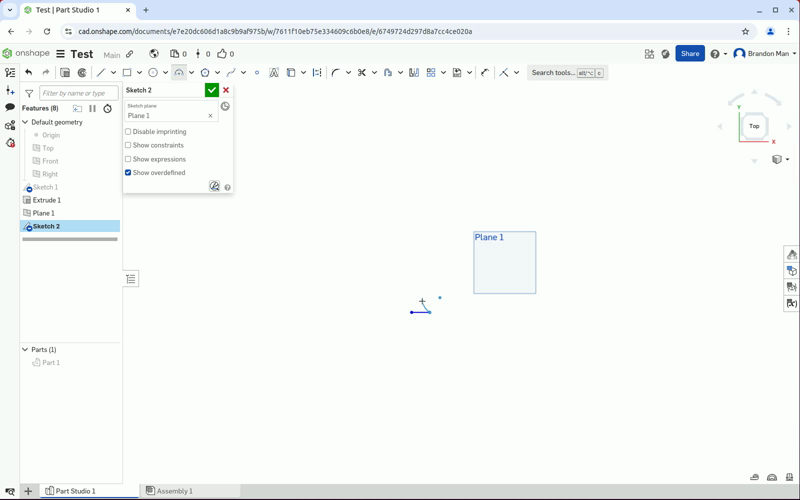
scroll(6)
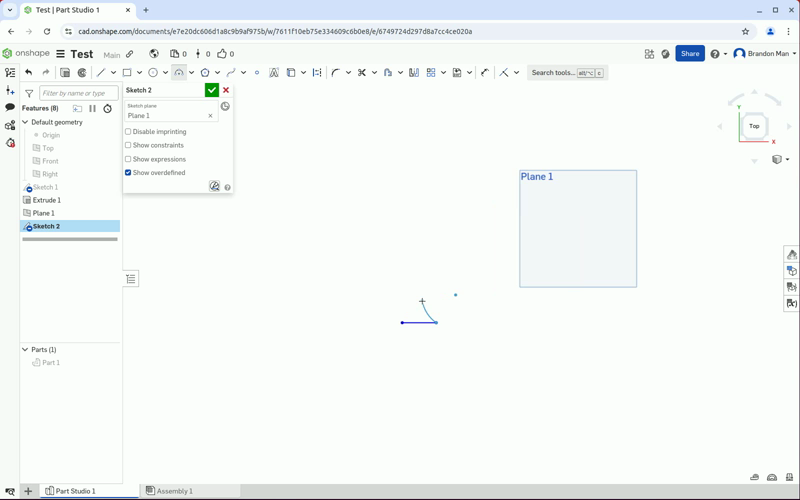
scroll(6)
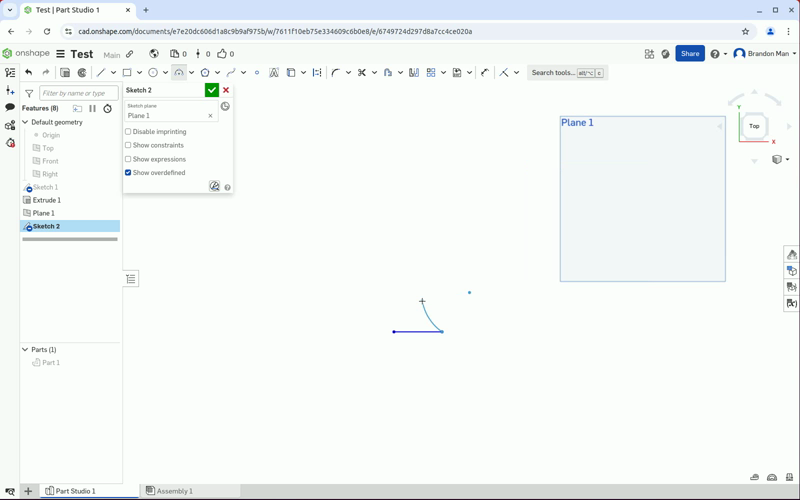
scroll(6)
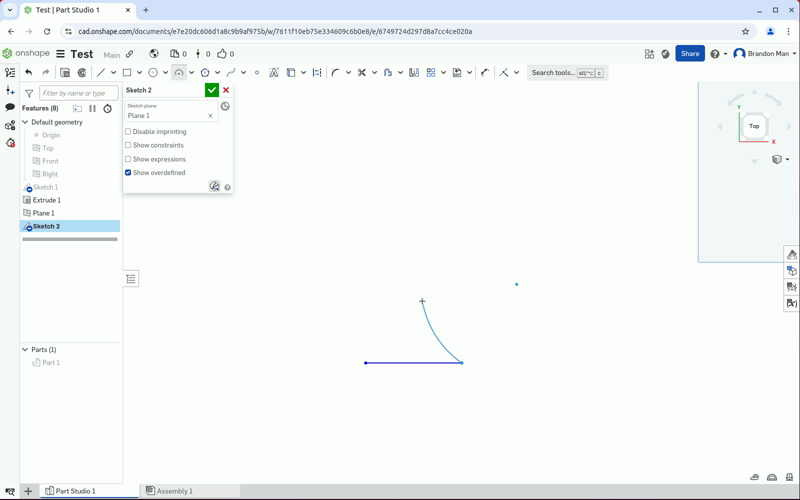
click(422, 300)
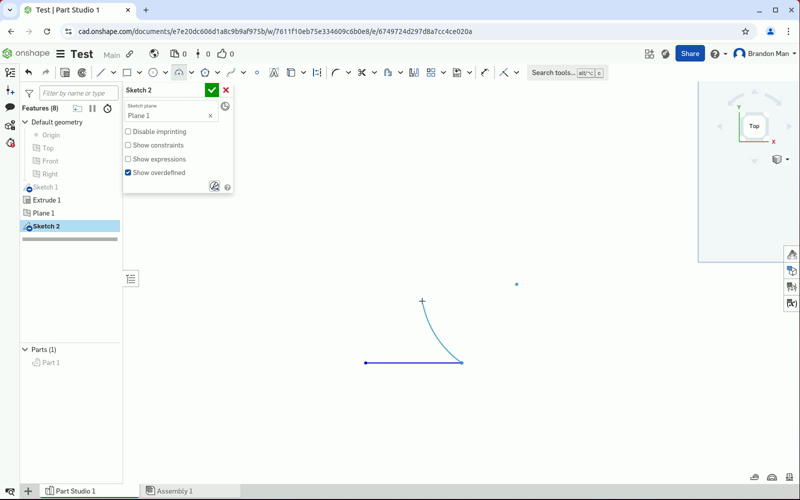
scroll(-6)
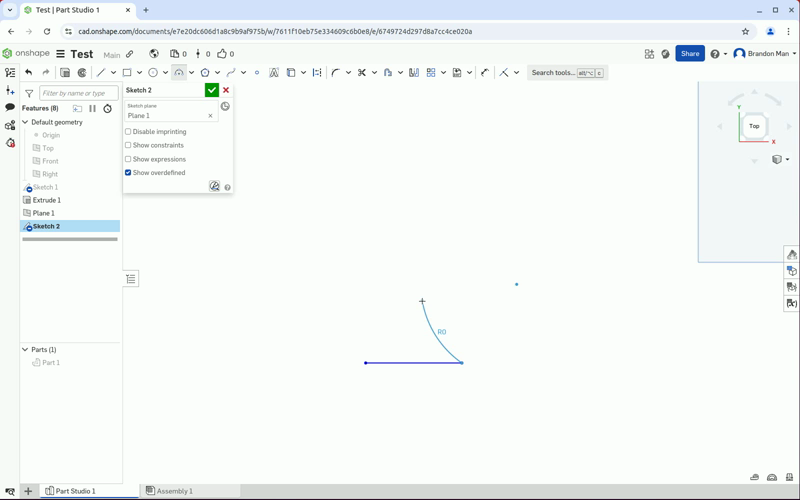
scroll(-6)
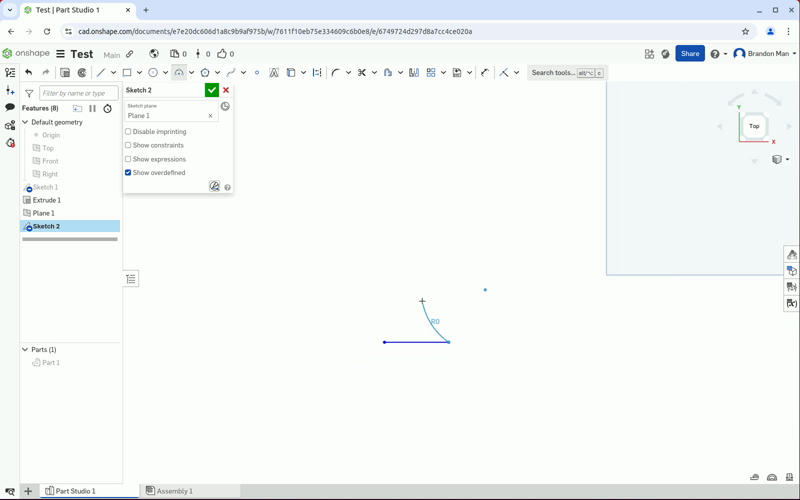
scroll(-6)
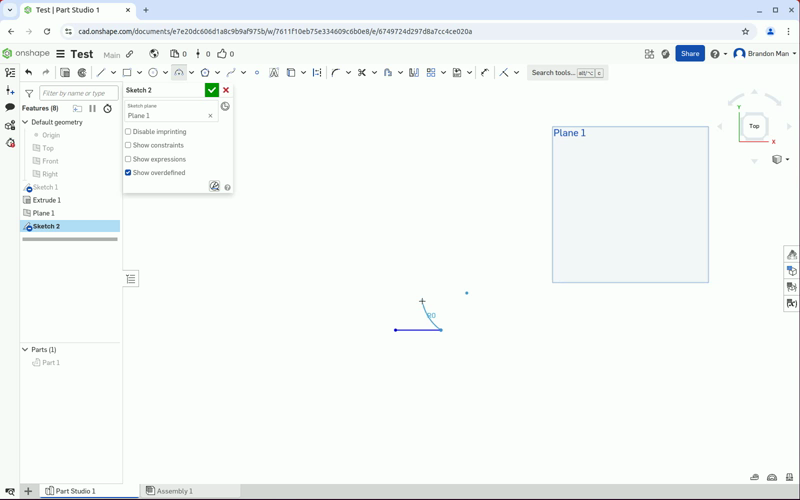
scroll(-6)
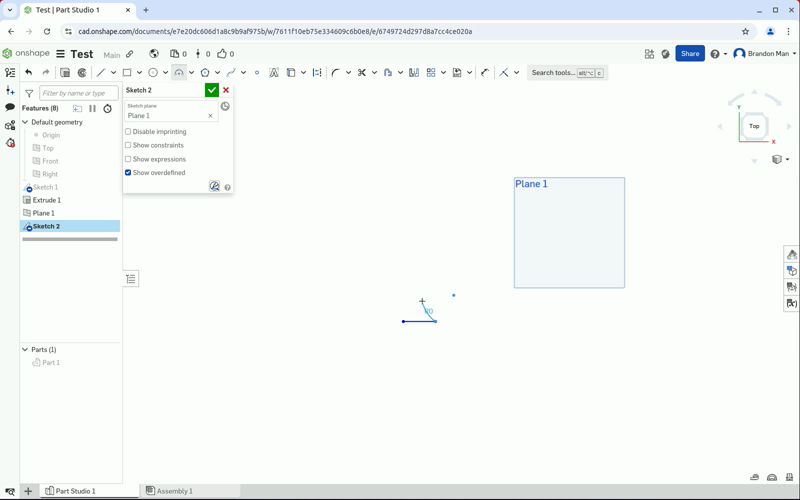
scroll(-6)
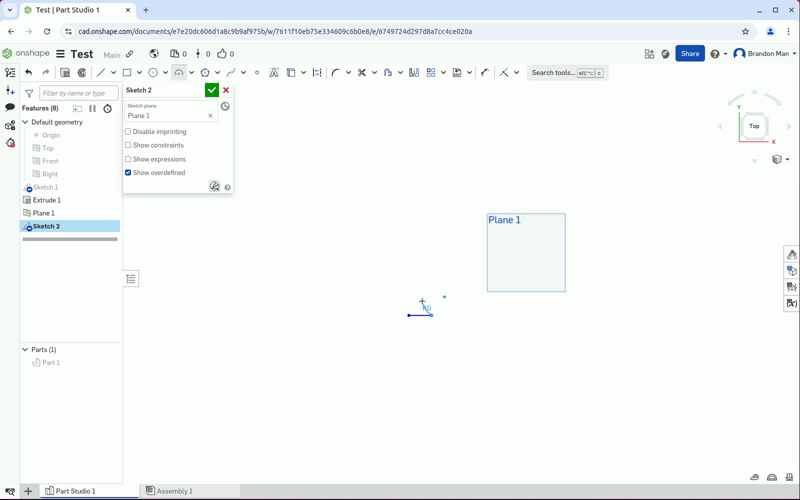
scroll(-6)
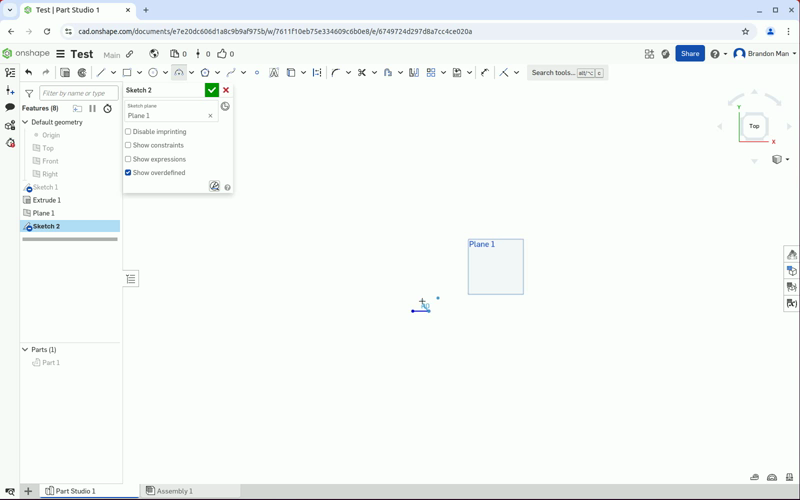
scroll(-6)
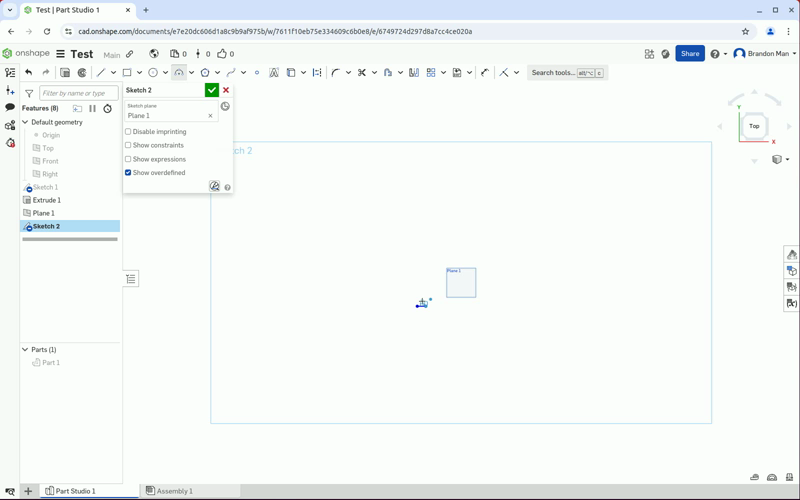
mouse_move(423, 303)
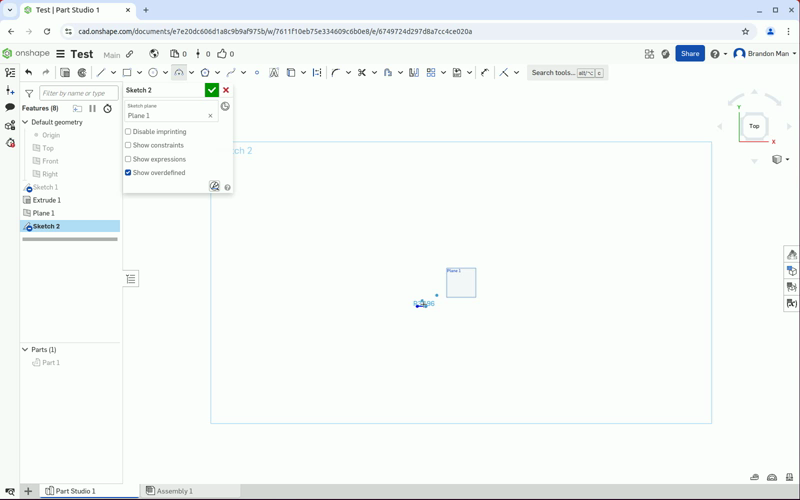
scroll(6)
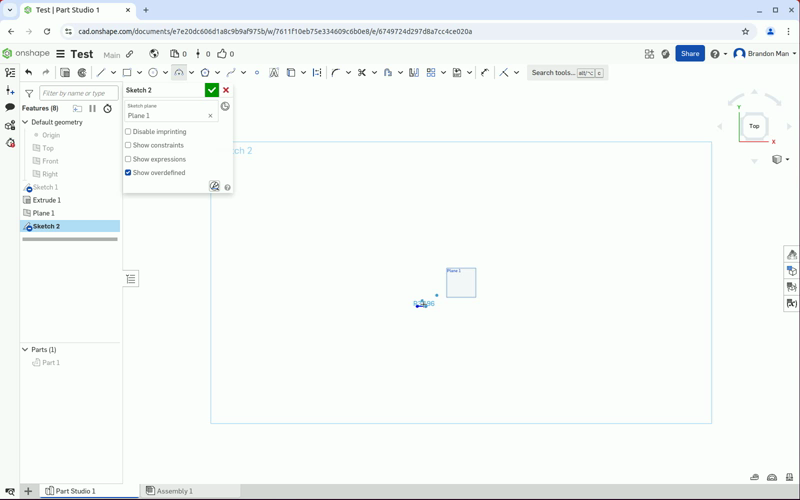
scroll(6)
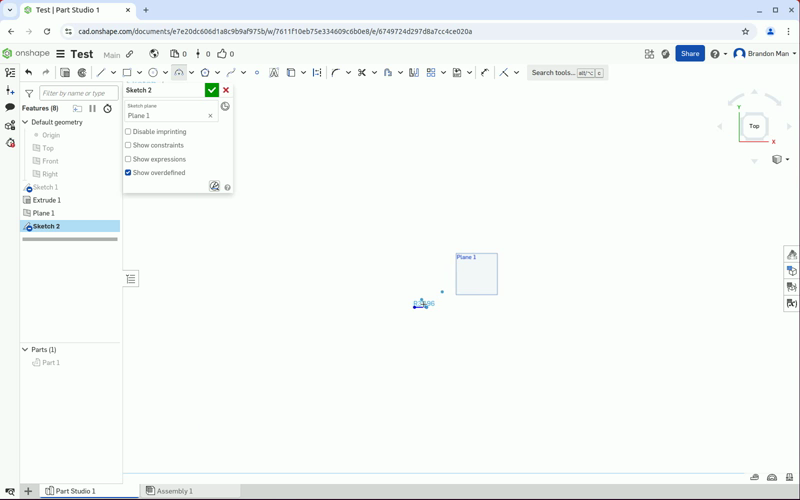
scroll(6)
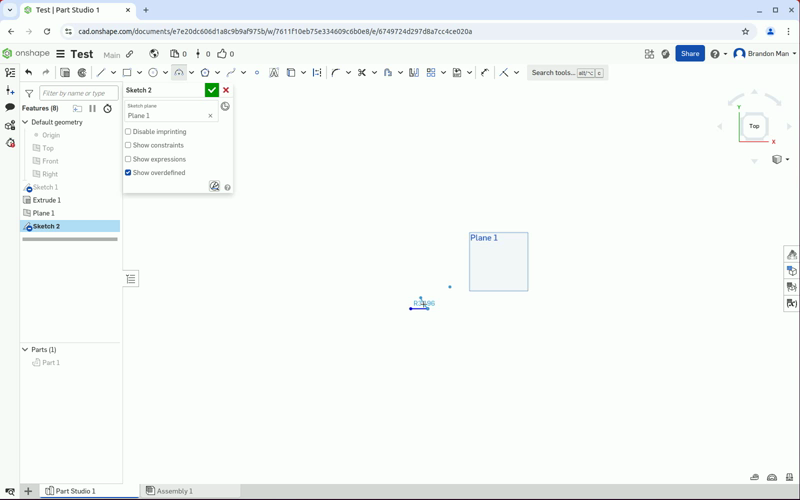
scroll(6)
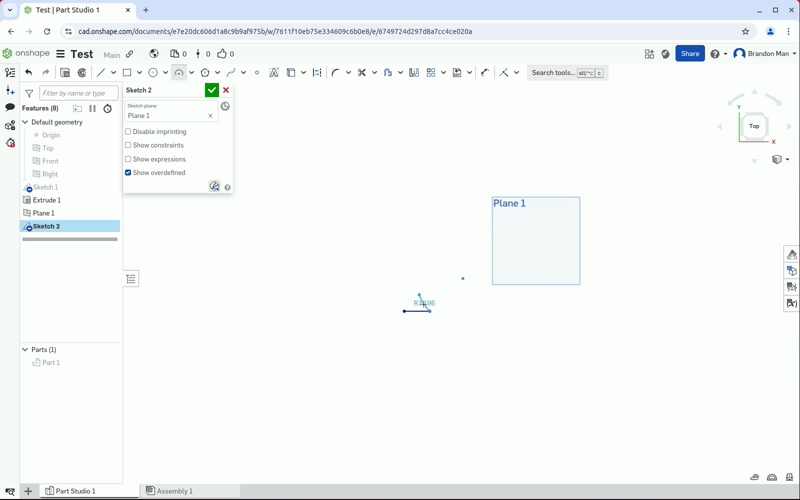
scroll(6)
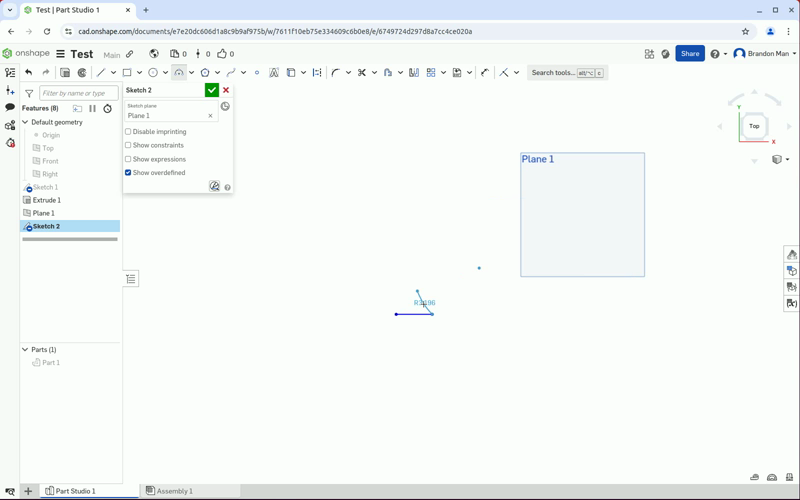
scroll(6)
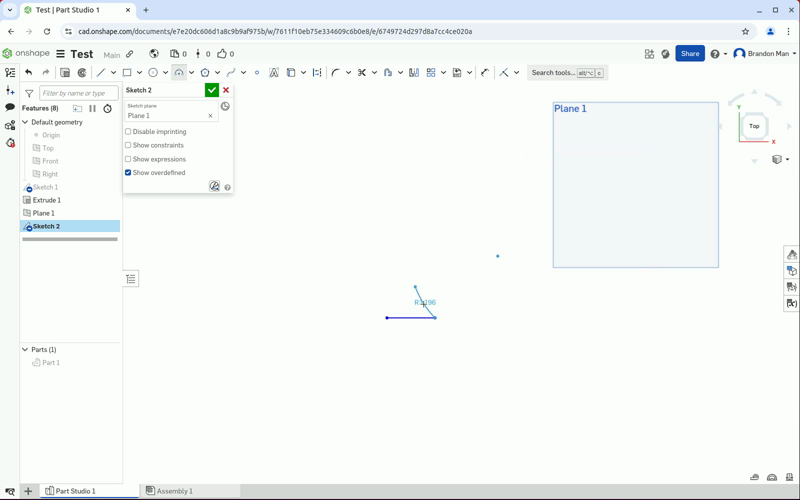
scroll(6)
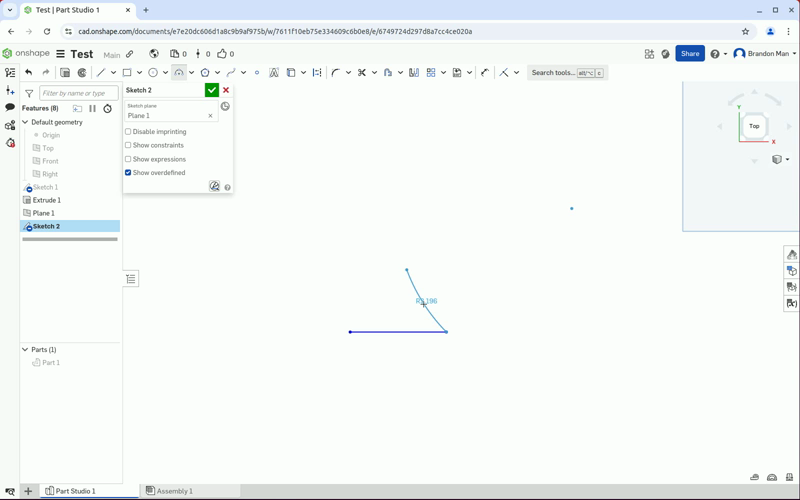
click(423, 303)
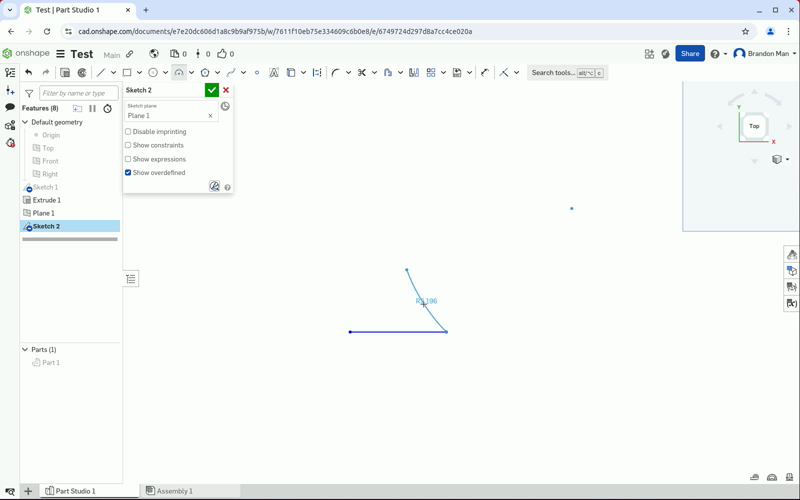
scroll(-6)
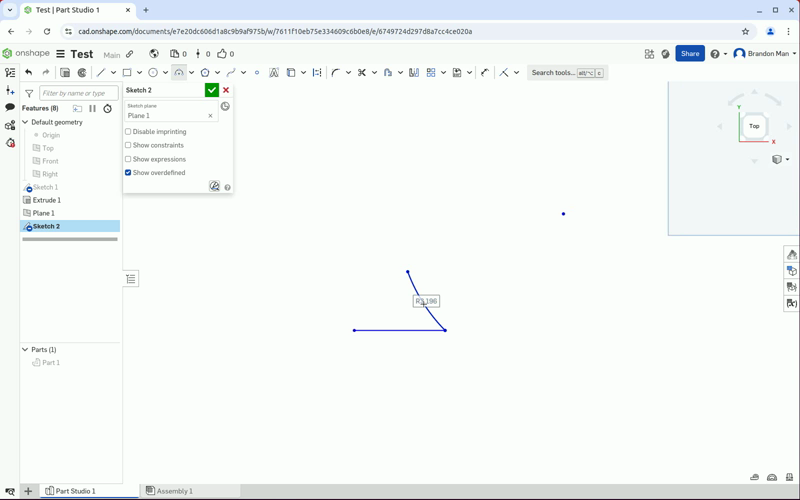
scroll(-6)
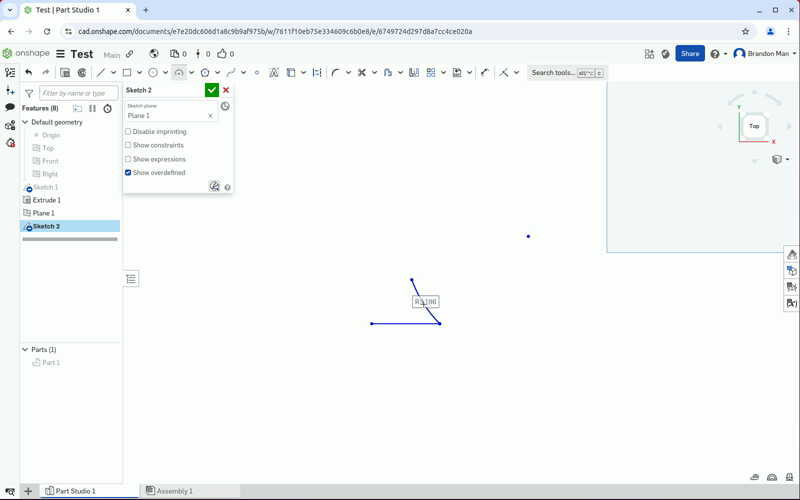
scroll(-6)
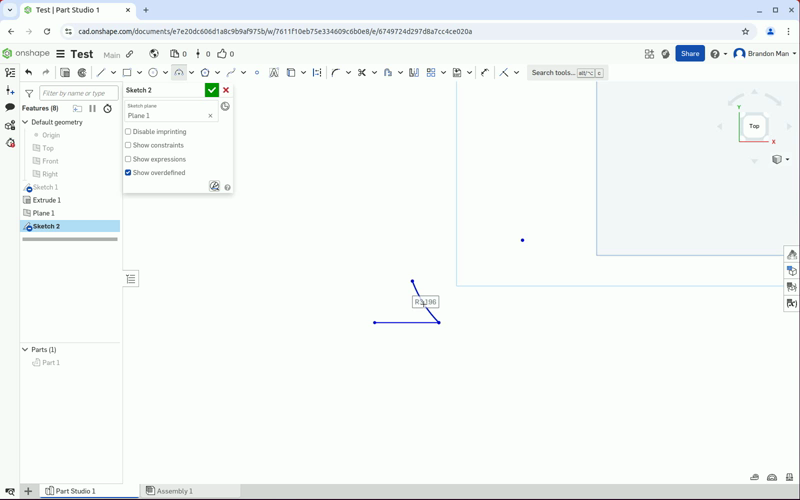
scroll(-6)
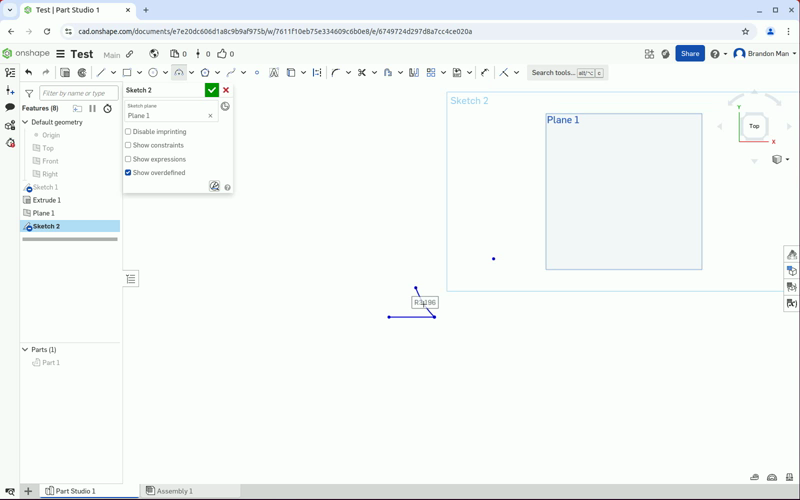
scroll(-6)
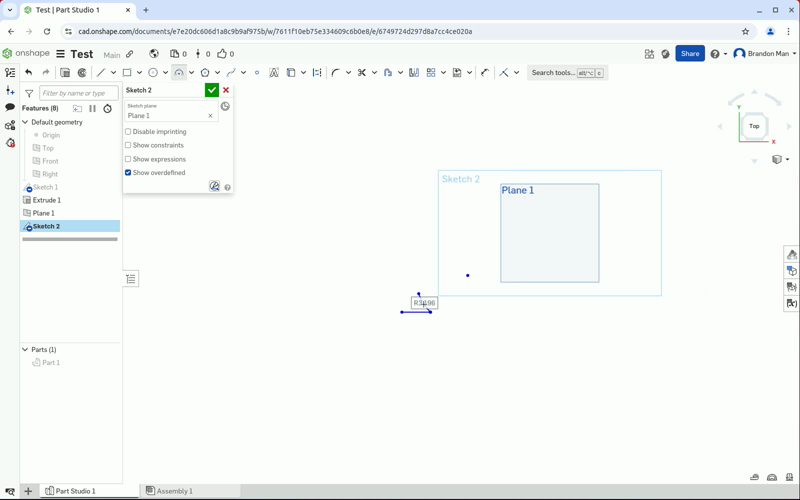
scroll(-6)
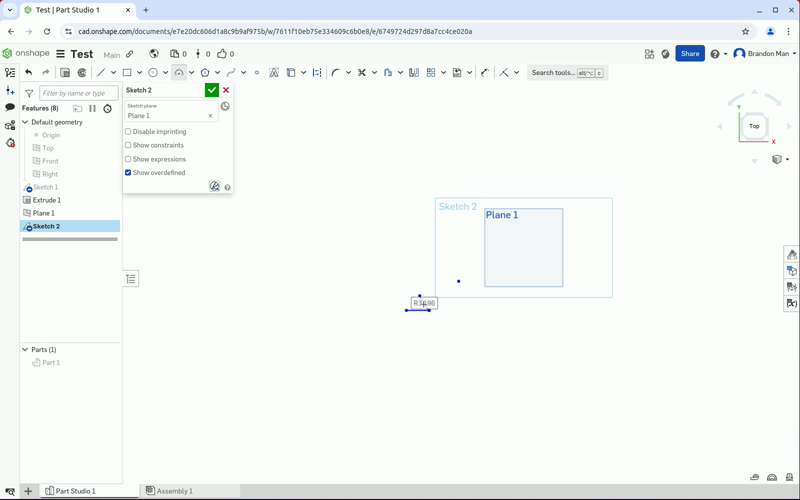
scroll(-6)
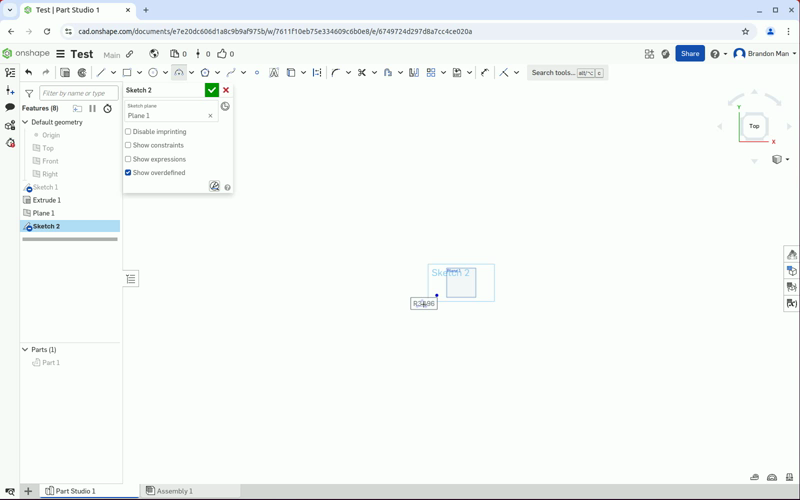
key_up(shift)
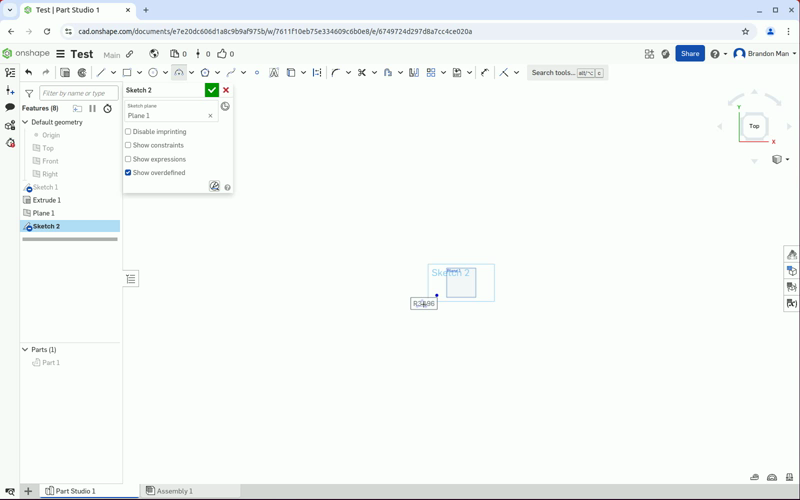
key(esc)
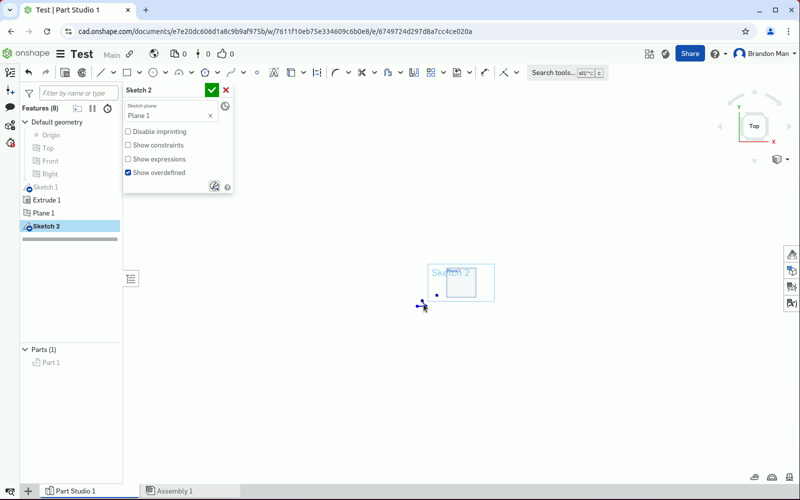
key(l)
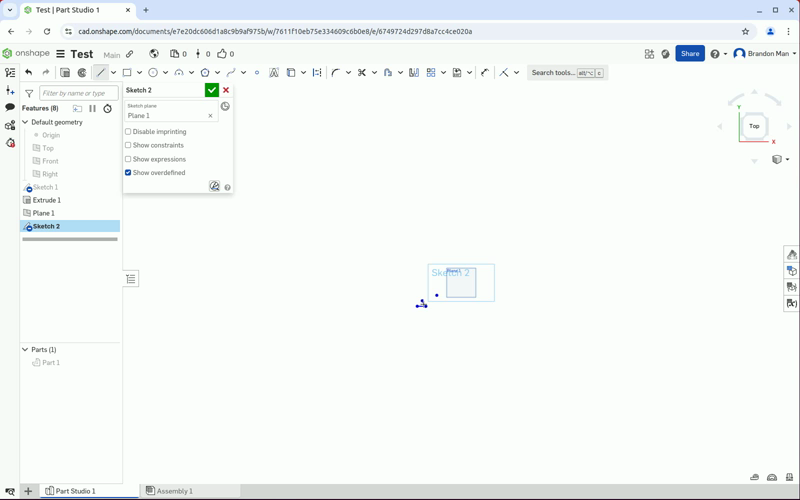
mouse_move(422, 300)
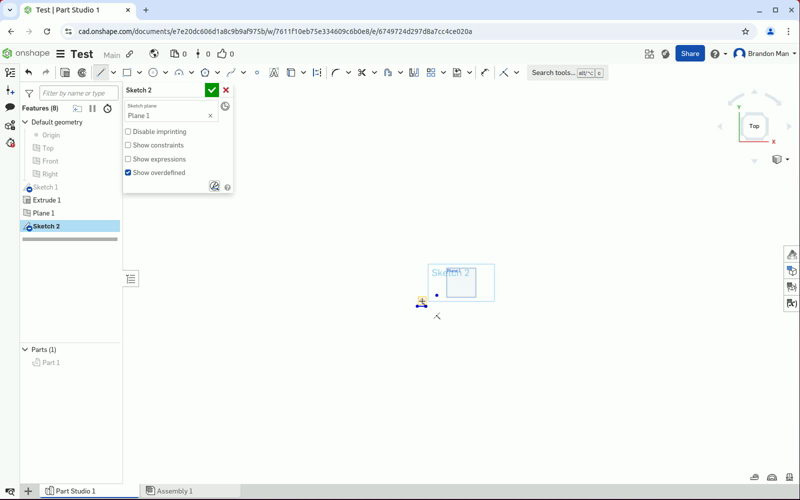
scroll(6)
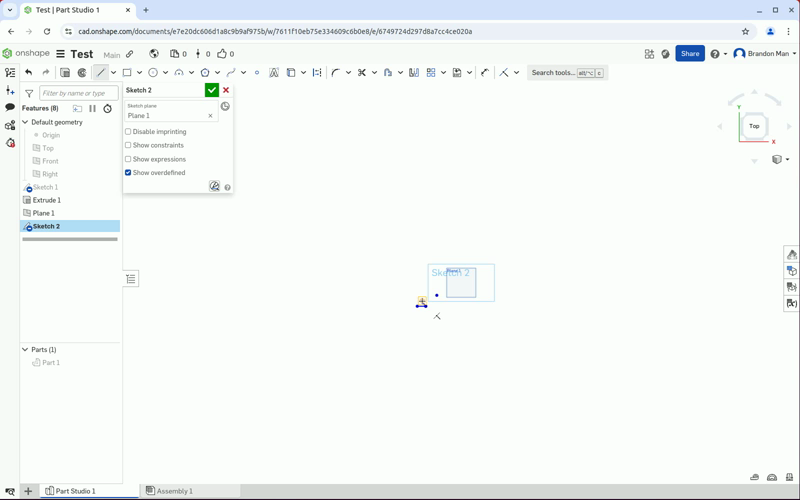
scroll(6)
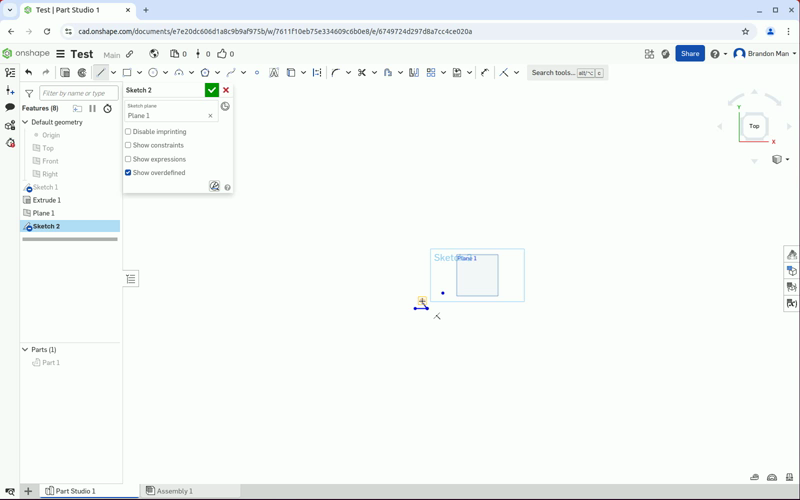
scroll(6)
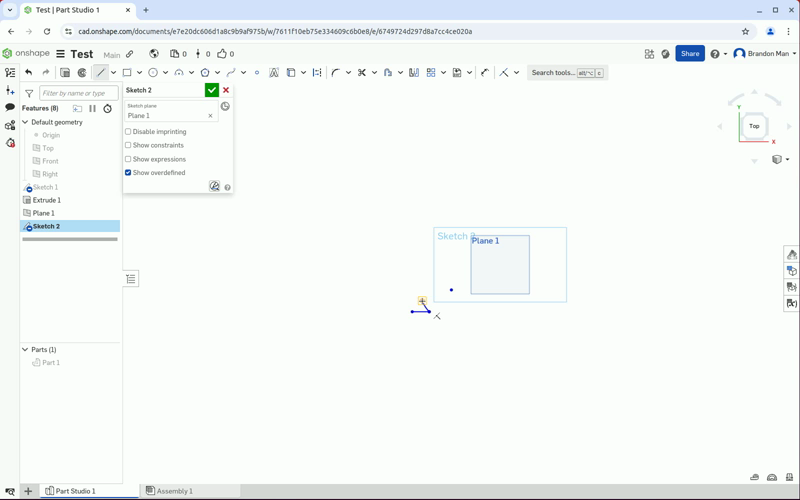
scroll(6)
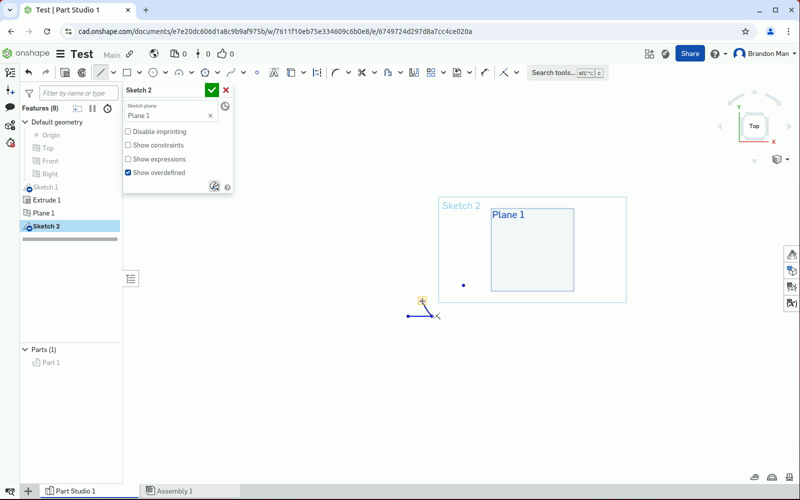
scroll(6)
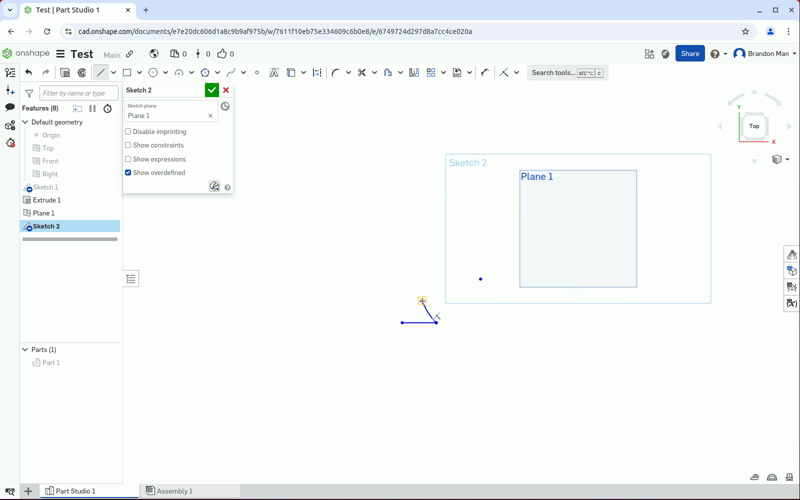
scroll(6)
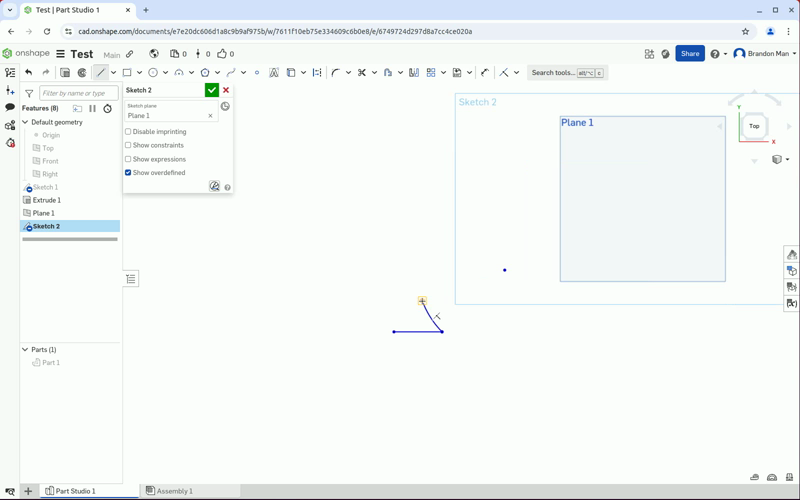
scroll(6)
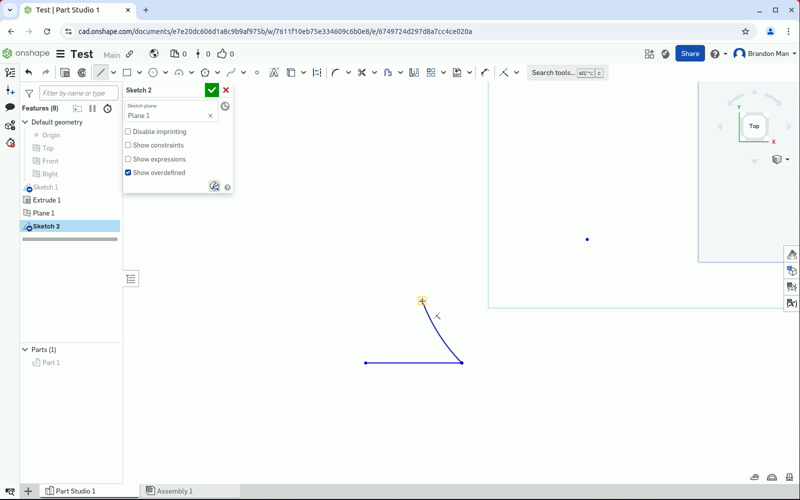
click(422, 300)
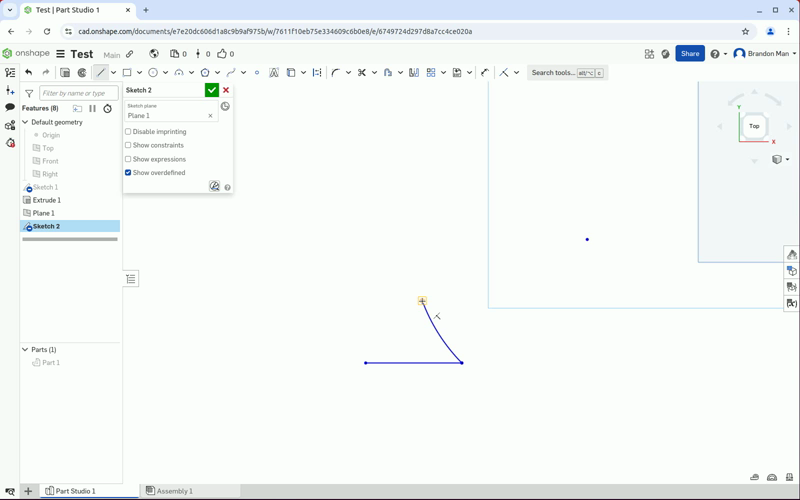
scroll(-6)
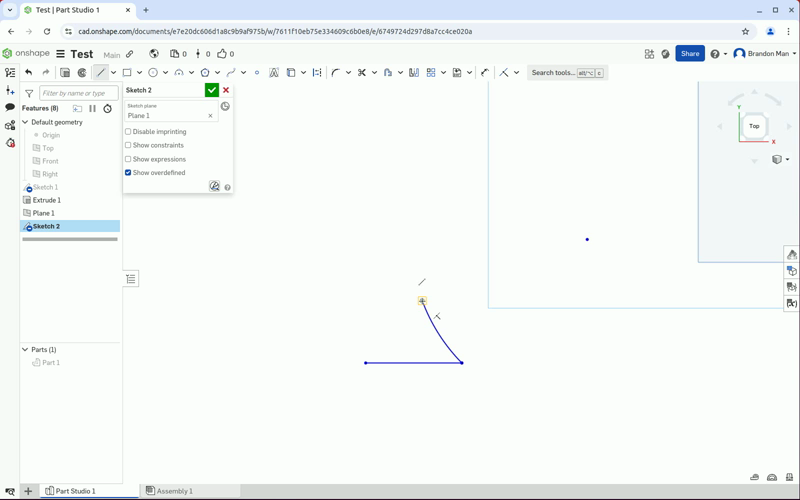
scroll(-6)
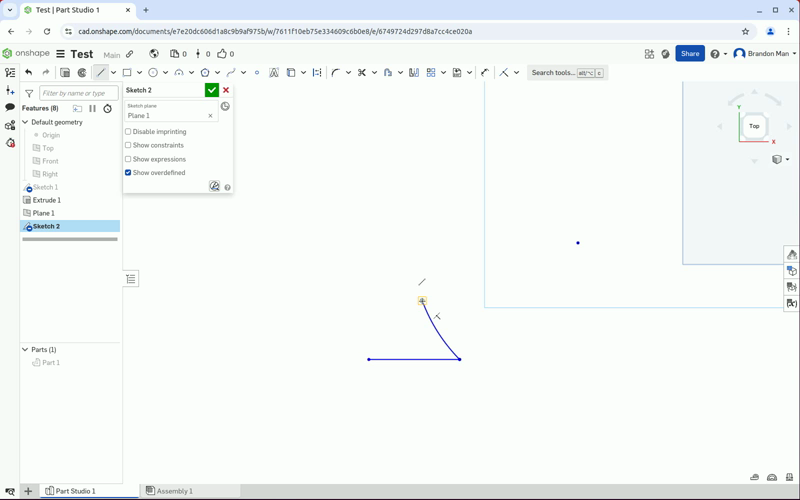
scroll(-6)
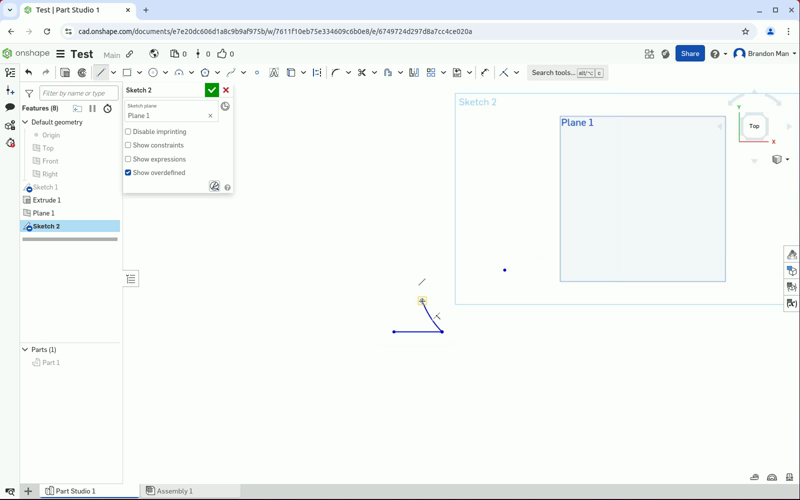
scroll(-6)
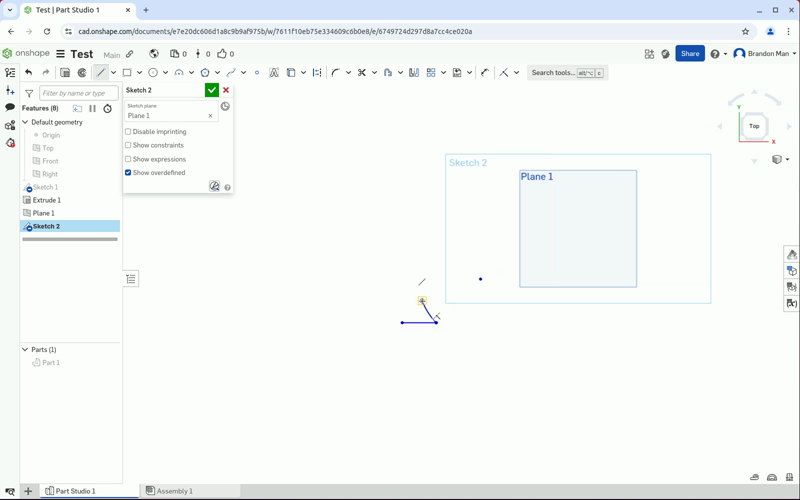
scroll(-6)
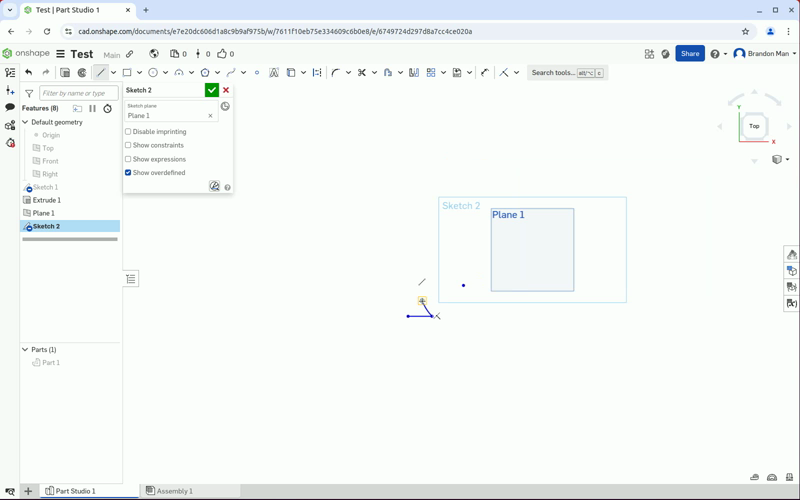
scroll(-6)
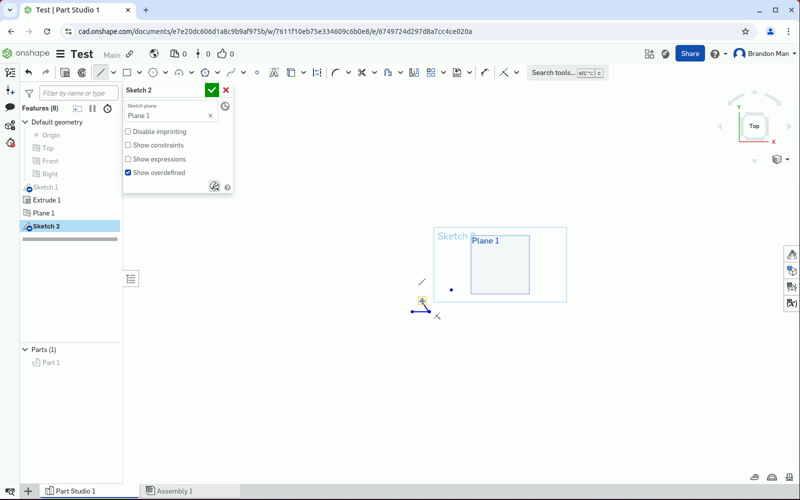
scroll(-6)
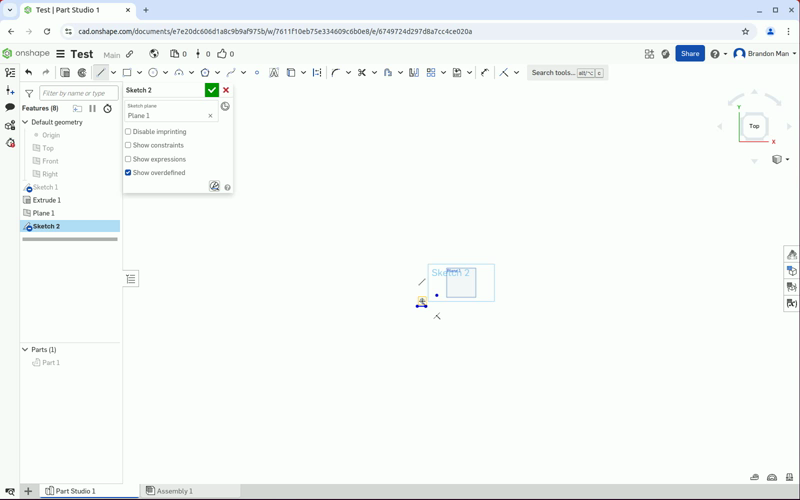
key_down(shift)
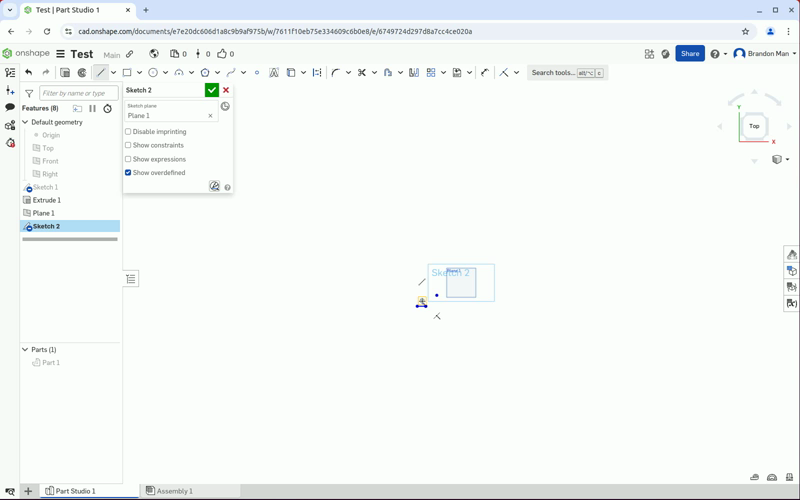
mouse_move(452, 300)
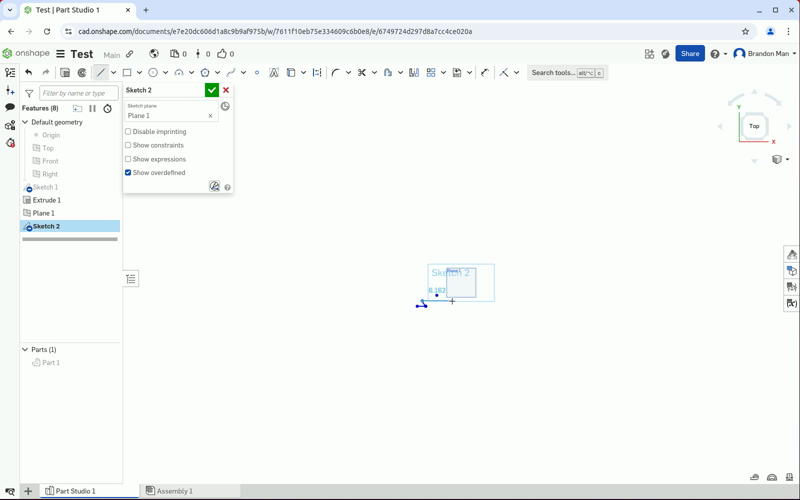
mouse_move(417, 300)
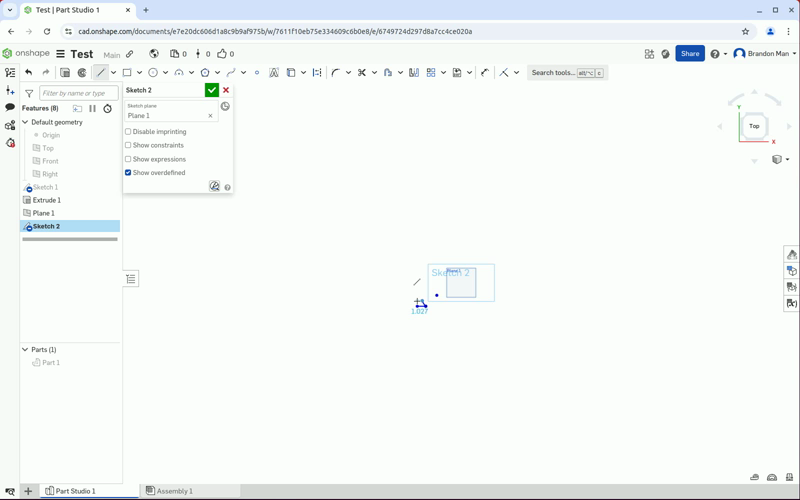
scroll(6)
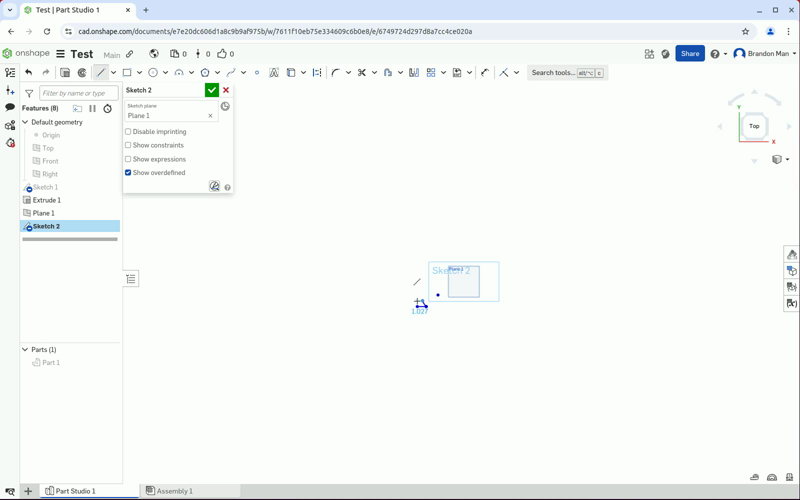
scroll(6)
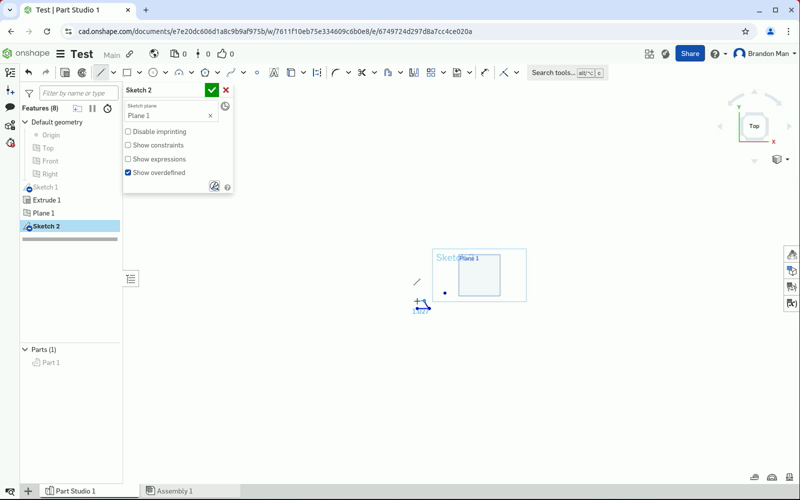
scroll(6)
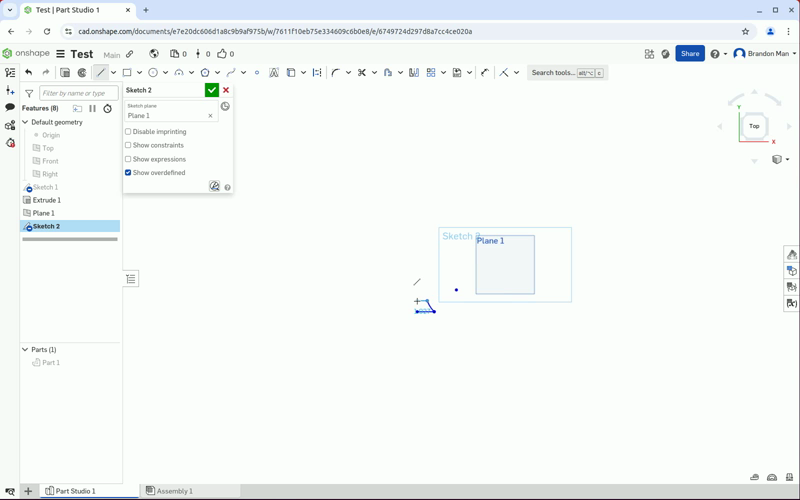
scroll(6)
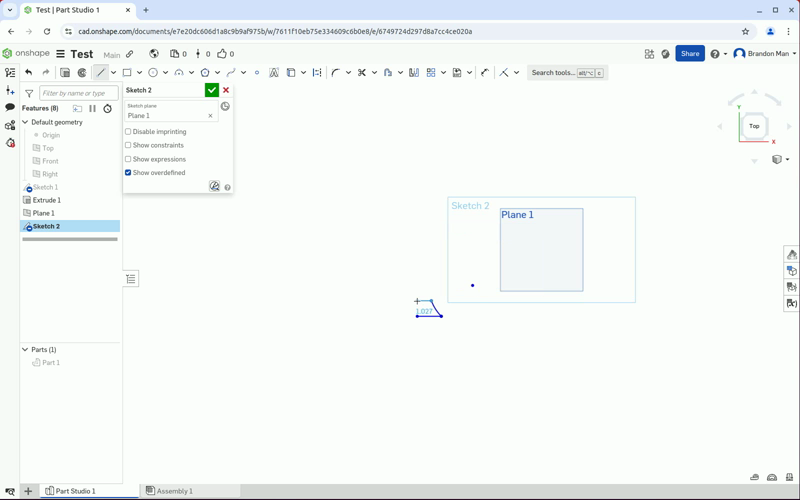
scroll(6)
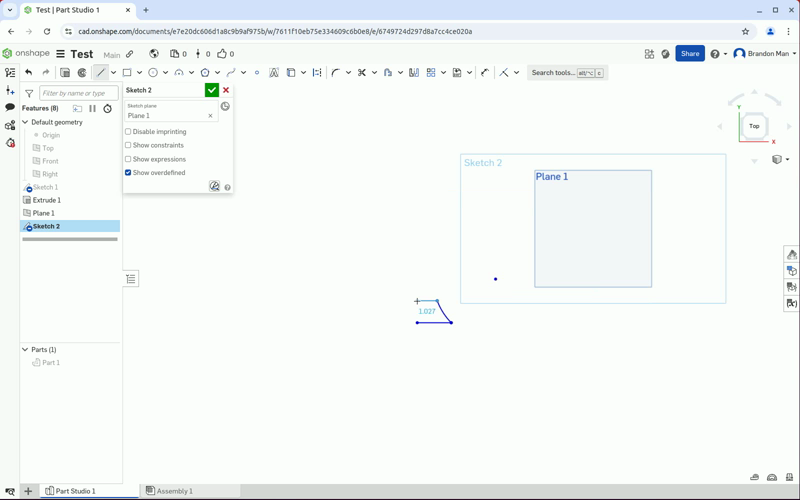
scroll(6)
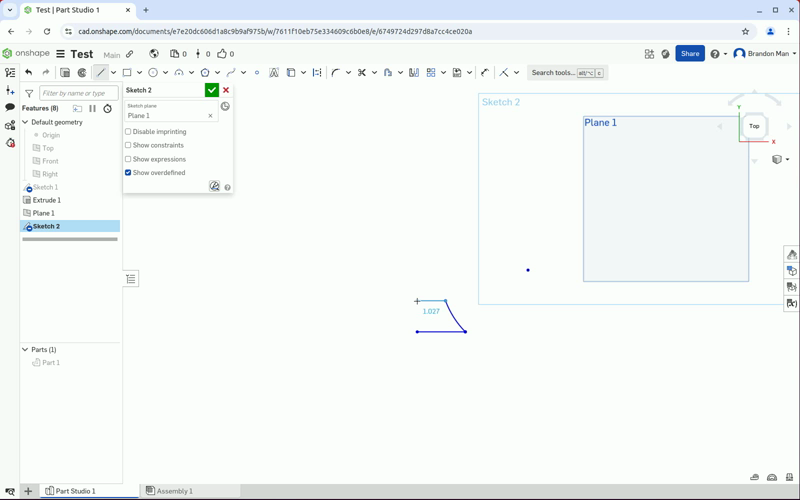
scroll(6)
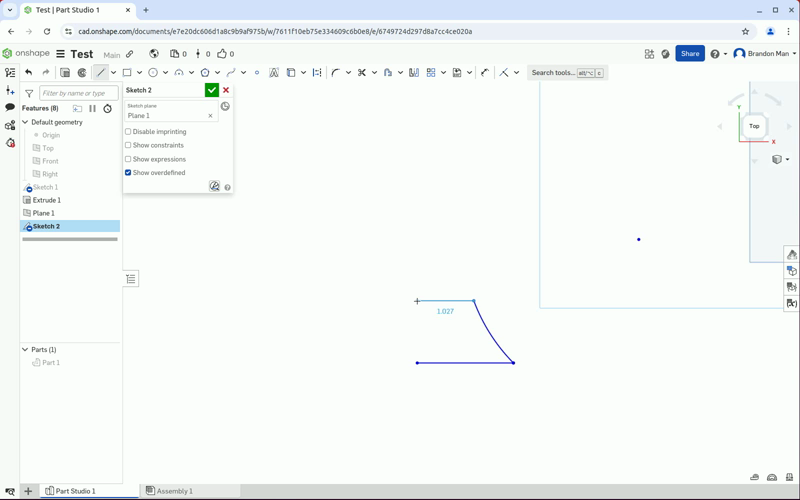
click(417, 300)
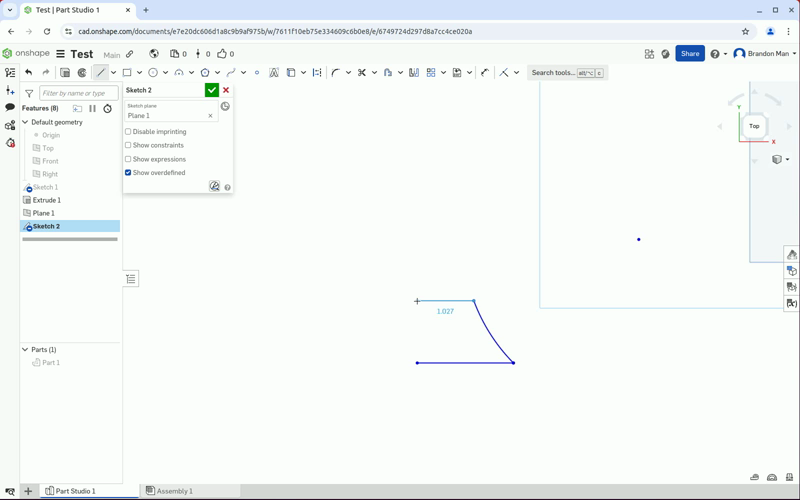
scroll(-6)
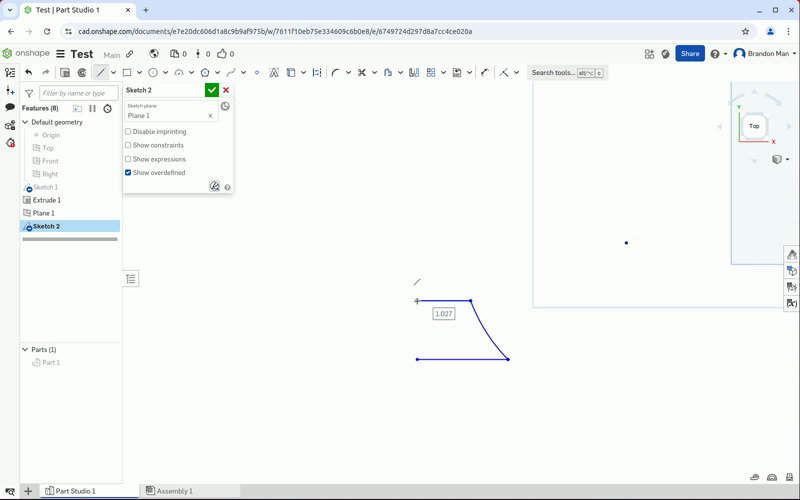
scroll(-6)
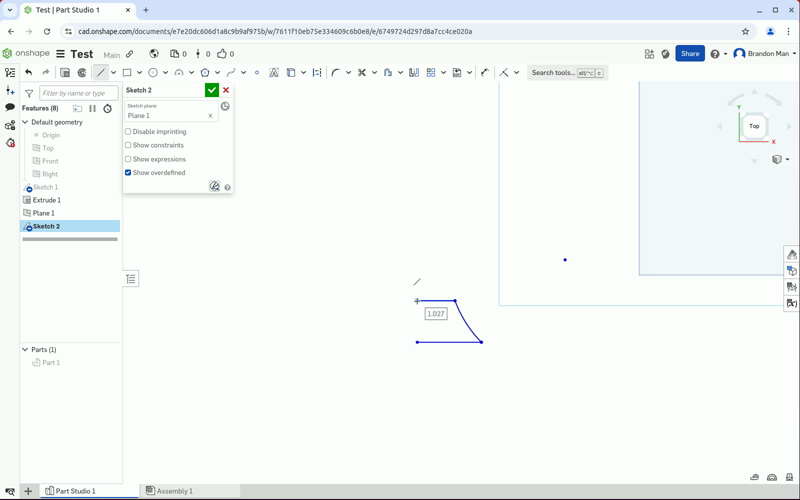
scroll(-6)
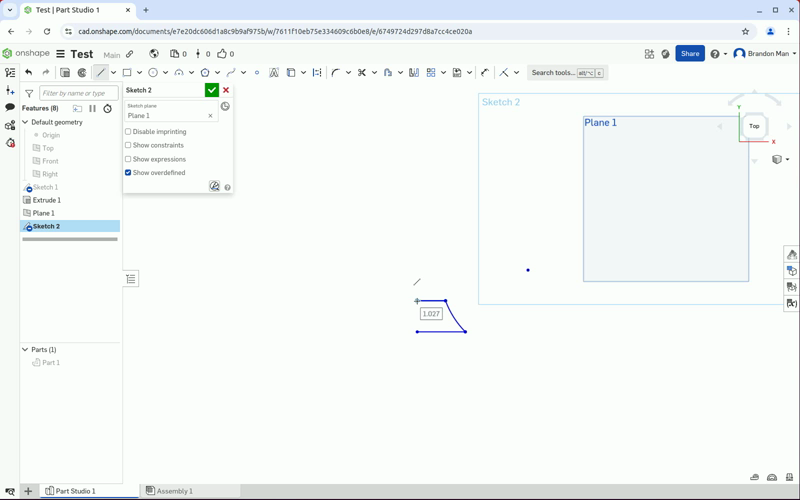
scroll(-6)
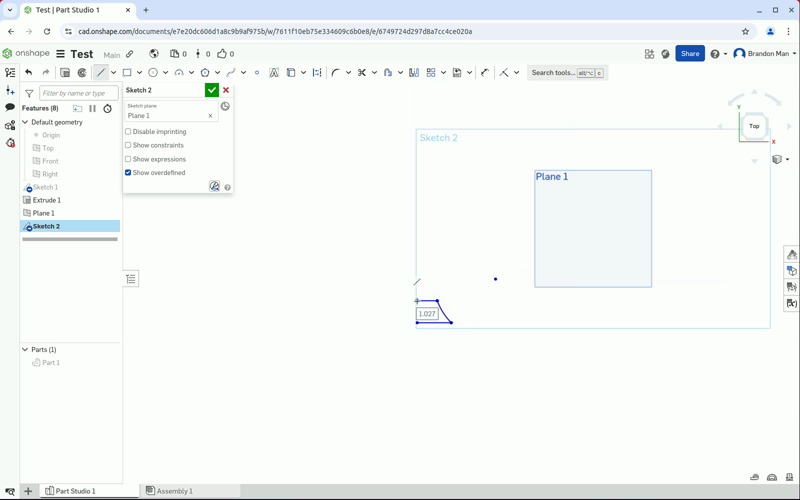
scroll(-6)
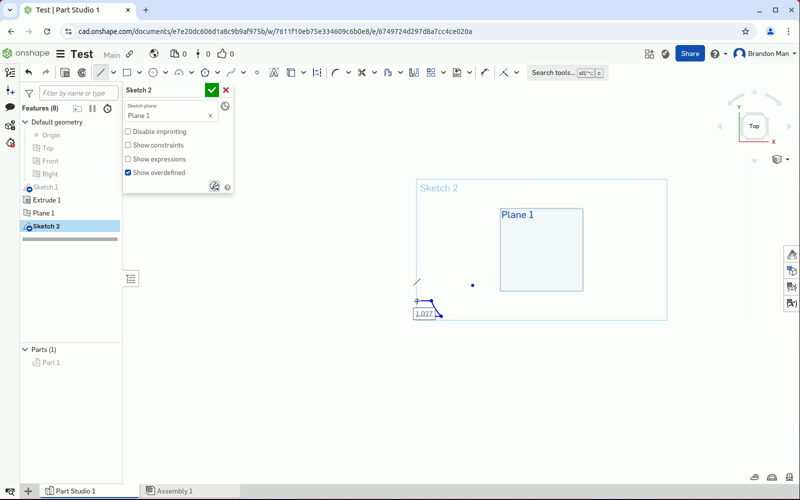
scroll(-6)
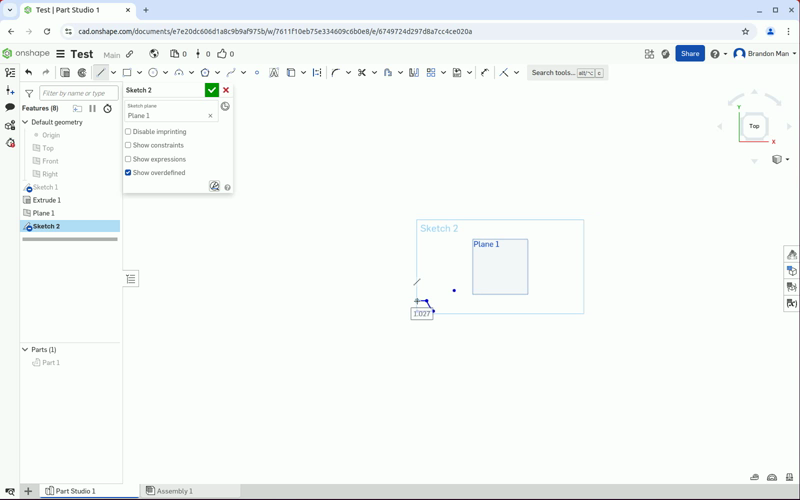
scroll(-6)
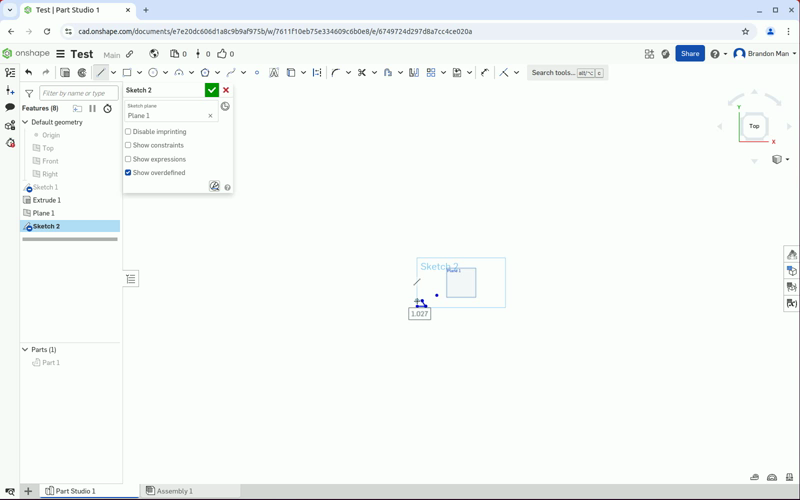
key_up(shift)
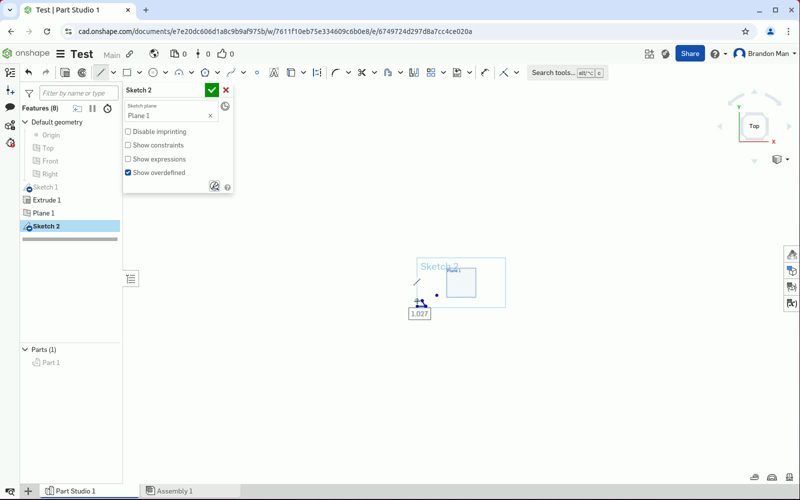
mouse_move(447, 300)
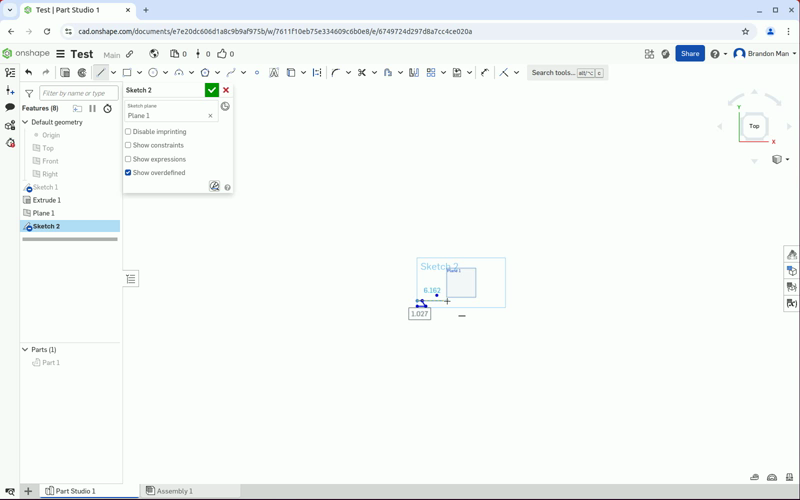
key_down(shift)
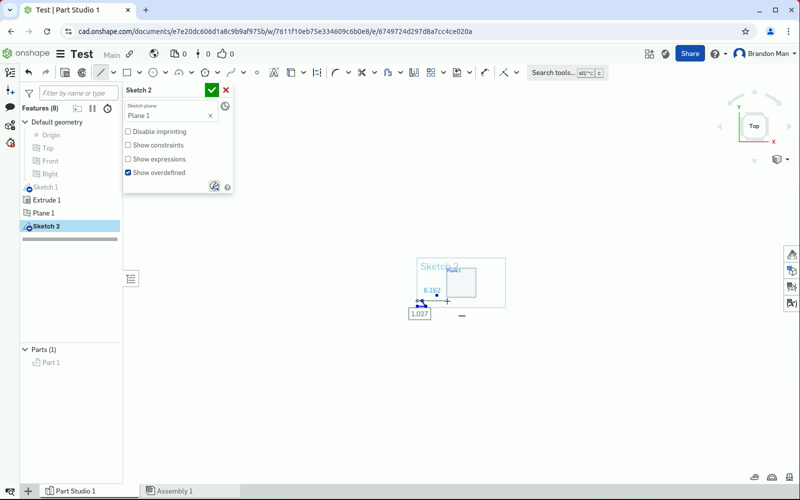
mouse_move(417, 306)
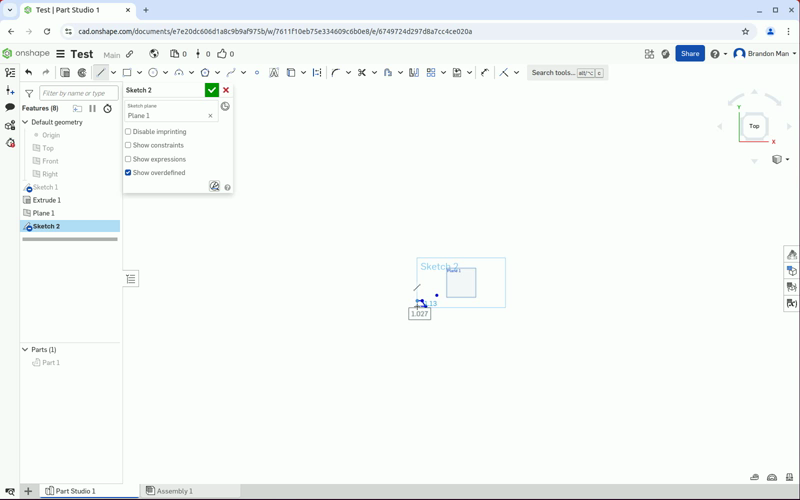
scroll(6)
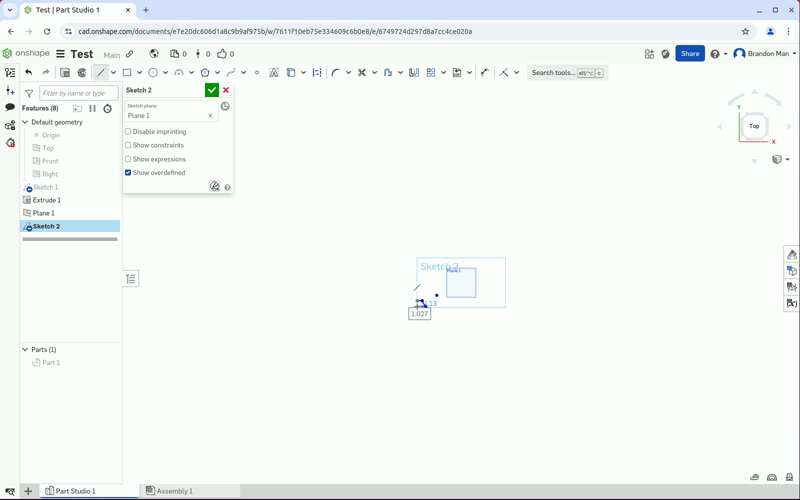
scroll(6)
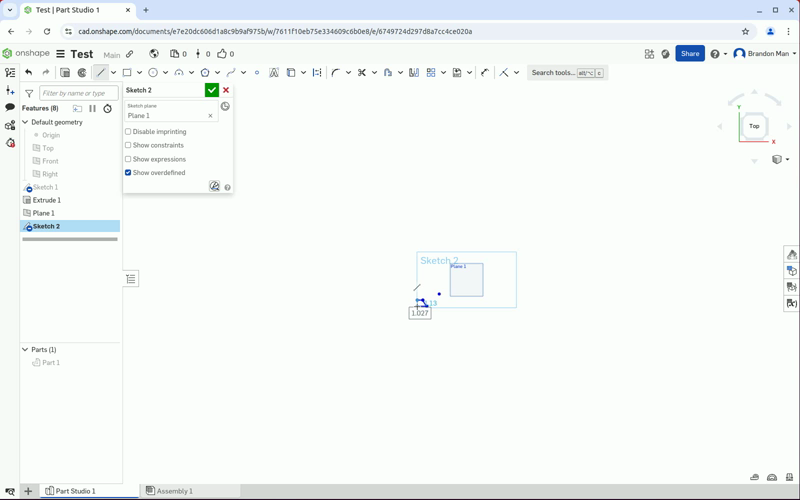
scroll(6)
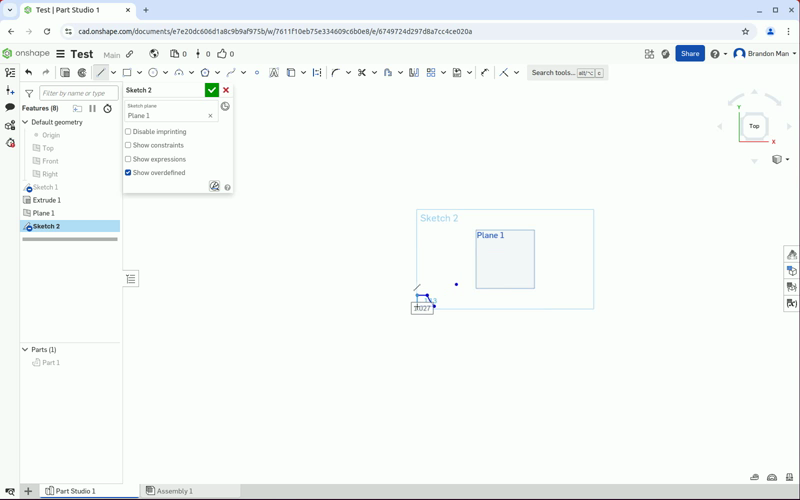
scroll(6)
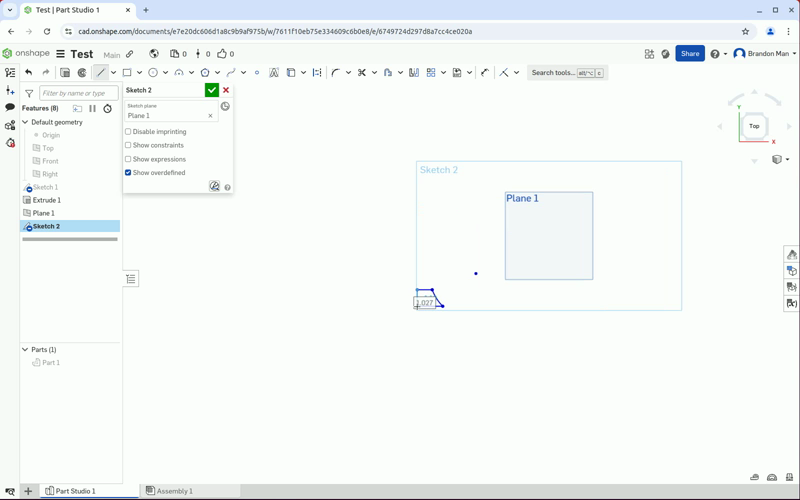
scroll(6)
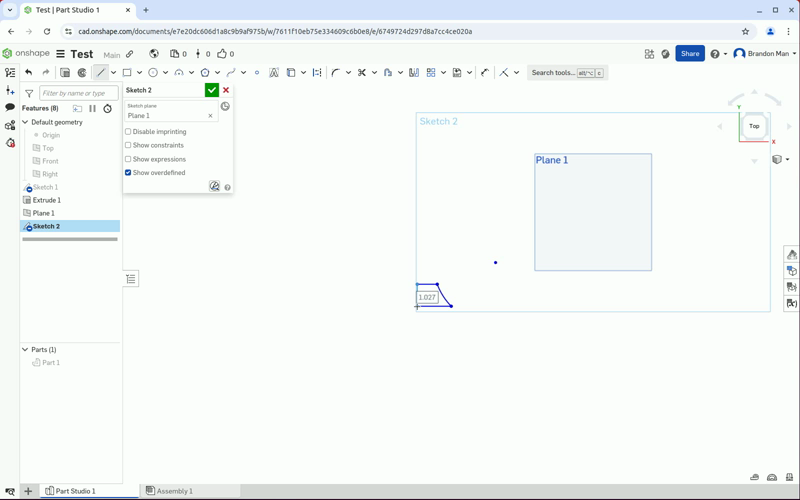
scroll(6)
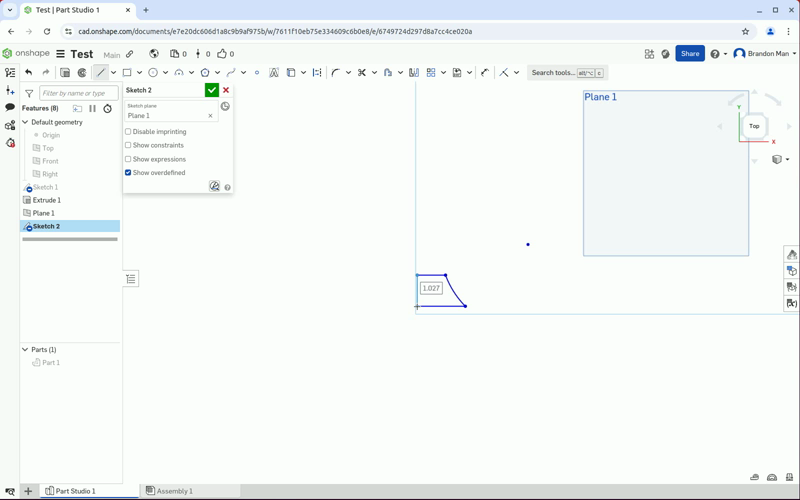
scroll(6)
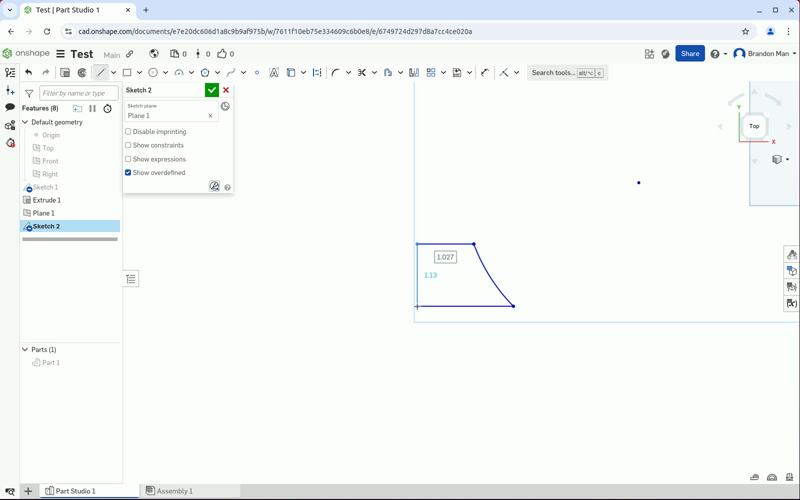
key_up(shift)
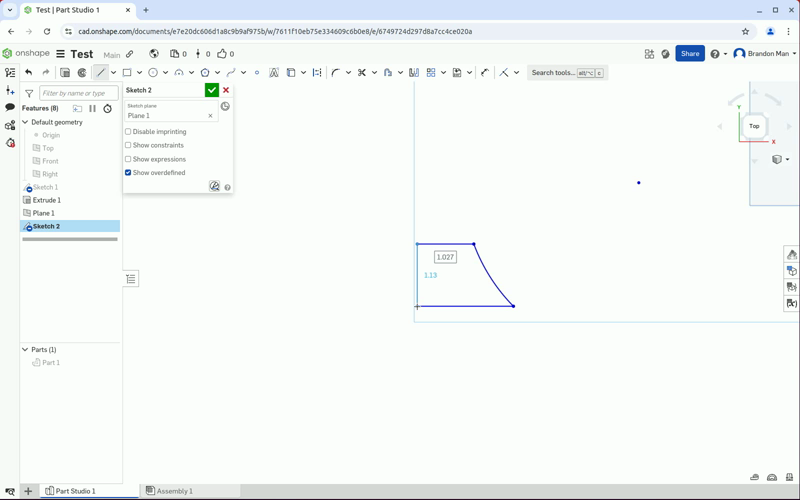
click(417, 306)
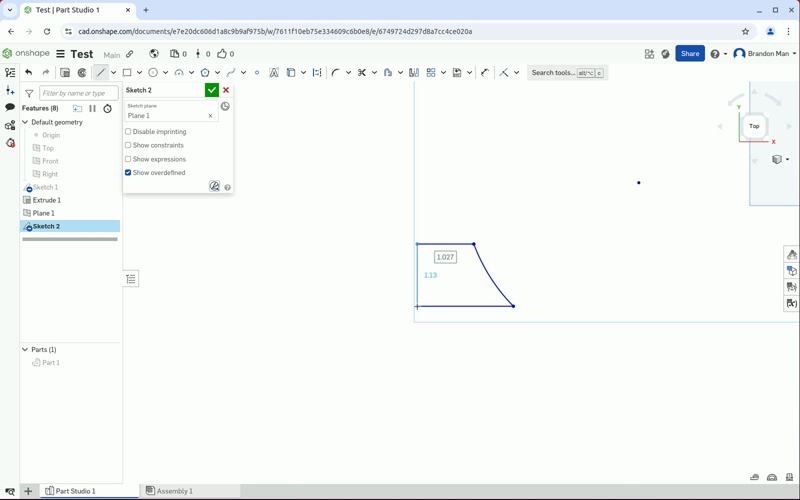
scroll(-6)
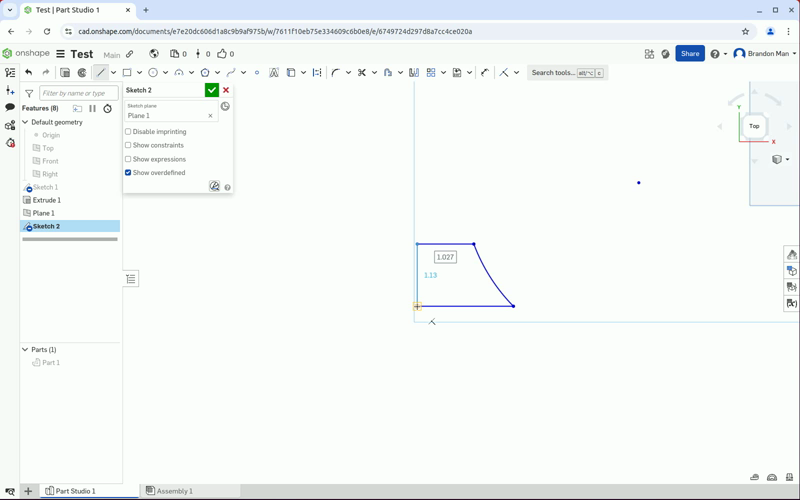
scroll(-6)
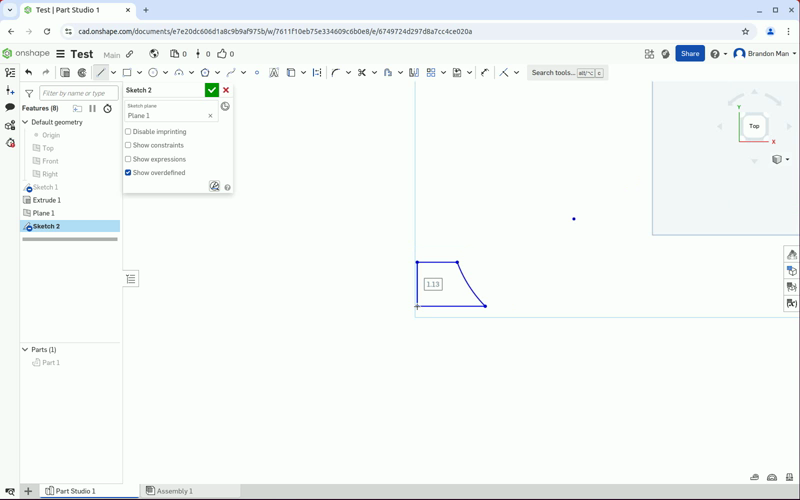
scroll(-6)
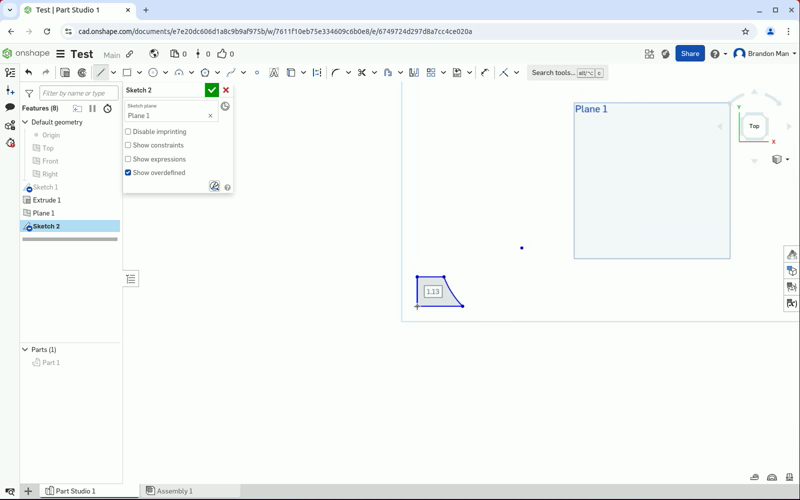
scroll(-6)
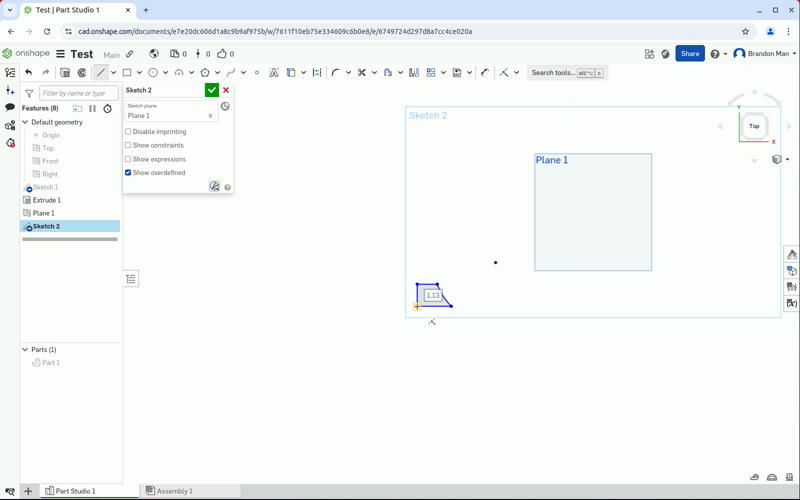
scroll(-6)
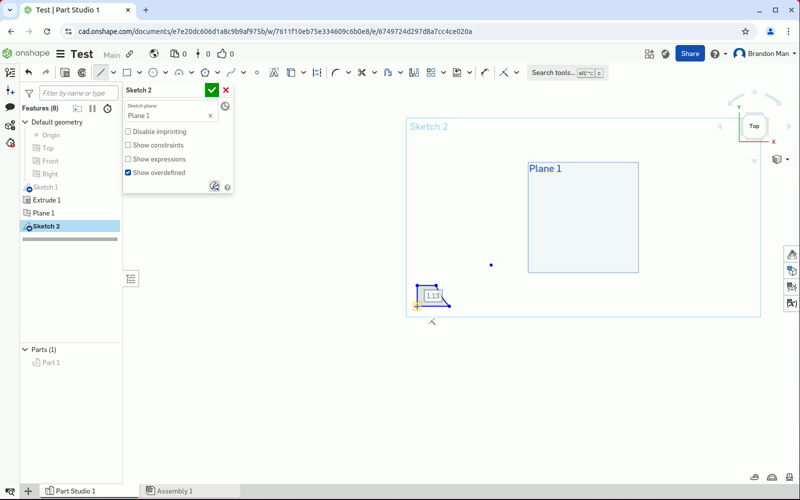
scroll(-6)
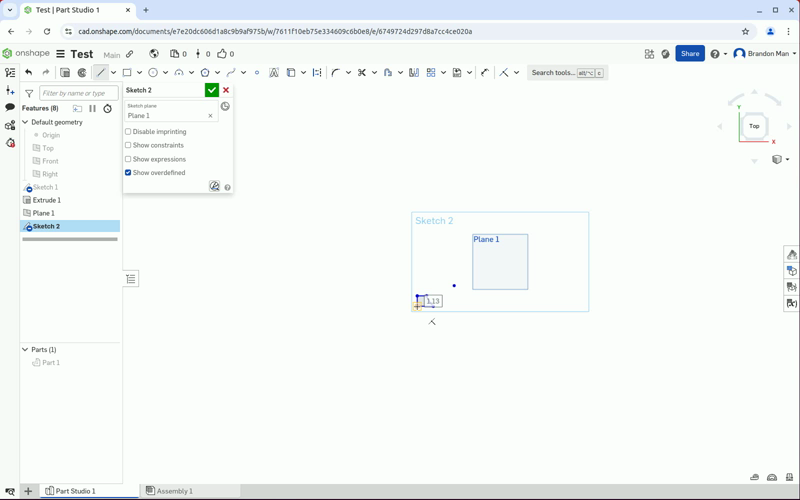
scroll(-6)
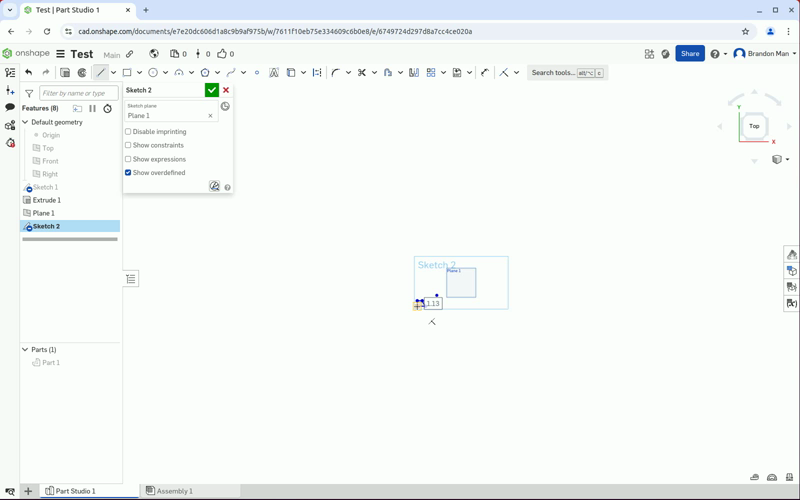
key(esc)
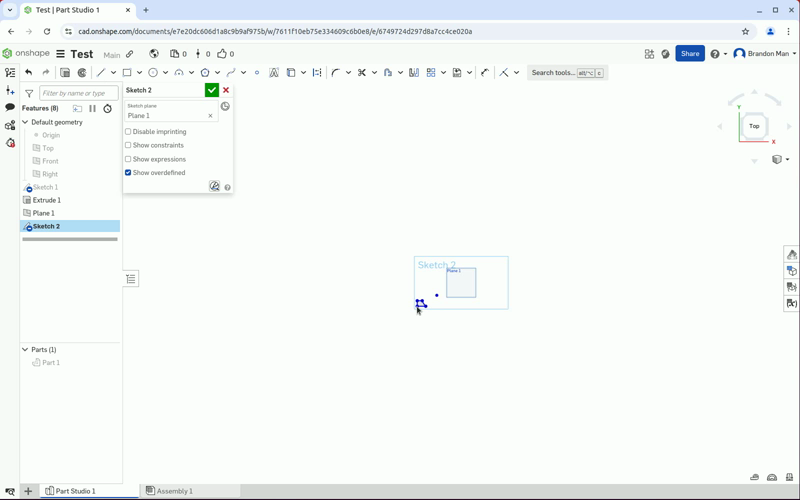
mouse_move(422, 305)
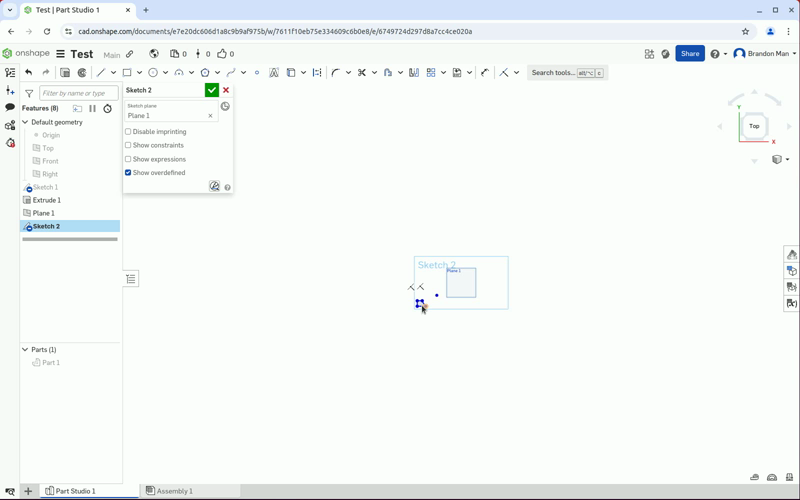
scroll(6)
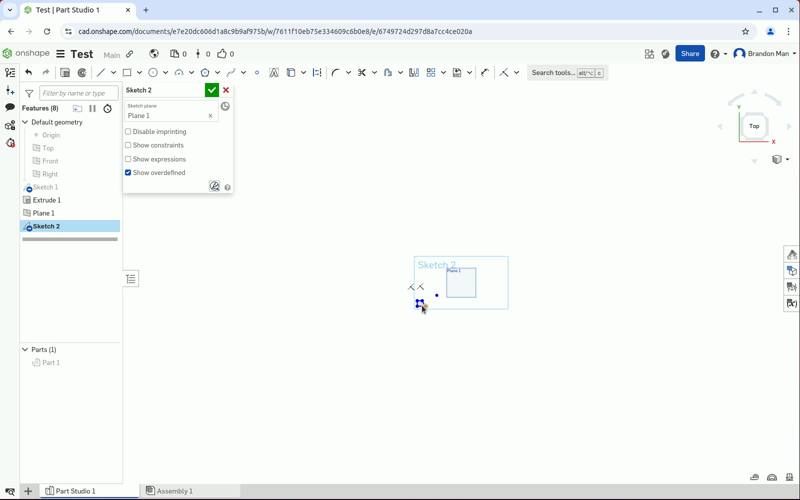
scroll(6)
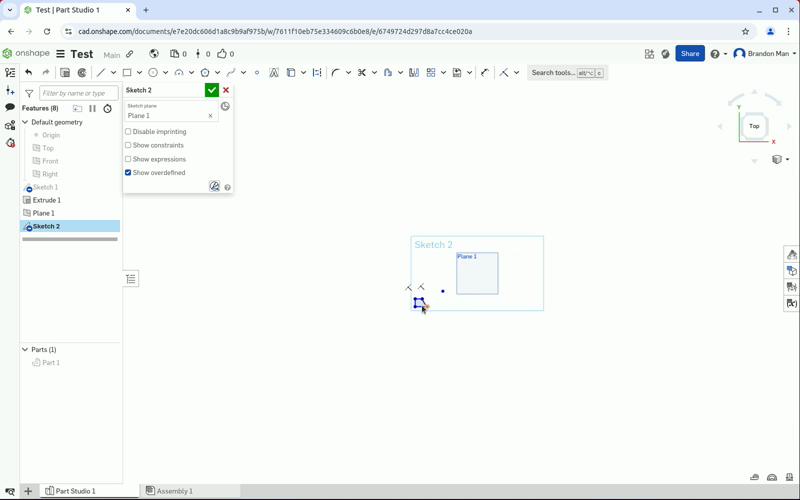
scroll(6)
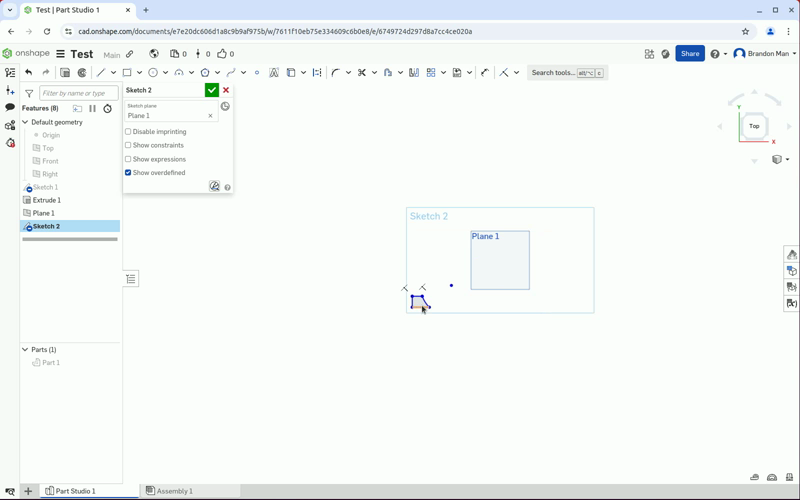
scroll(6)
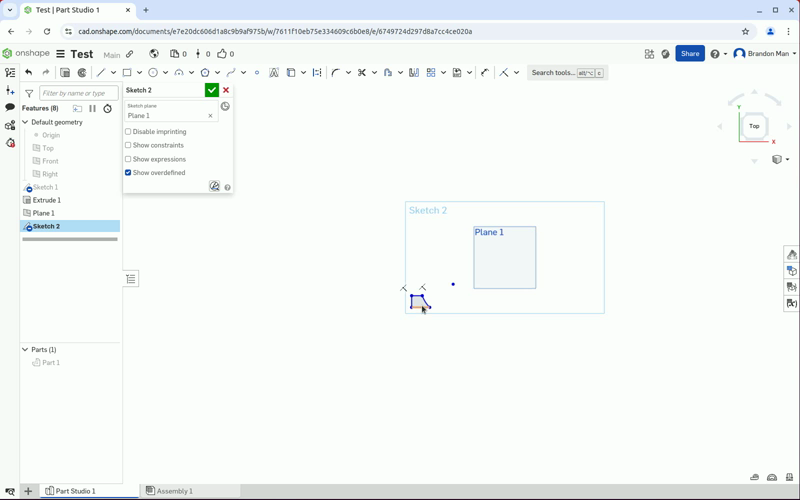
scroll(6)
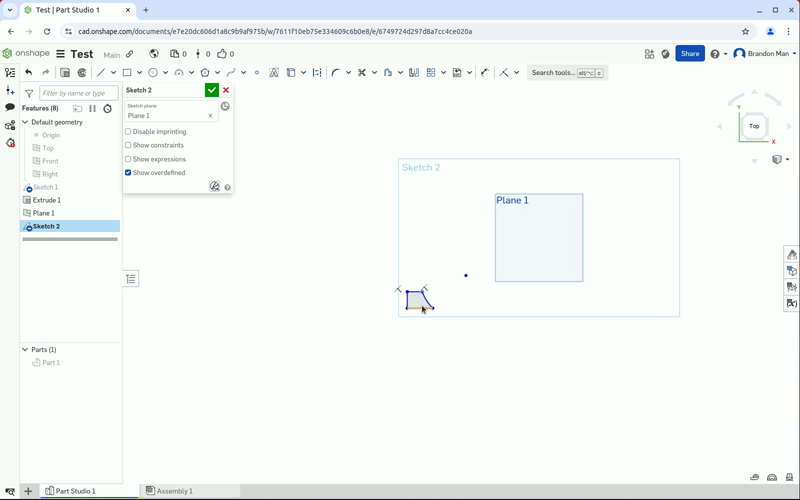
scroll(6)
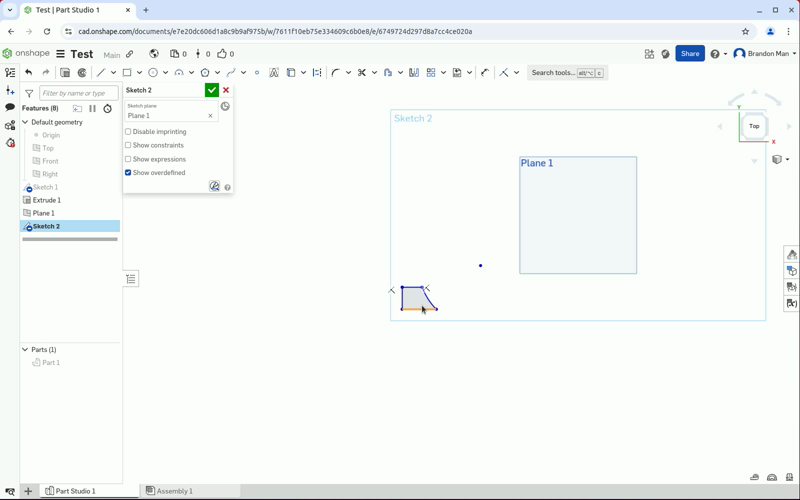
scroll(6)
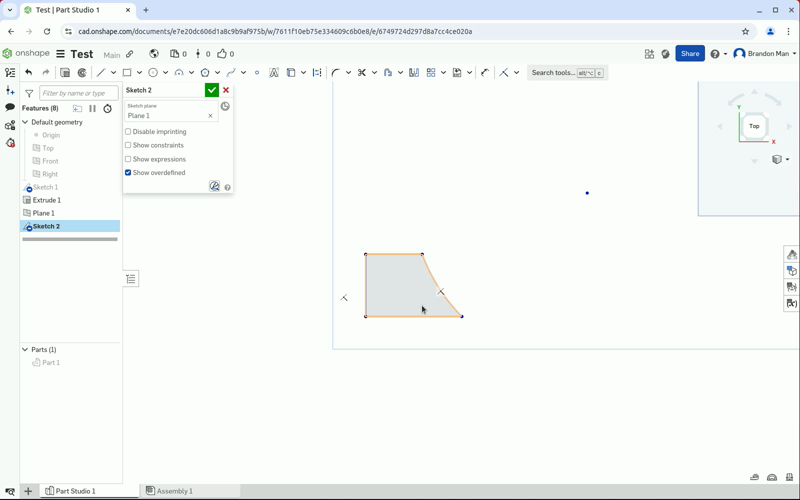
click(422, 305)
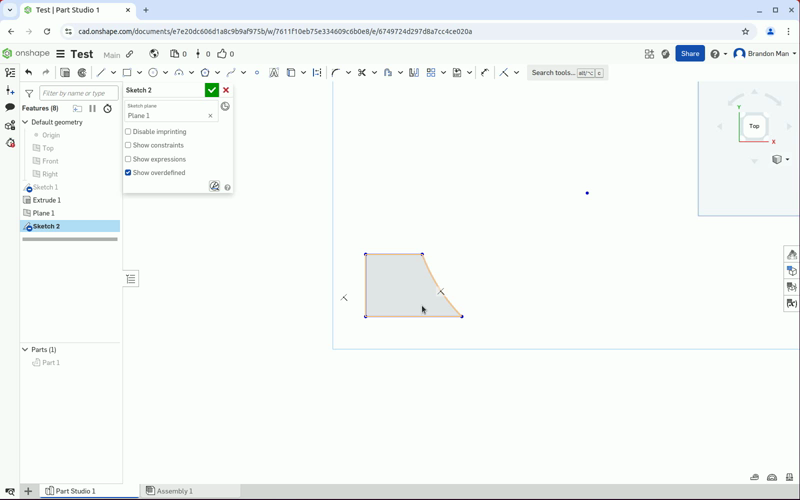
scroll(-6)
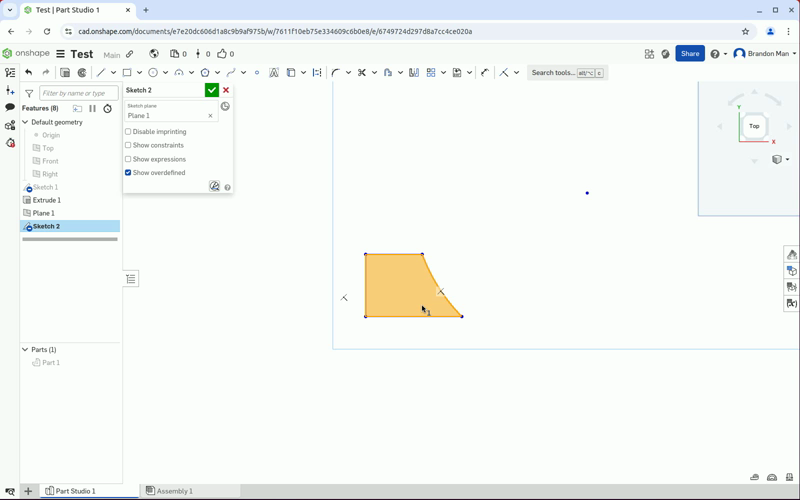
scroll(-6)
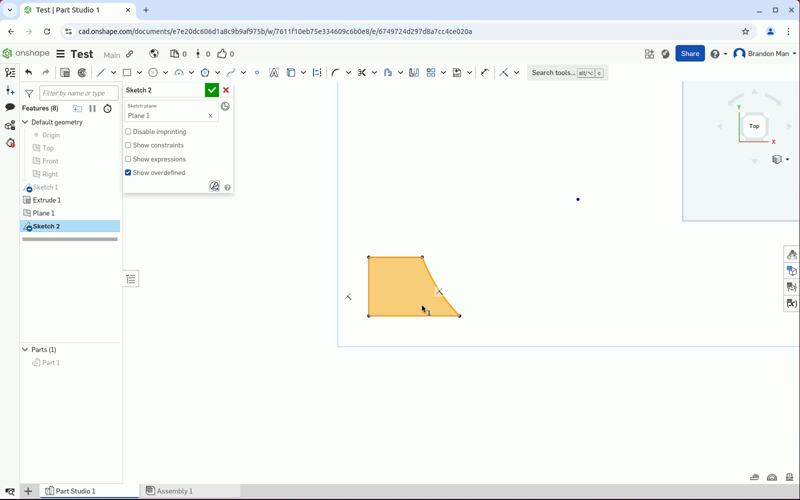
scroll(-6)
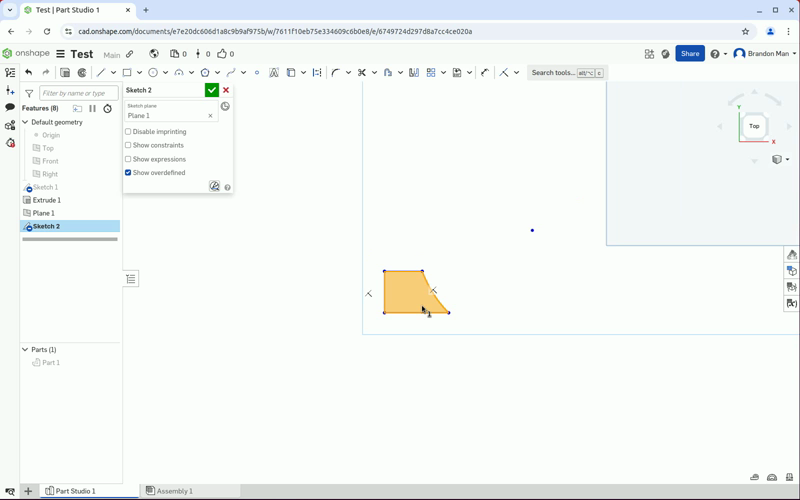
scroll(-6)
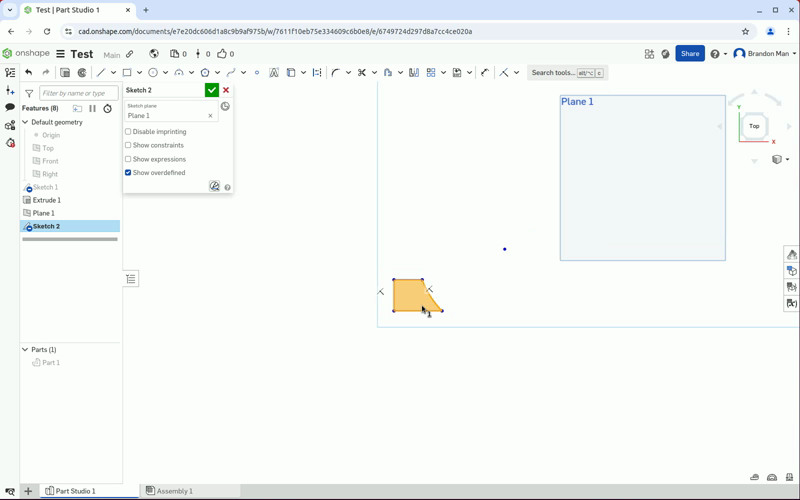
scroll(-6)
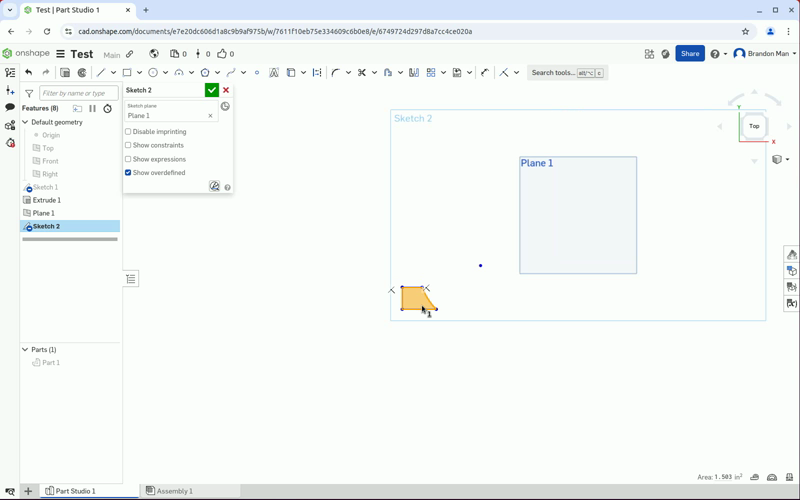
scroll(-6)
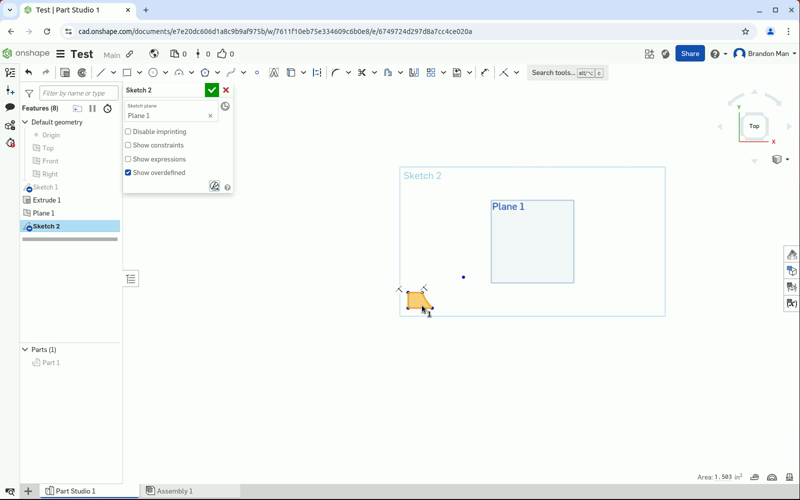
scroll(-6)
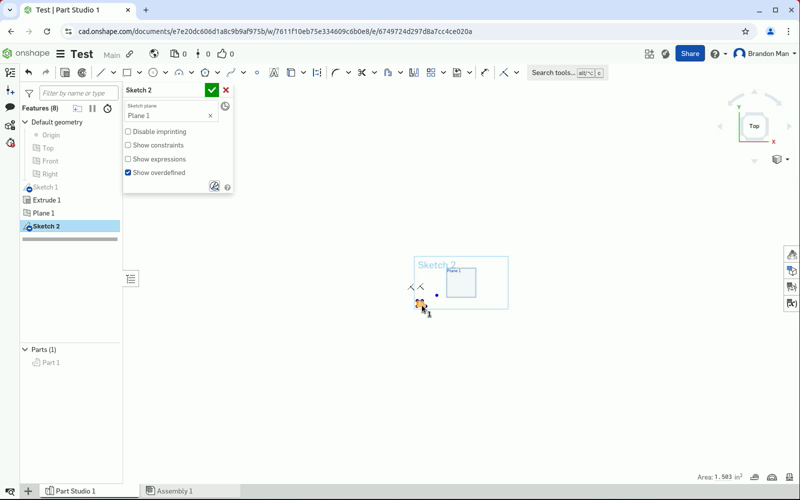
mouse_move(73, 352)
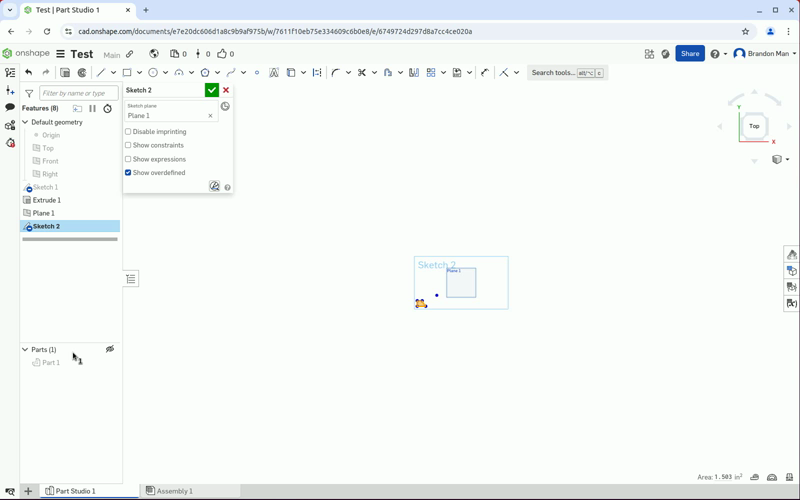
key(shift+y)
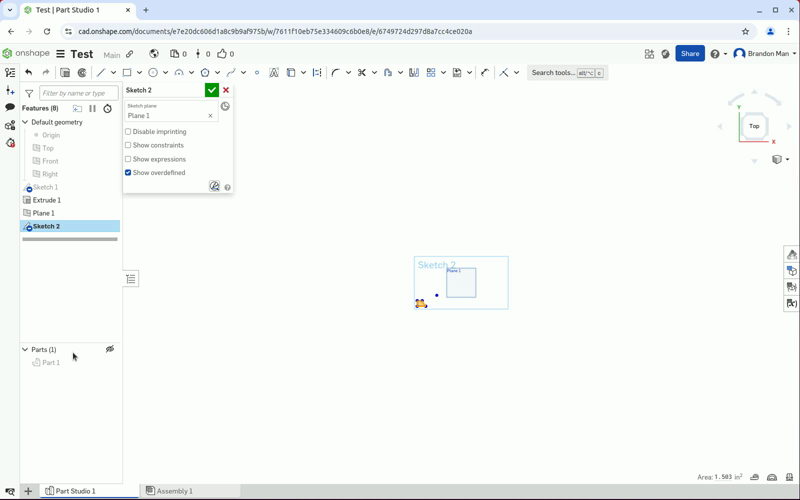
key(shift+e)
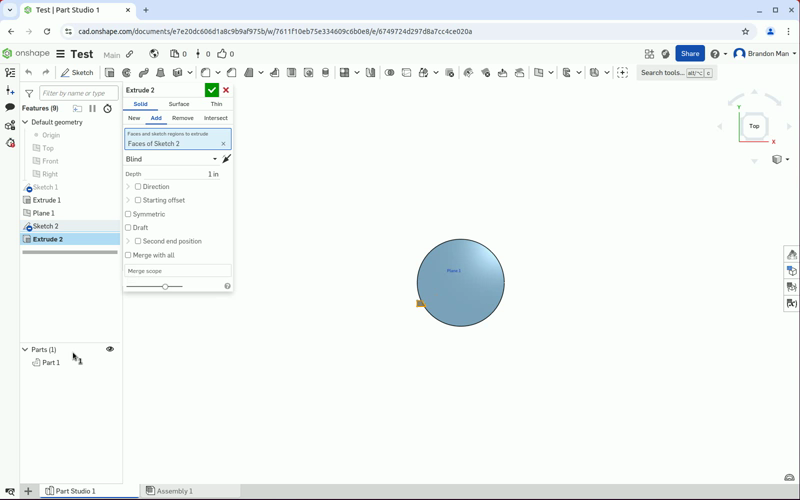
mouse_move(143, 106)
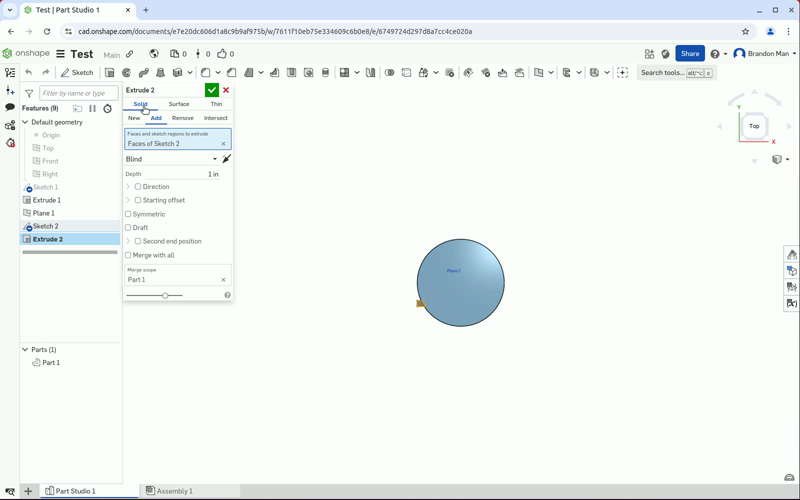
click(143, 106)
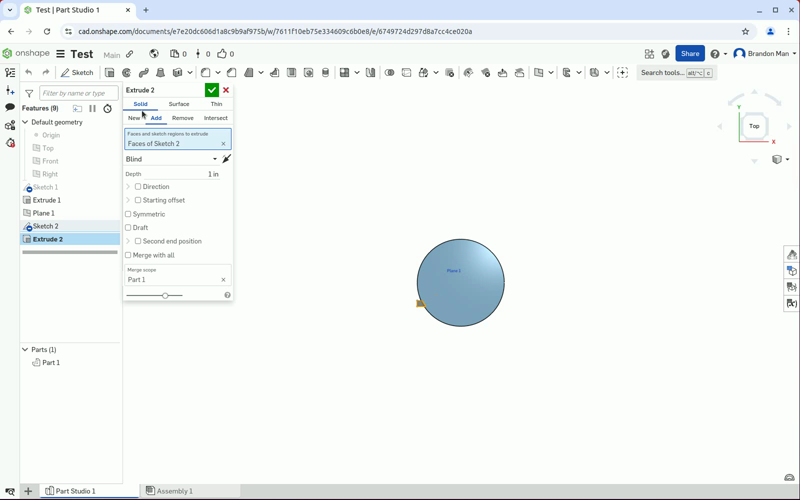
mouse_move(137, 120)
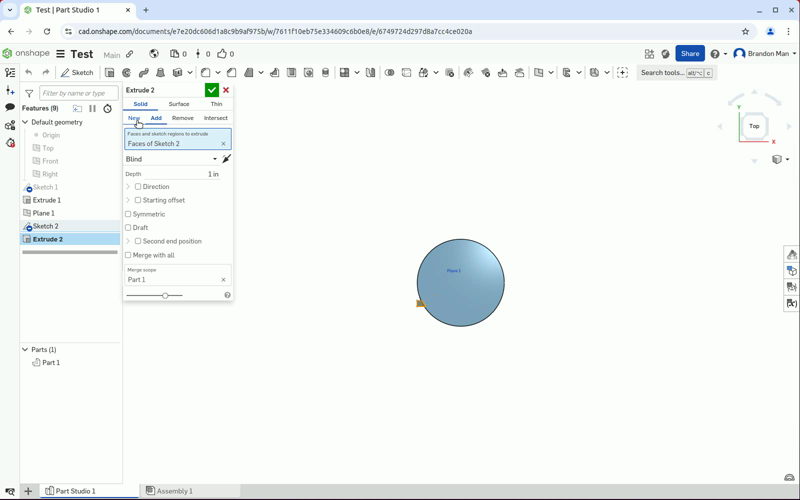
click(137, 120)
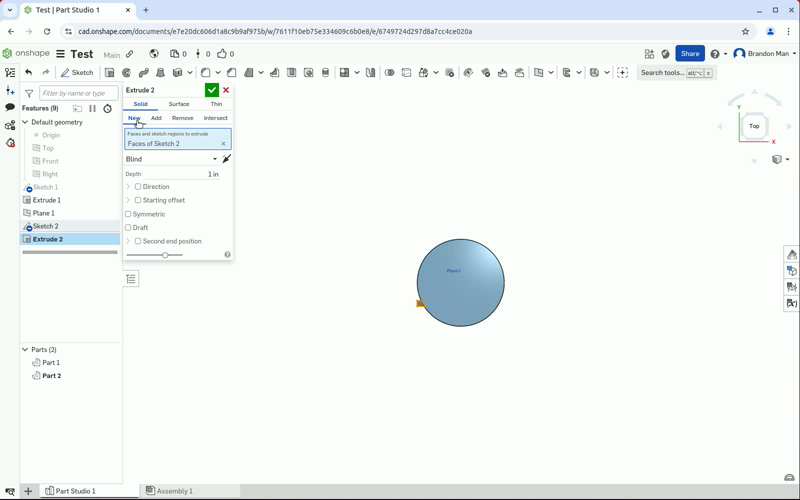
key(tab, 4)
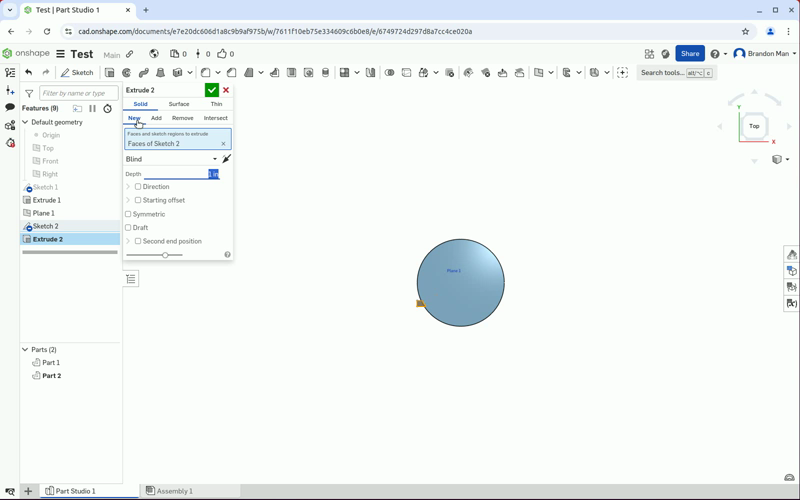
text(13.239)
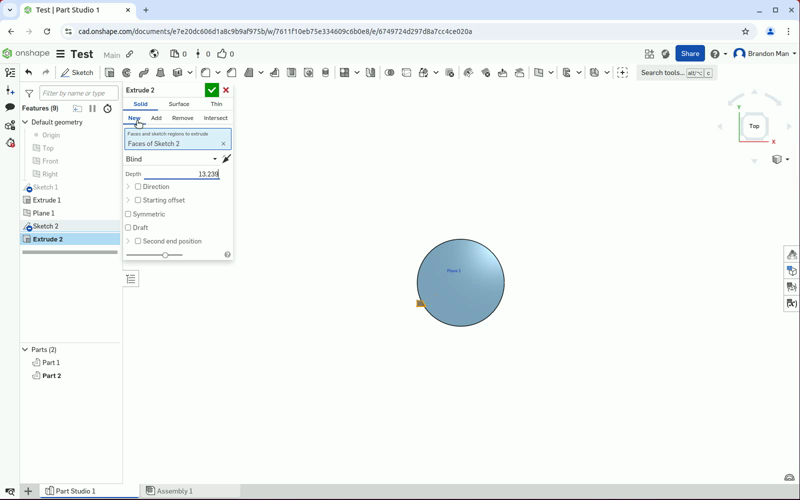
key(enter)
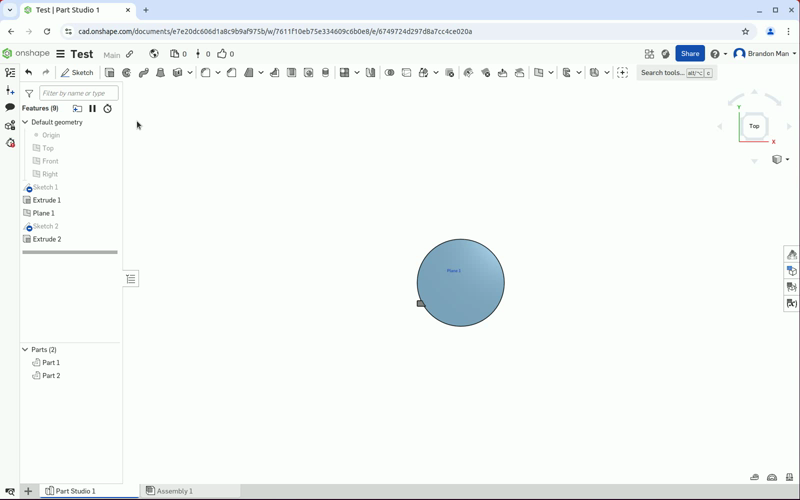
key(shift+h)
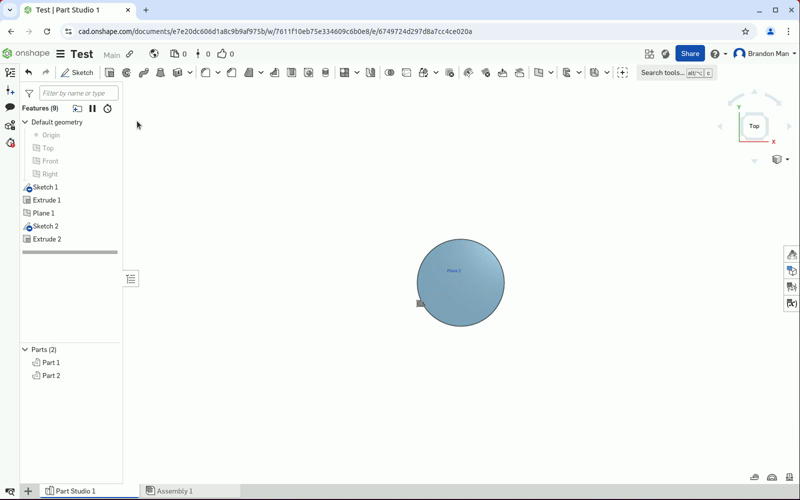
key(shift+h)
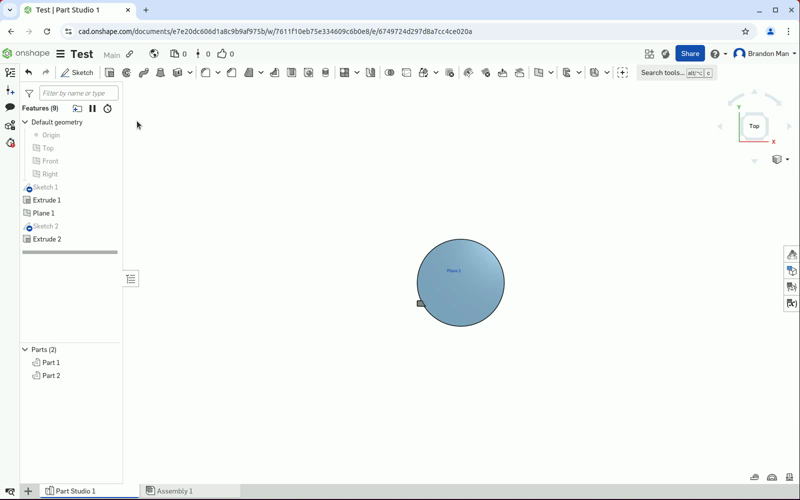
mouse_move(73, 189)
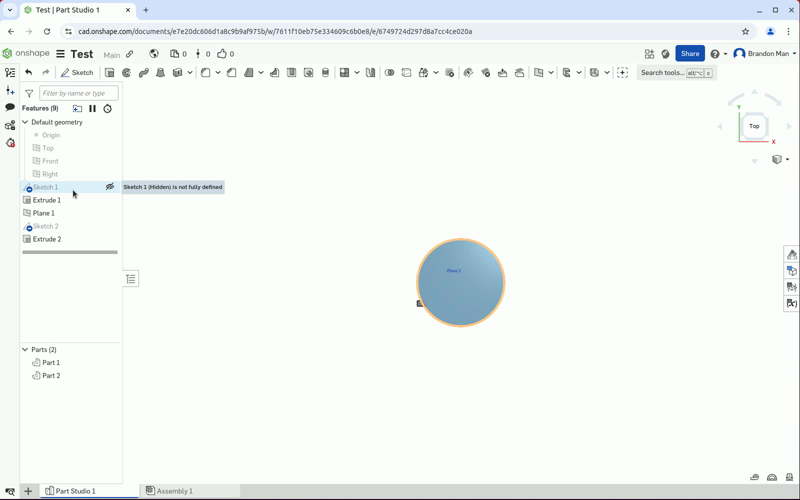
click(73, 189)
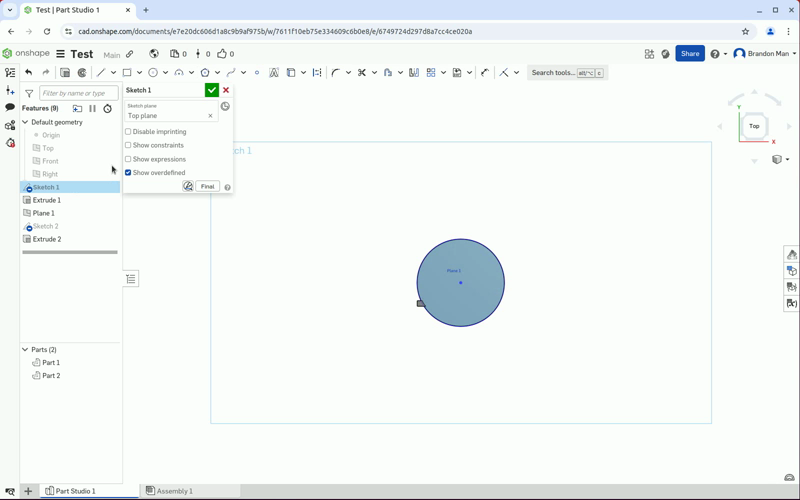
mouse_move(229, 92)
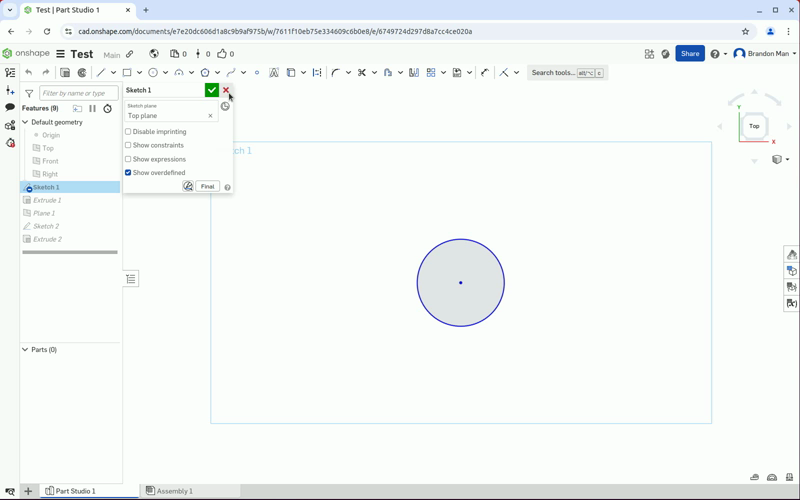
click(229, 92)
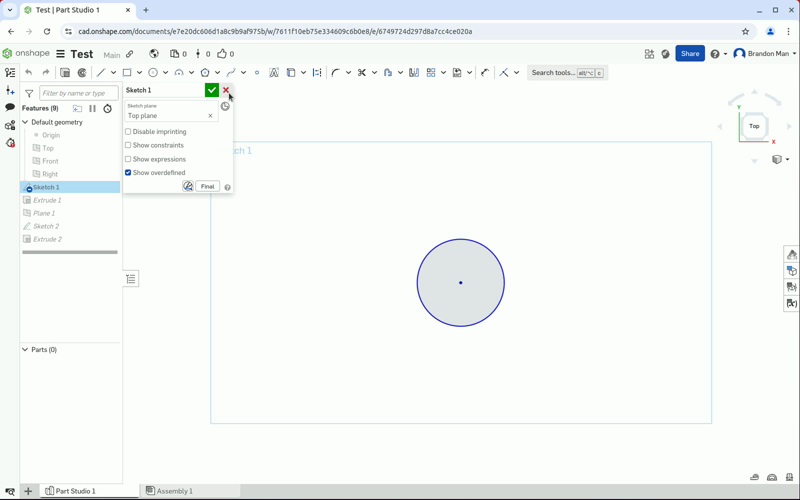
key(shift+s)
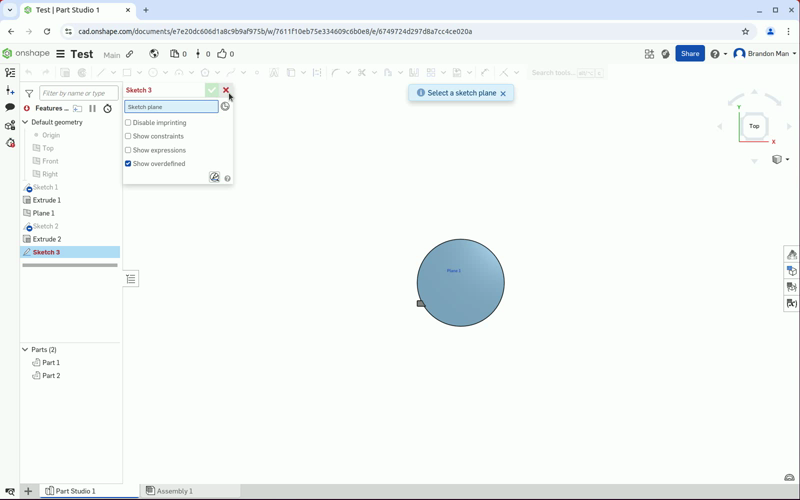
mouse_move(73, 215)
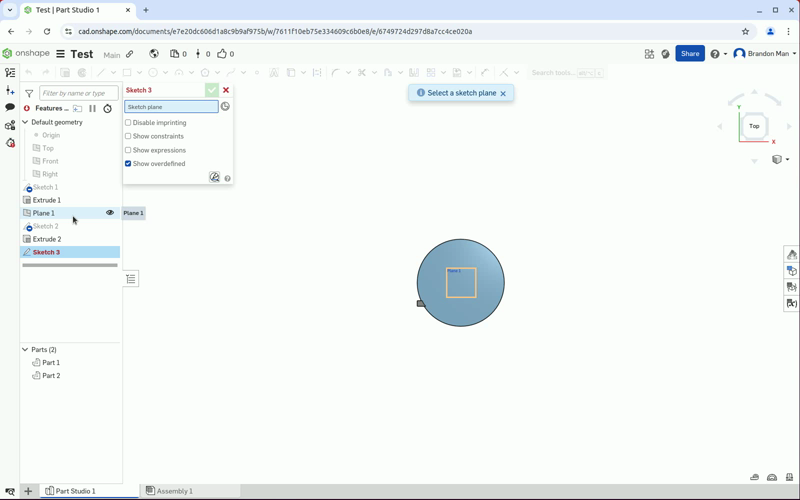
click(73, 215)
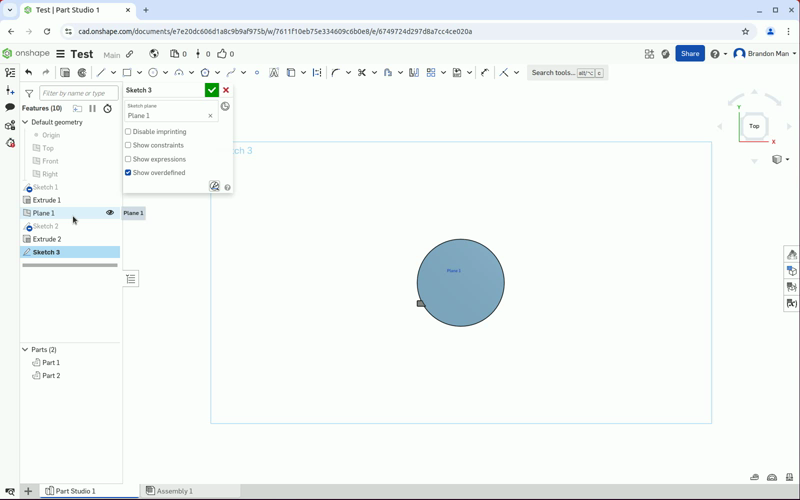
mouse_move(73, 352)
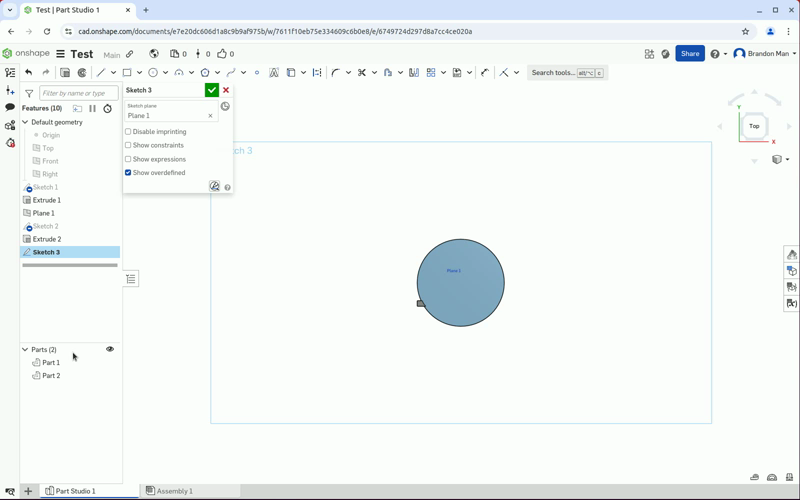
key(y)
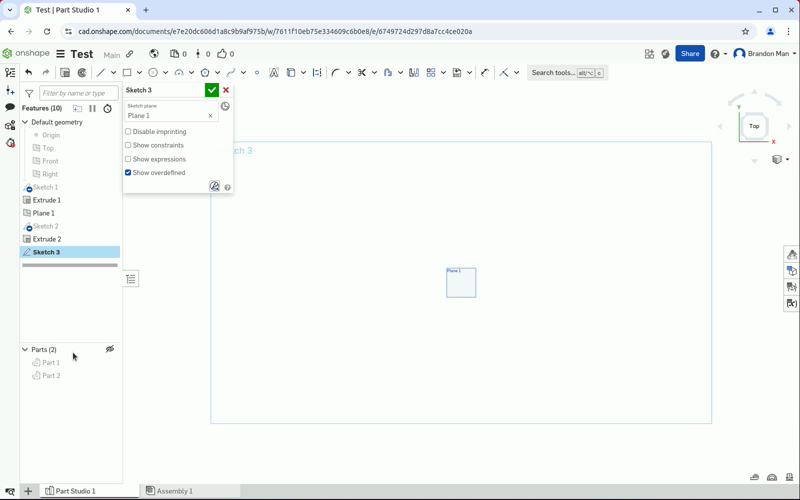
key(l)
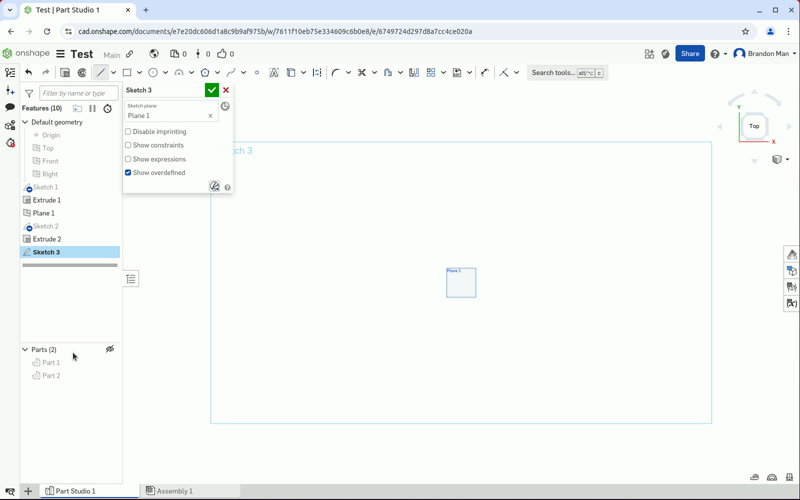
key_down(shift)
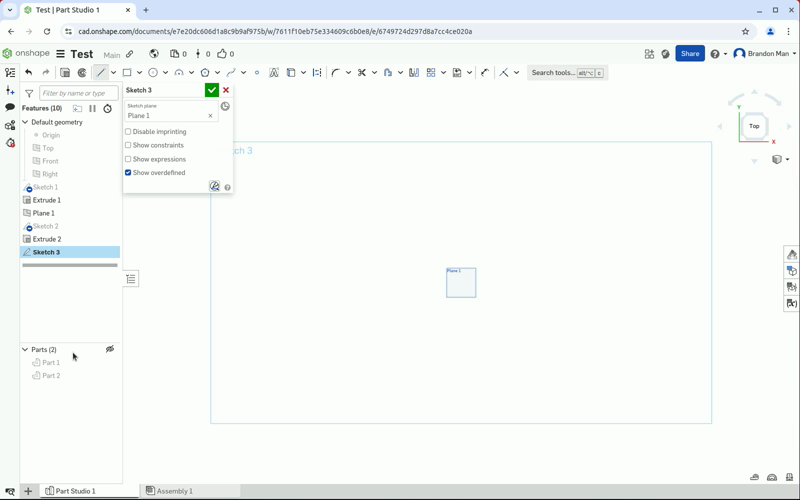
mouse_move(497, 306)
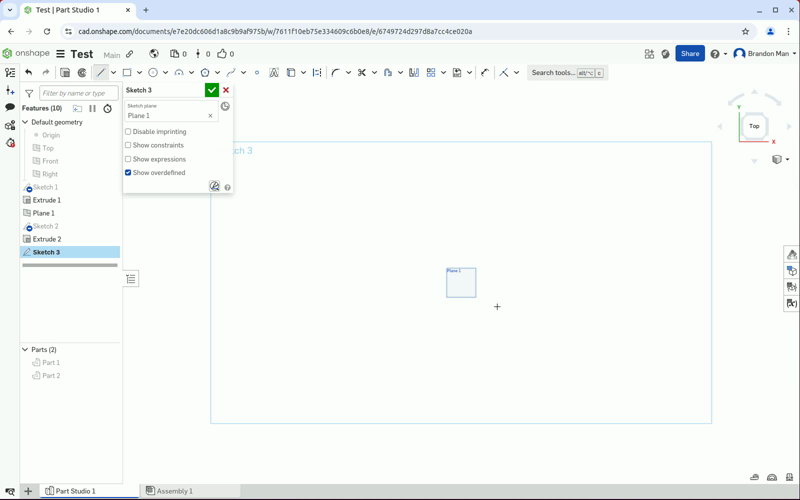
click(497, 306)
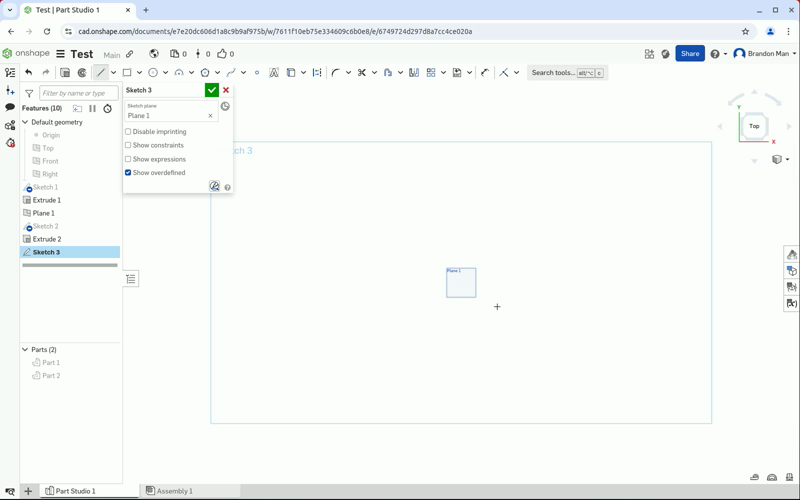
key_up(shift)
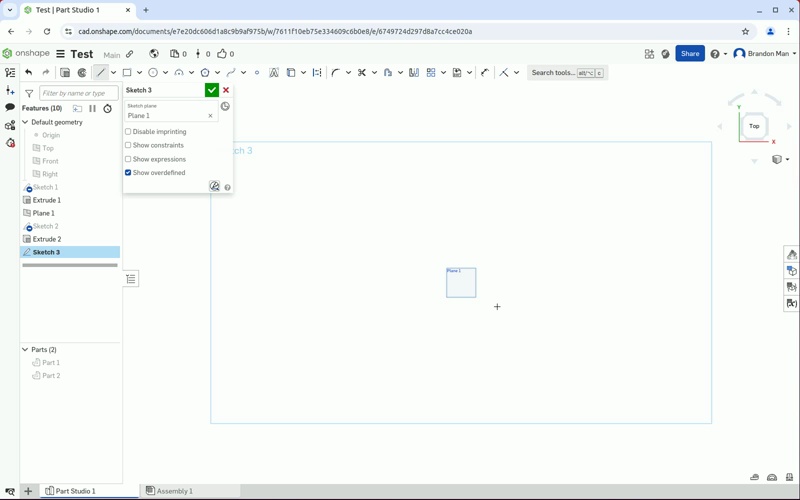
key_down(shift)
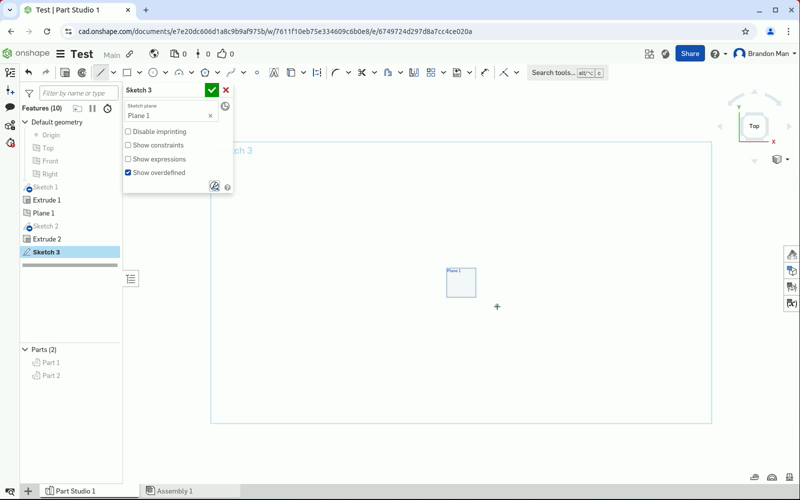
mouse_move(527, 306)
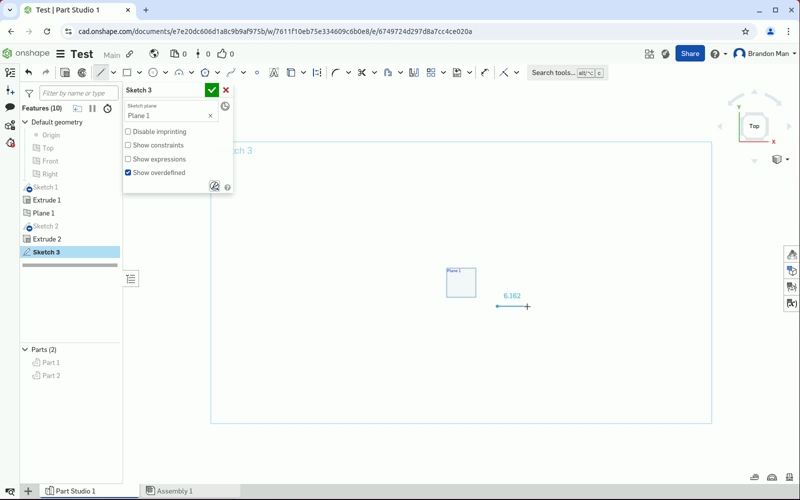
mouse_move(506, 306)
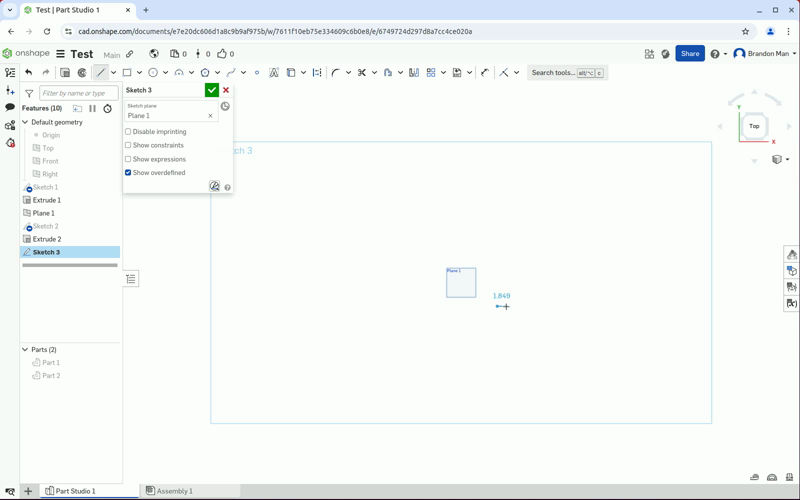
click(506, 306)
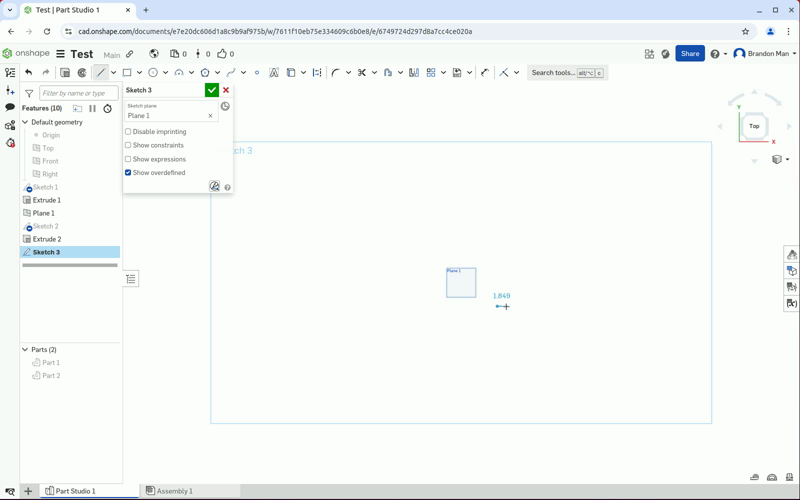
key_up(shift)
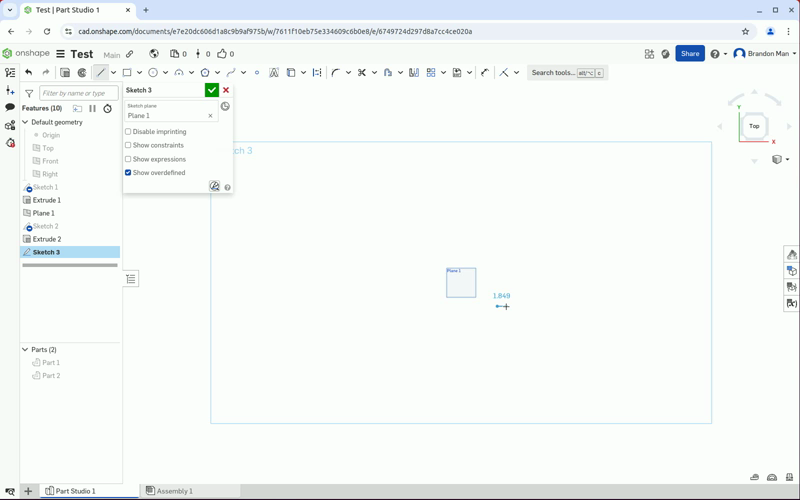
key_down(shift)
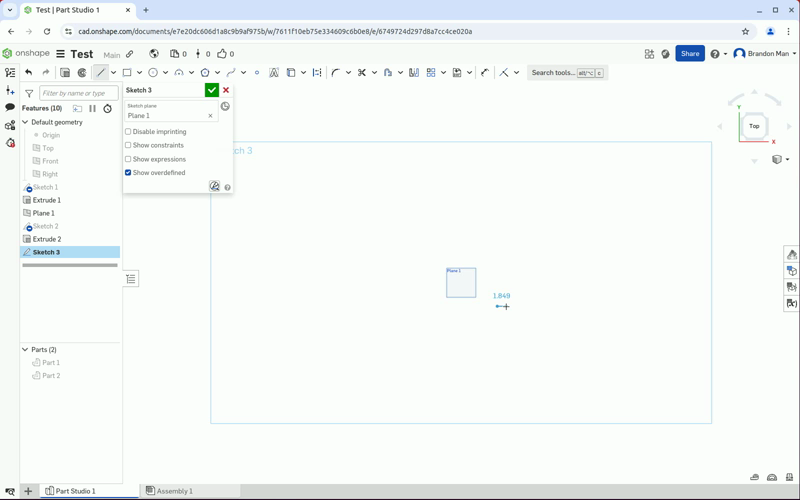
mouse_move(536, 306)
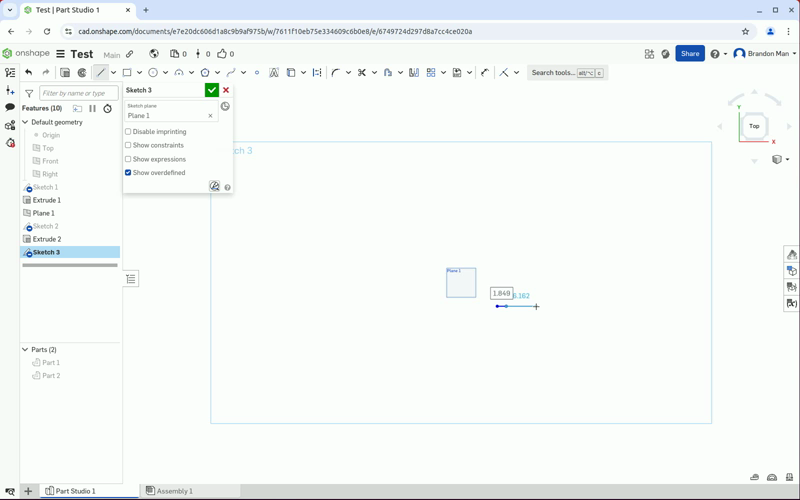
mouse_move(506, 300)
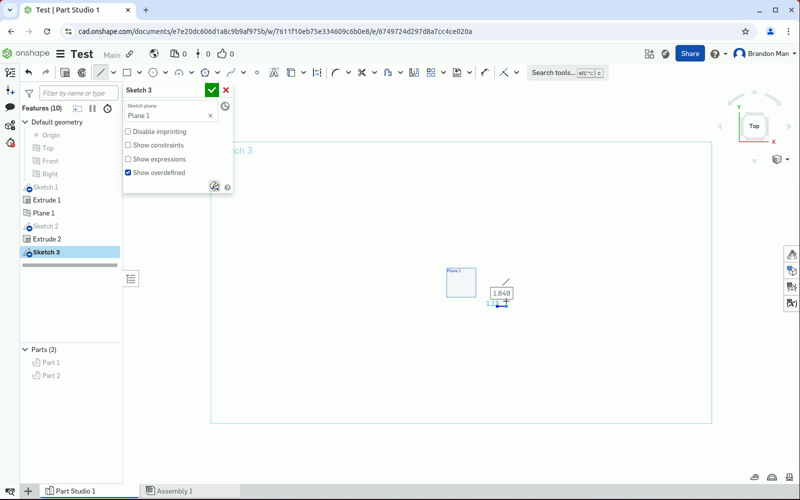
scroll(6)
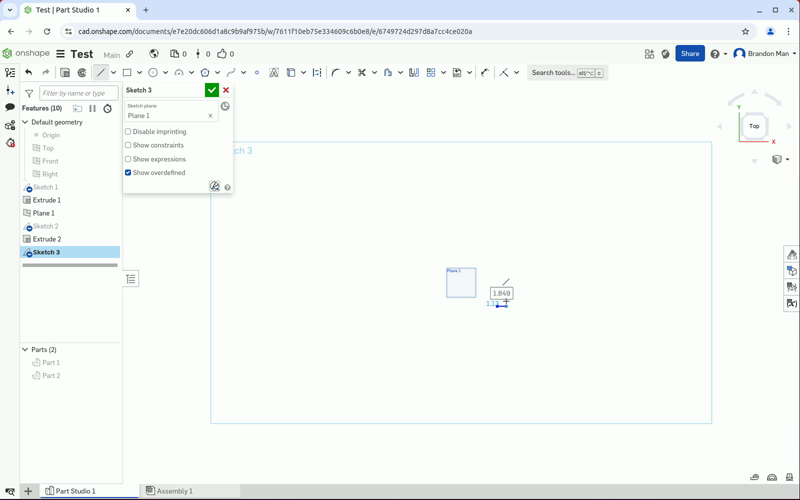
scroll(6)
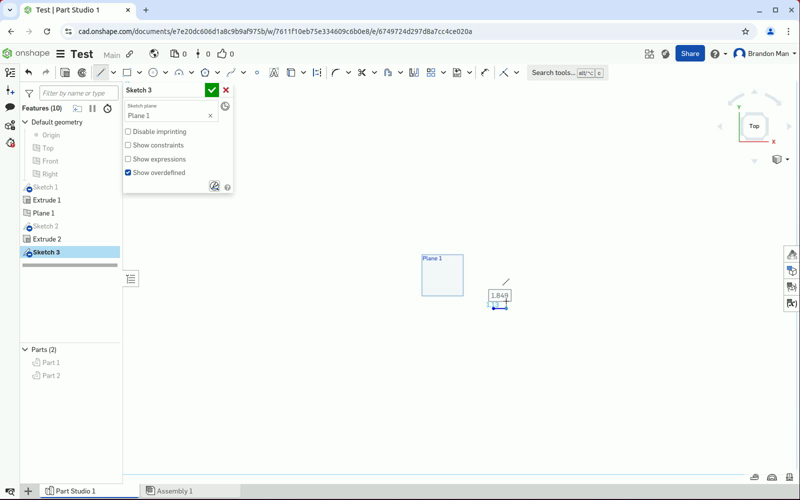
scroll(6)
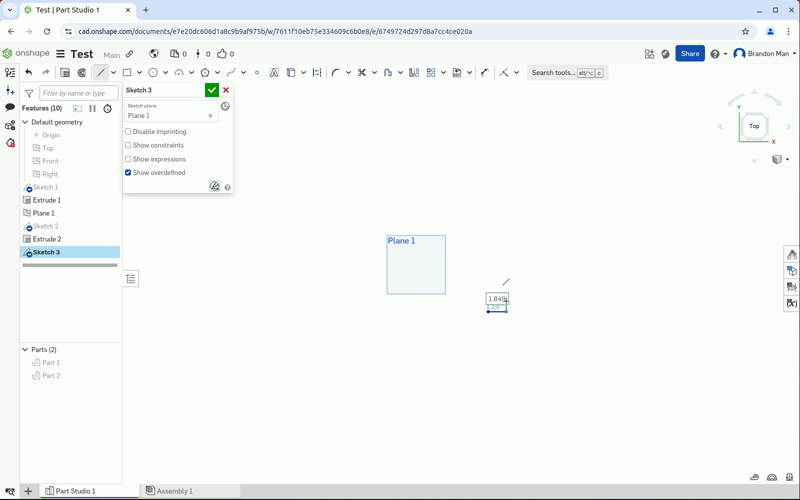
scroll(6)
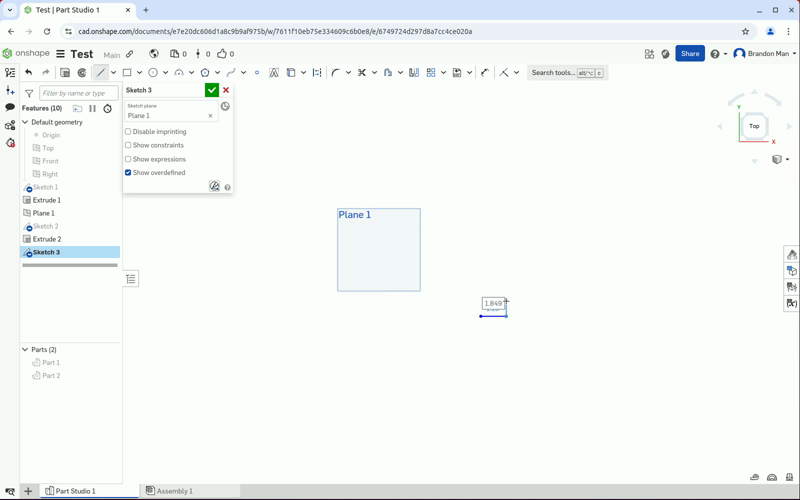
scroll(6)
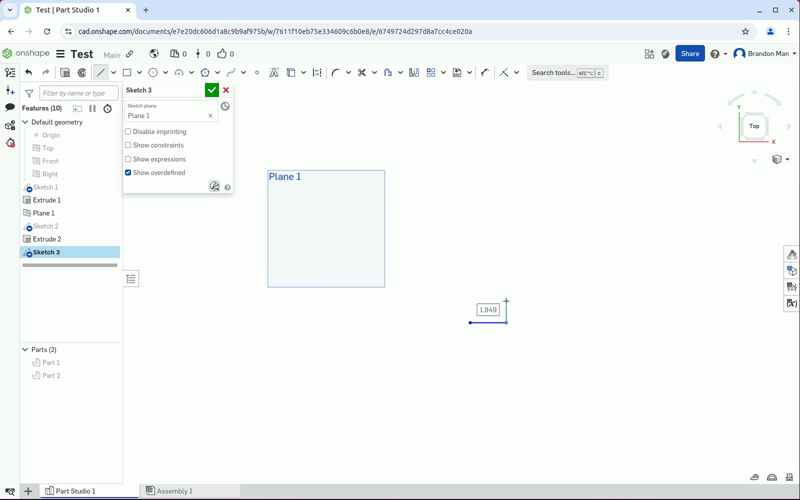
scroll(6)
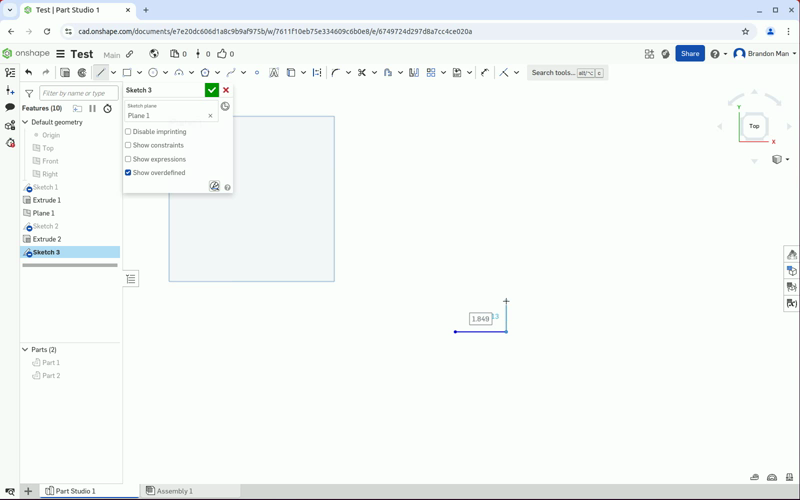
scroll(6)
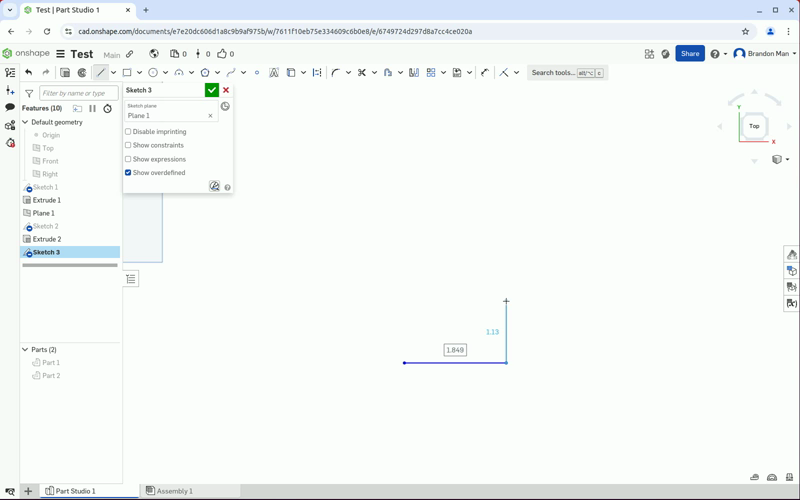
click(506, 300)
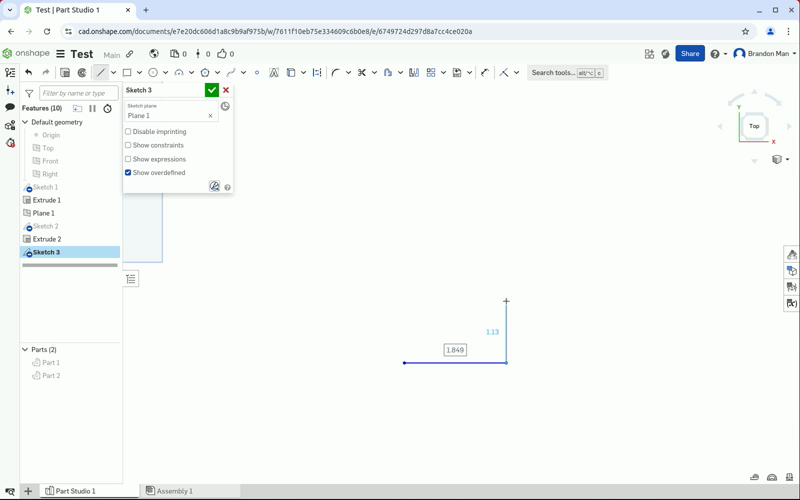
scroll(-6)
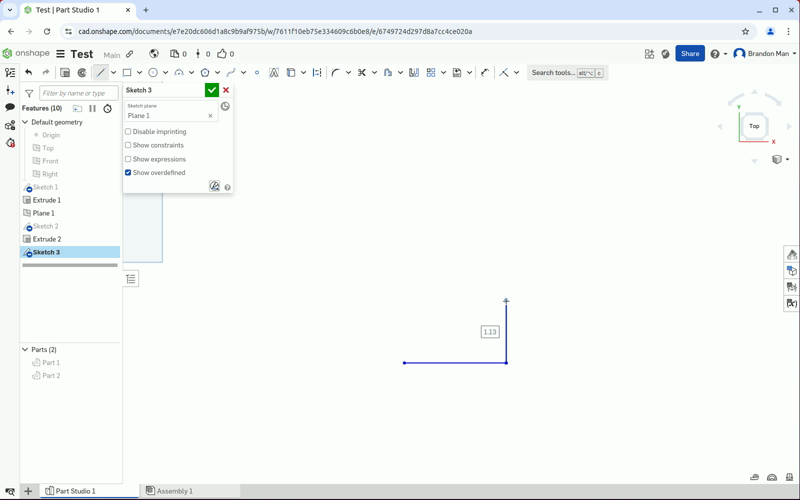
scroll(-6)
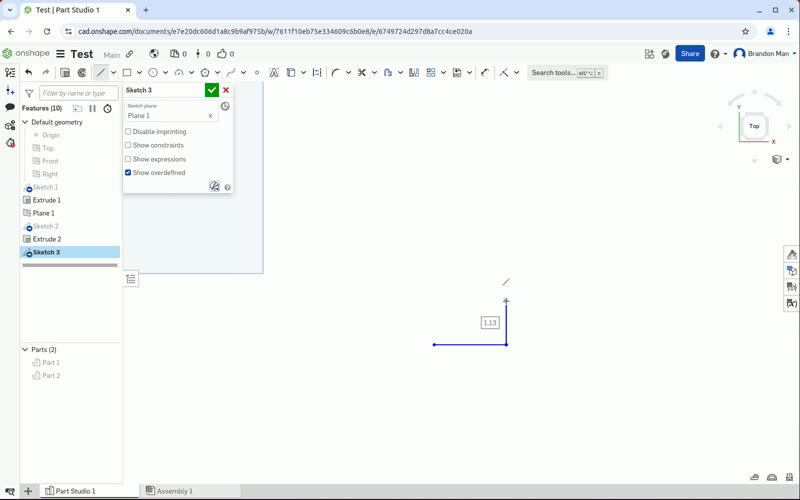
scroll(-6)
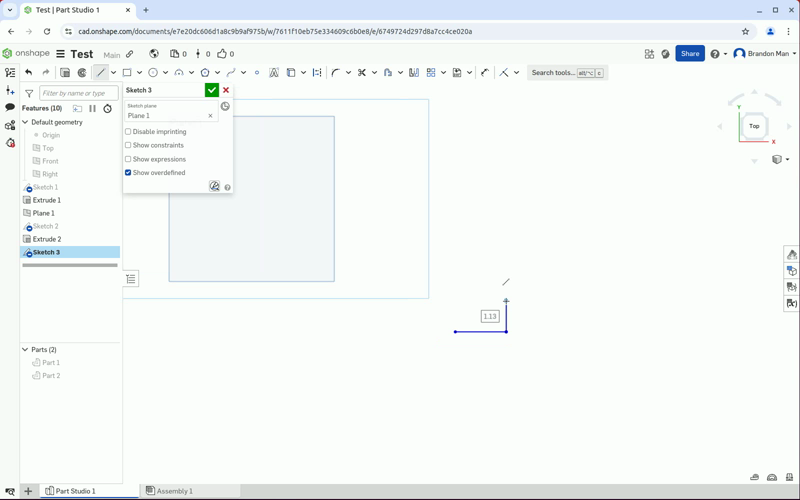
scroll(-6)
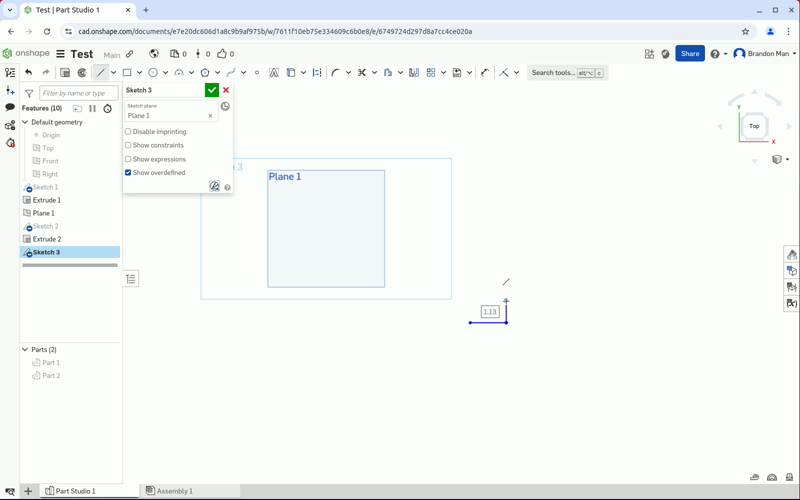
scroll(-6)
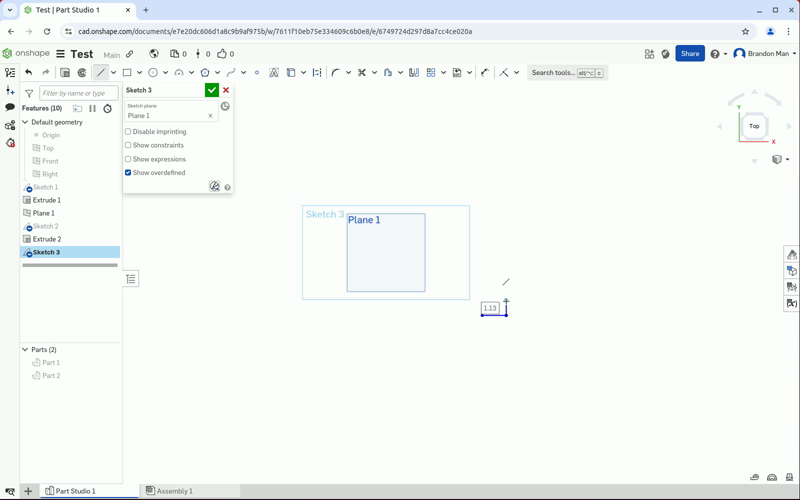
scroll(-6)
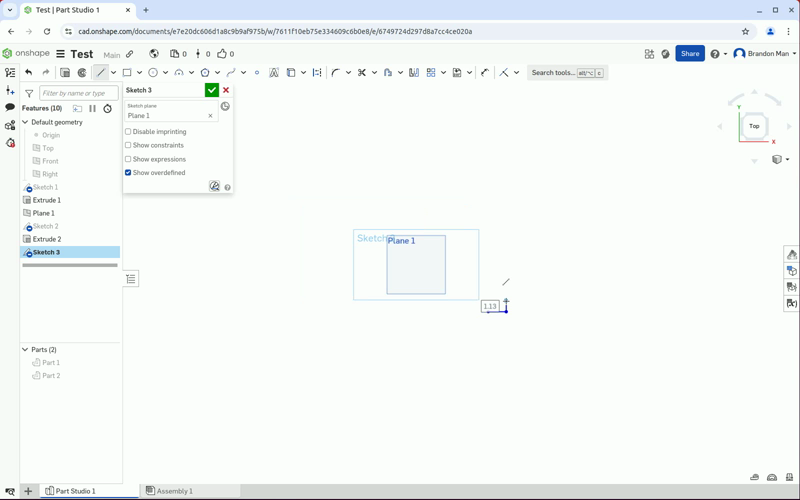
scroll(-6)
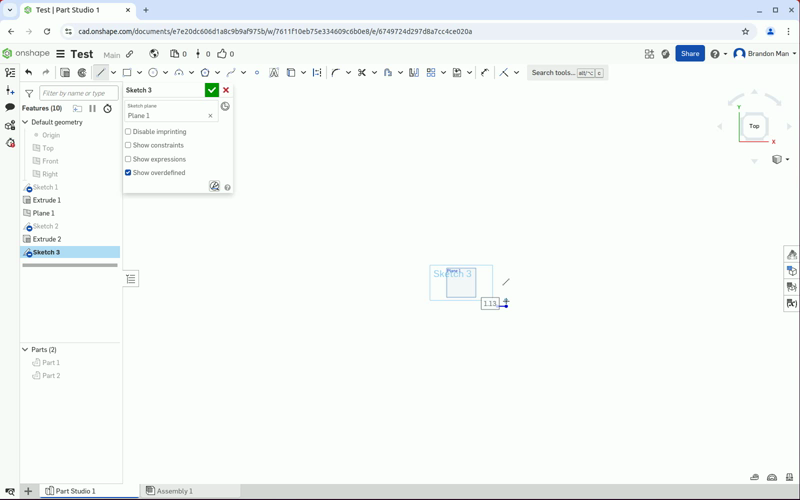
key_up(shift)
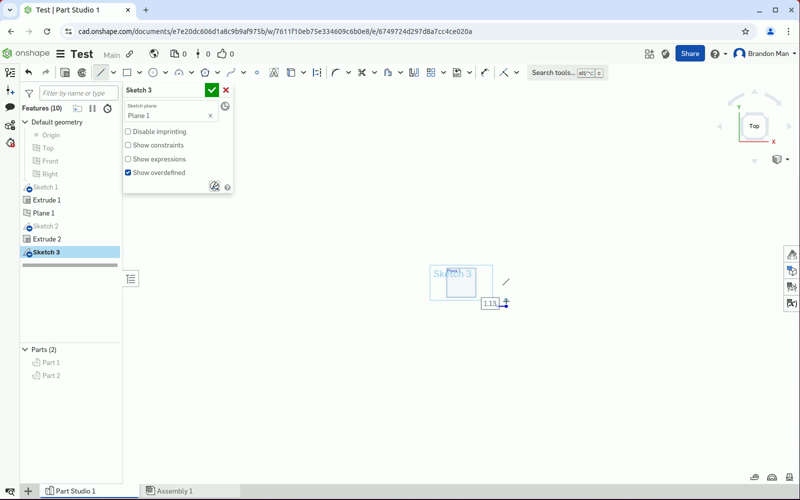
key_down(shift)
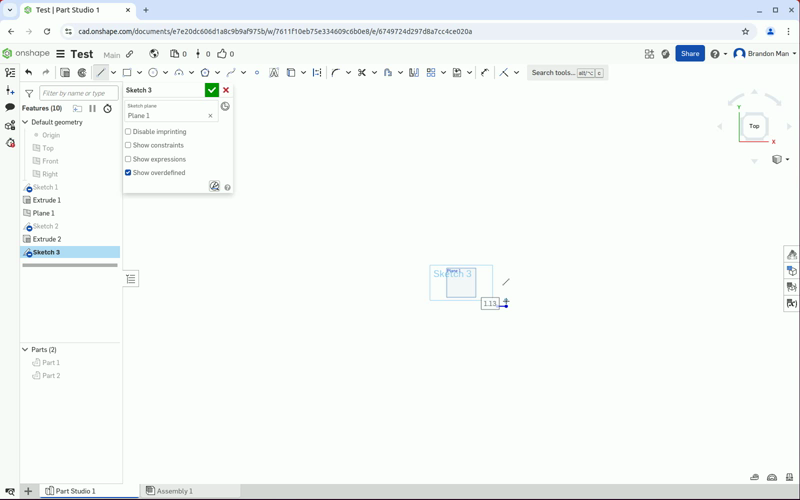
mouse_move(536, 300)
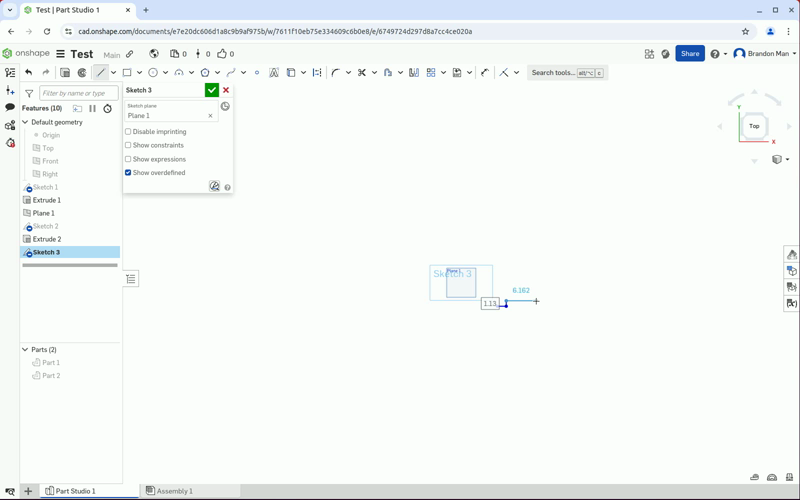
mouse_move(500, 300)
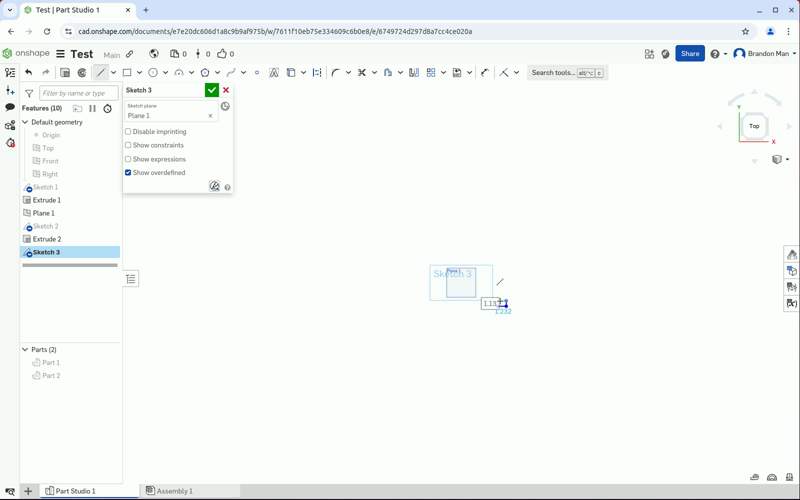
scroll(6)
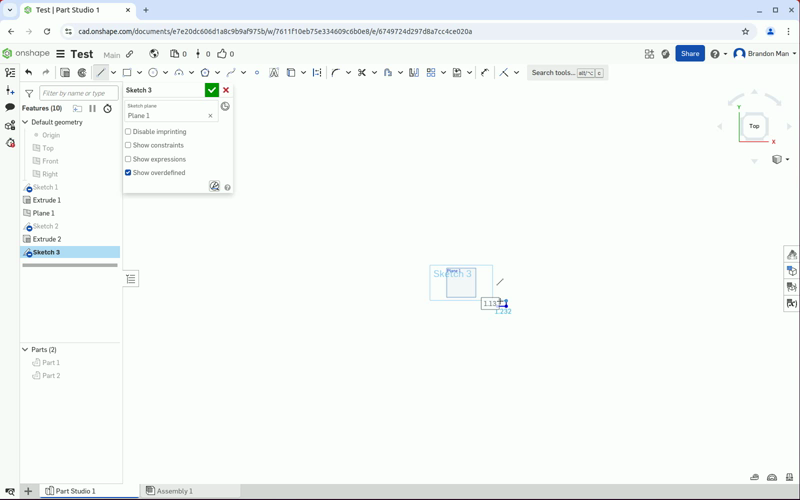
scroll(6)
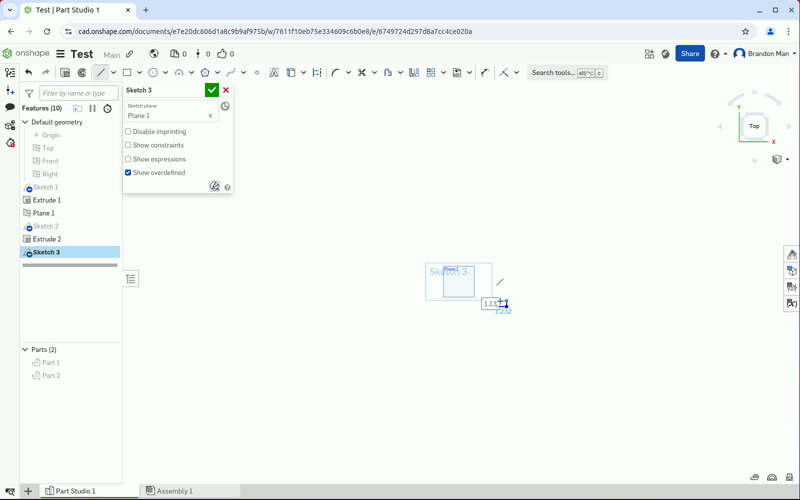
scroll(6)
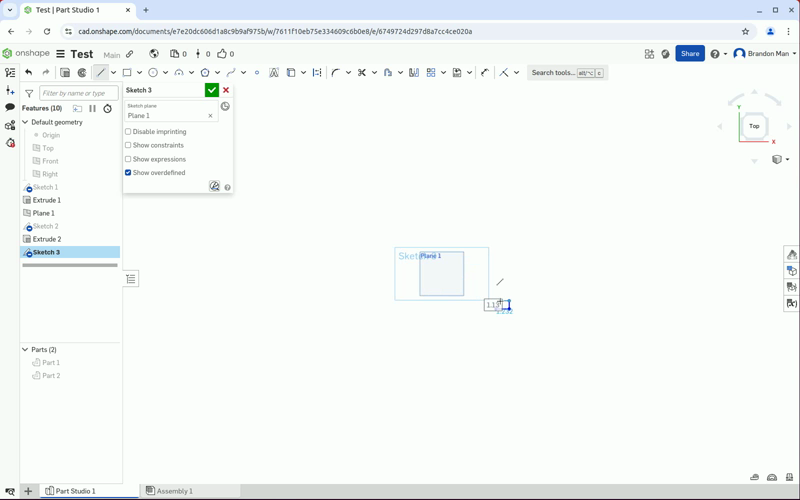
scroll(6)
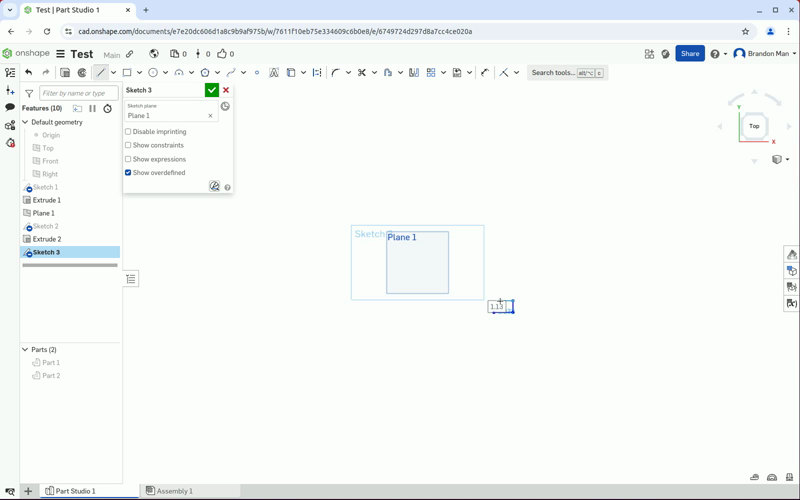
scroll(6)
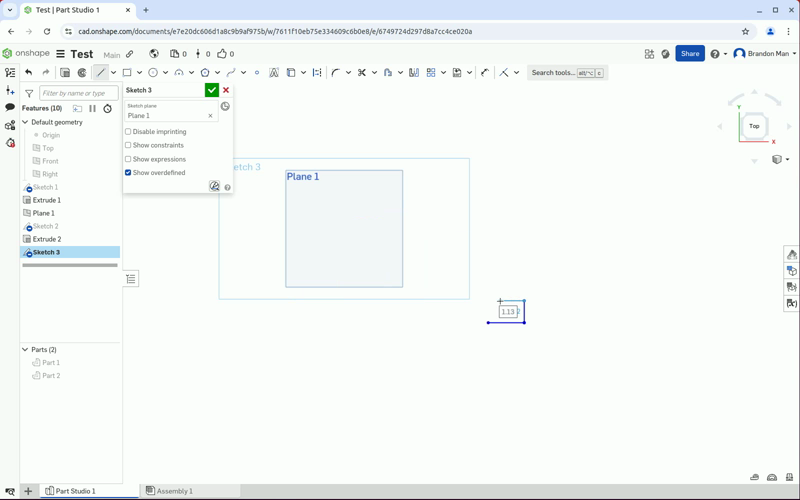
scroll(6)
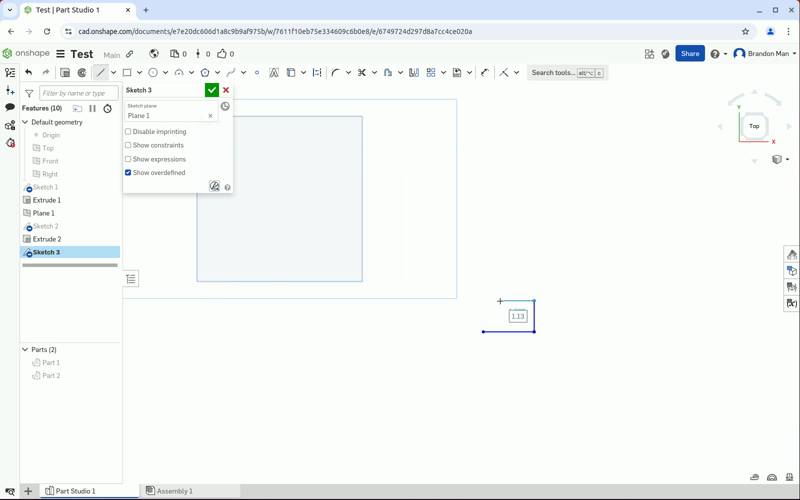
scroll(6)
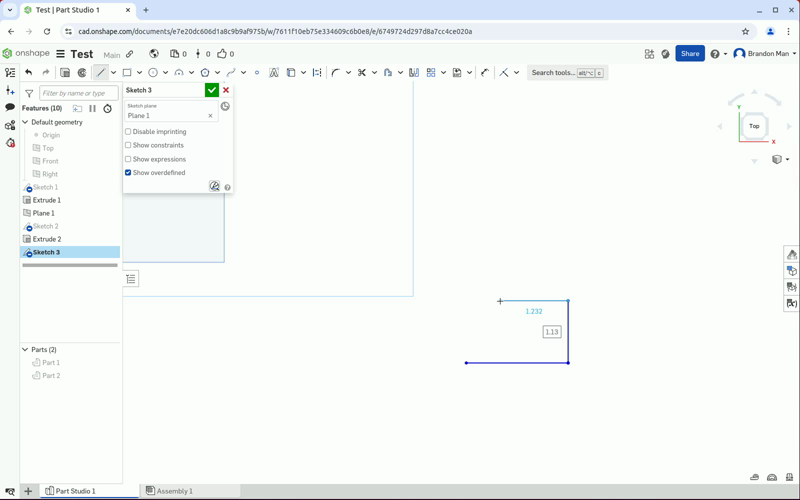
click(500, 300)
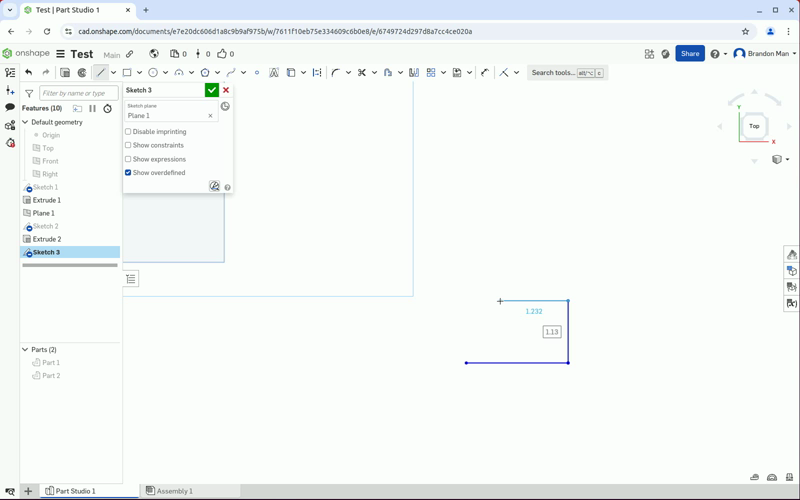
scroll(-6)
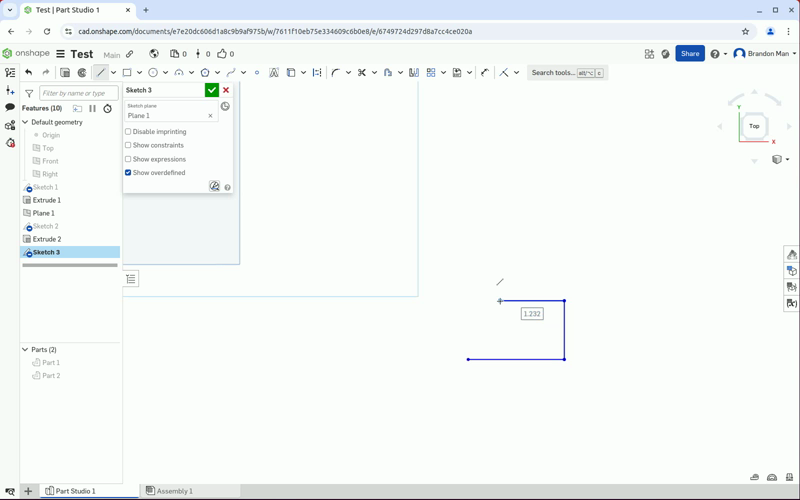
scroll(-6)
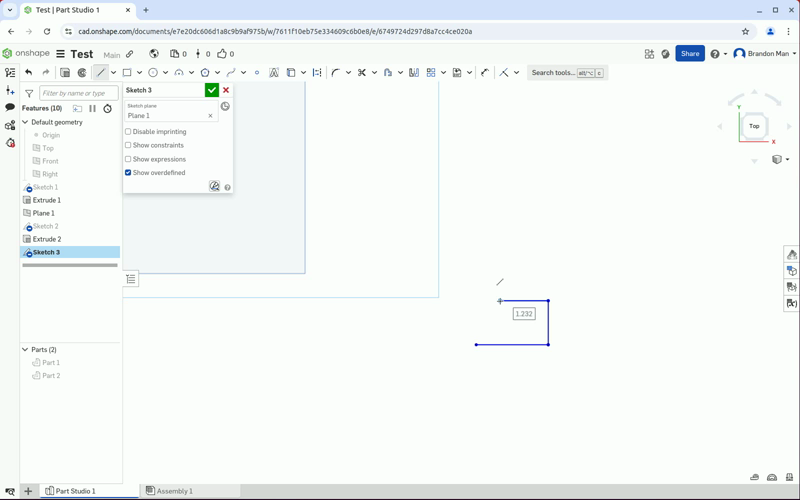
scroll(-6)
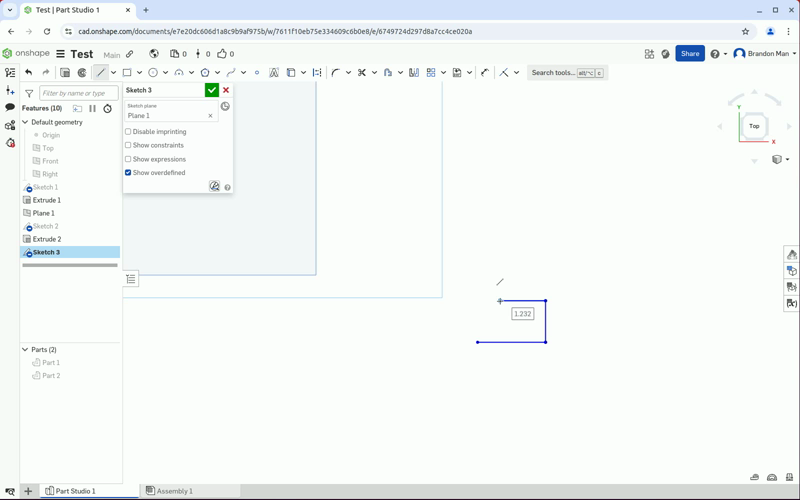
scroll(-6)
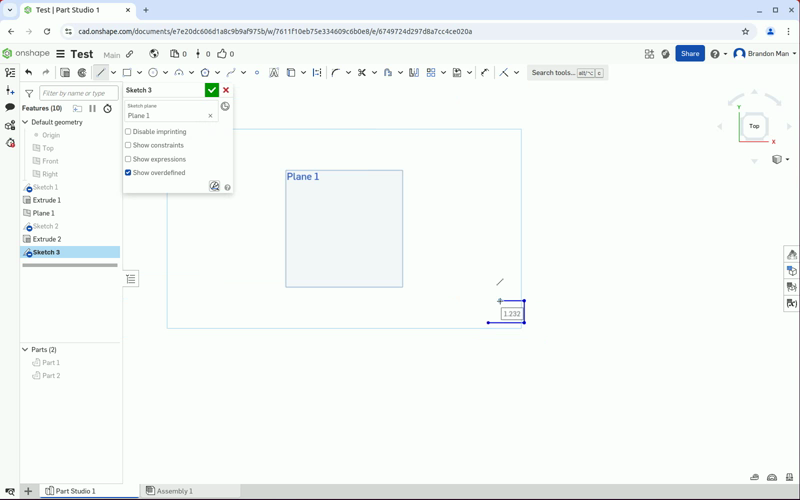
scroll(-6)
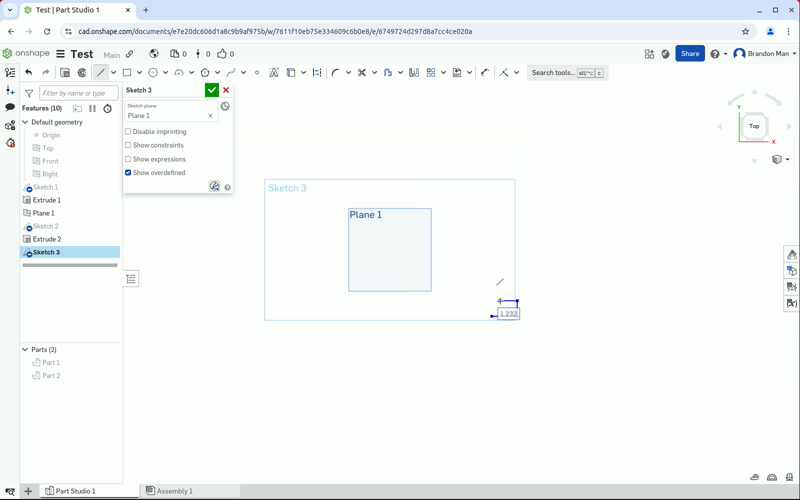
scroll(-6)
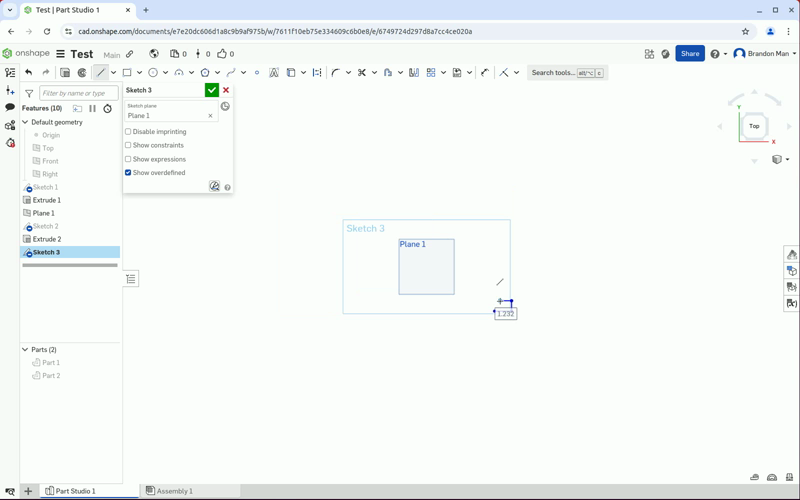
scroll(-6)
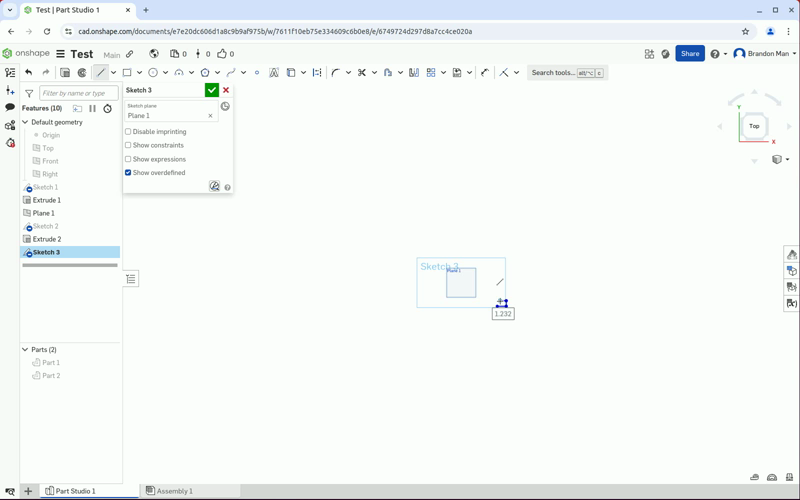
key_up(shift)
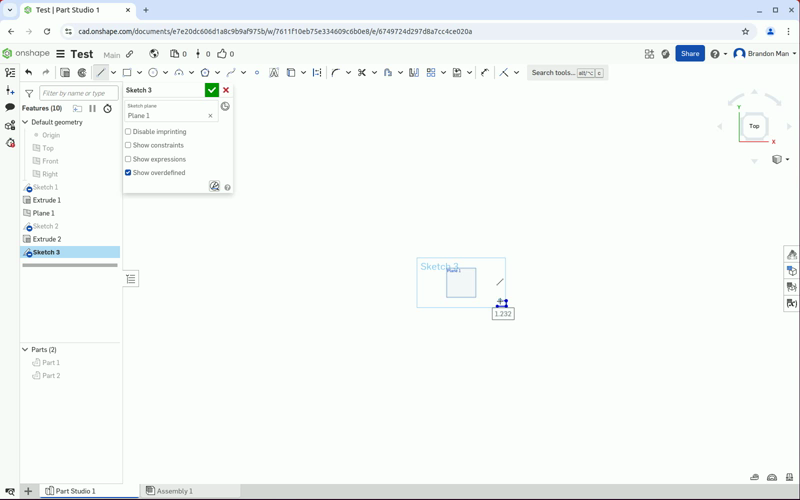
key(esc)
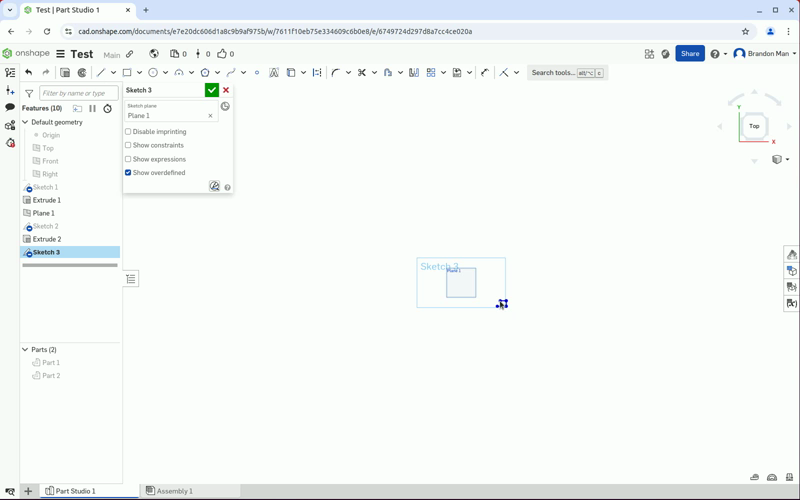
key(a)
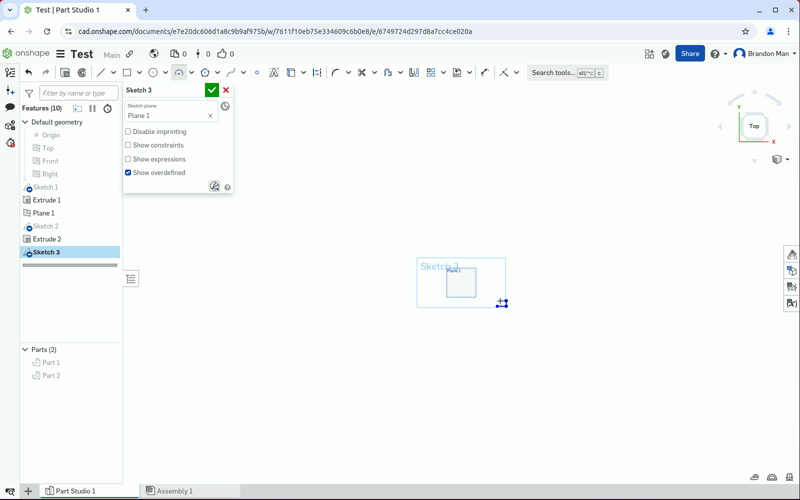
mouse_move(500, 300)
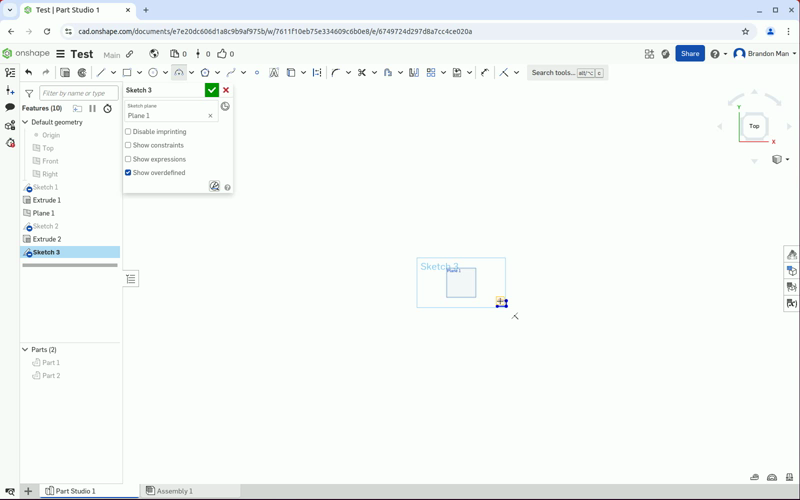
click(500, 300)
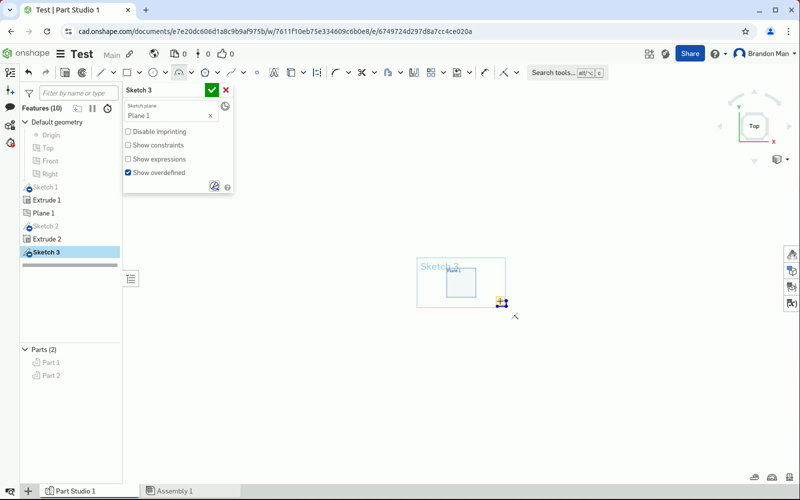
mouse_move(497, 306)
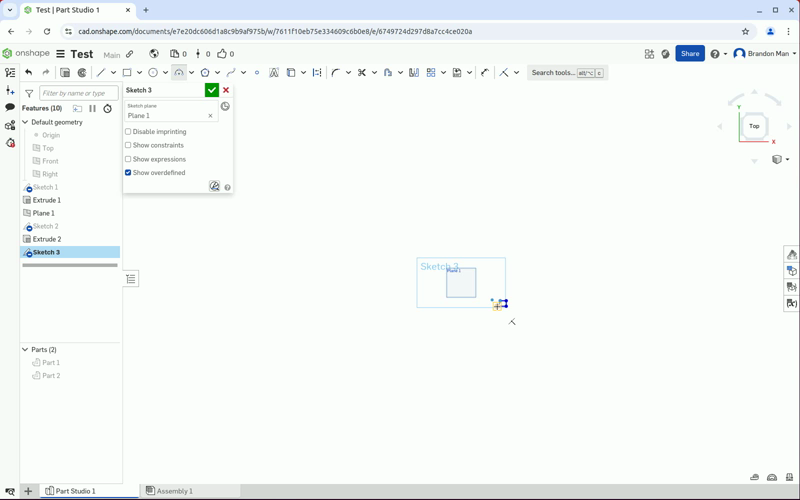
scroll(6)
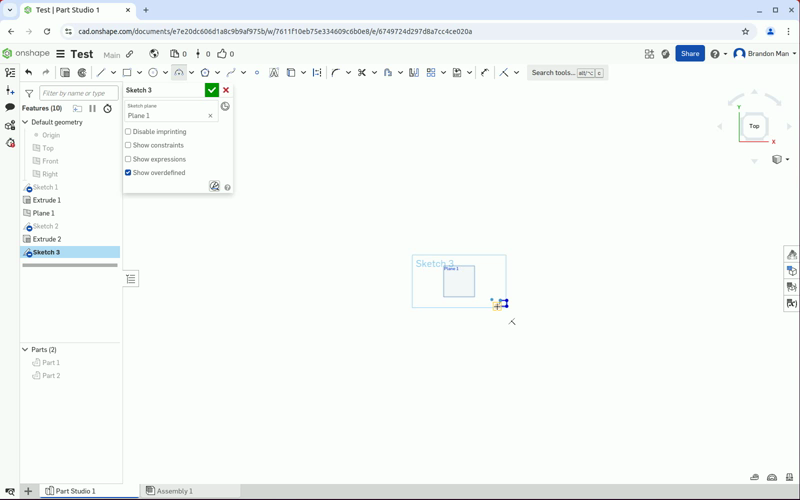
scroll(6)
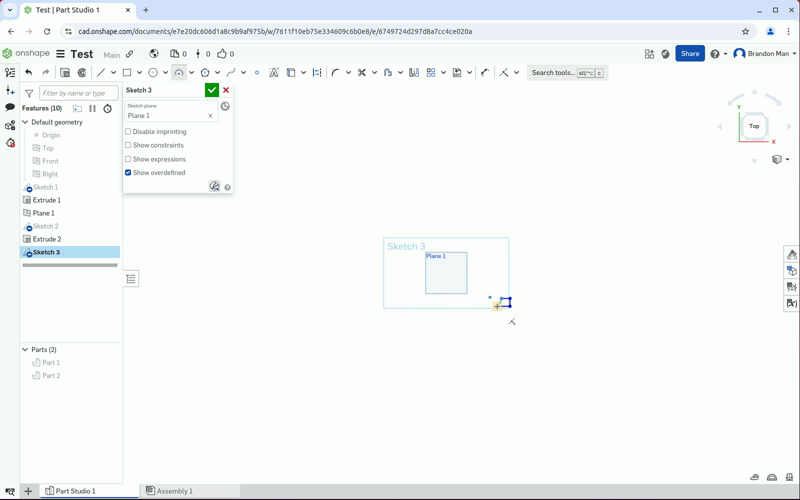
scroll(6)
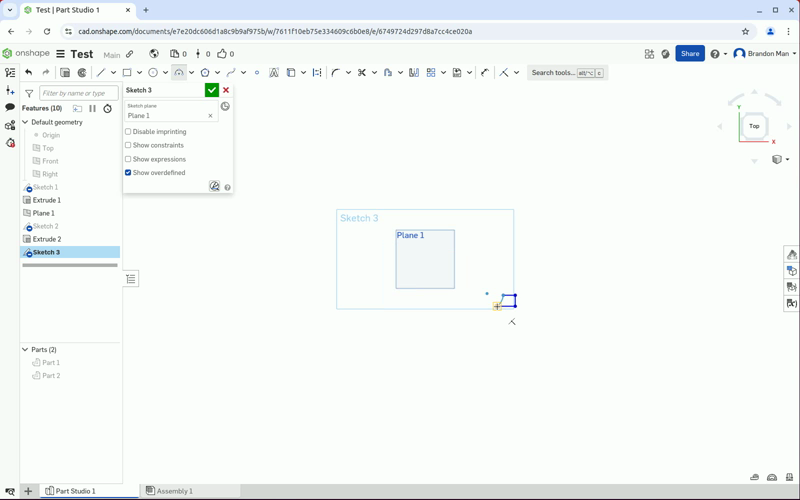
scroll(6)
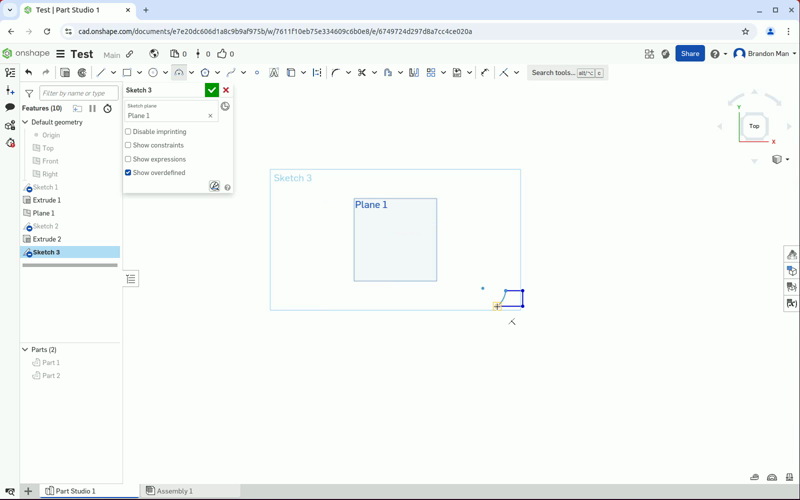
scroll(6)
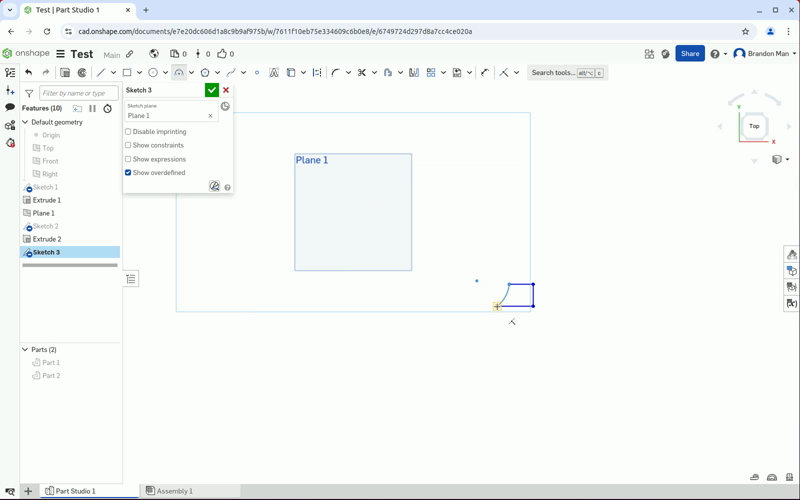
scroll(6)
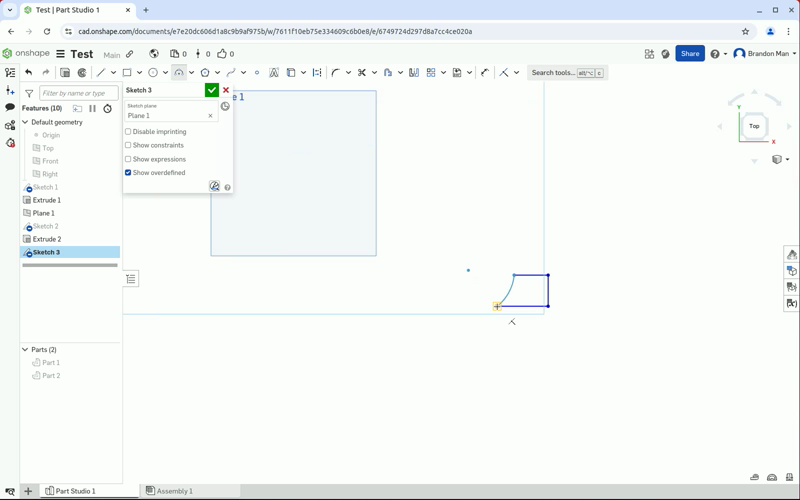
scroll(6)
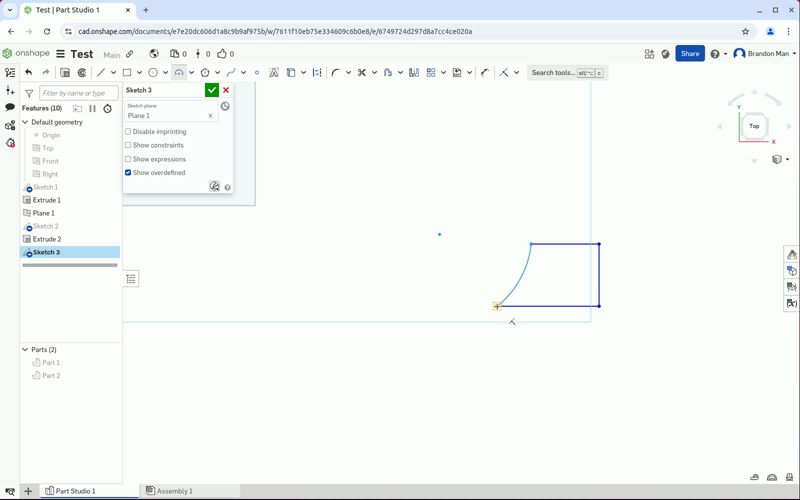
click(497, 306)
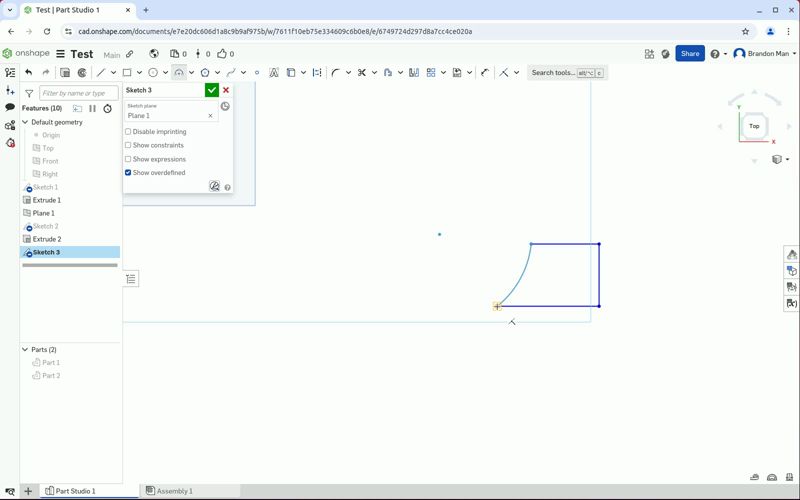
scroll(-6)
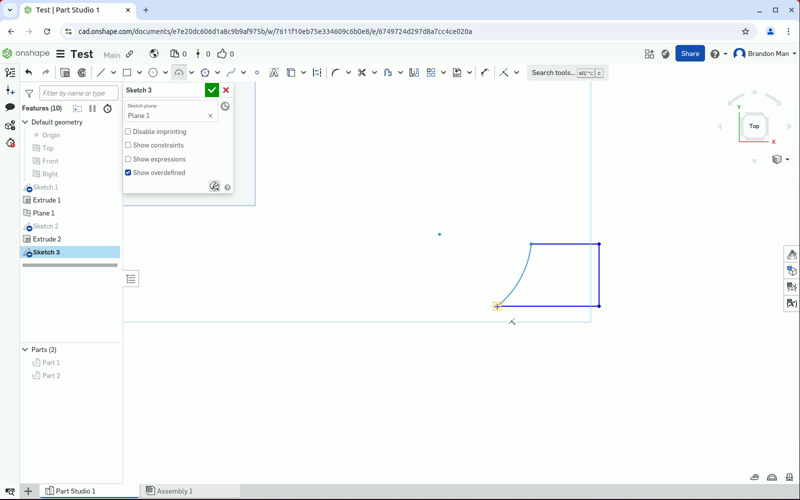
scroll(-6)
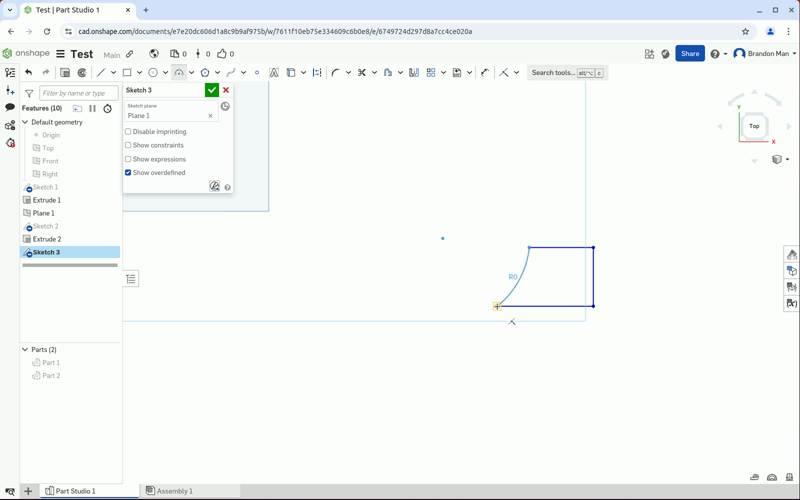
scroll(-6)
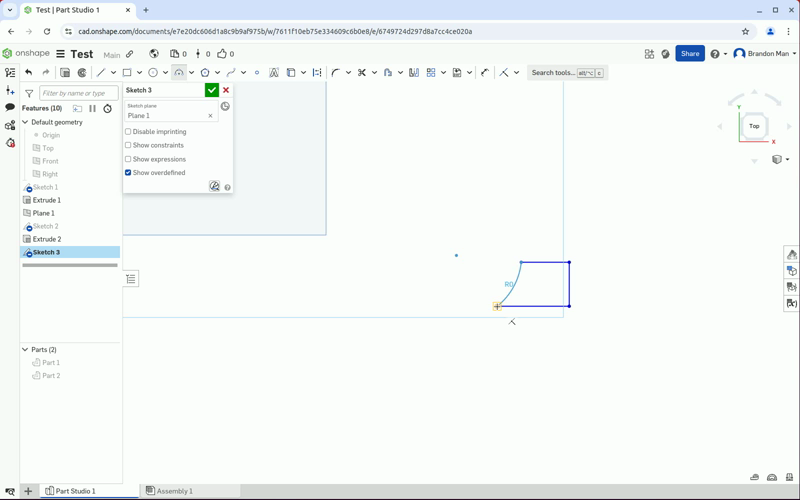
scroll(-6)
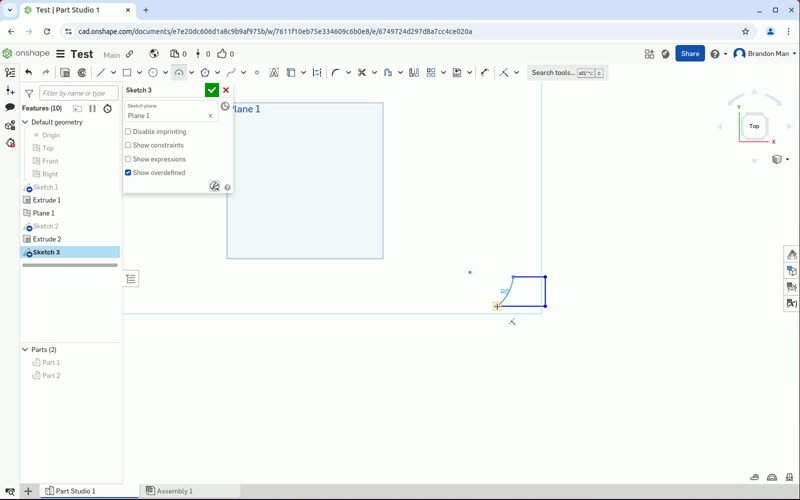
scroll(-6)
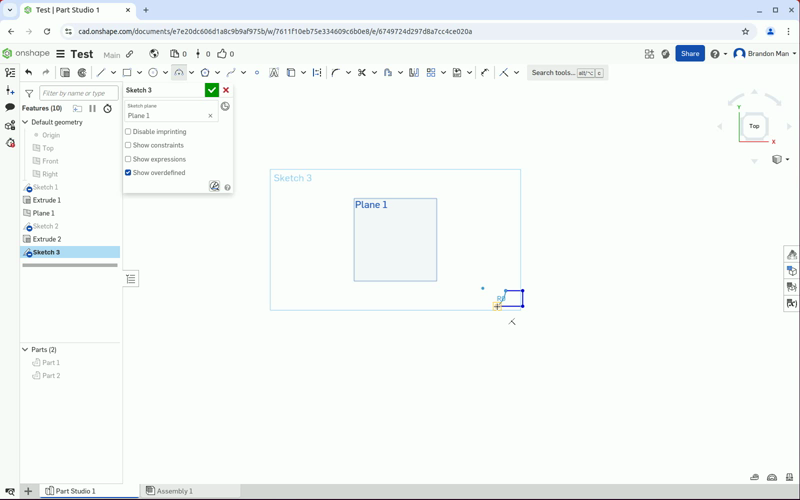
scroll(-6)
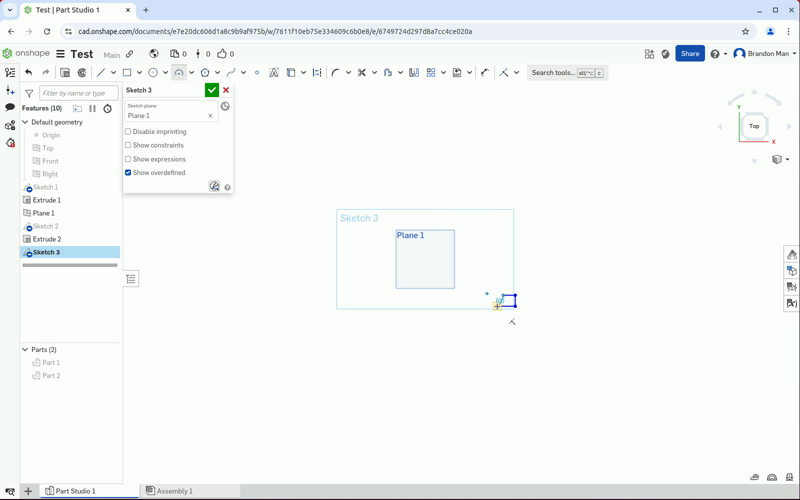
scroll(-6)
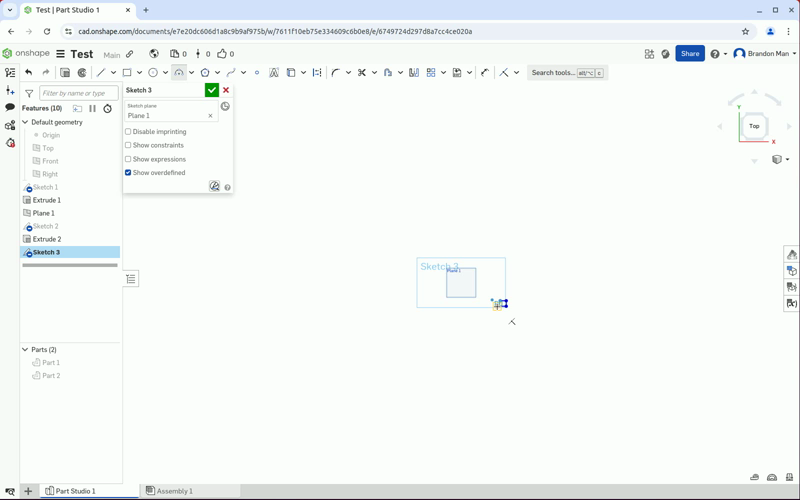
key_down(shift)
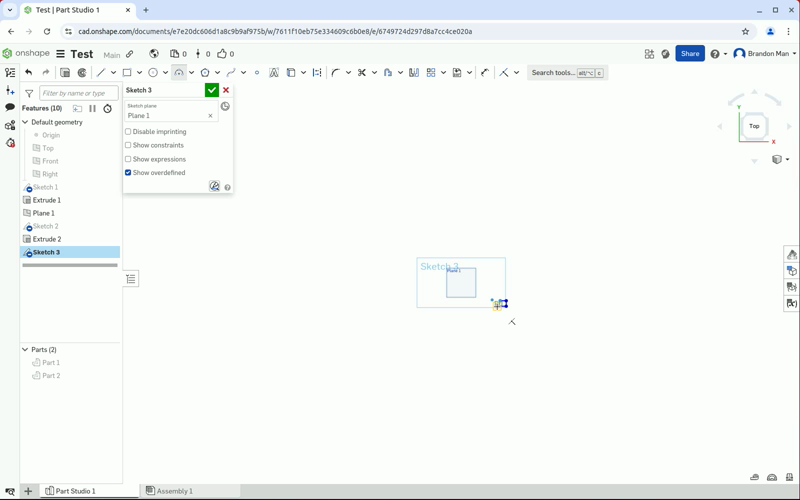
mouse_move(498, 303)
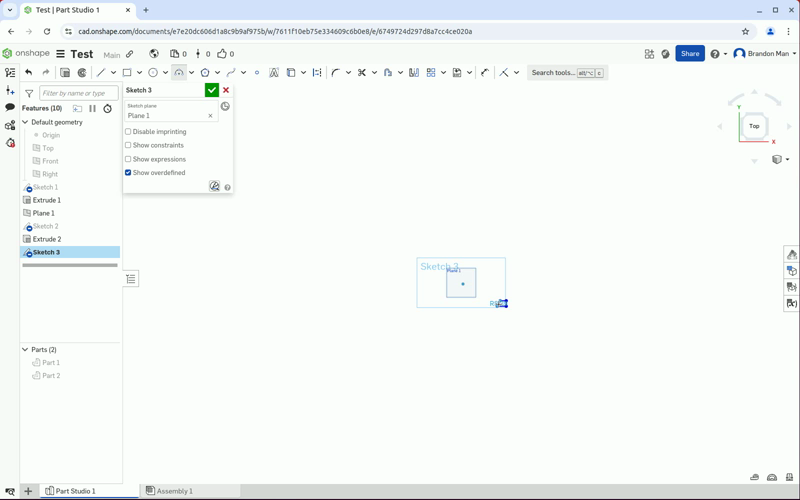
scroll(6)
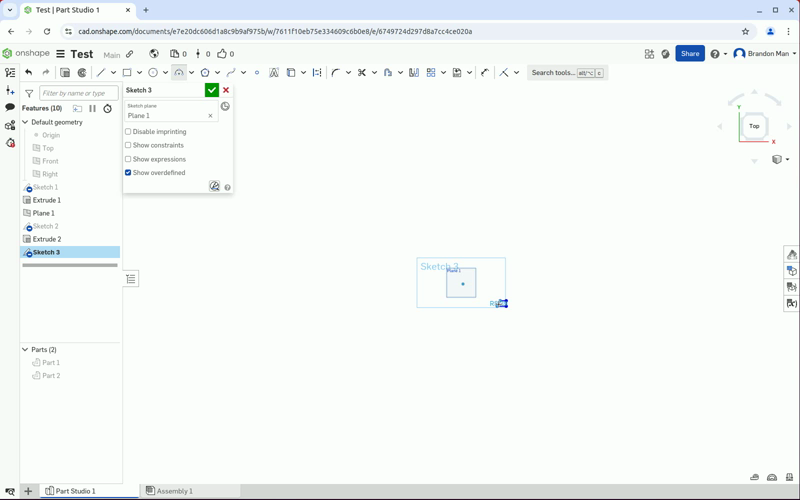
scroll(6)
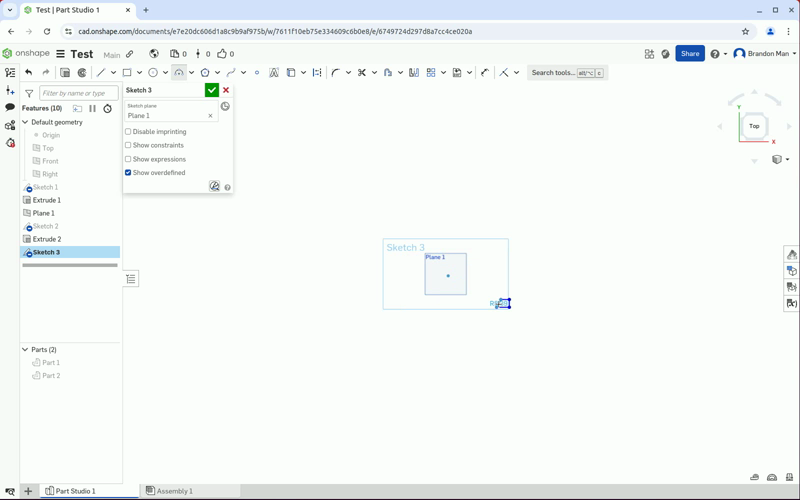
scroll(6)
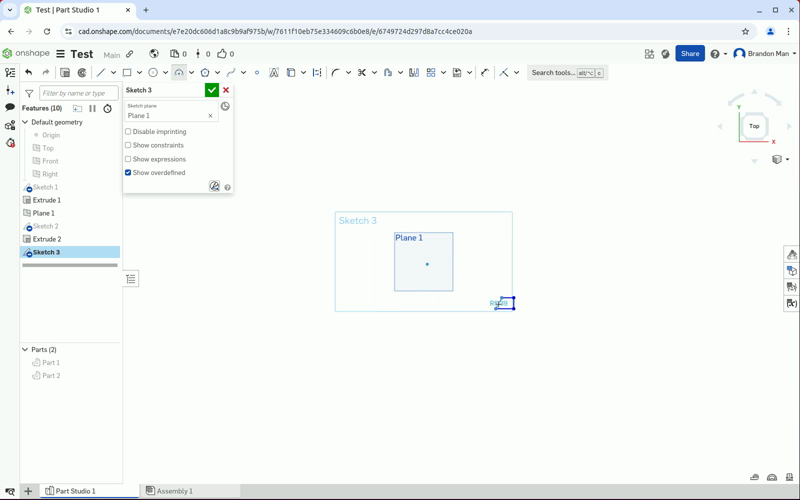
scroll(6)
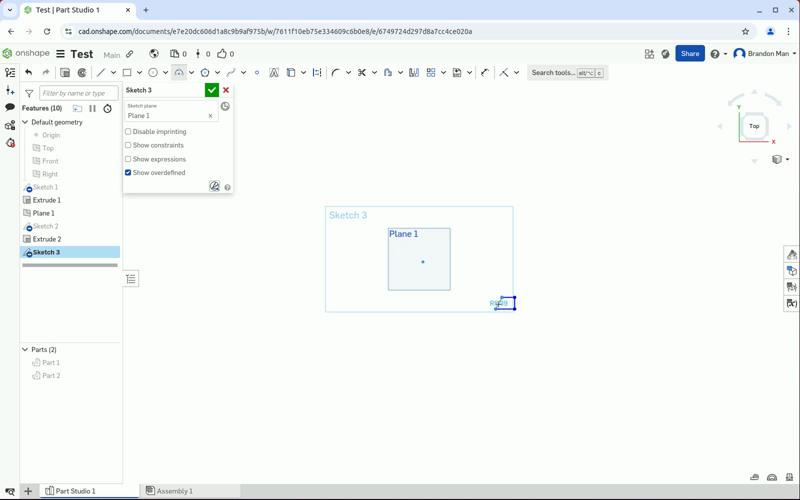
scroll(6)
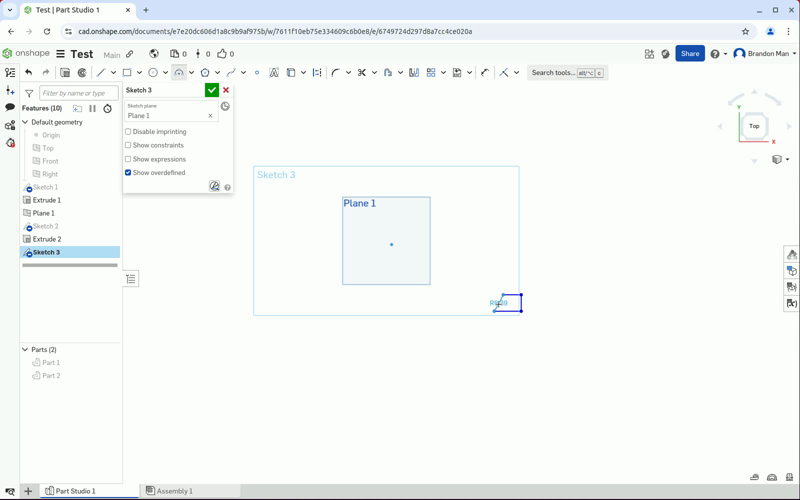
scroll(6)
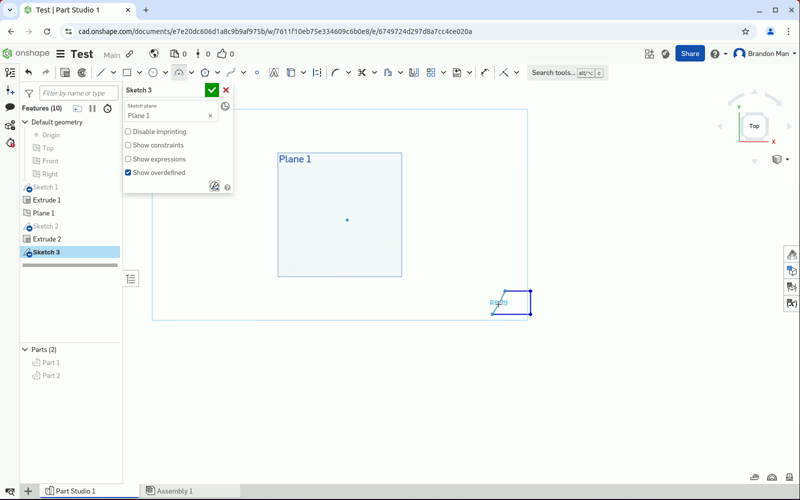
scroll(6)
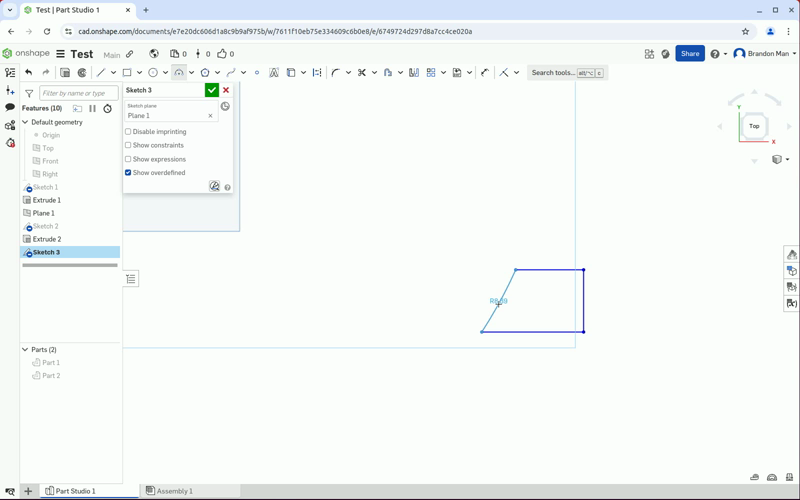
click(498, 303)
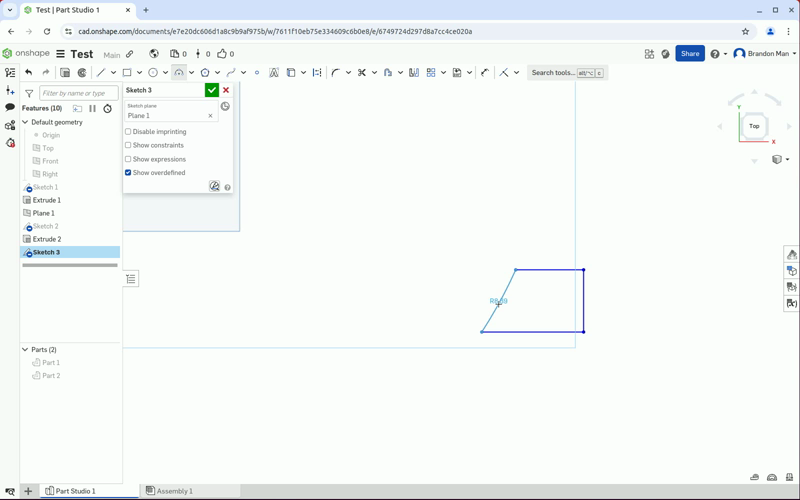
scroll(-6)
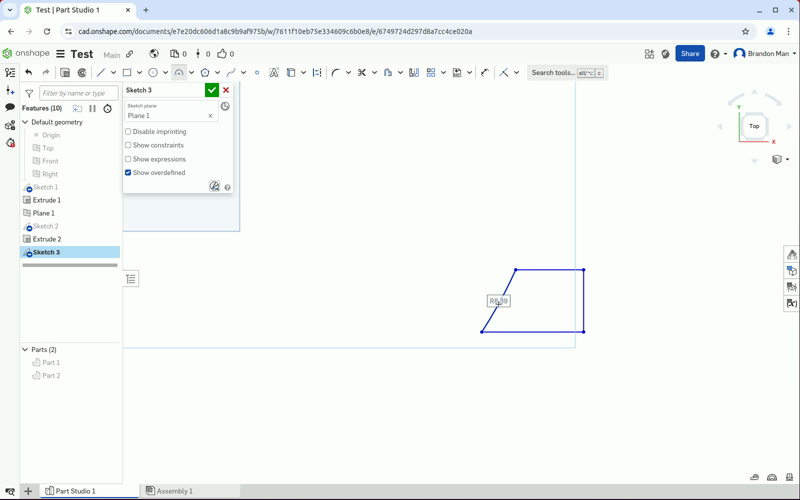
scroll(-6)
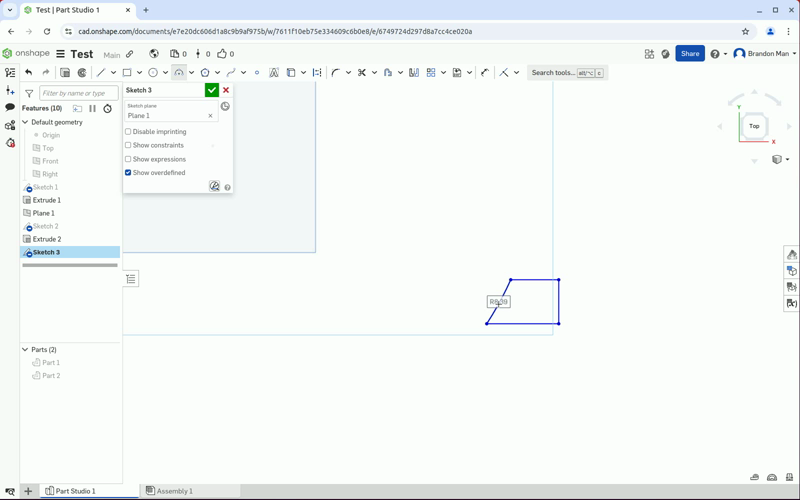
scroll(-6)
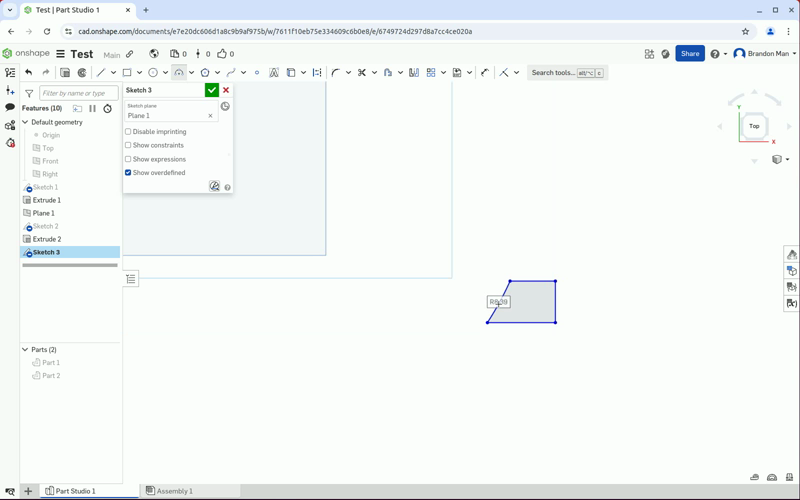
scroll(-6)
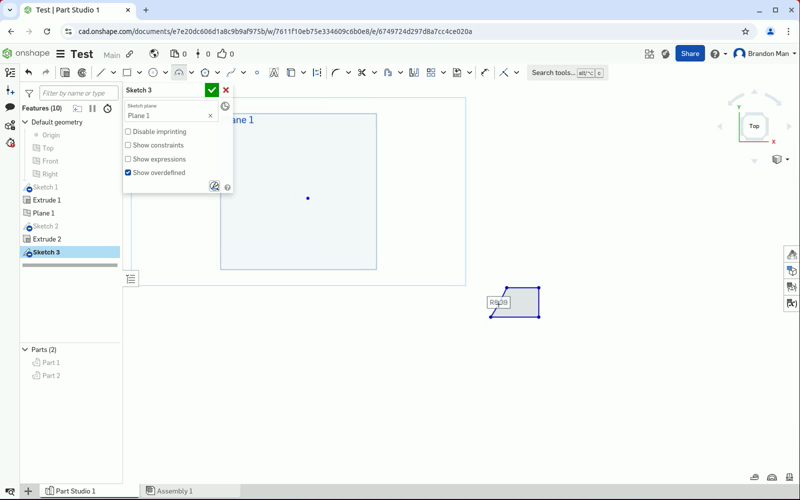
scroll(-6)
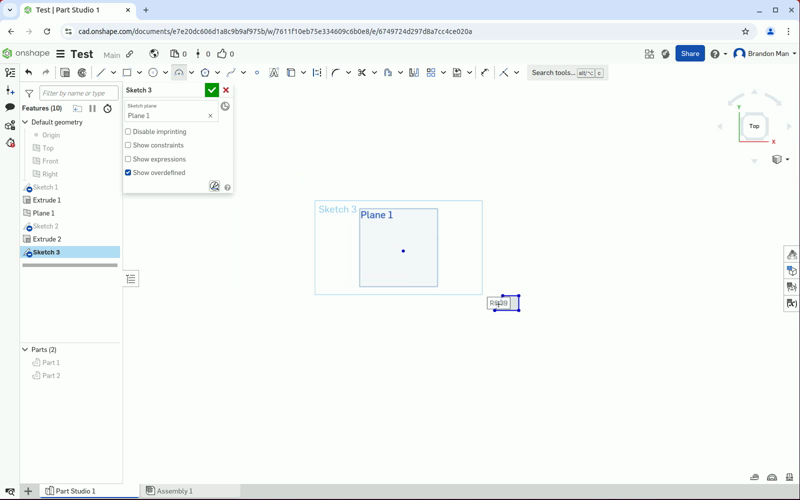
scroll(-6)
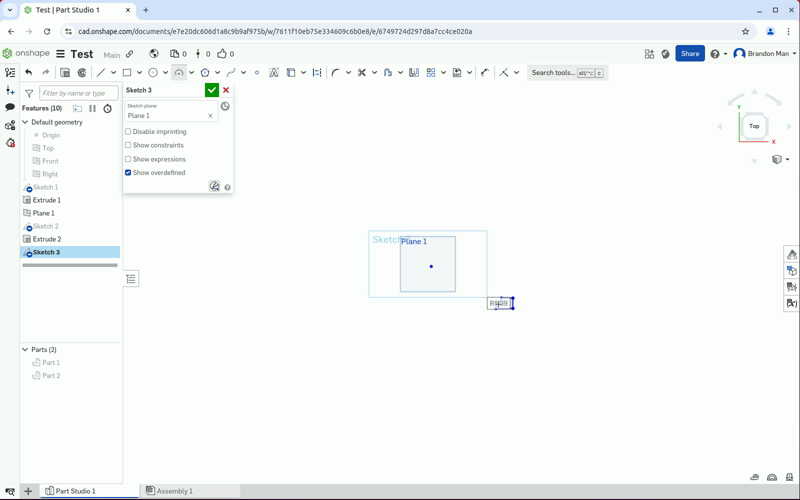
scroll(-6)
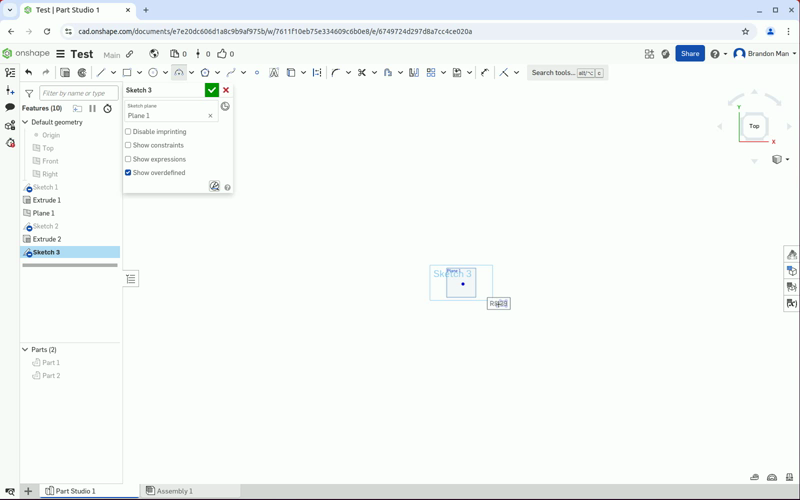
key_up(shift)
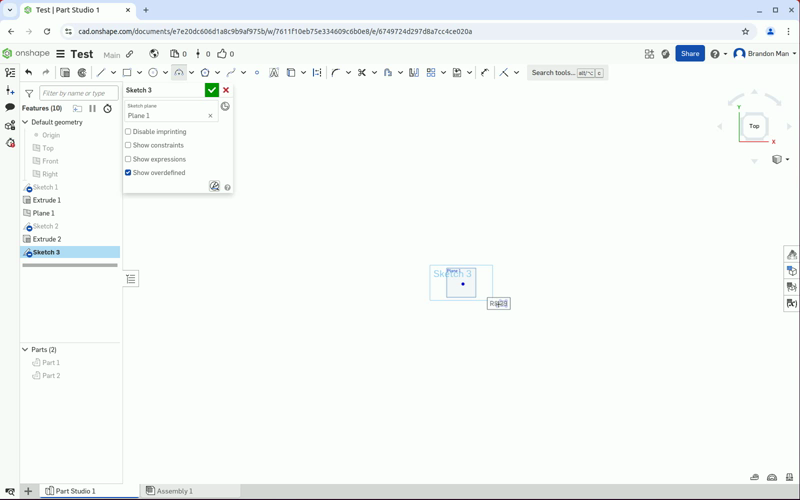
key(esc)
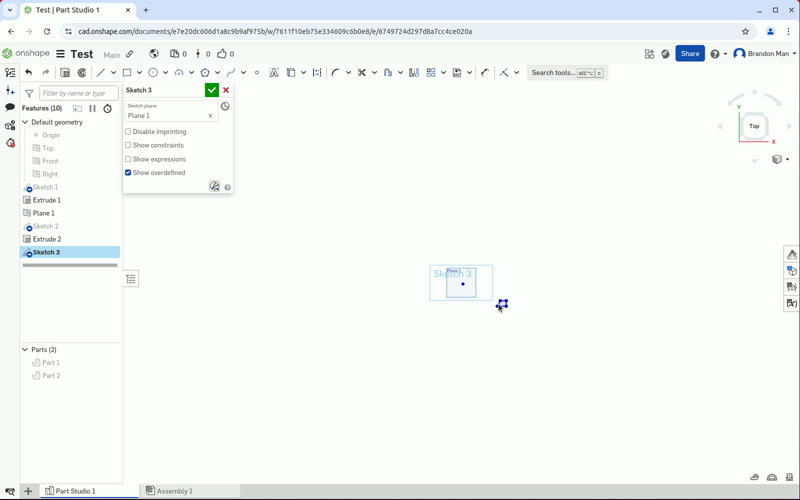
mouse_move(505, 304)
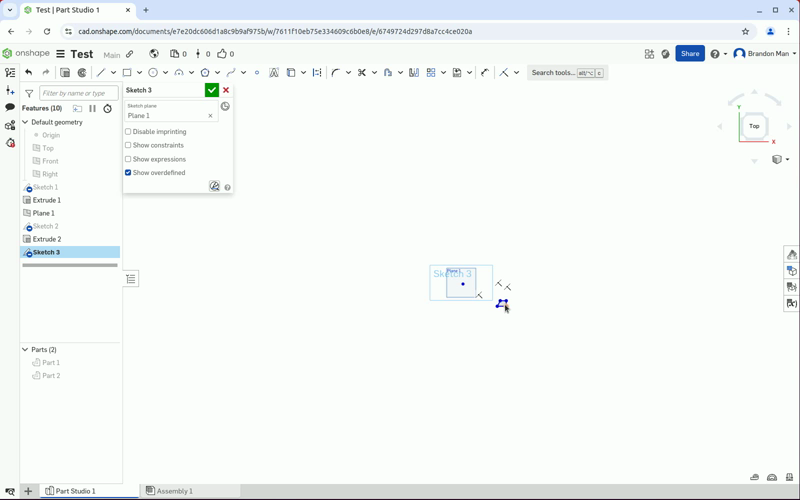
scroll(6)
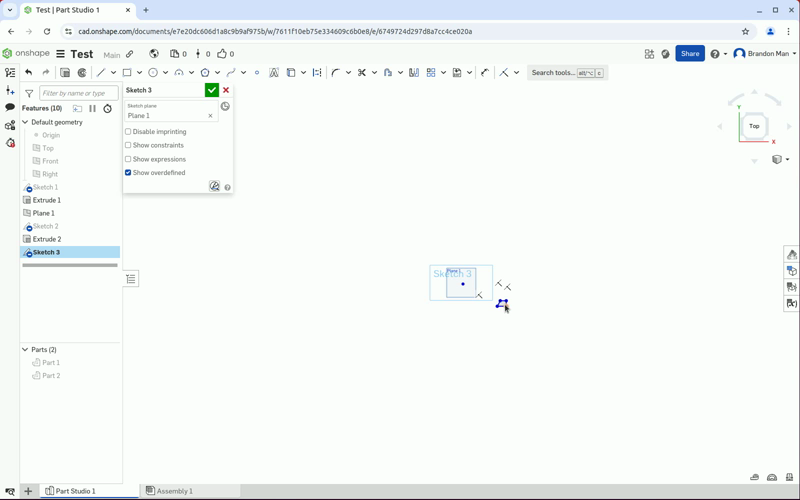
scroll(6)
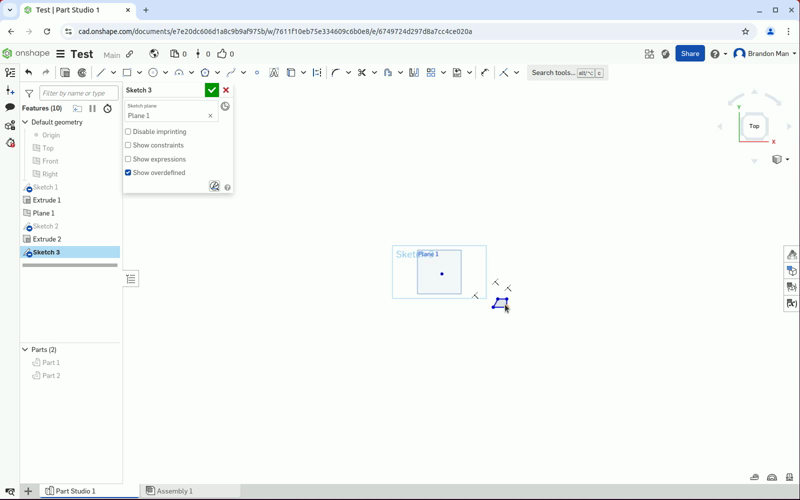
scroll(6)
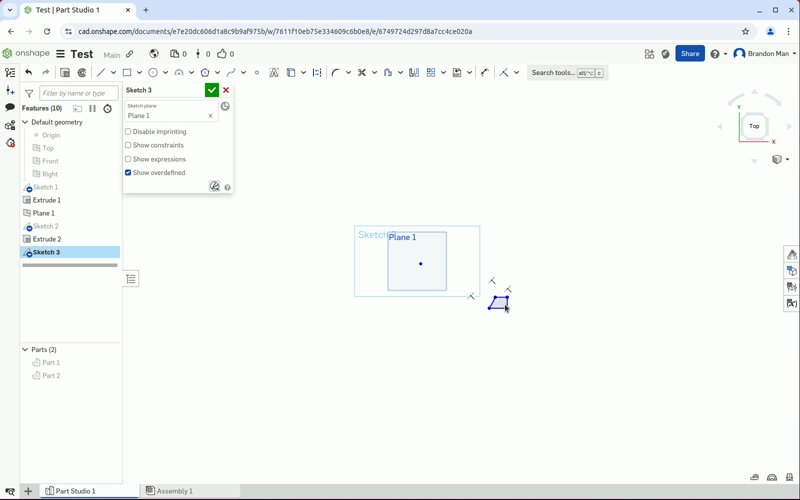
scroll(6)
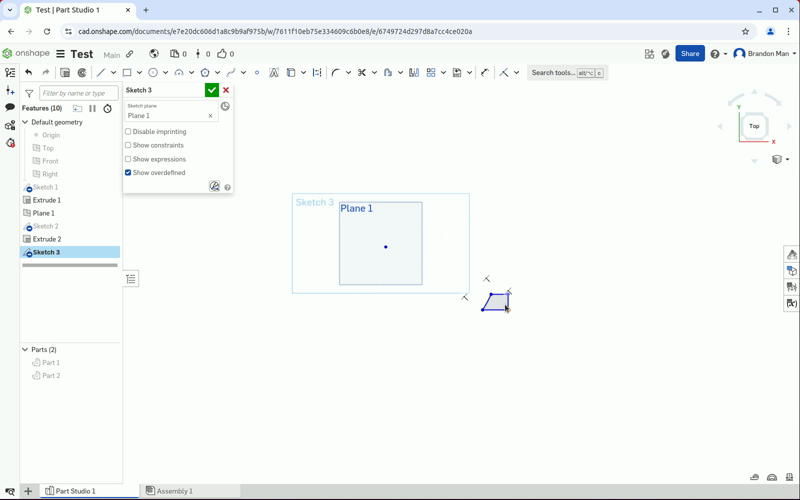
scroll(6)
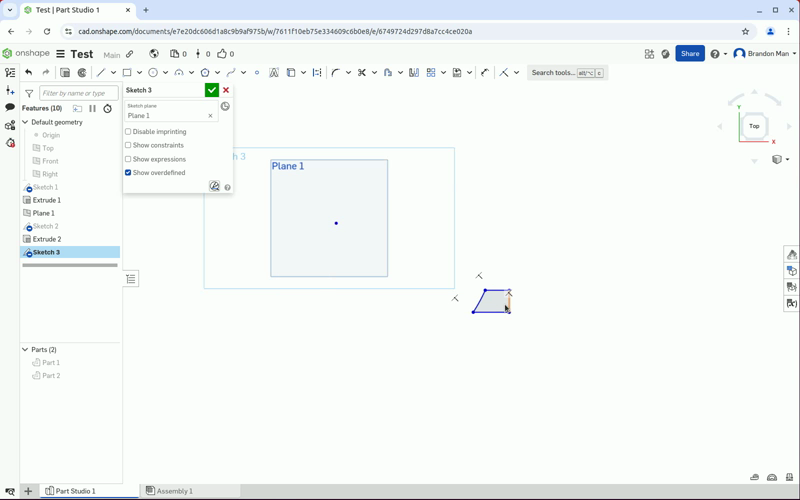
scroll(6)
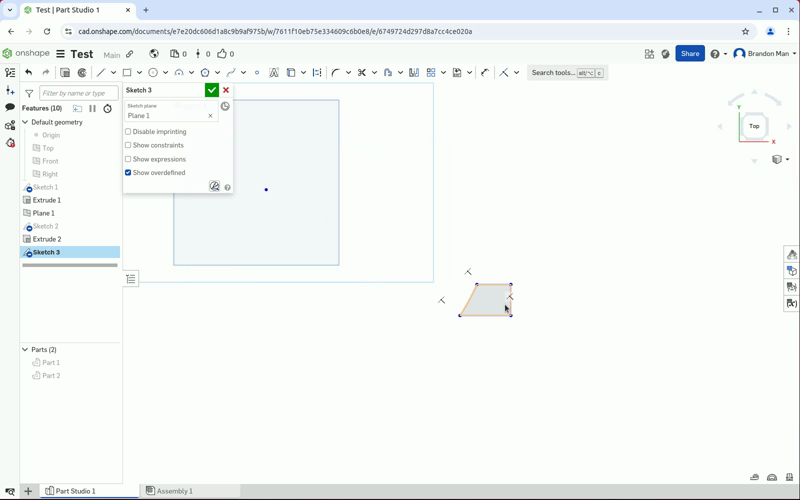
scroll(6)
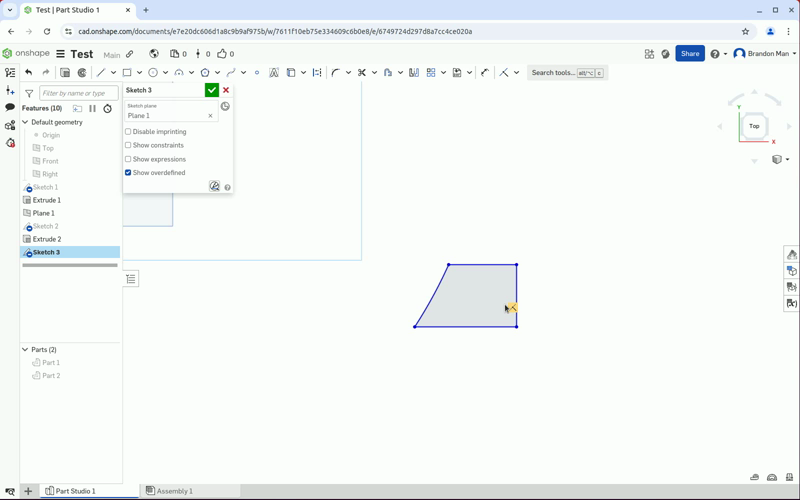
click(505, 304)
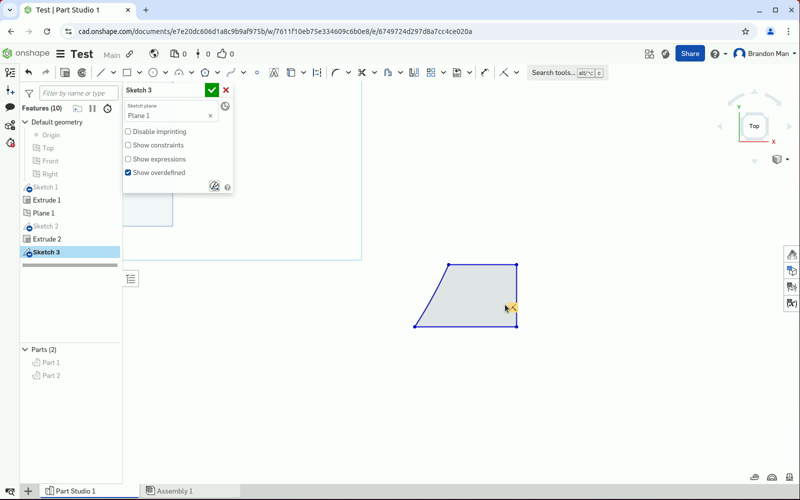
scroll(-6)
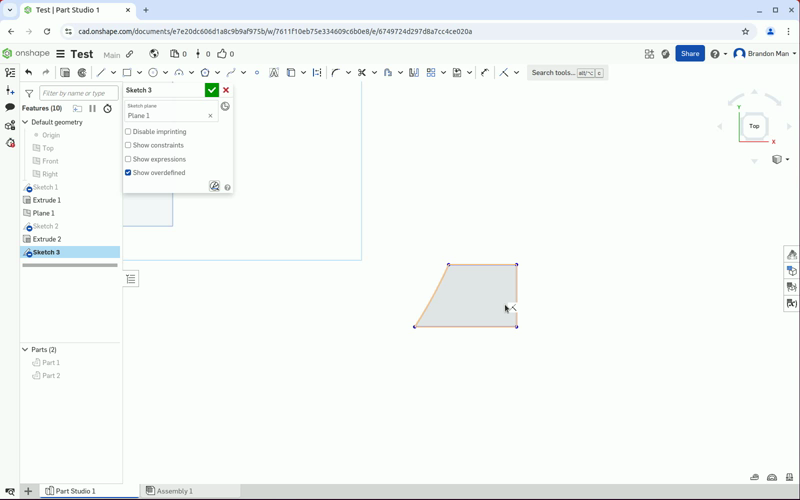
scroll(-6)
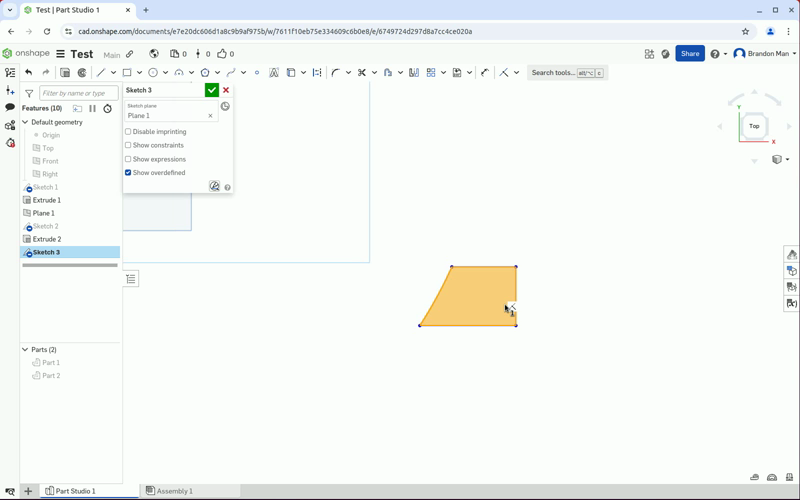
scroll(-6)
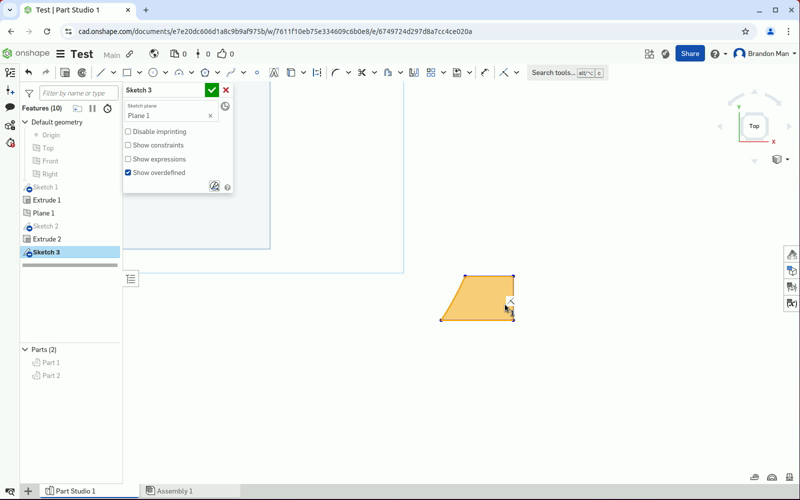
scroll(-6)
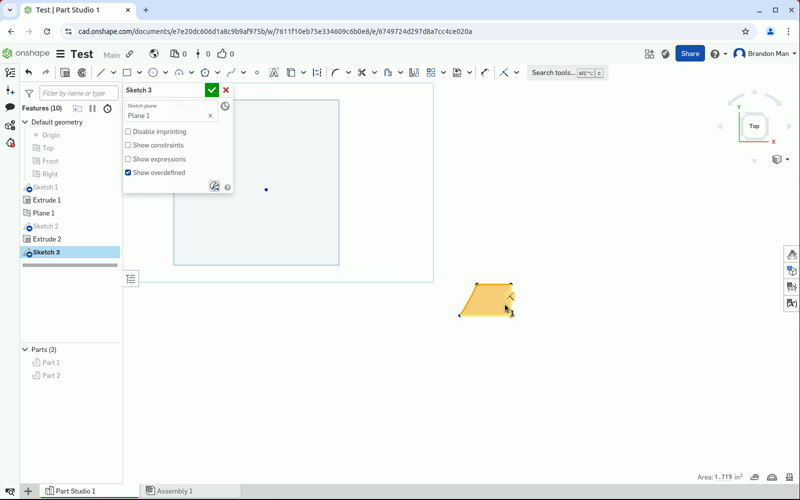
scroll(-6)
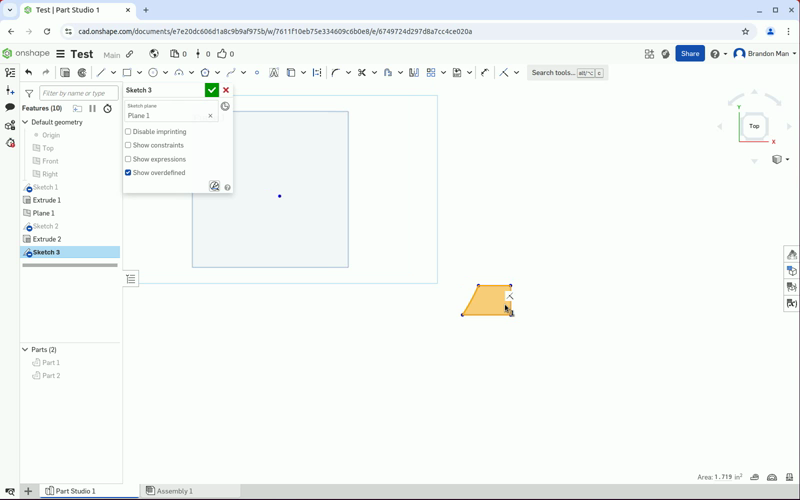
scroll(-6)
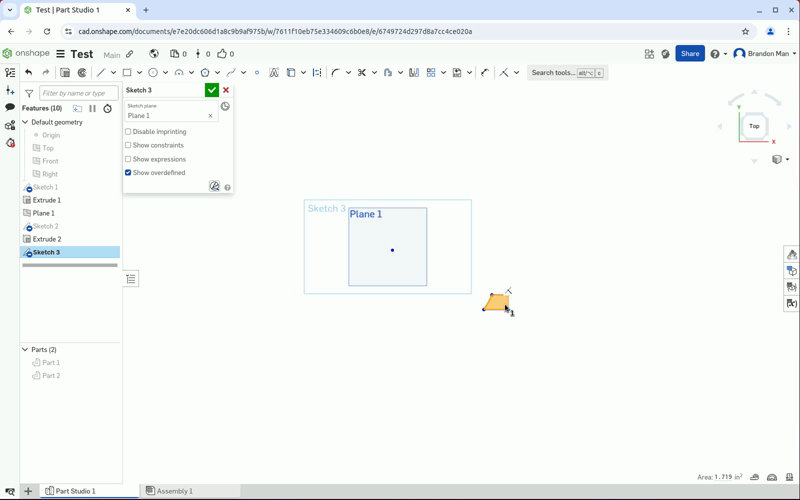
scroll(-6)
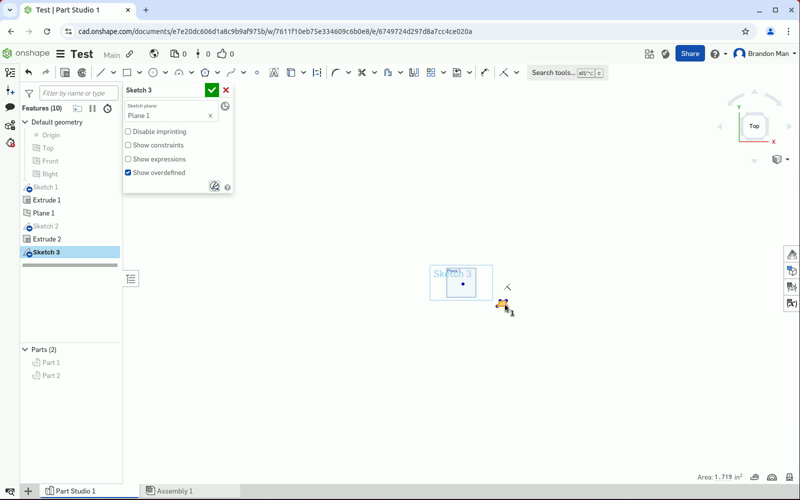
mouse_move(73, 352)
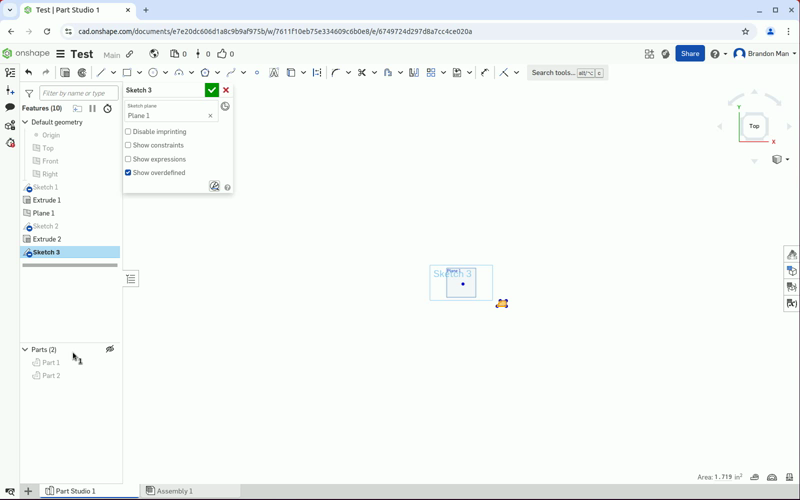
key(shift+y)
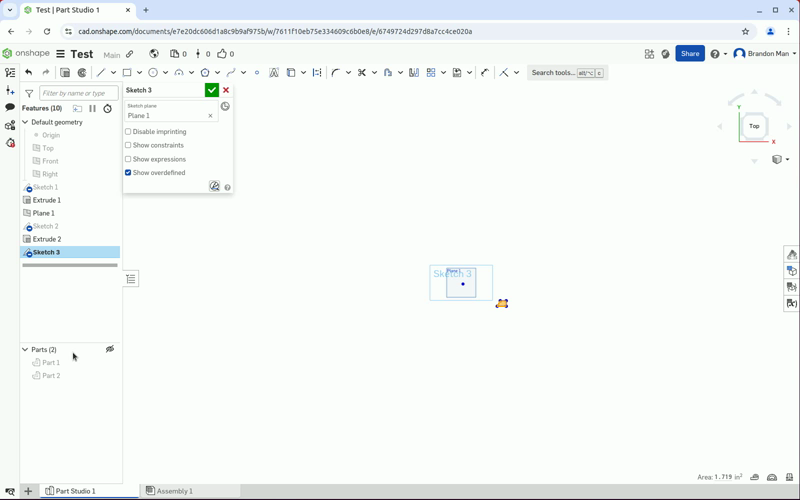
key(shift+e)
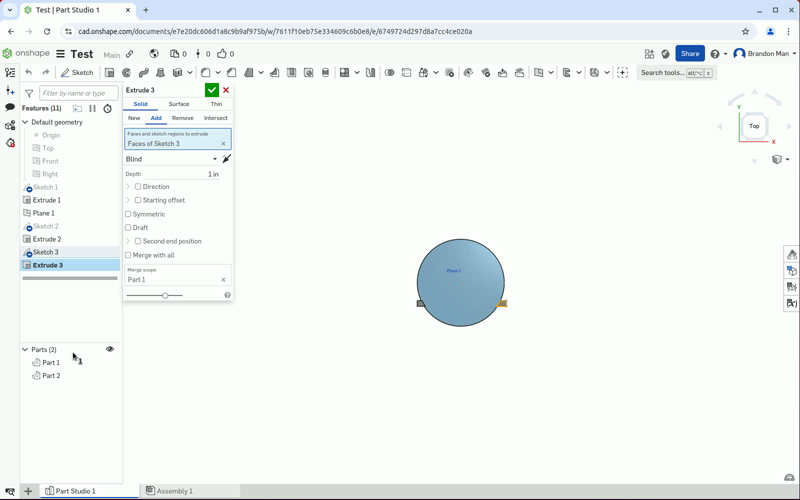
mouse_move(143, 106)
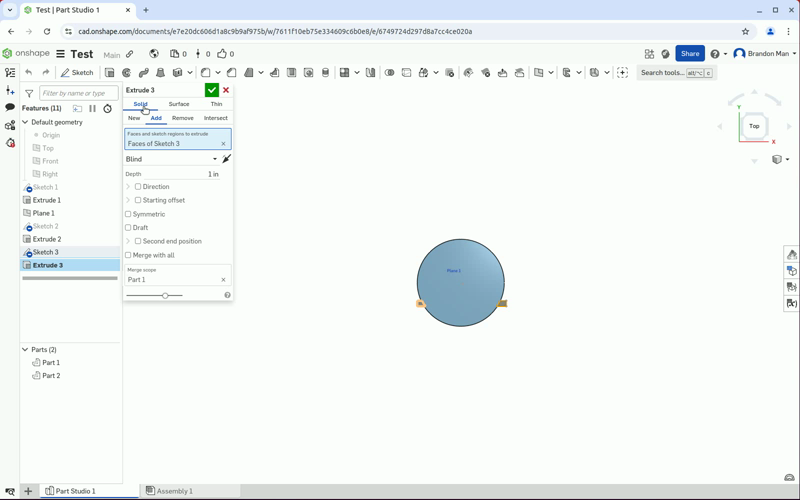
click(143, 106)
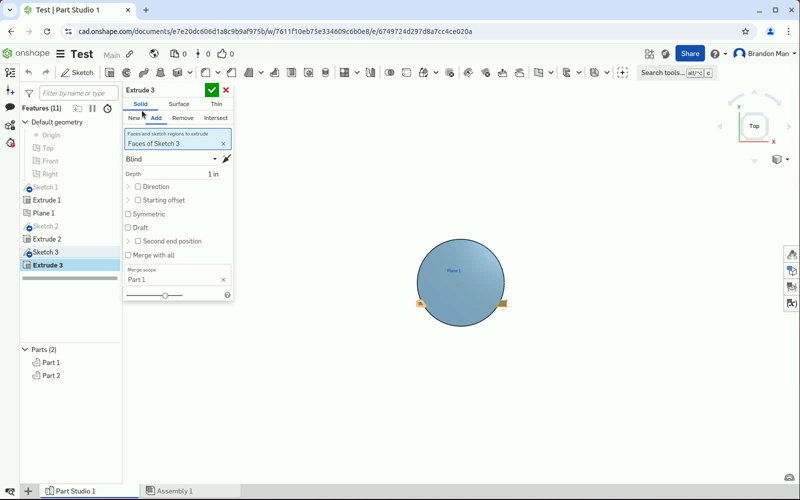
mouse_move(137, 120)
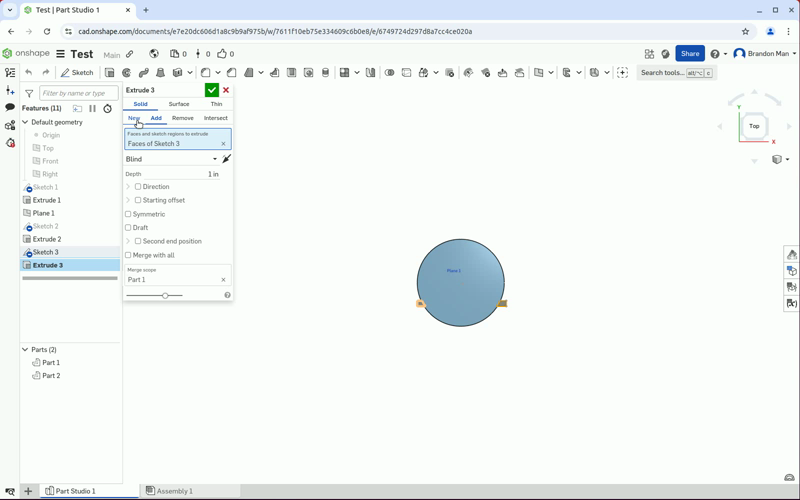
click(137, 120)
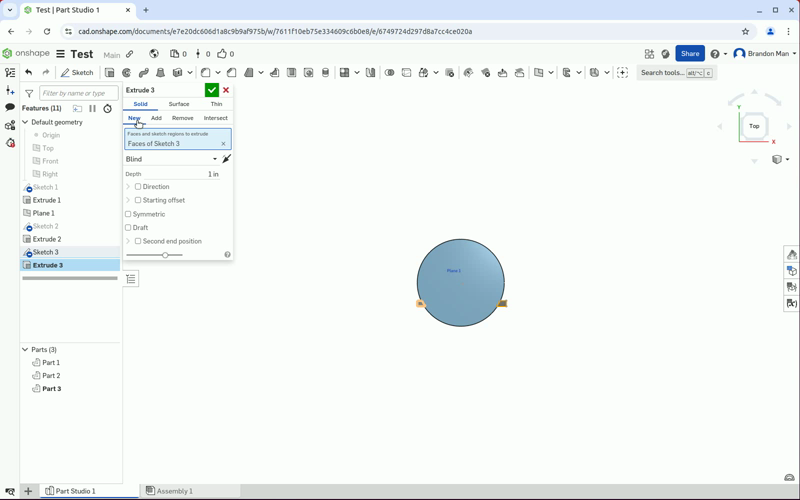
key(tab, 4)
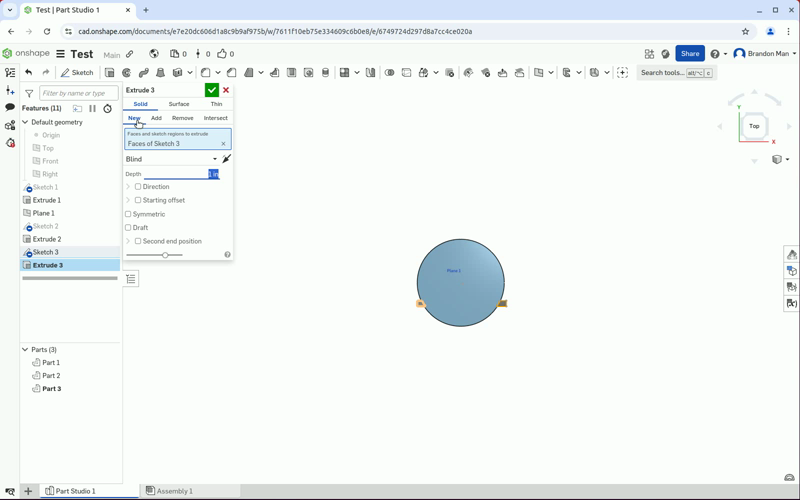
text(13.239)
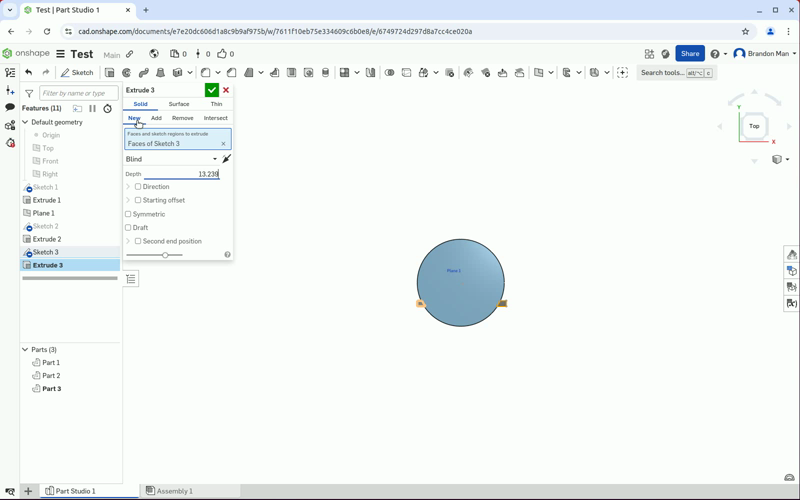
key(enter)
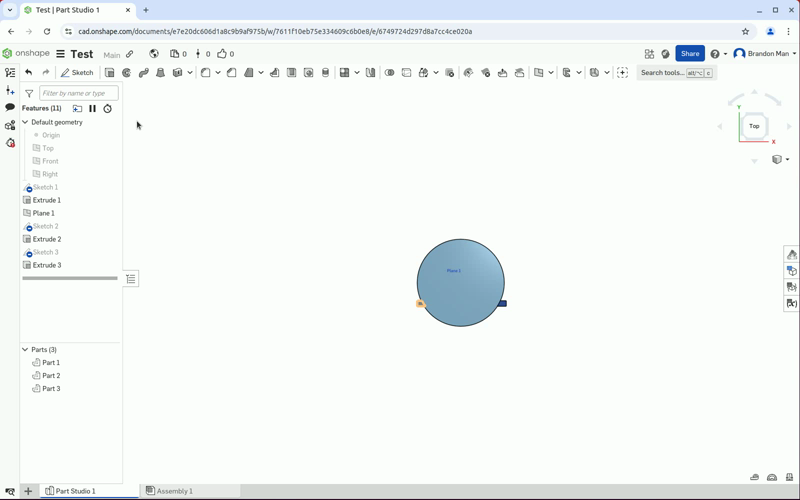
key(shift+h)
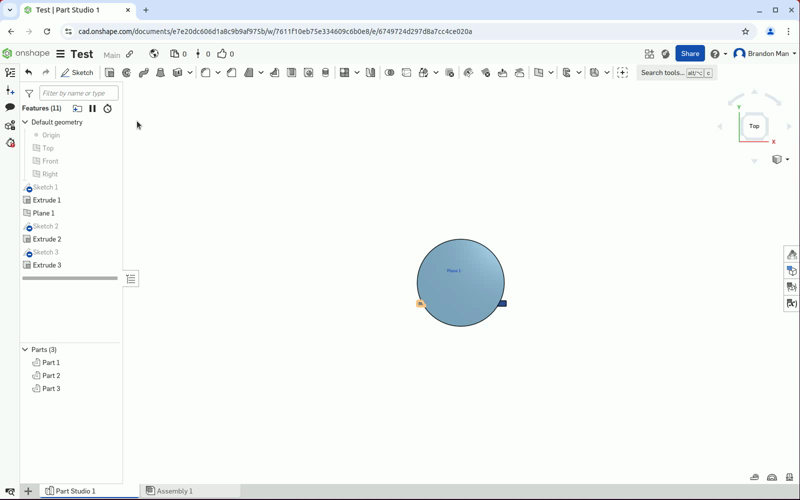
key(shift+h)
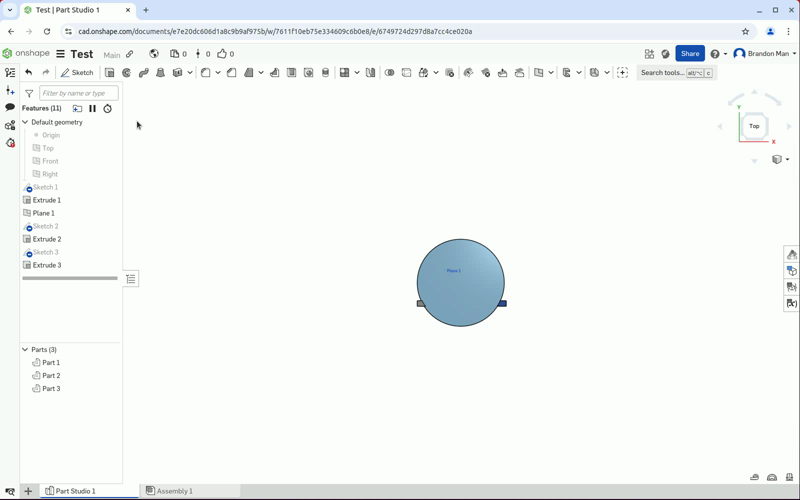
mouse_move(73, 189)
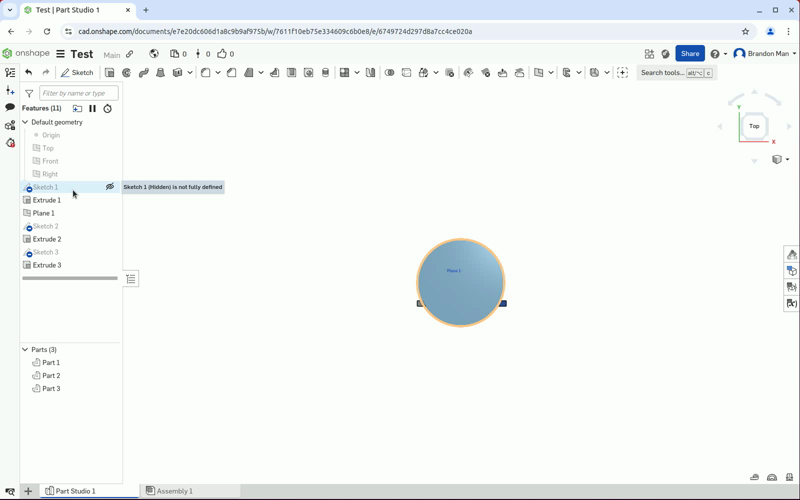
click(73, 189)
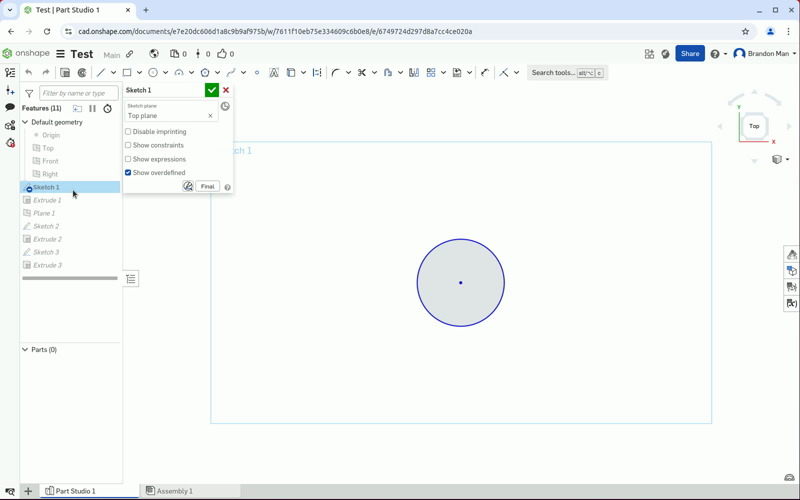
mouse_move(229, 92)
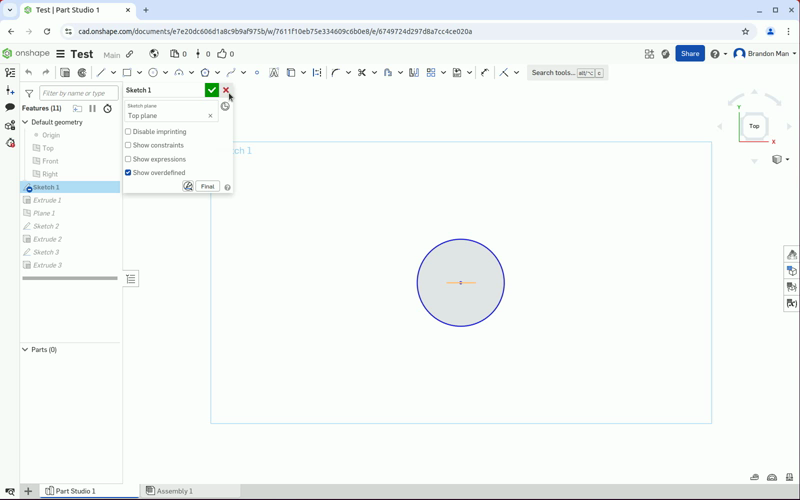
click(229, 92)
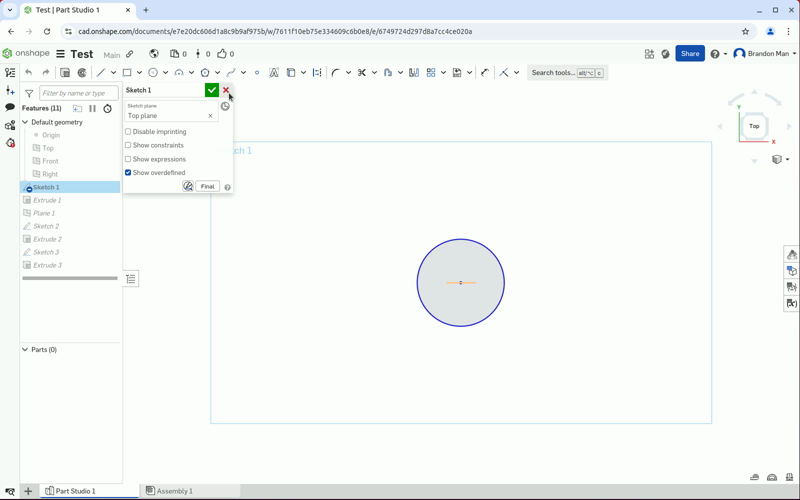
key(shift+s)
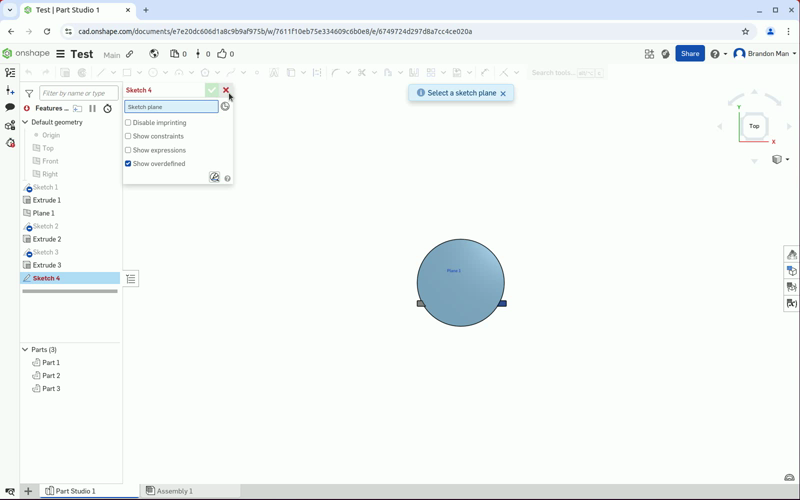
mouse_move(73, 215)
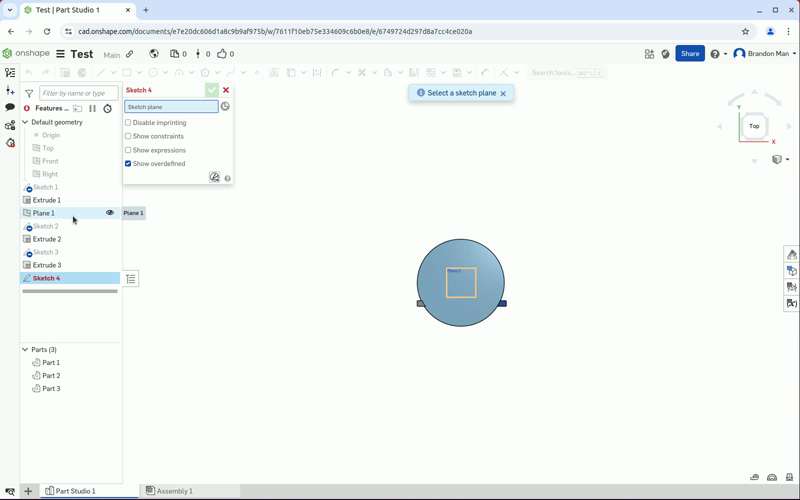
click(73, 215)
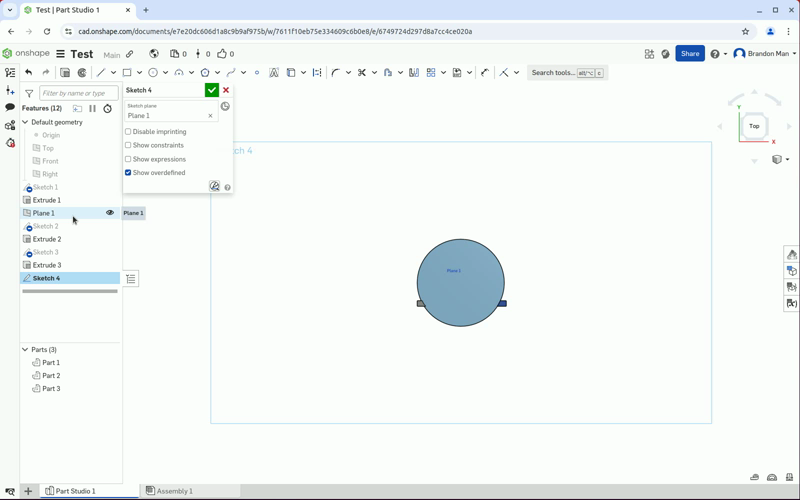
mouse_move(73, 352)
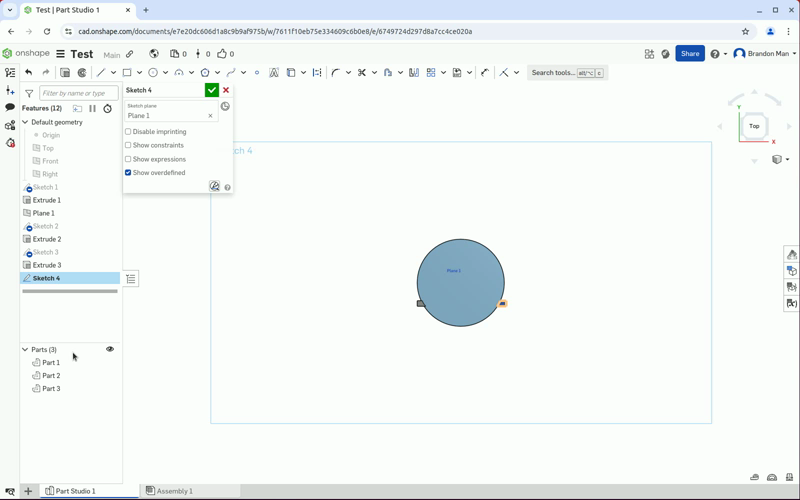
key(y)
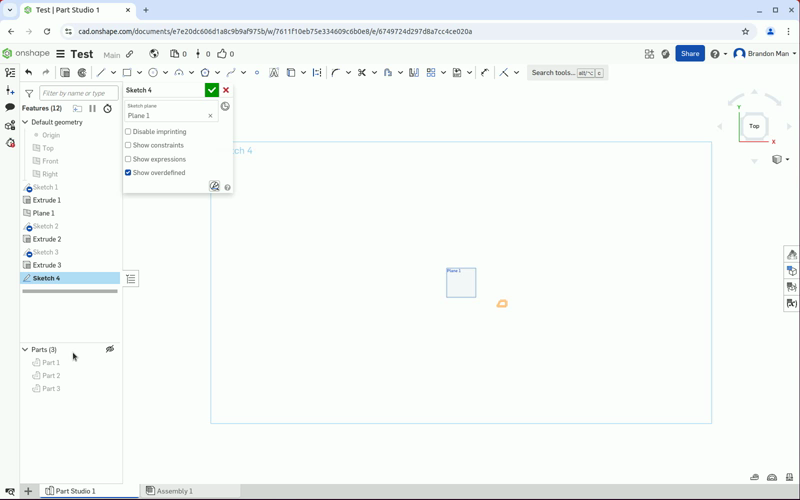
key(a)
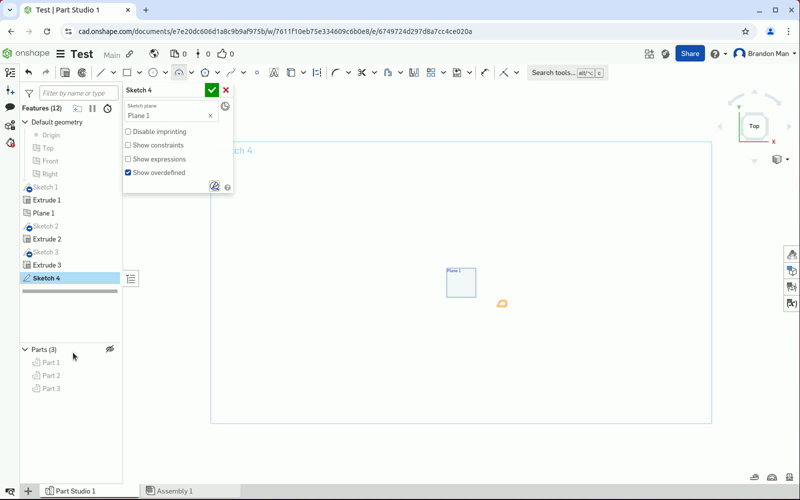
key_down(shift)
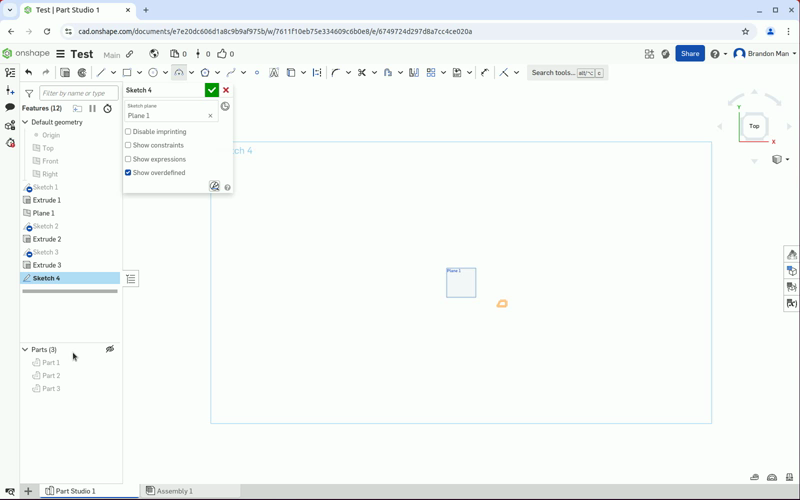
mouse_move(422, 301)
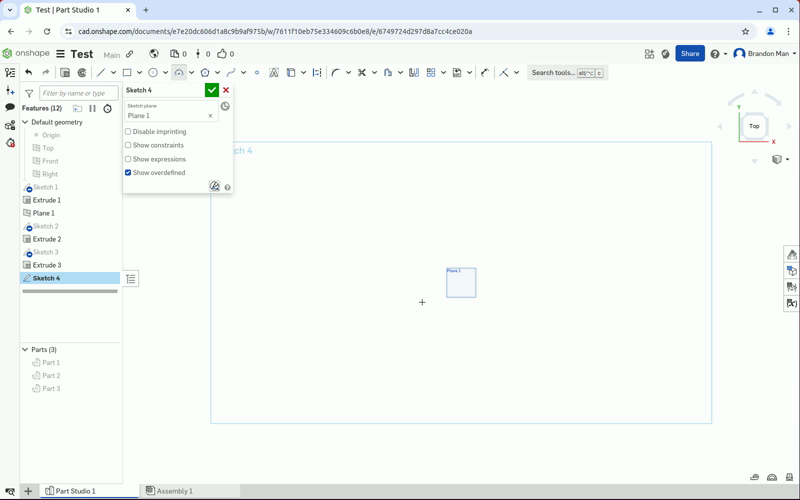
click(422, 301)
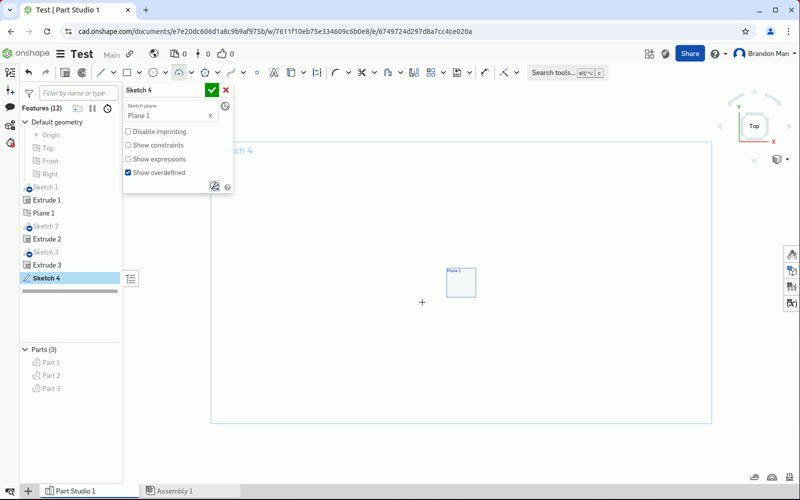
key_up(shift)
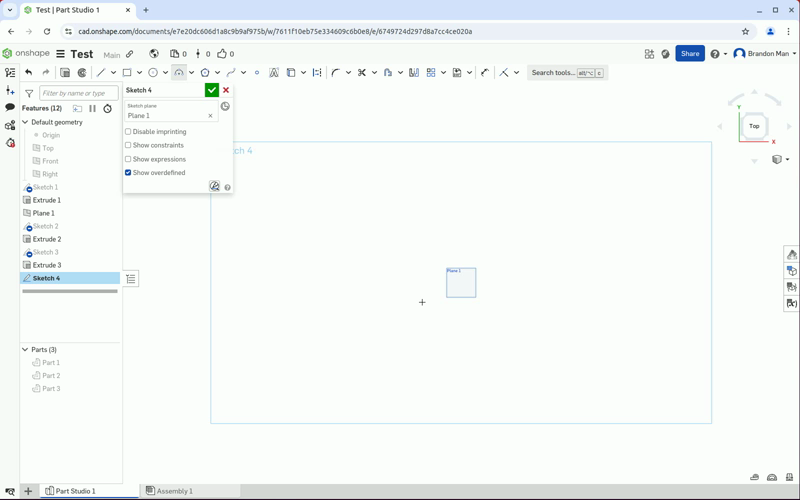
key_down(shift)
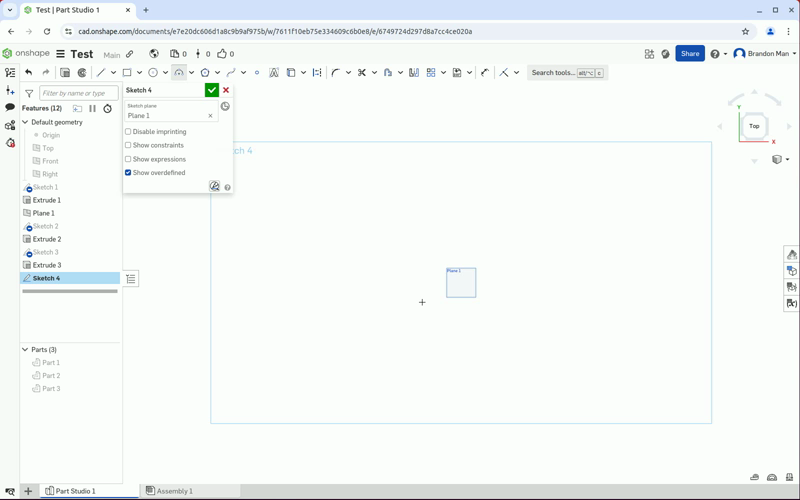
mouse_move(424, 306)
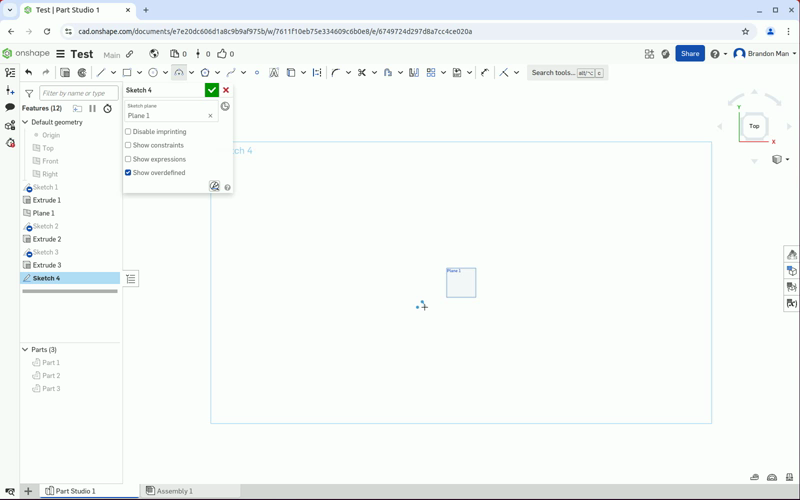
scroll(6)
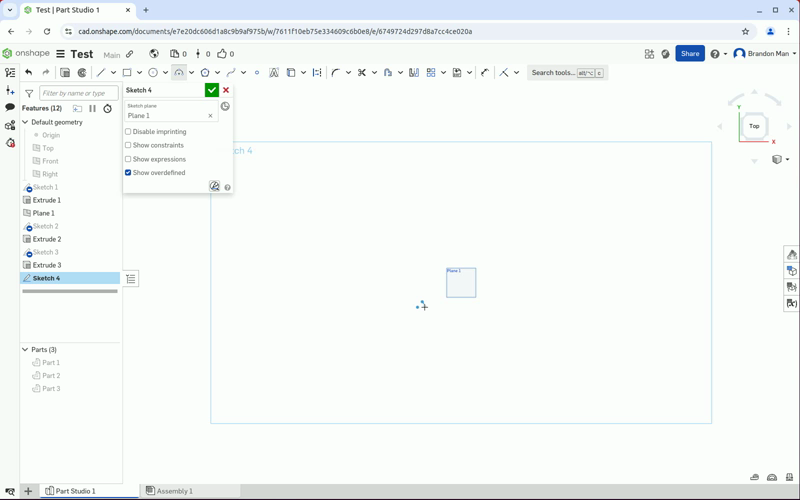
scroll(6)
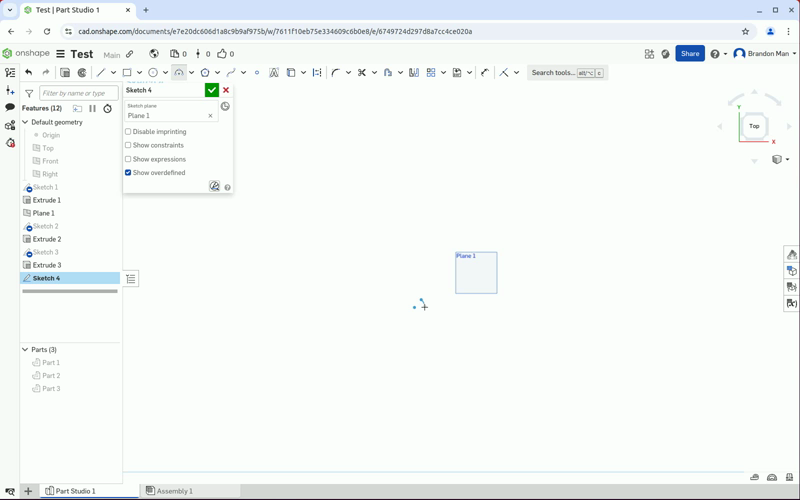
scroll(6)
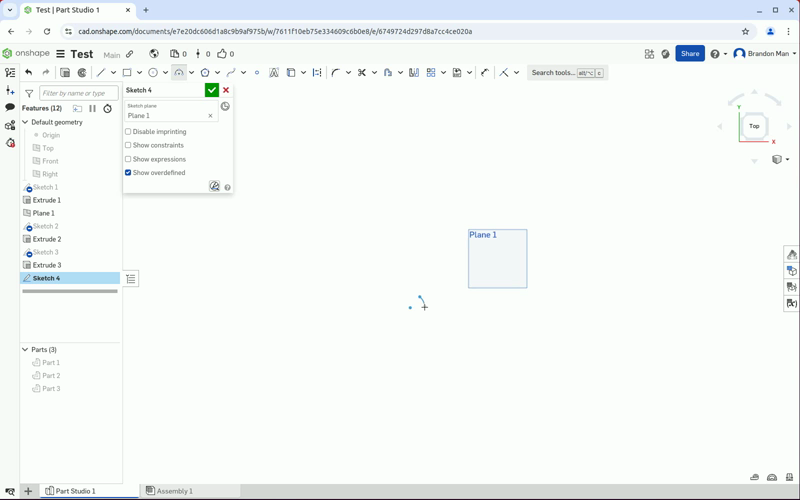
scroll(6)
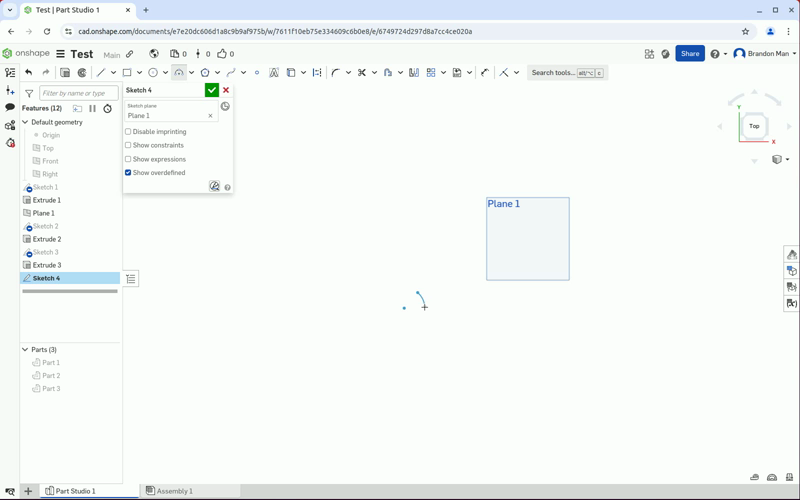
scroll(6)
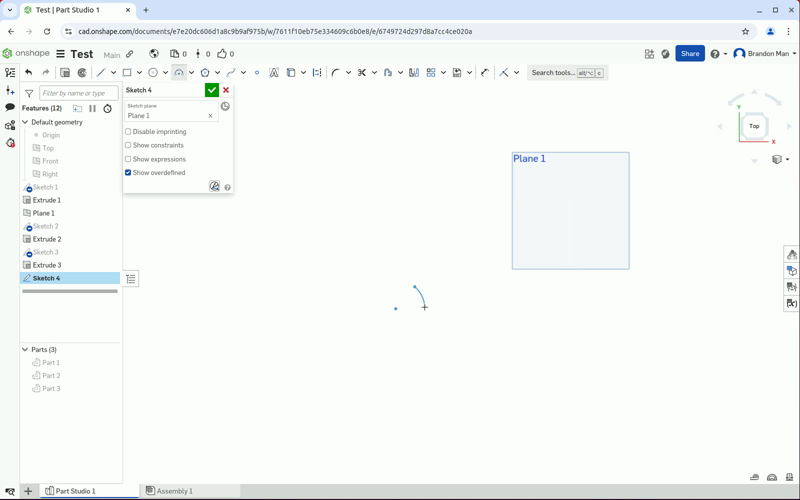
scroll(6)
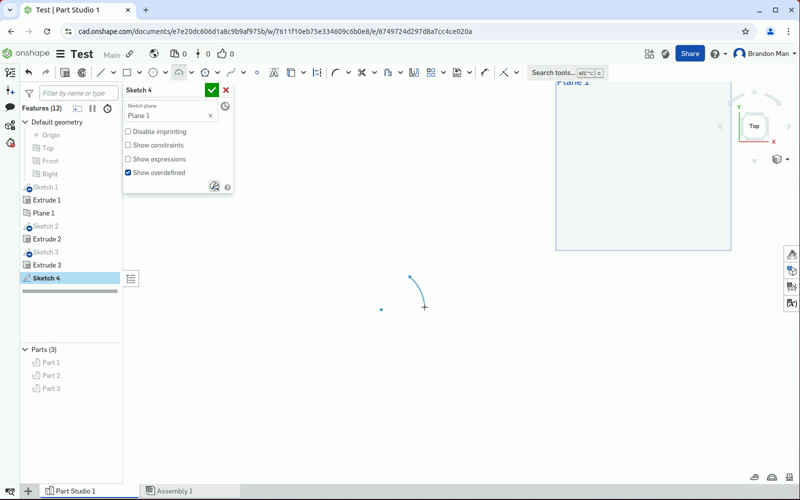
scroll(6)
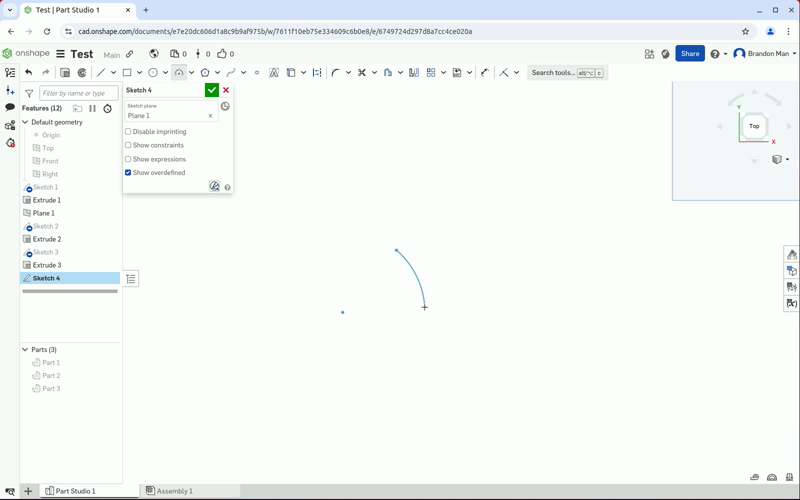
click(424, 306)
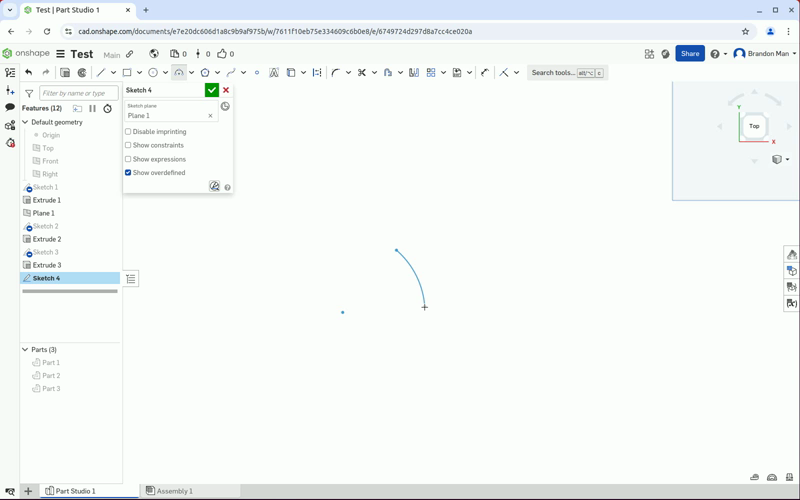
scroll(-6)
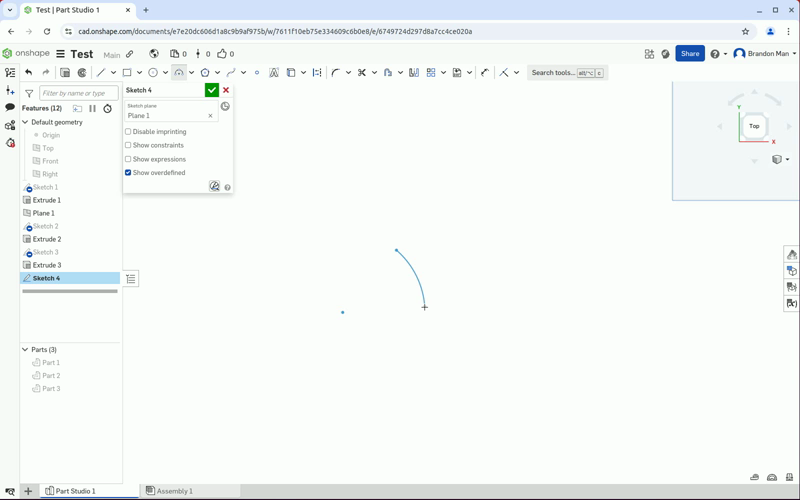
scroll(-6)
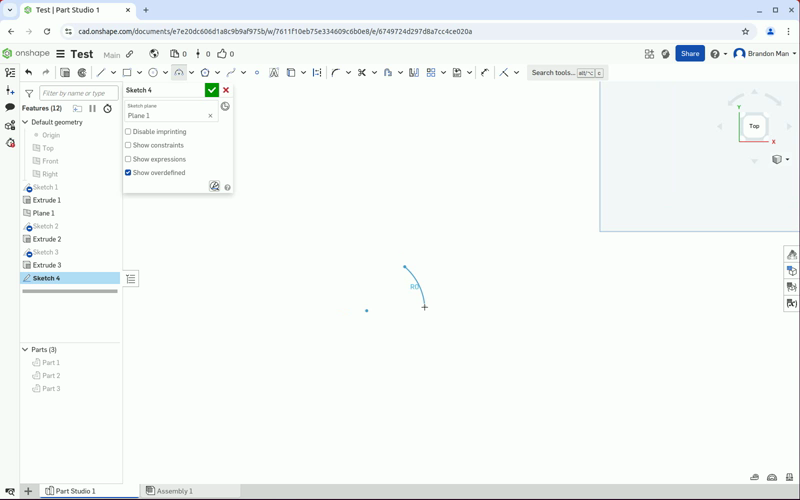
scroll(-6)
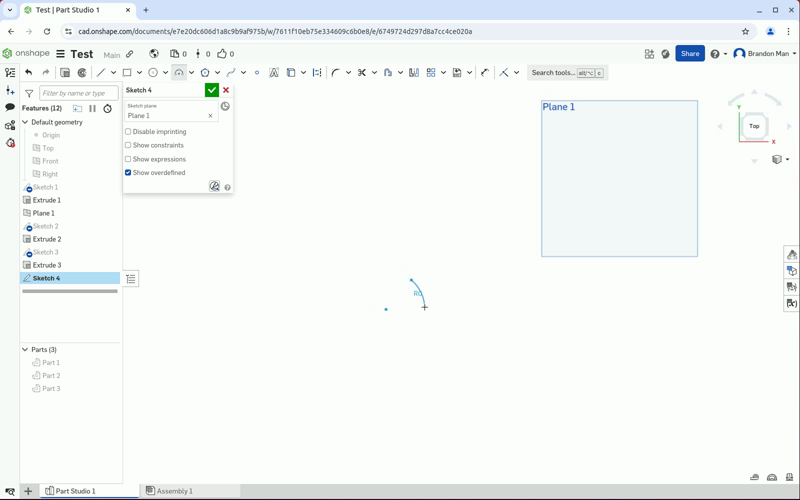
scroll(-6)
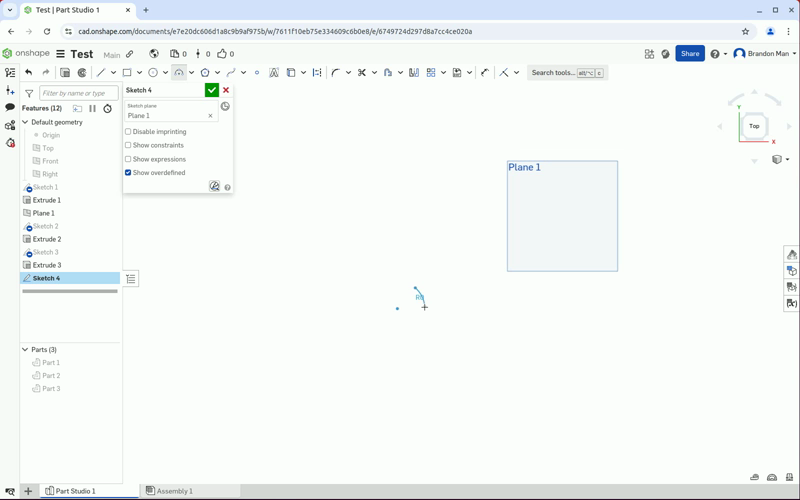
scroll(-6)
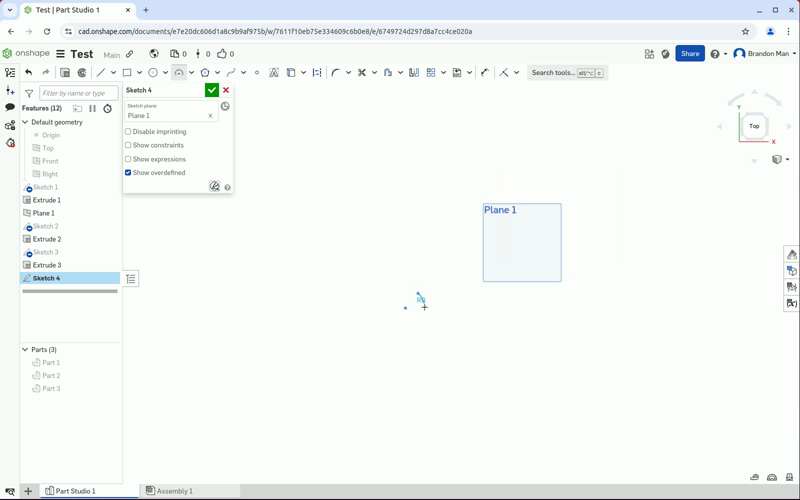
scroll(-6)
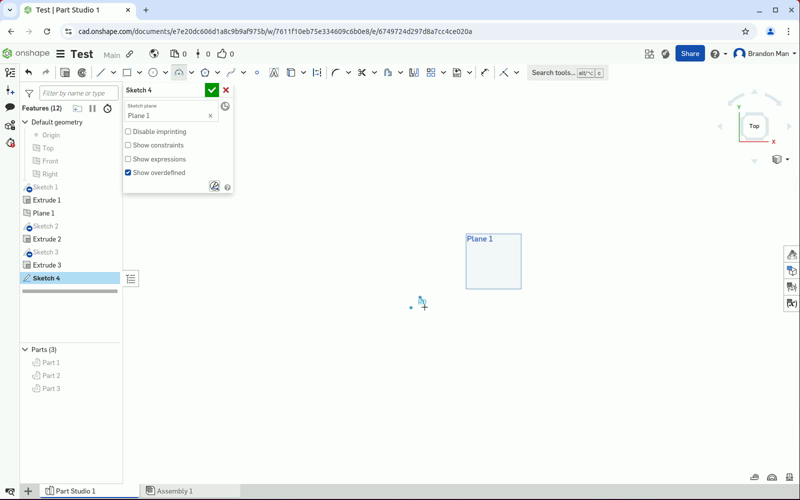
scroll(-6)
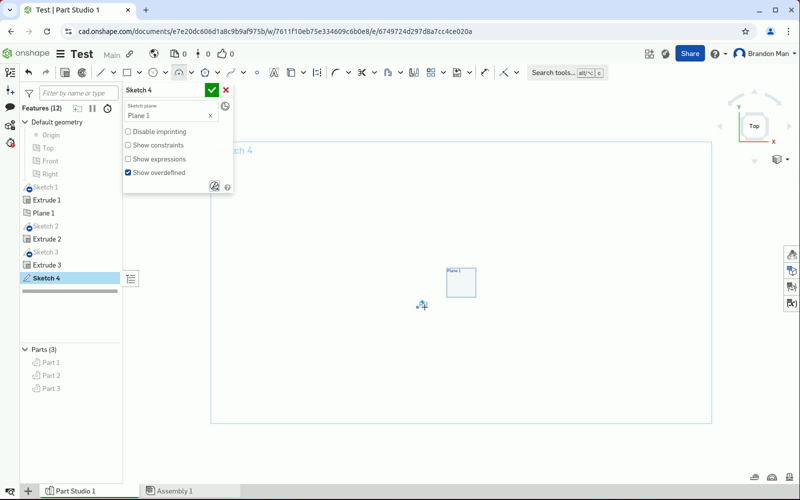
mouse_move(423, 304)
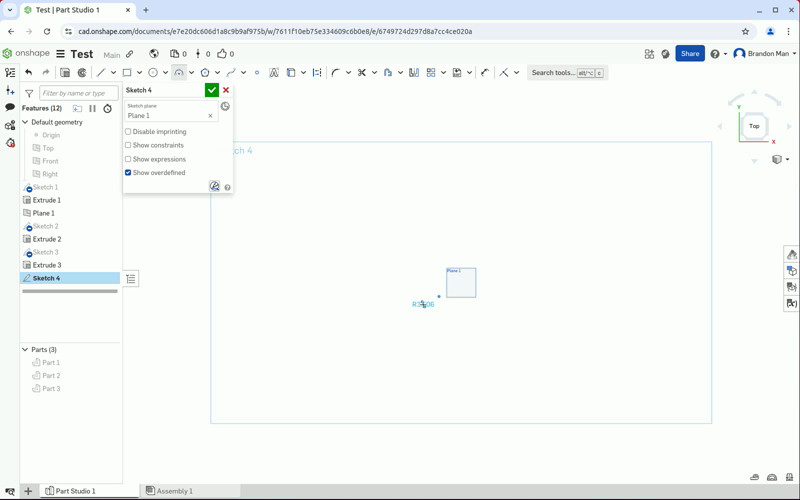
scroll(6)
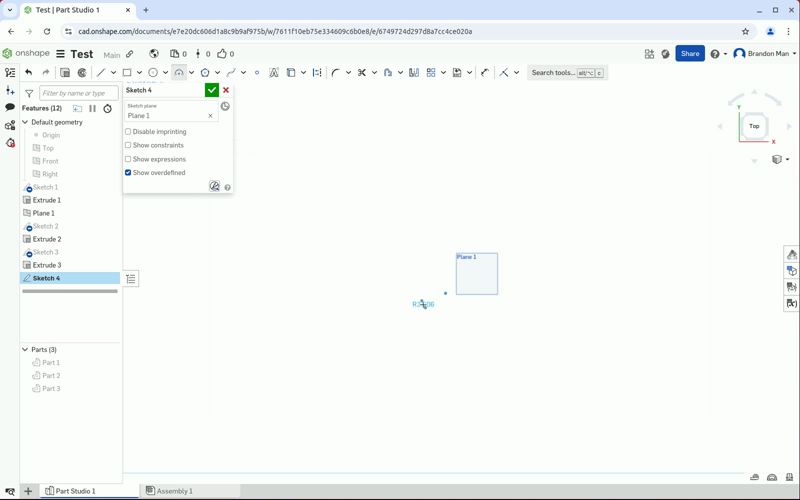
scroll(6)
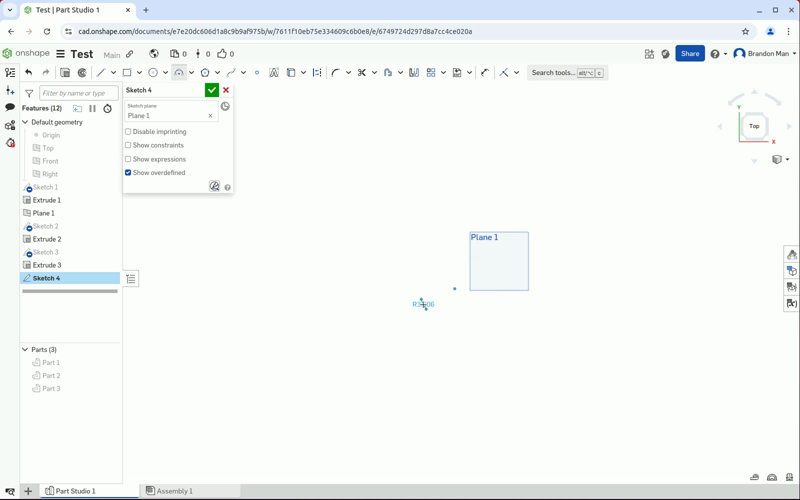
scroll(6)
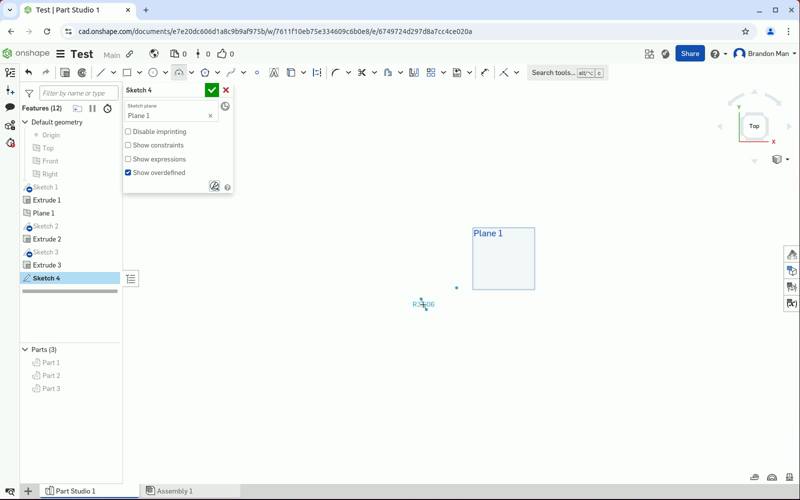
scroll(6)
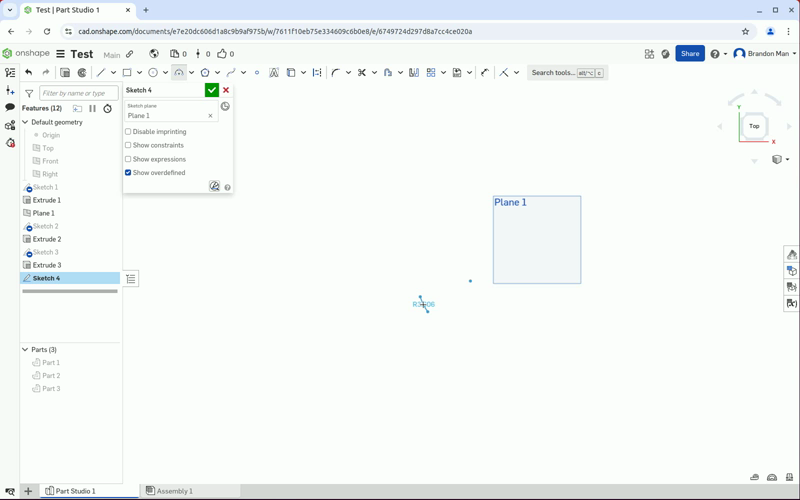
scroll(6)
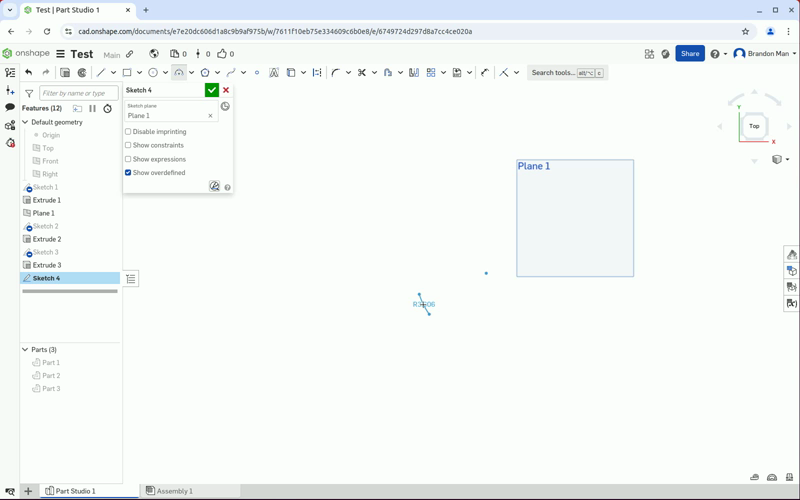
scroll(6)
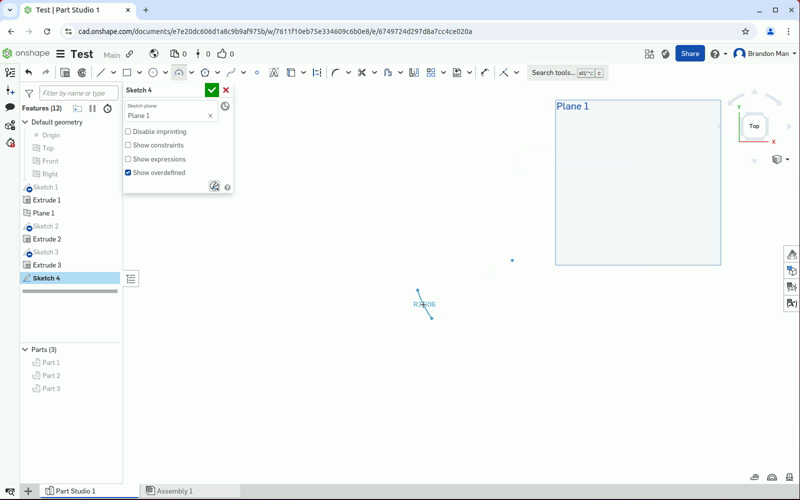
scroll(6)
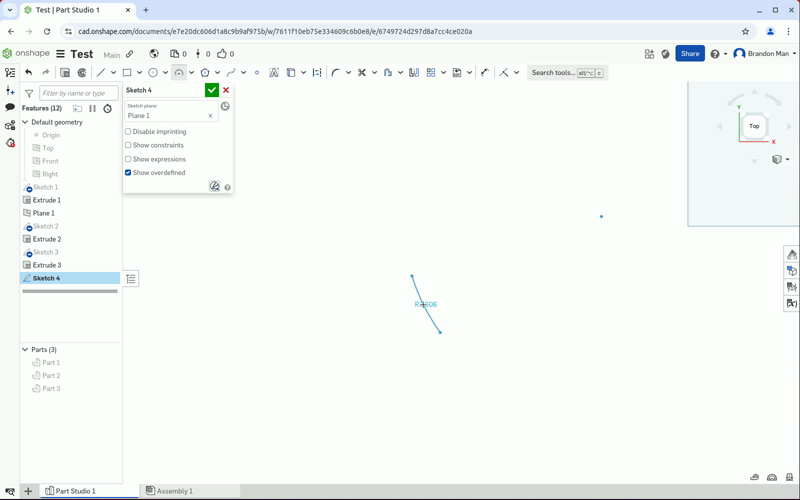
click(423, 304)
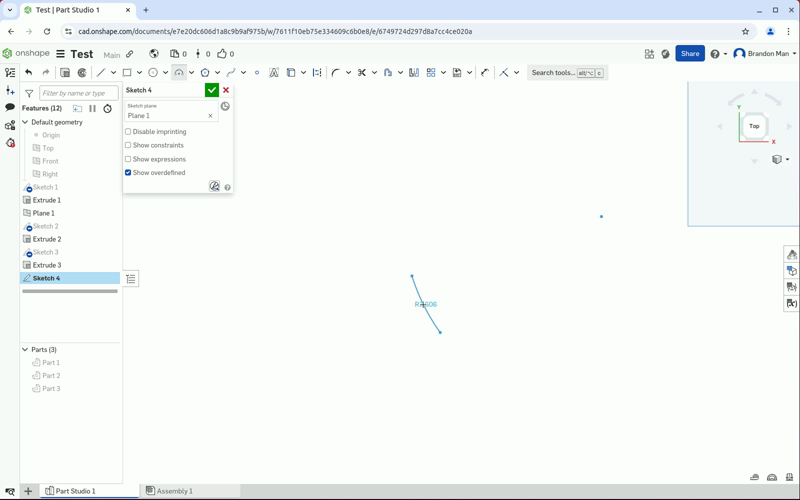
scroll(-6)
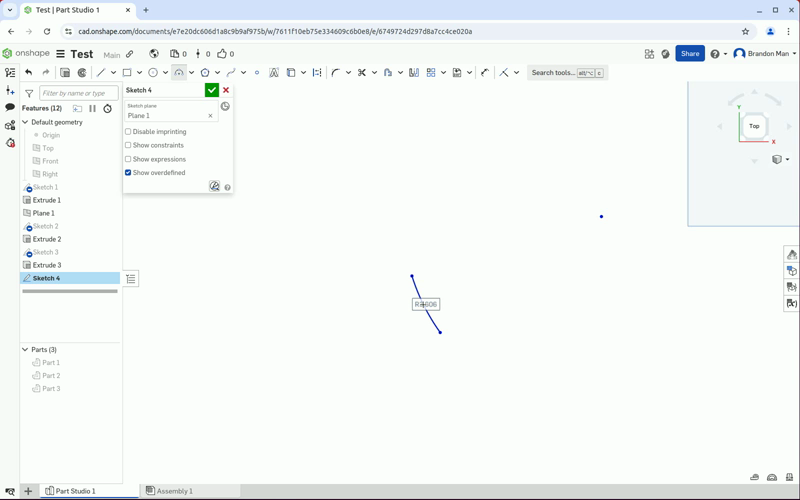
scroll(-6)
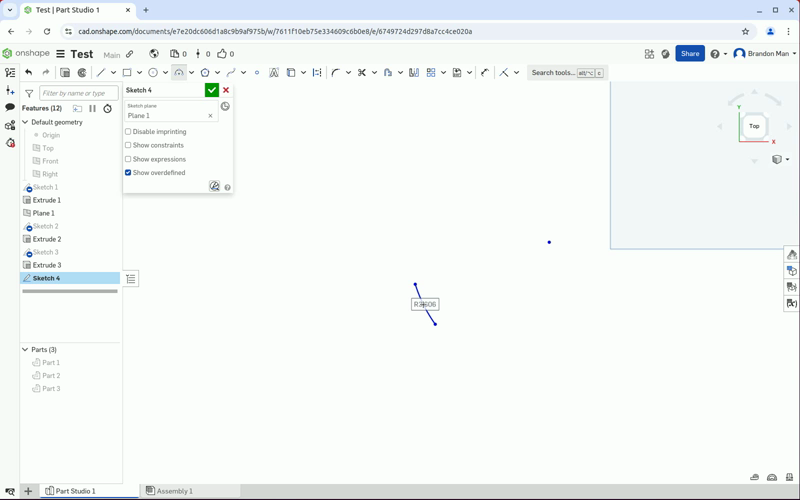
scroll(-6)
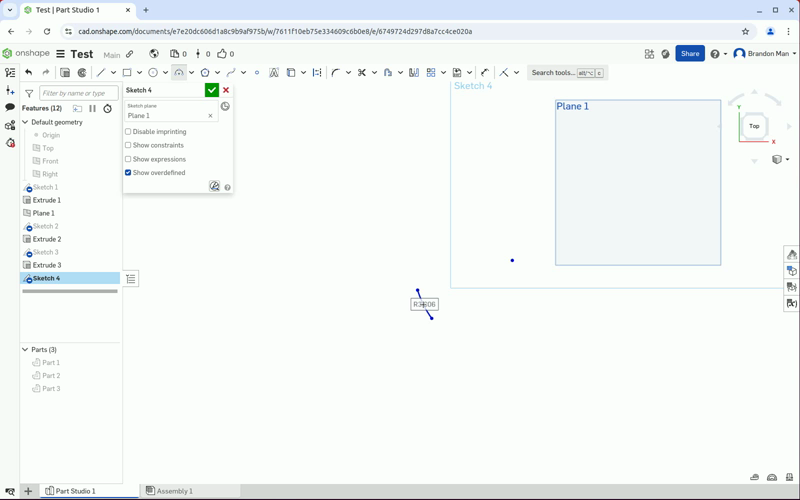
scroll(-6)
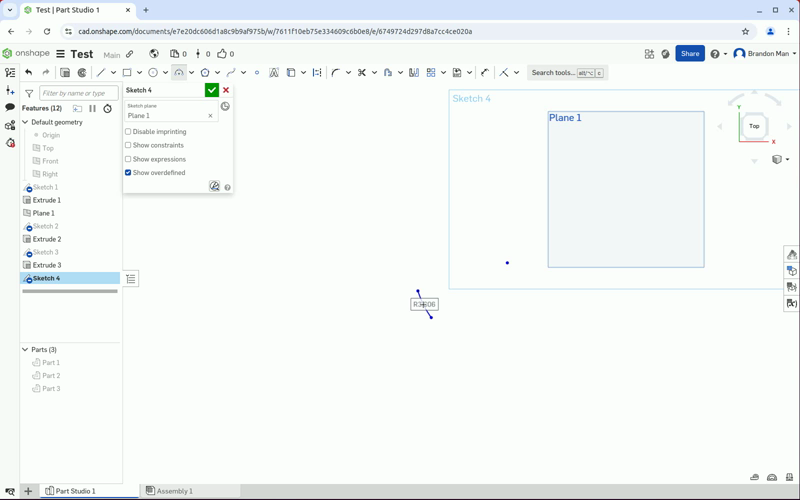
scroll(-6)
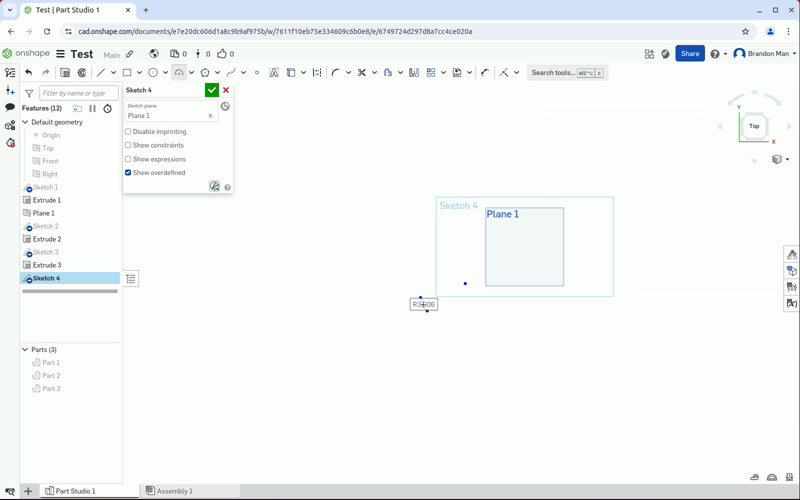
scroll(-6)
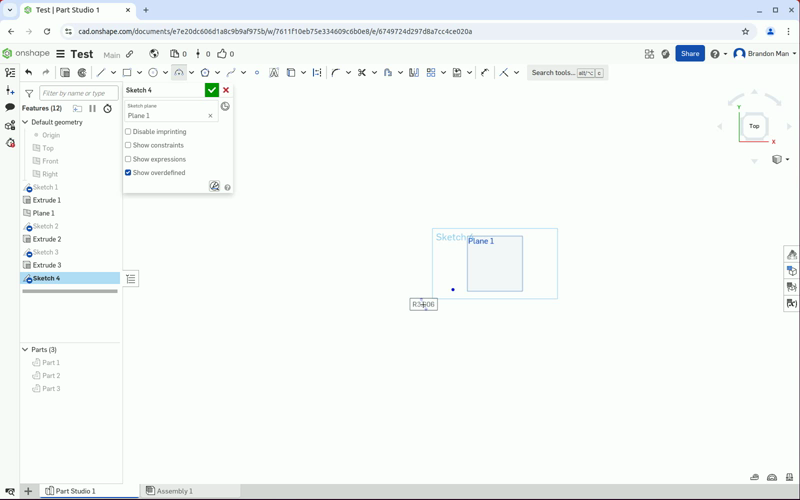
scroll(-6)
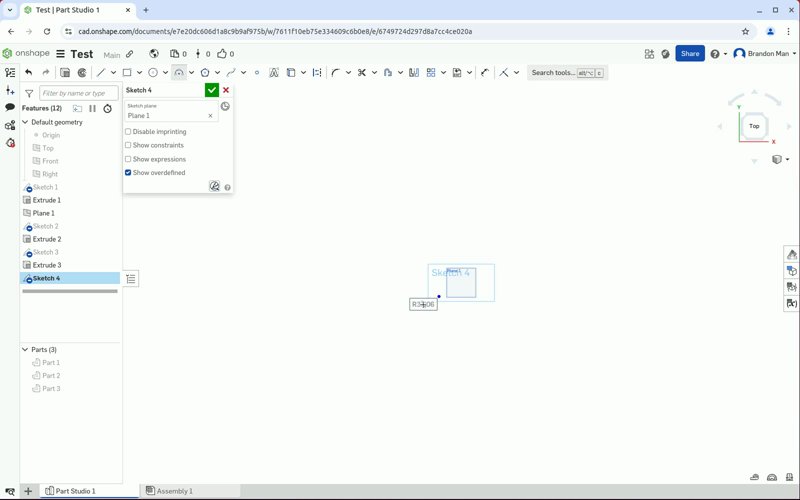
key_up(shift)
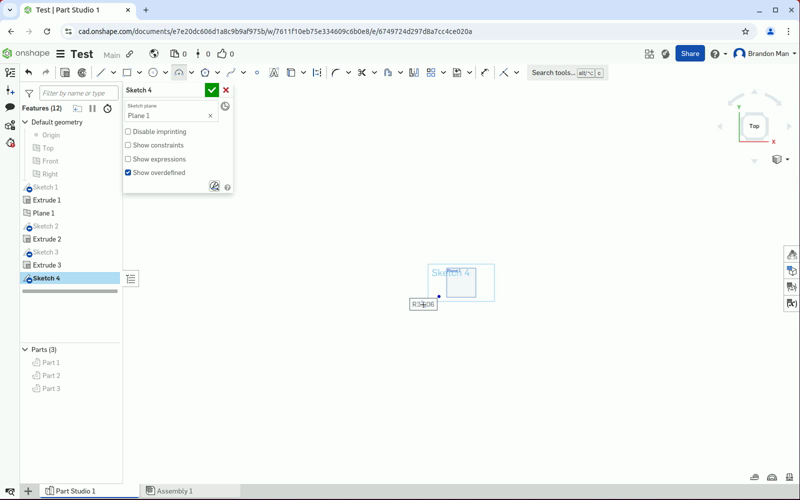
key(esc)
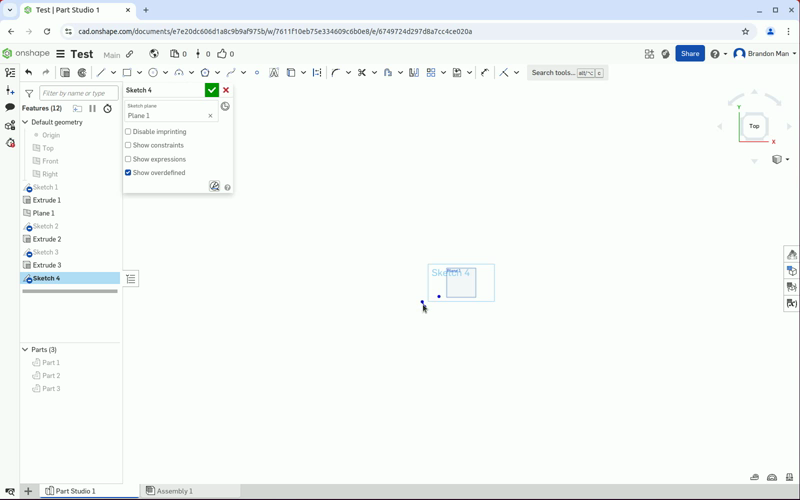
key(l)
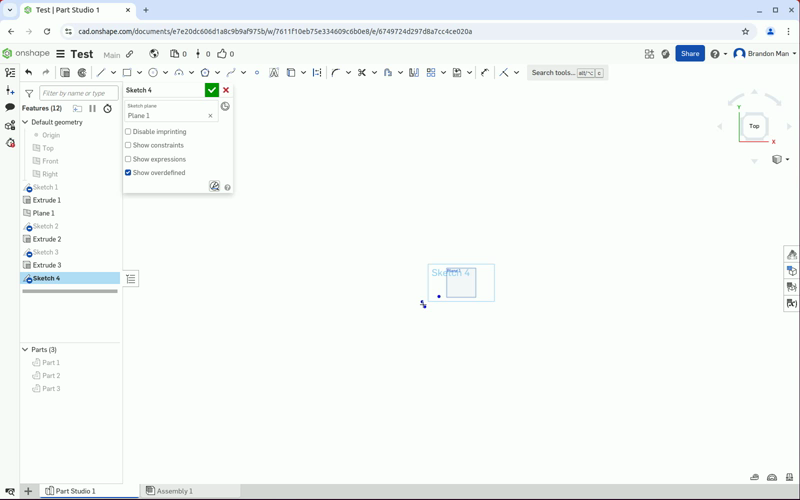
mouse_move(424, 306)
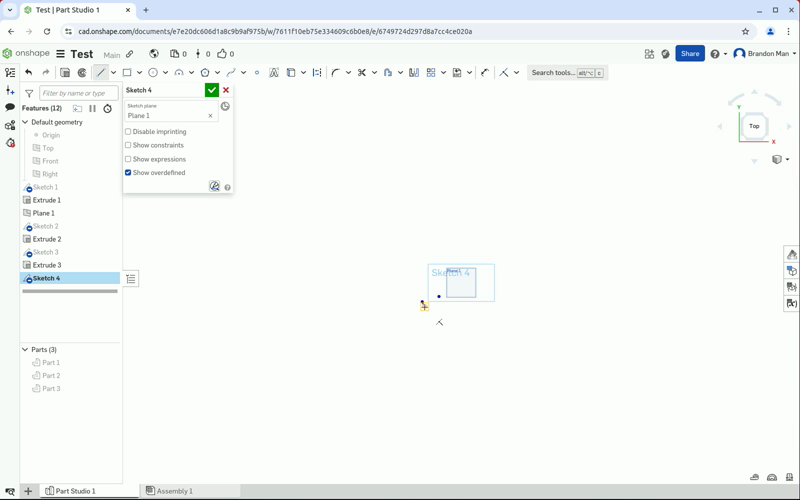
scroll(6)
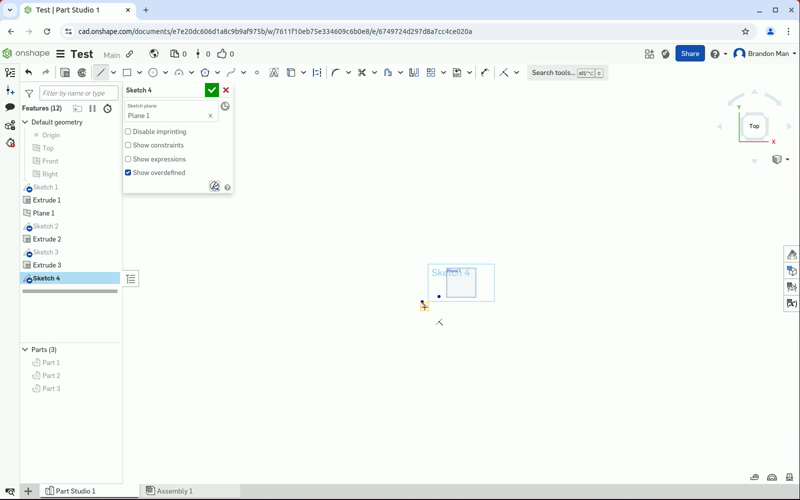
scroll(6)
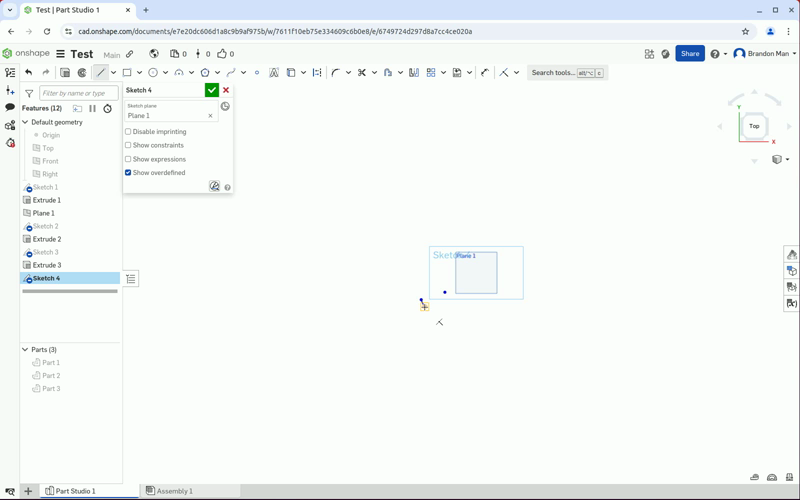
scroll(6)
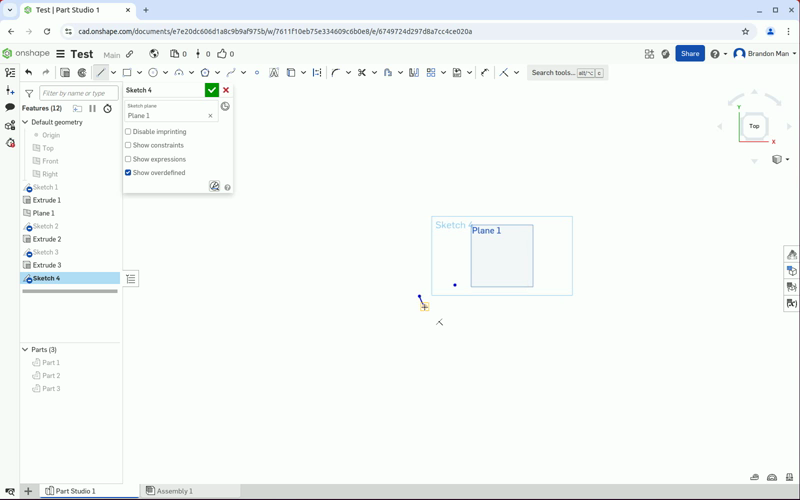
scroll(6)
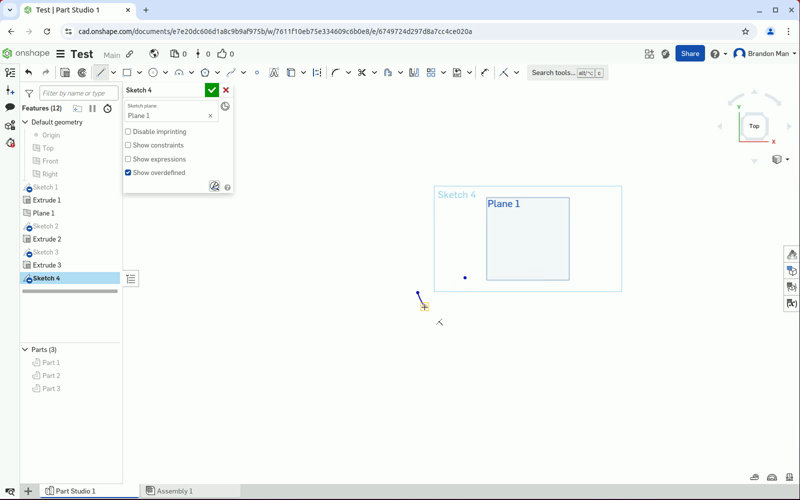
scroll(6)
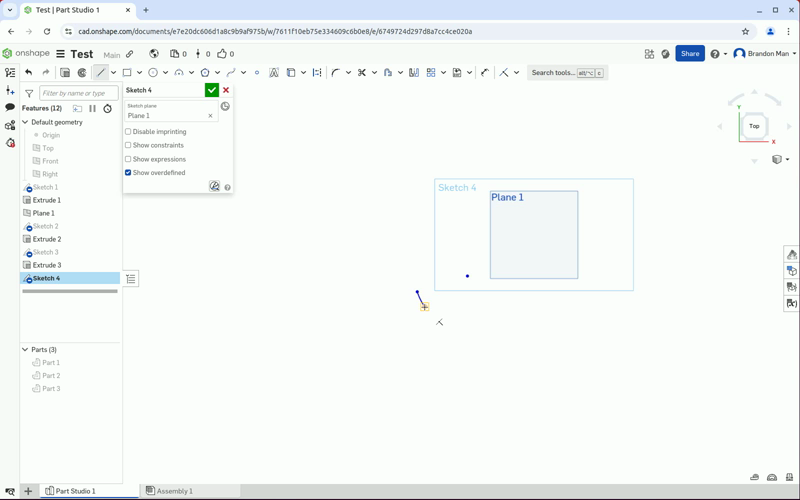
scroll(6)
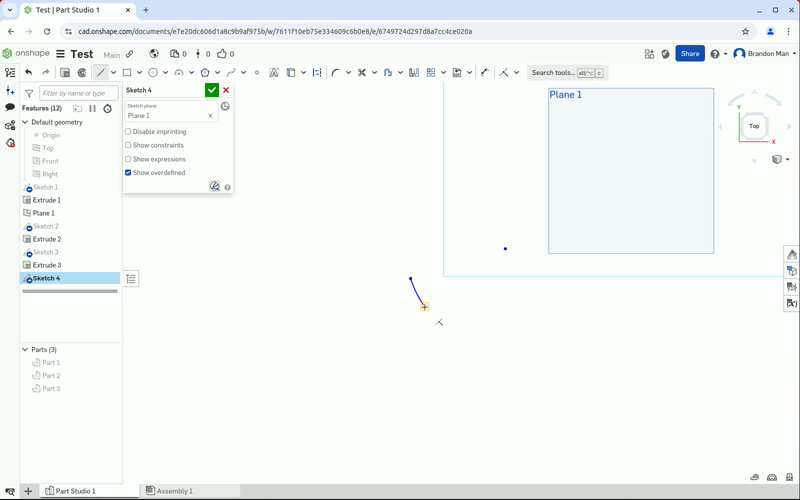
scroll(6)
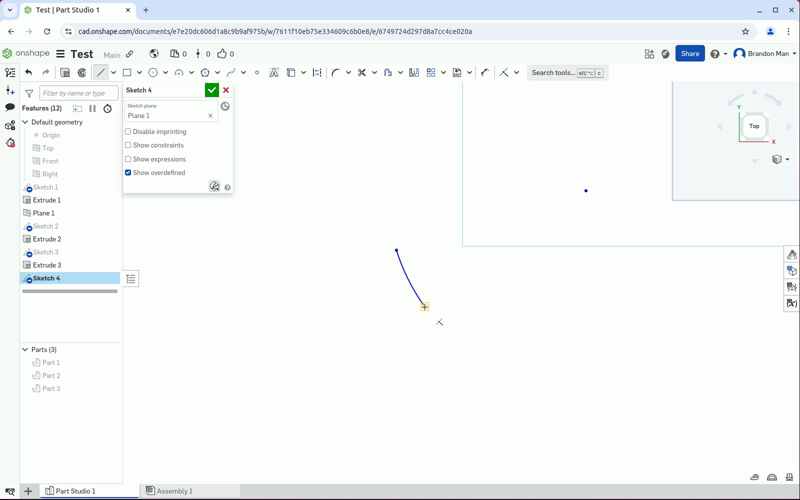
click(424, 306)
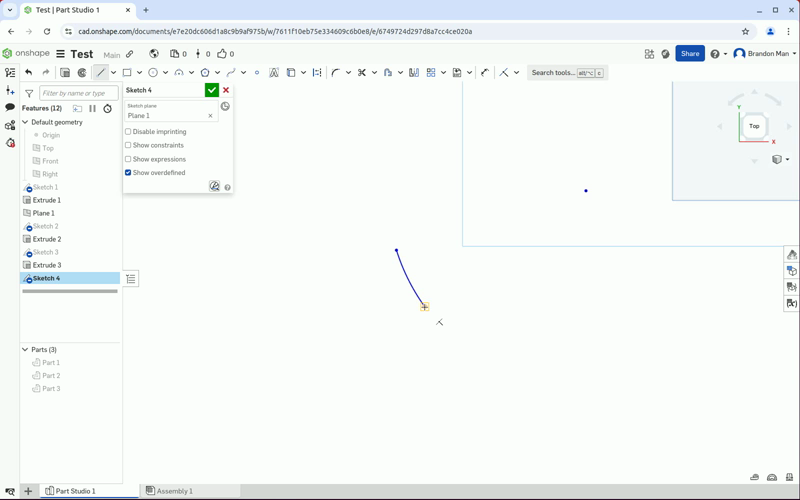
scroll(-6)
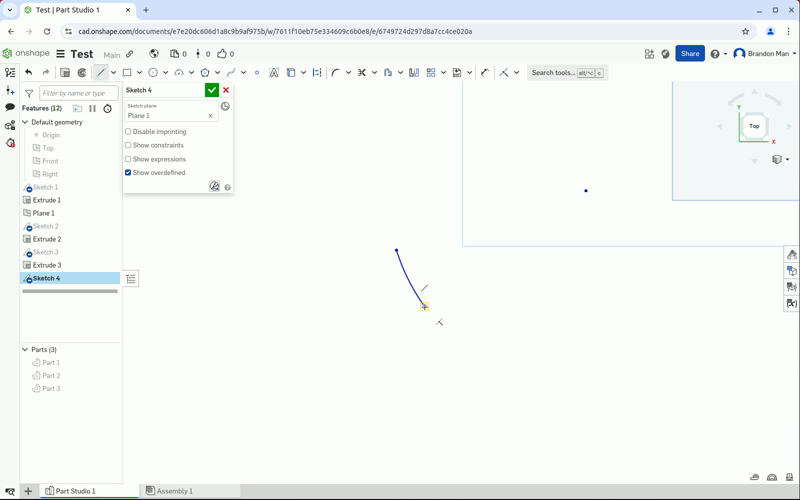
scroll(-6)
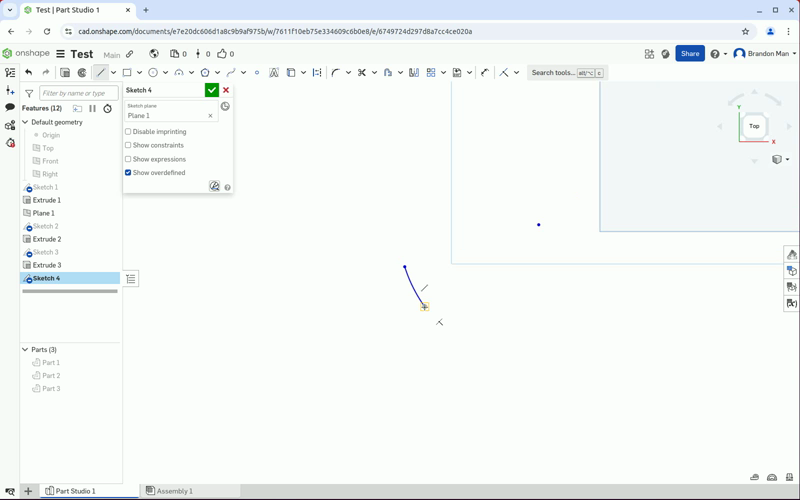
scroll(-6)
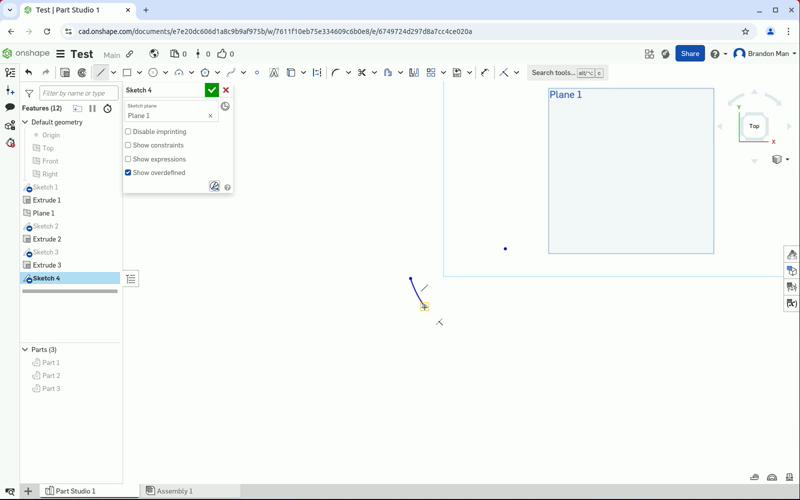
scroll(-6)
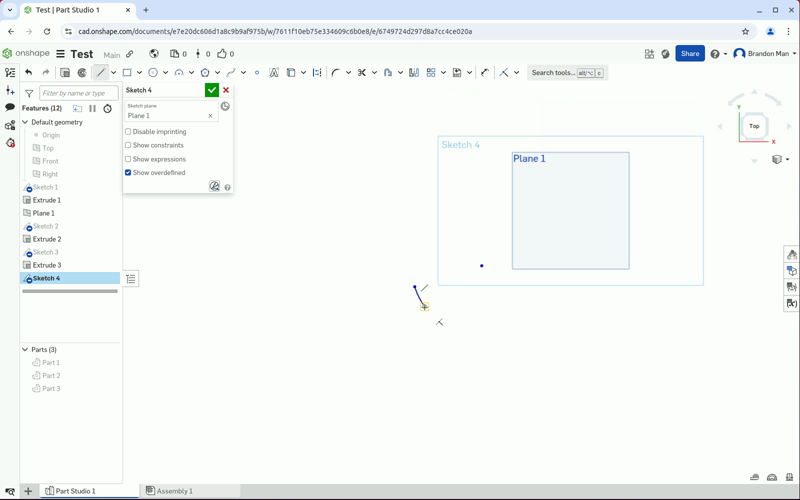
scroll(-6)
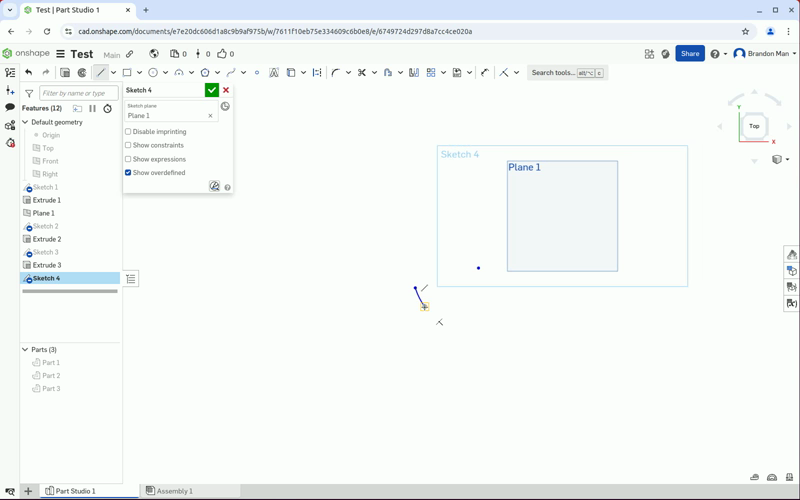
scroll(-6)
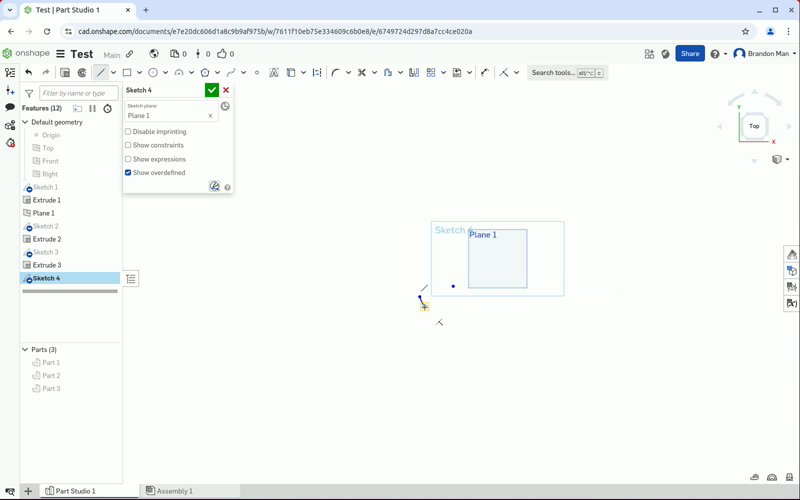
scroll(-6)
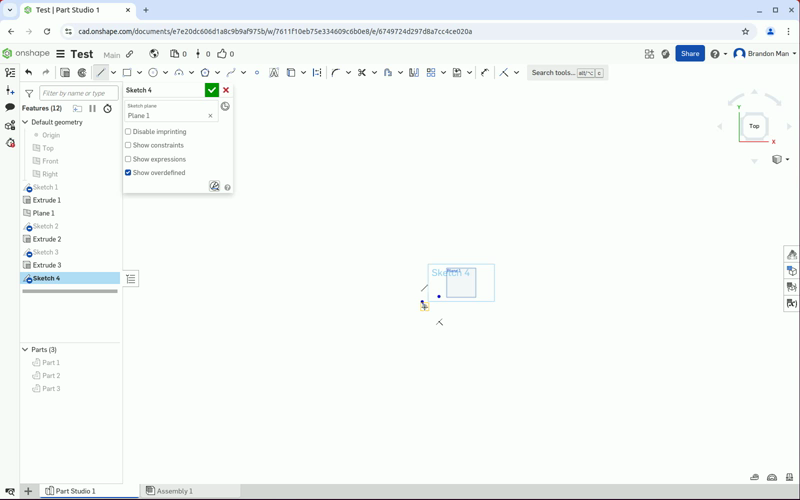
key_down(shift)
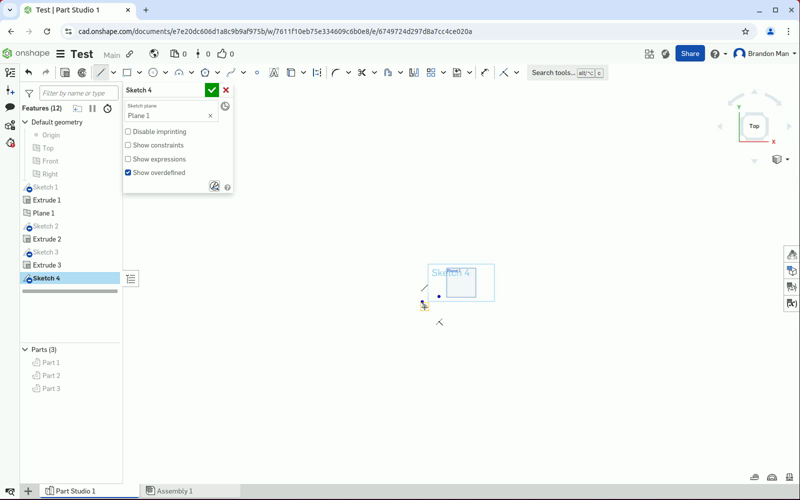
mouse_move(497, 306)
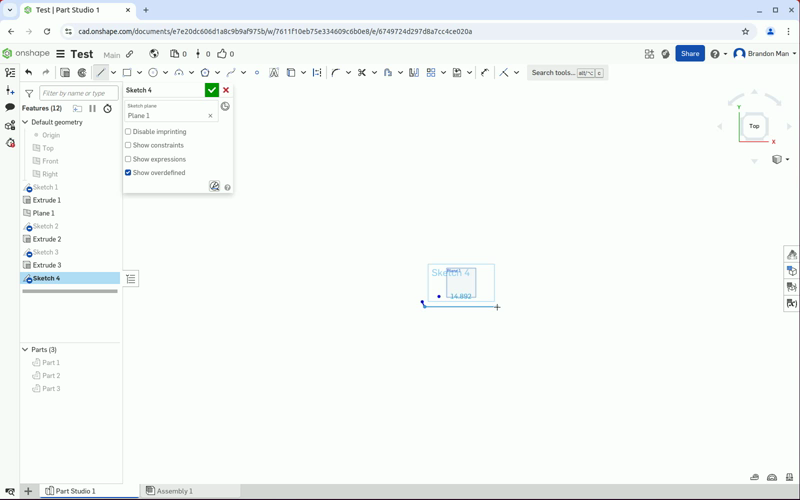
click(497, 306)
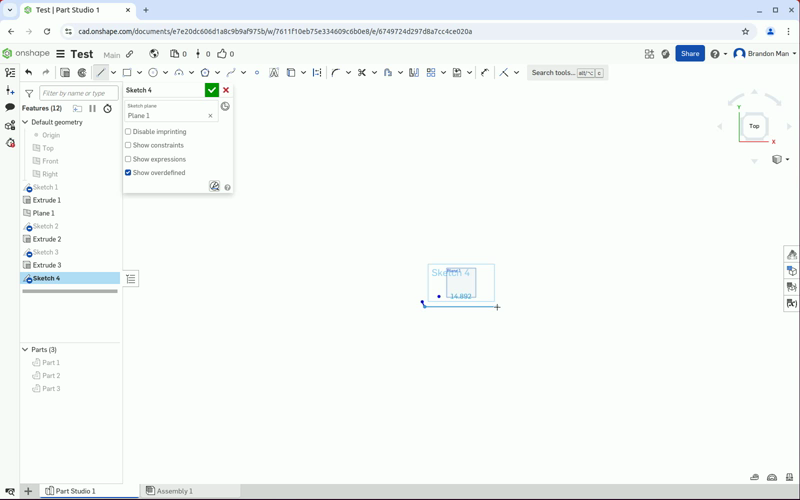
key_up(shift)
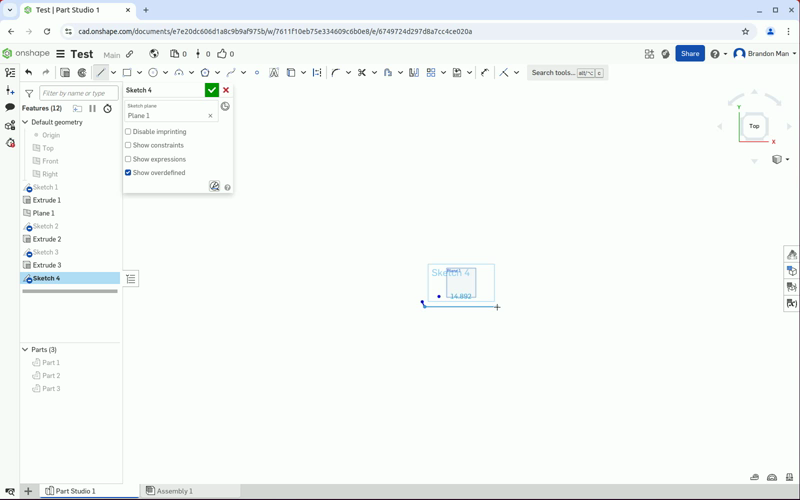
key(esc)
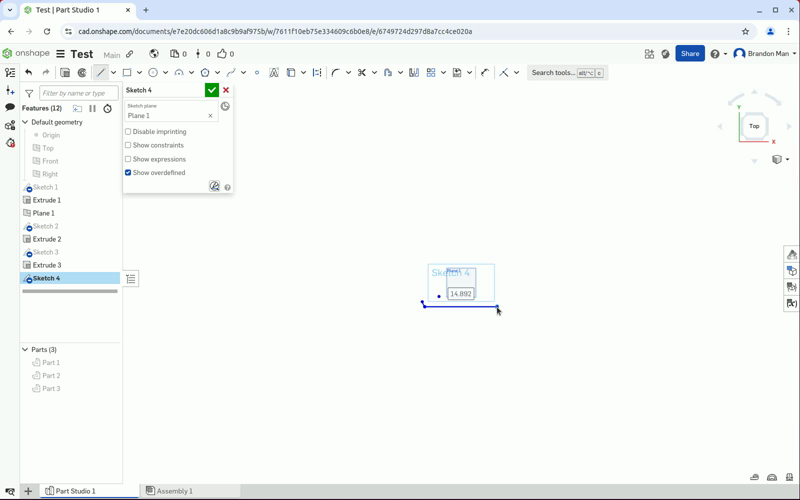
key(a)
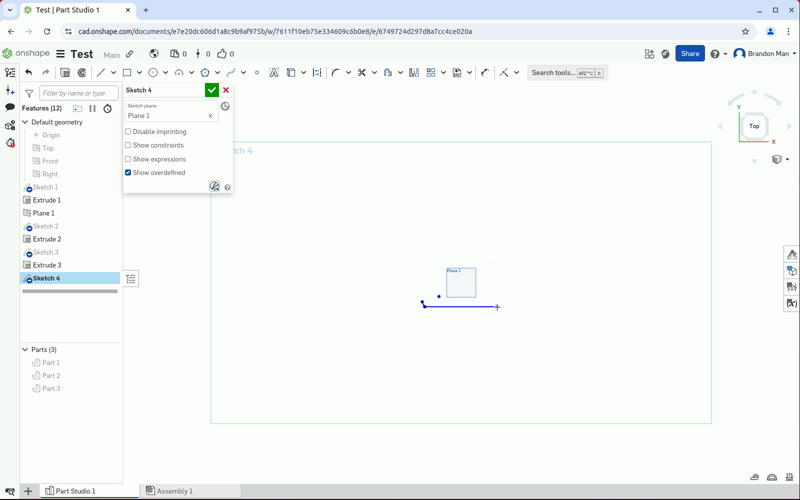
mouse_move(497, 306)
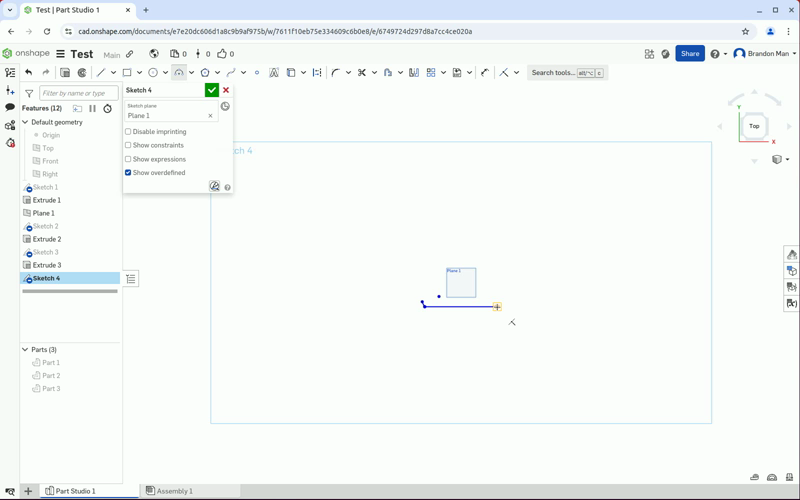
click(497, 306)
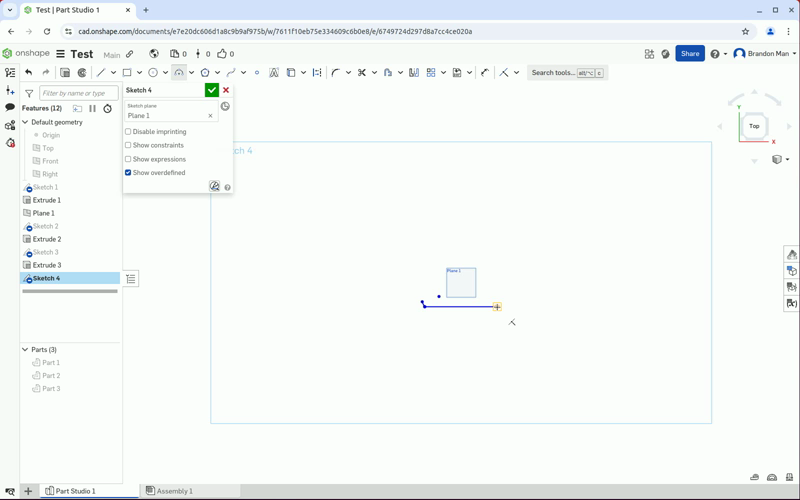
key_down(shift)
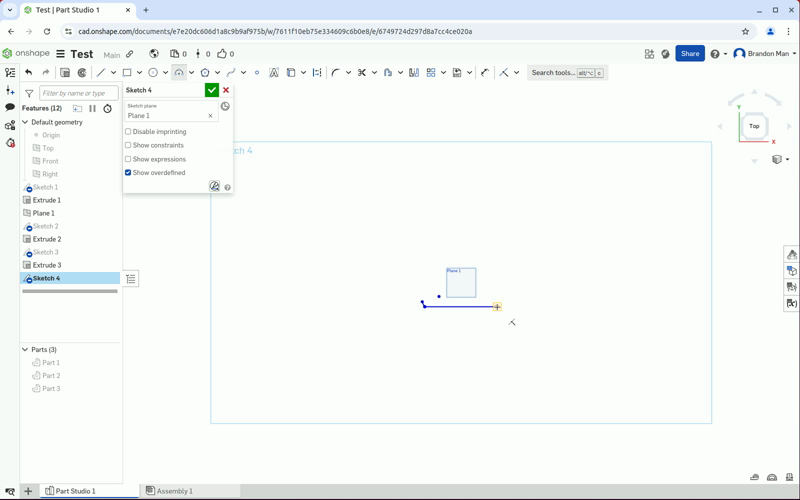
mouse_move(499, 301)
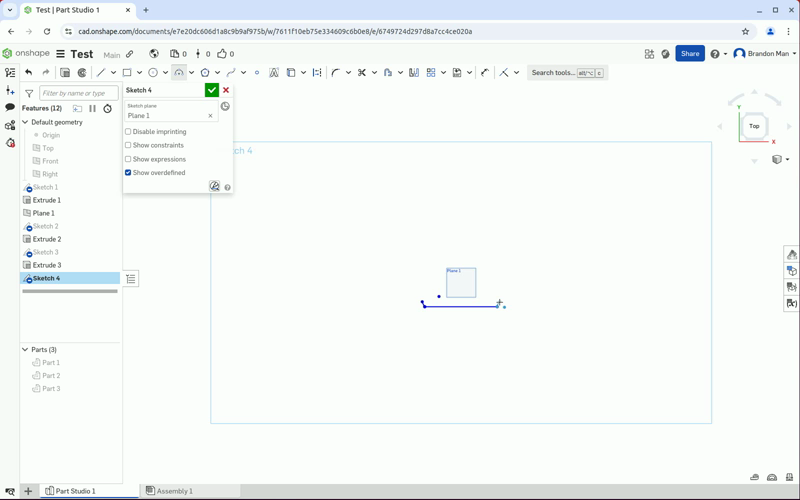
scroll(6)
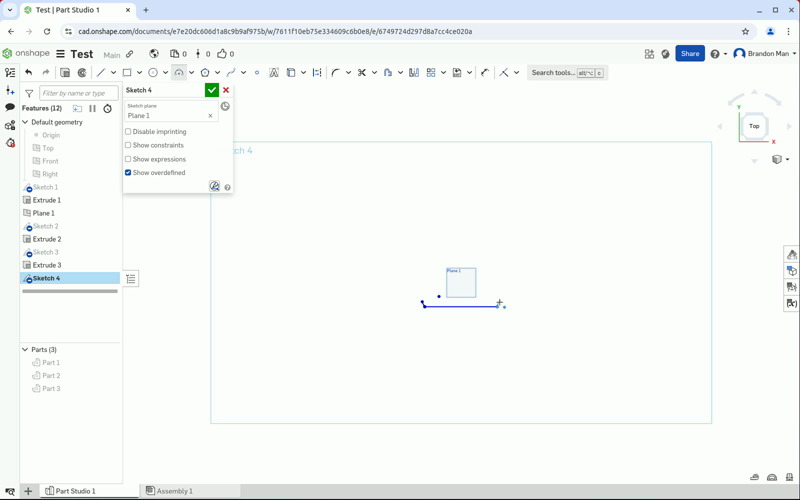
scroll(6)
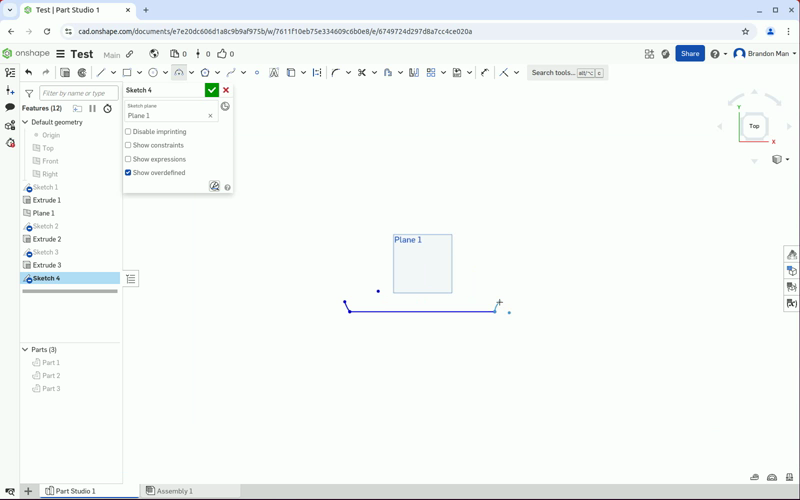
scroll(6)
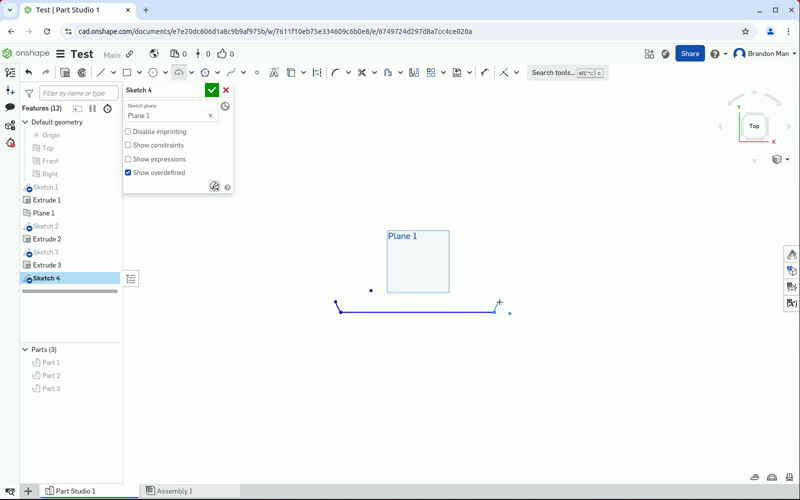
scroll(6)
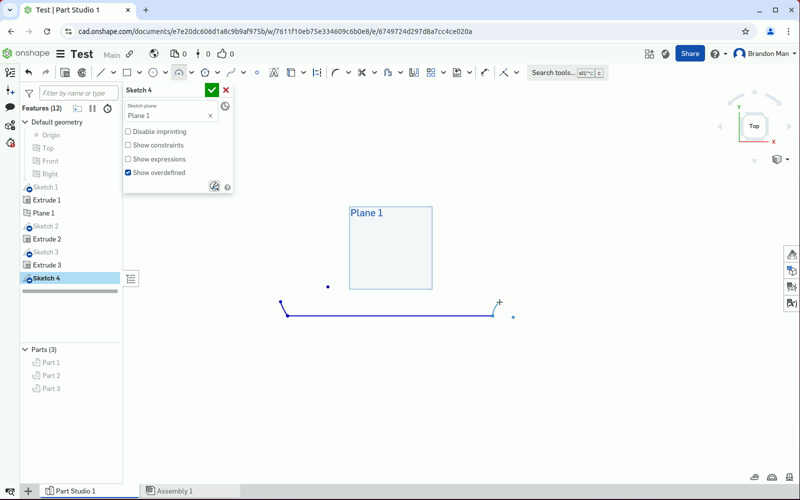
scroll(6)
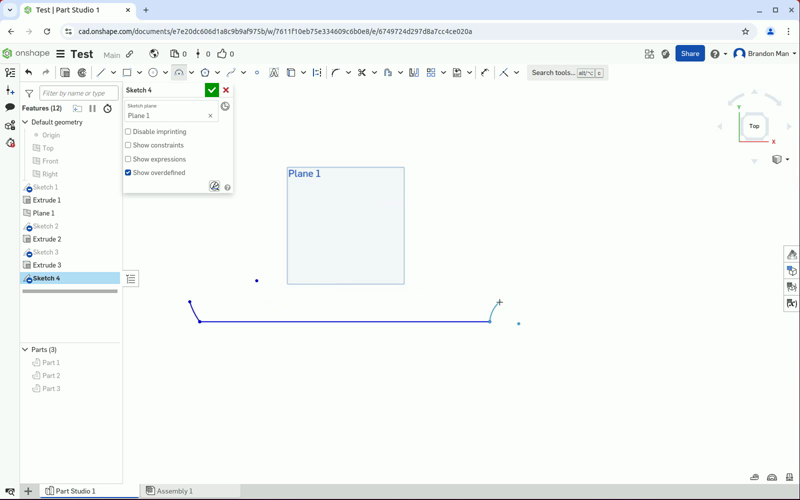
scroll(6)
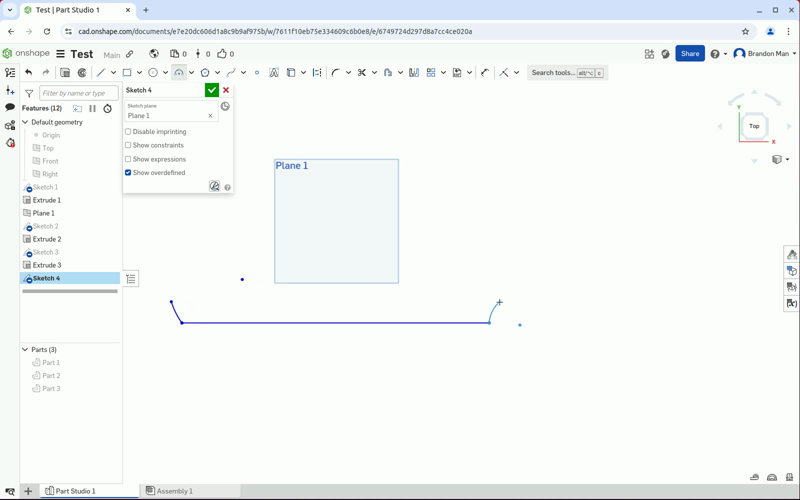
scroll(6)
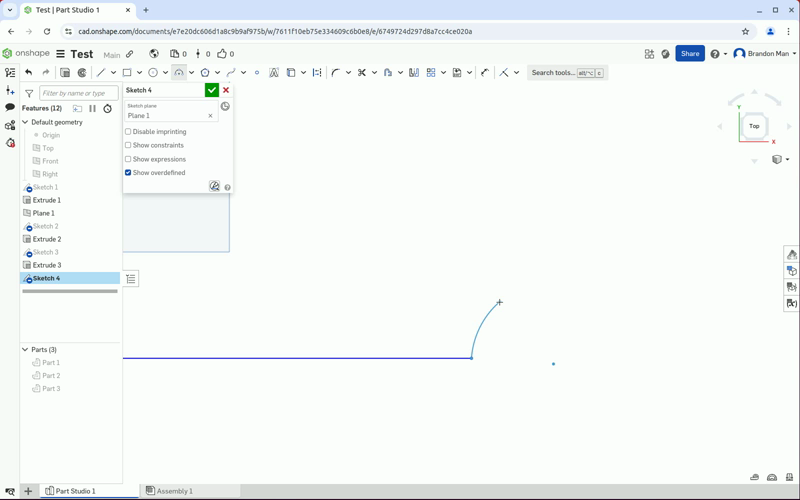
click(499, 301)
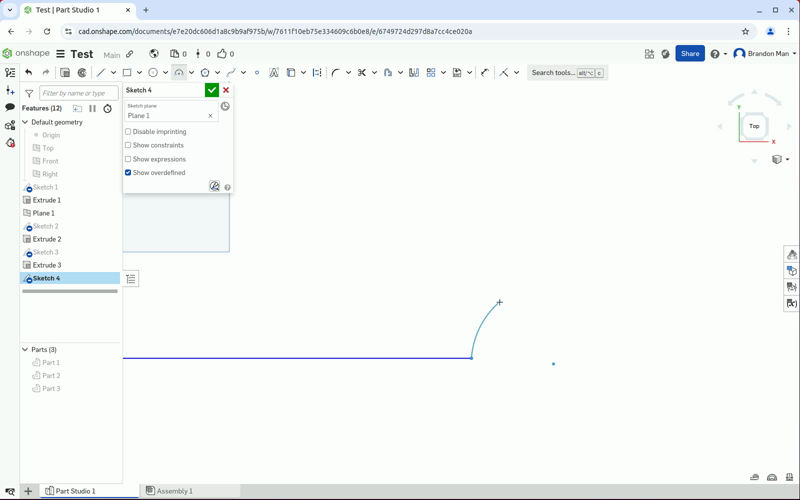
scroll(-6)
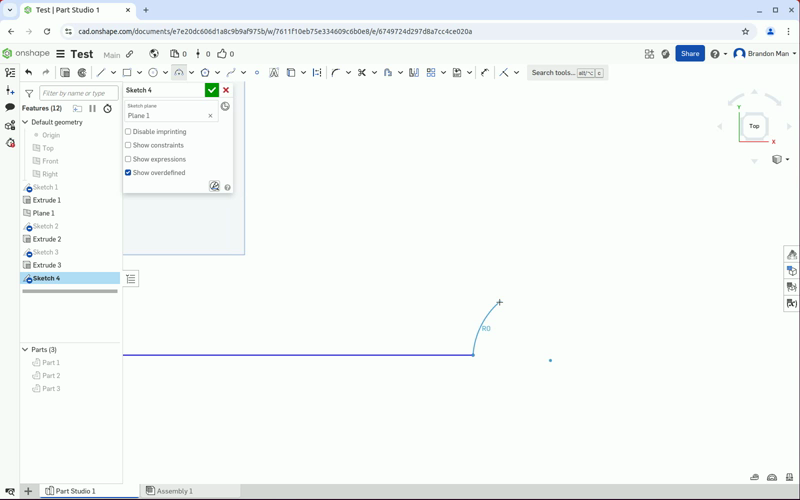
scroll(-6)
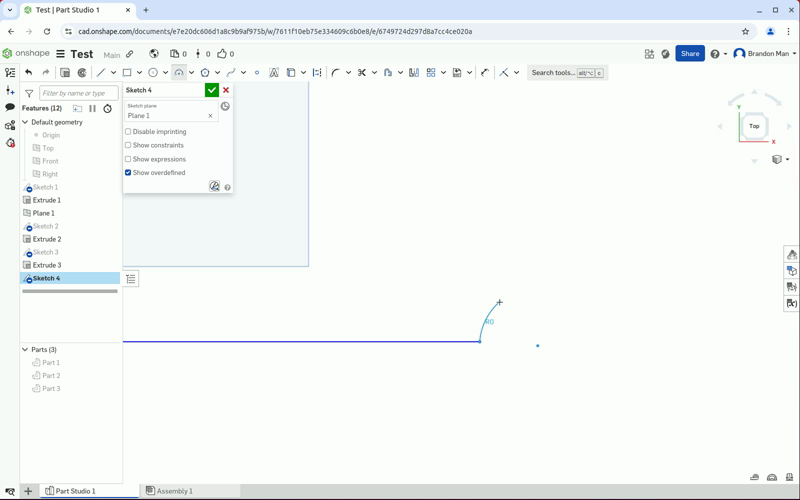
scroll(-6)
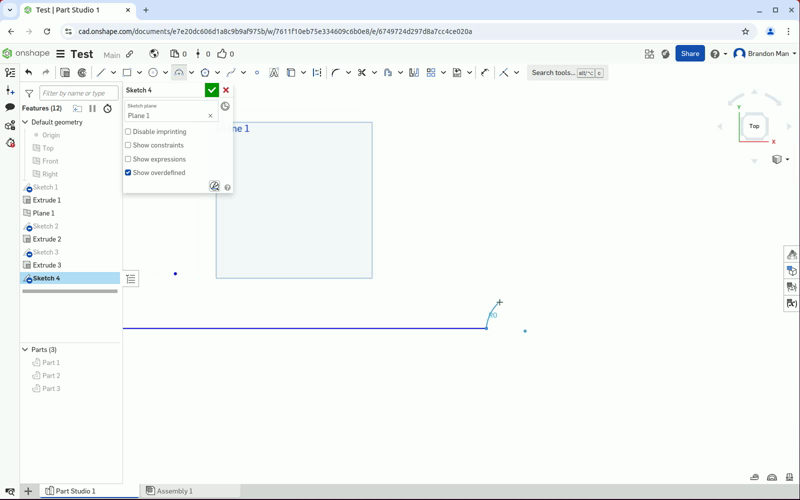
scroll(-6)
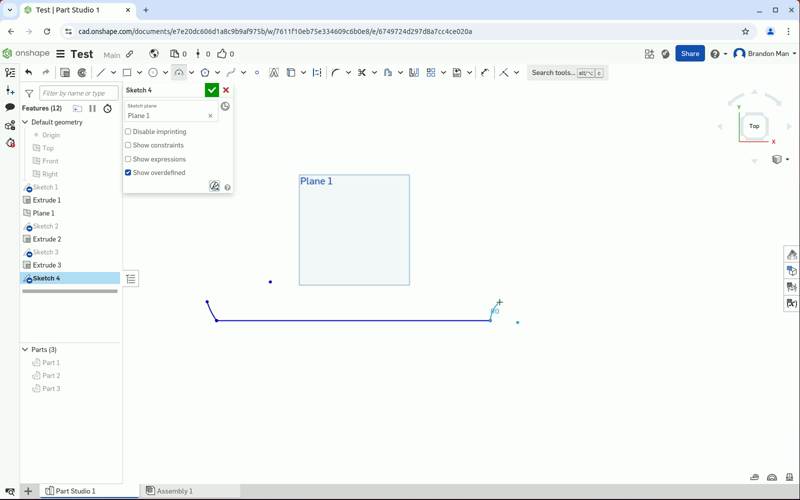
scroll(-6)
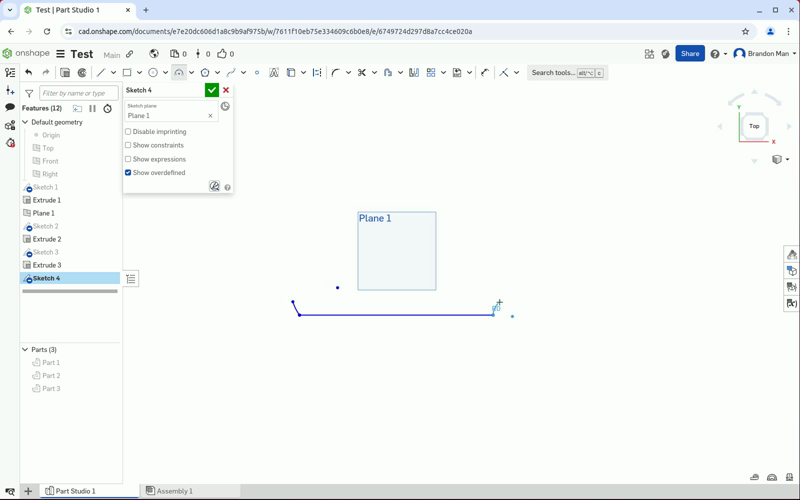
scroll(-6)
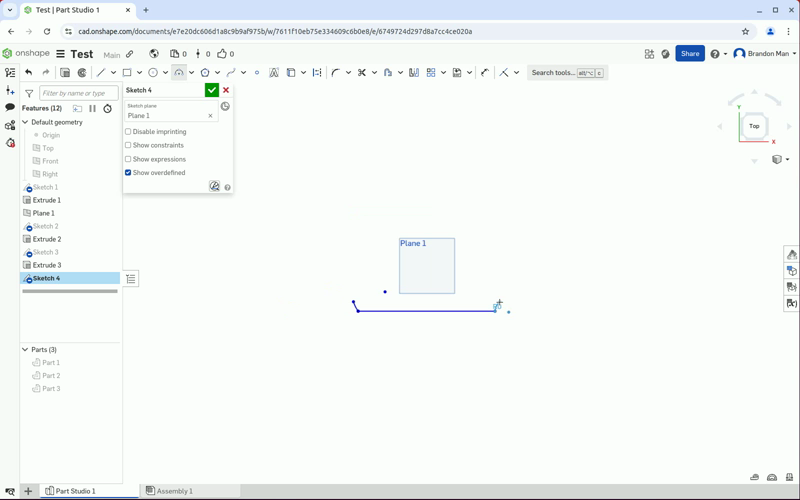
scroll(-6)
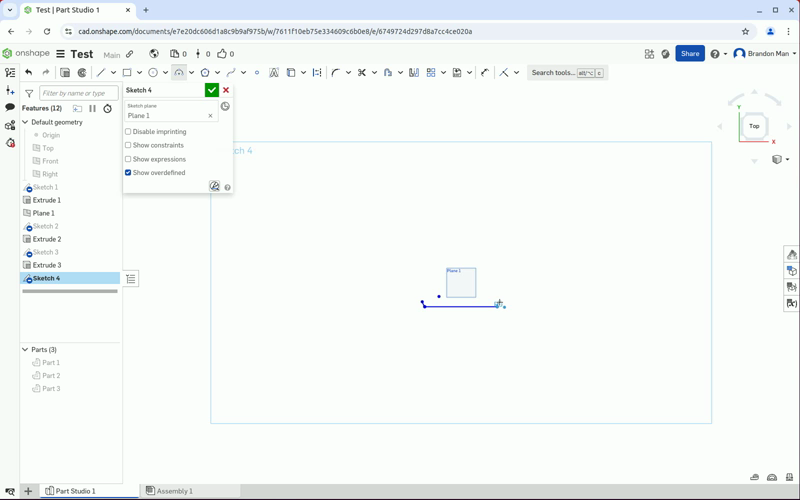
mouse_move(498, 304)
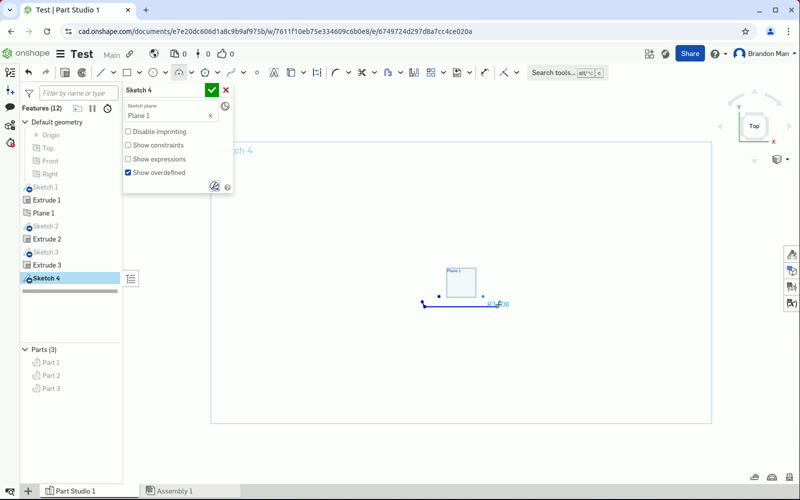
scroll(6)
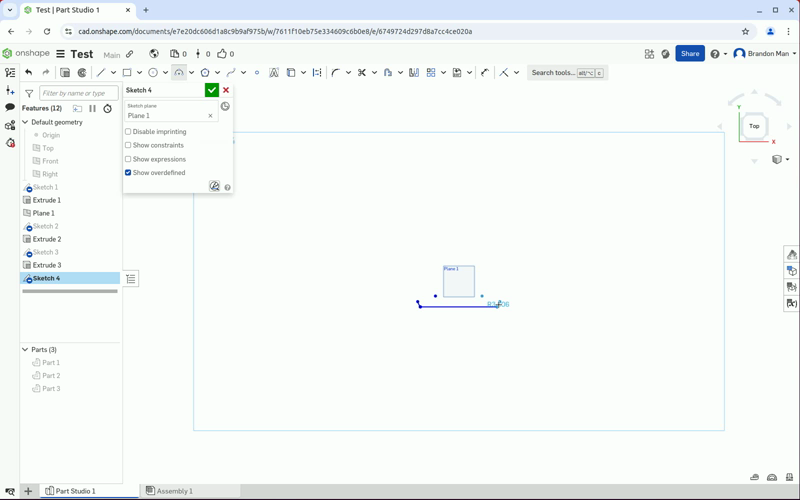
scroll(6)
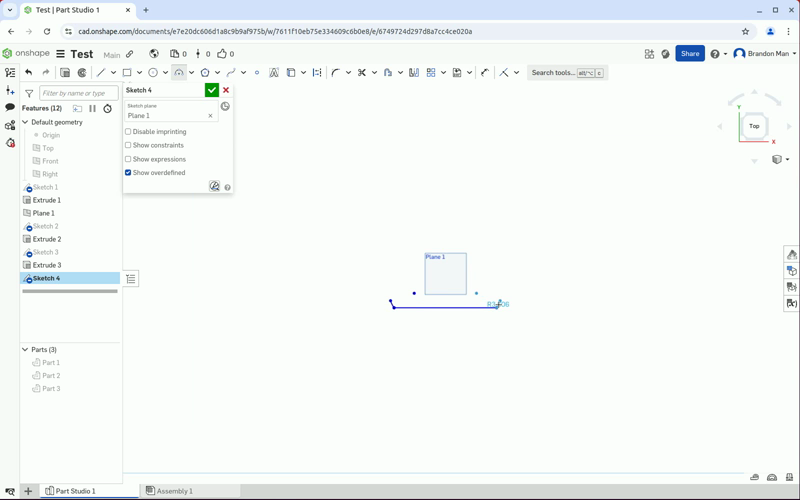
scroll(6)
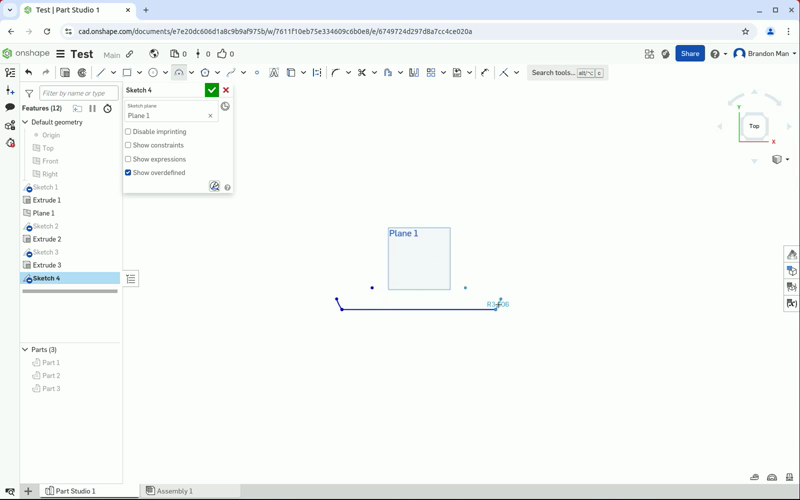
scroll(6)
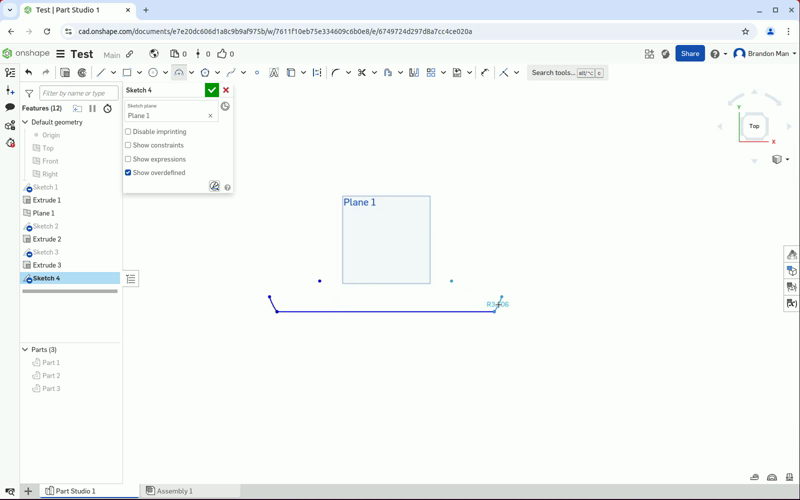
scroll(6)
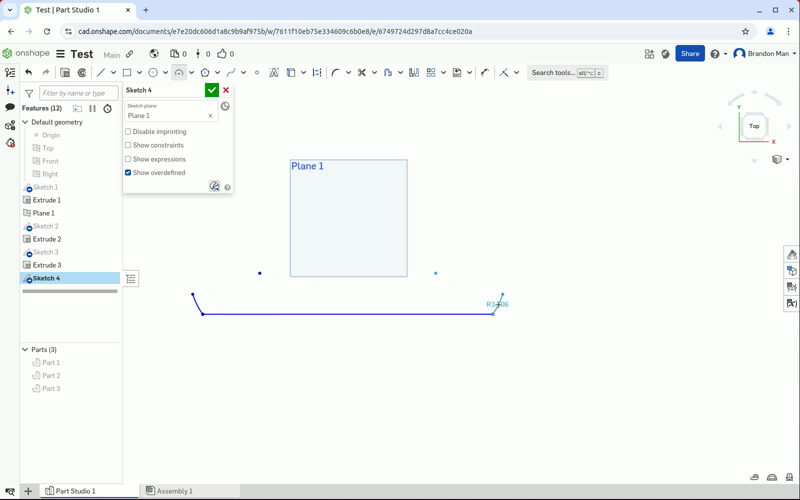
scroll(6)
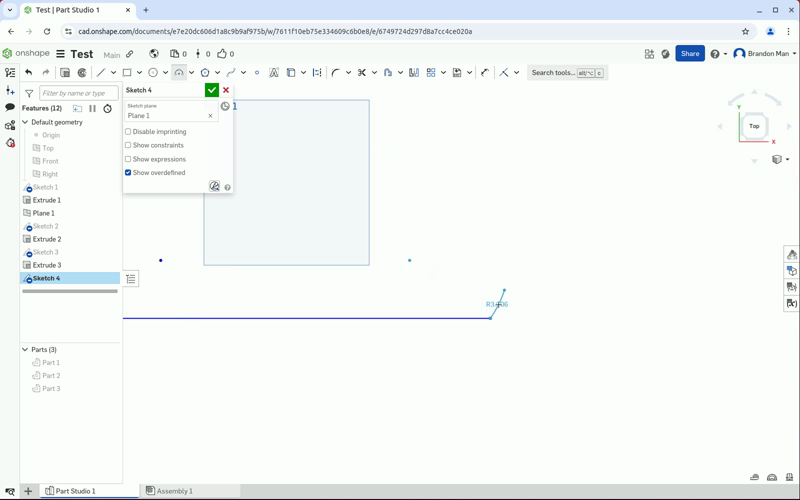
scroll(6)
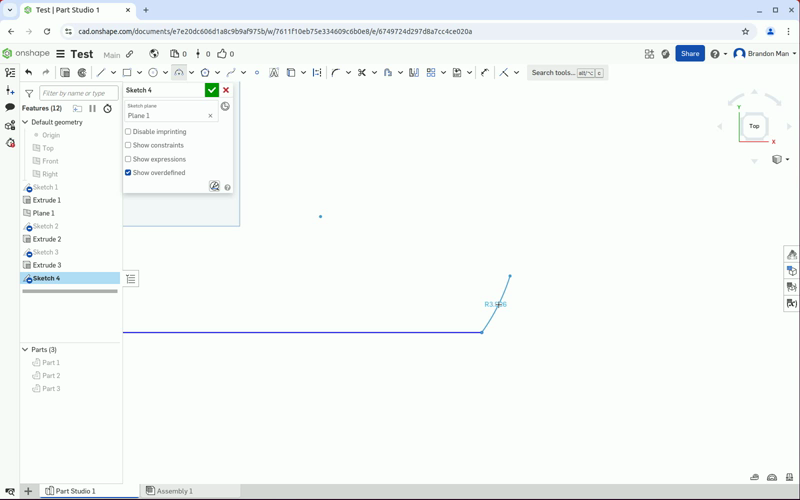
click(498, 304)
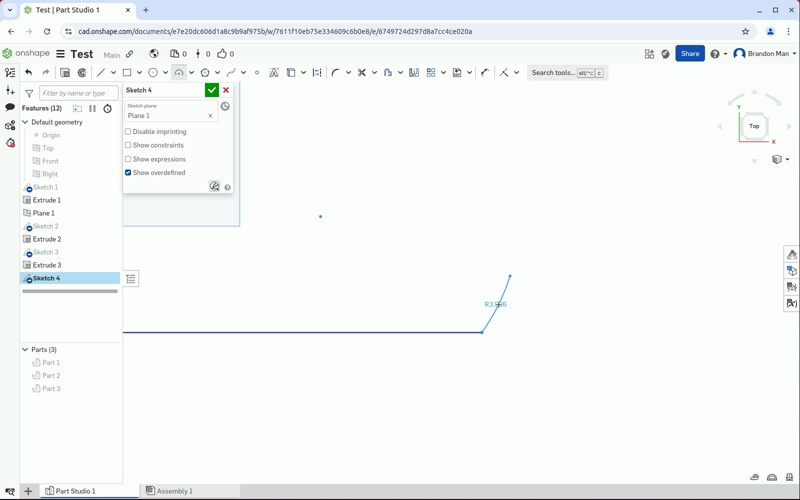
scroll(-6)
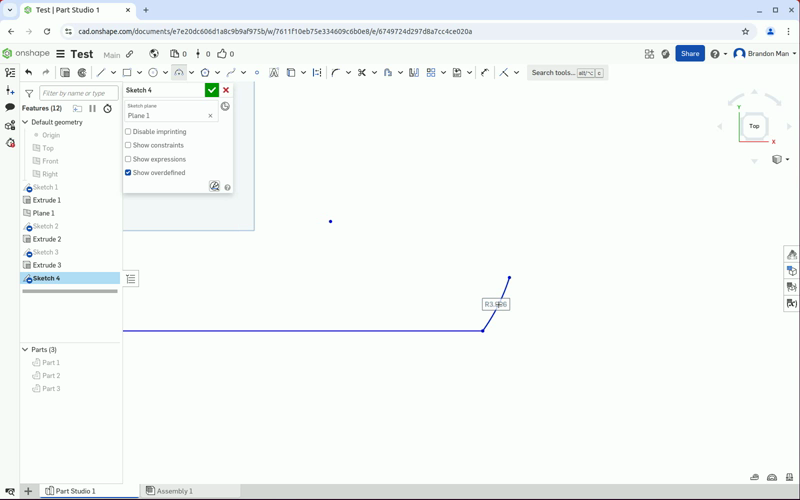
scroll(-6)
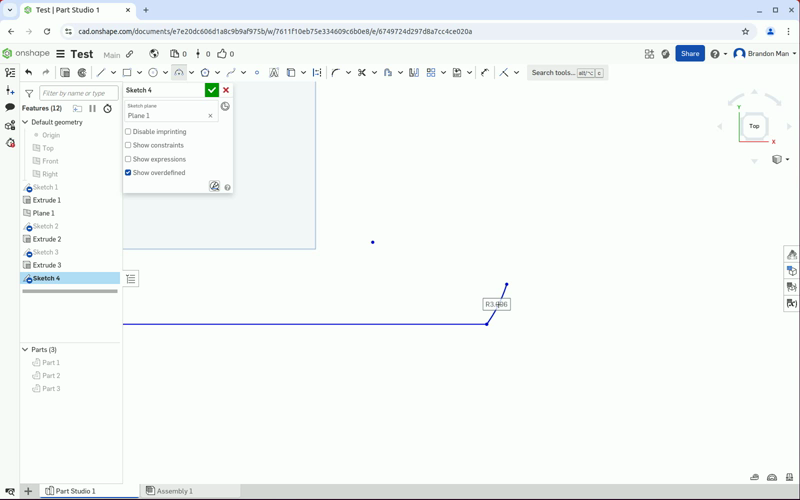
scroll(-6)
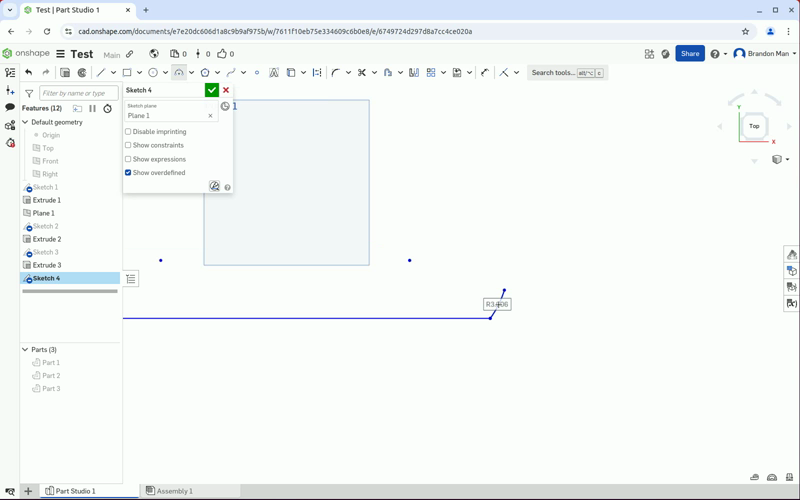
scroll(-6)
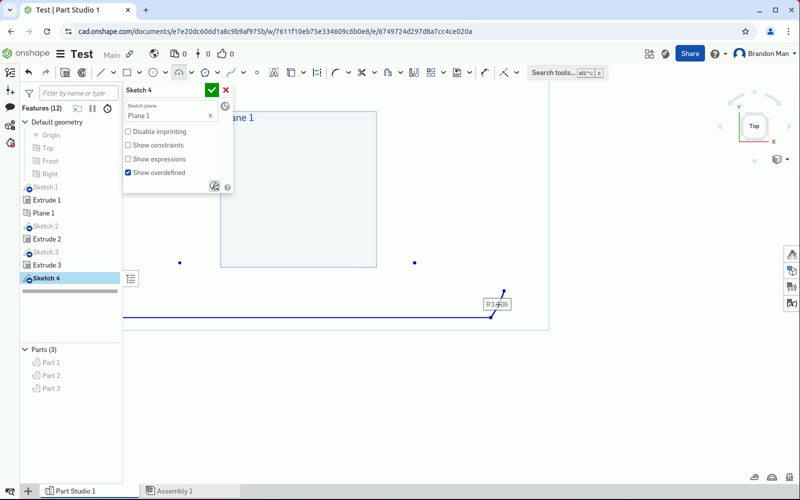
scroll(-6)
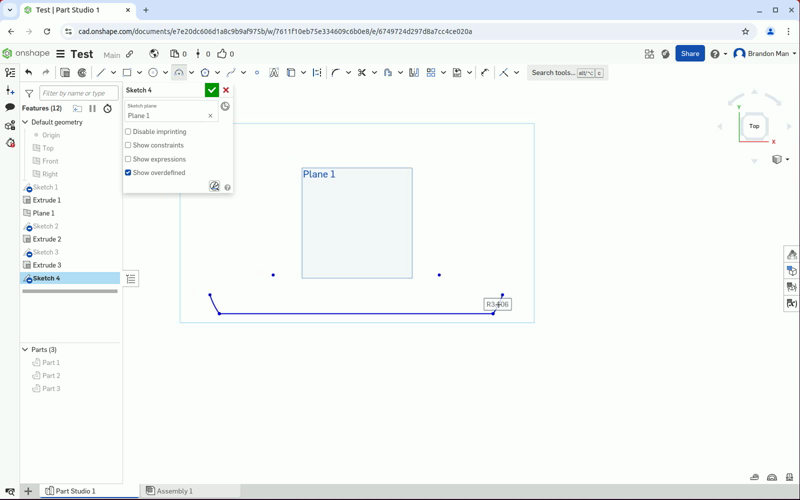
scroll(-6)
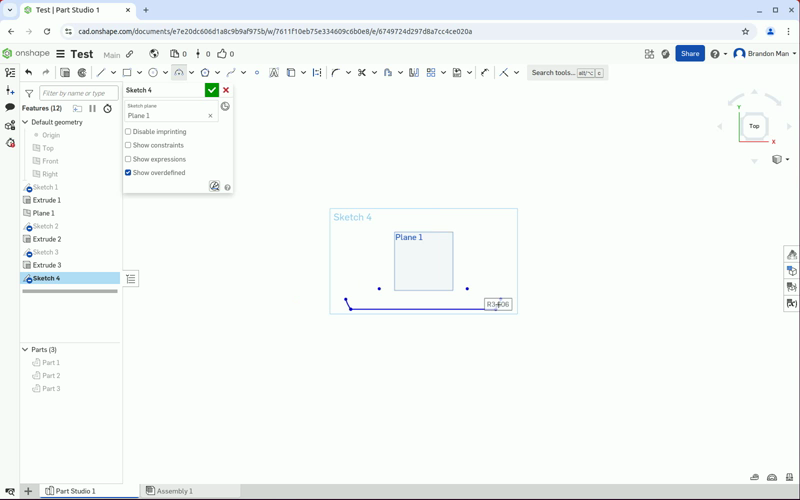
scroll(-6)
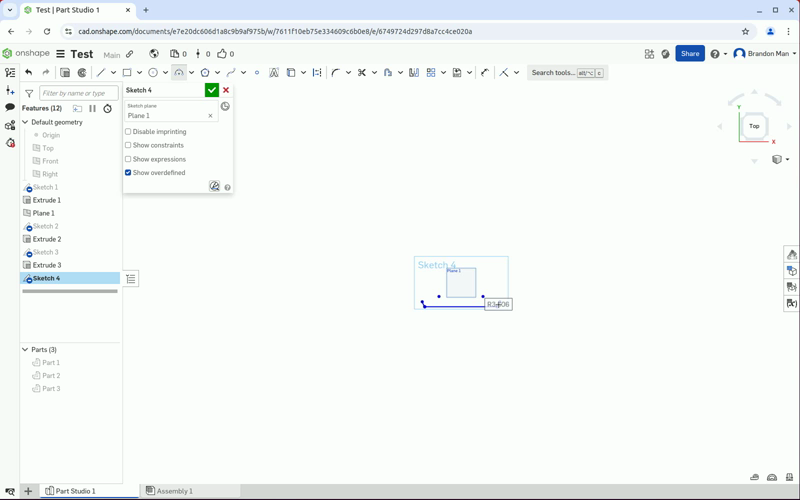
key_up(shift)
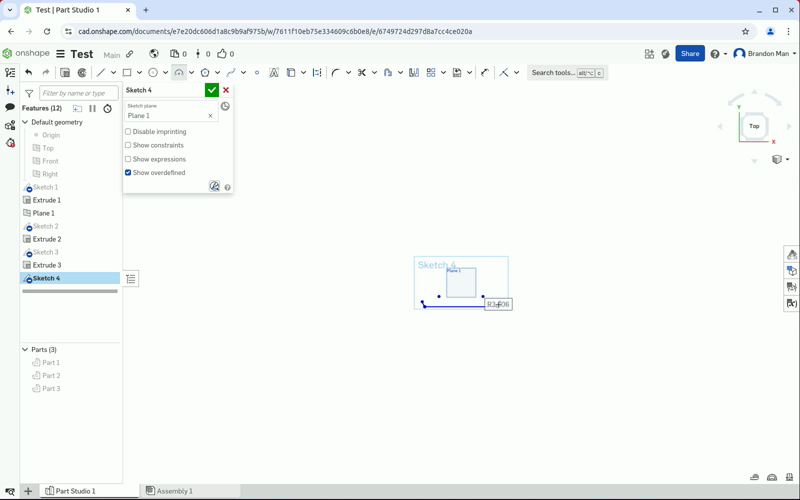
key(esc)
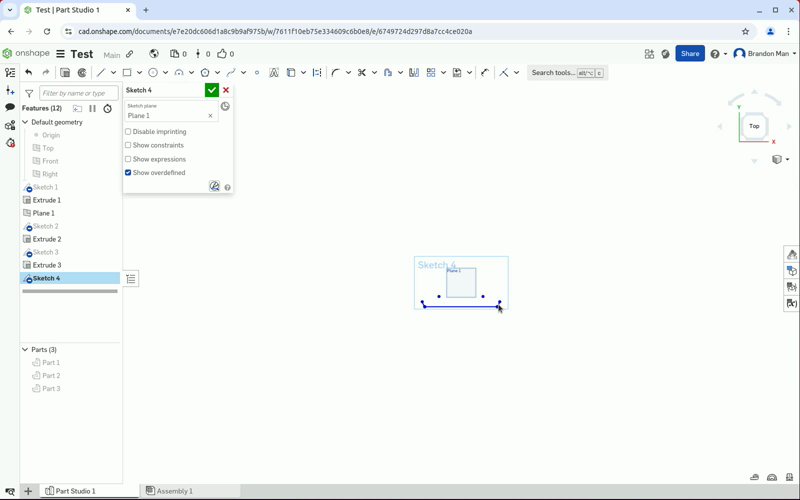
key(l)
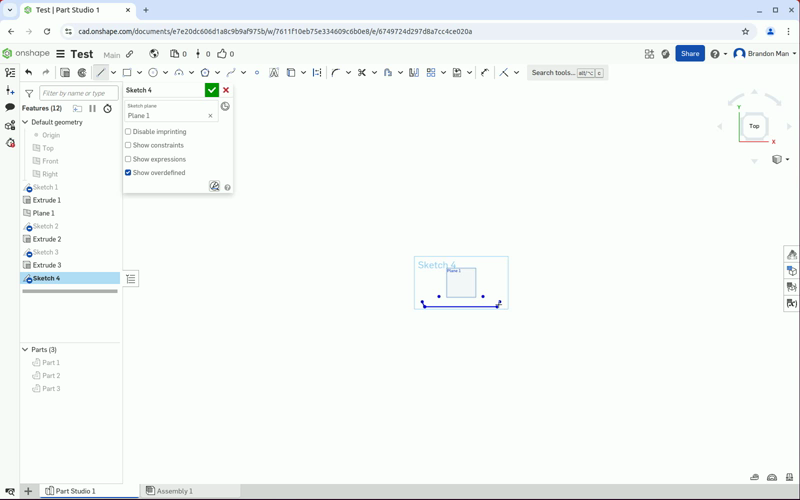
mouse_move(499, 301)
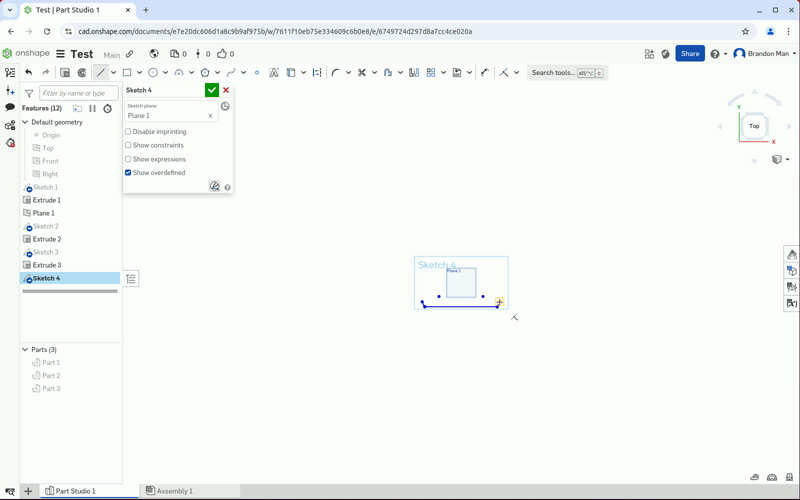
scroll(6)
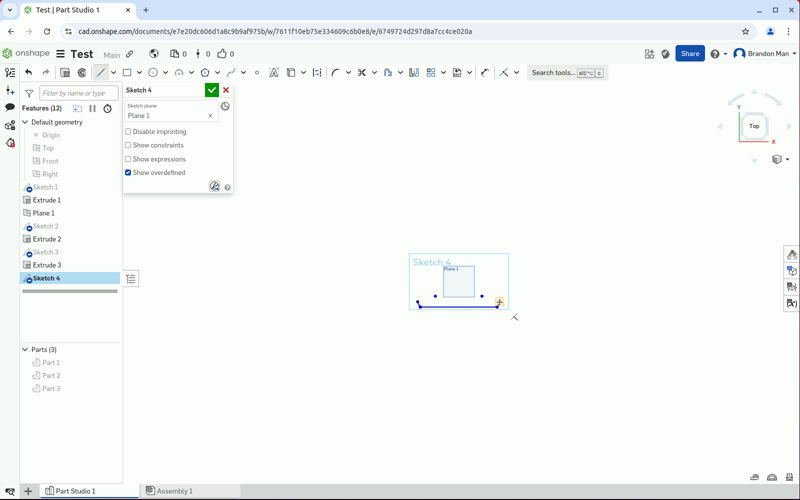
scroll(6)
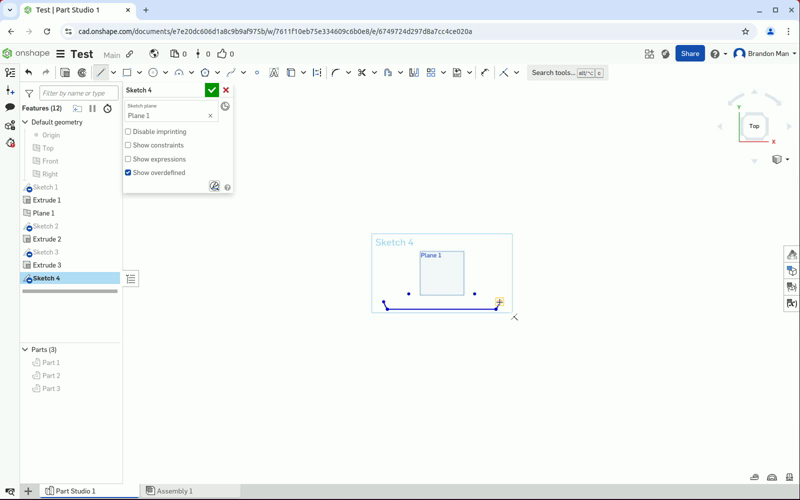
scroll(6)
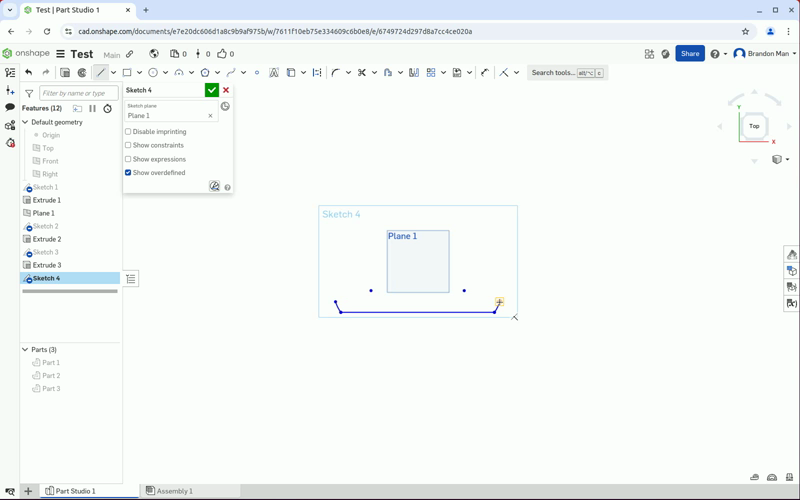
scroll(6)
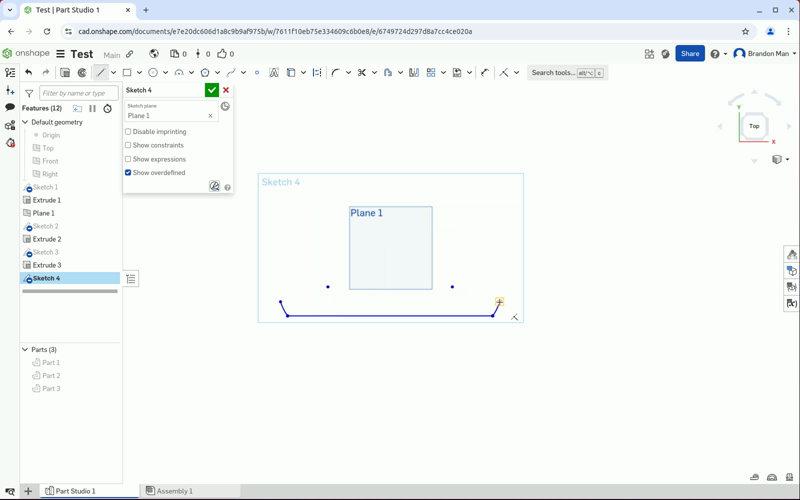
scroll(6)
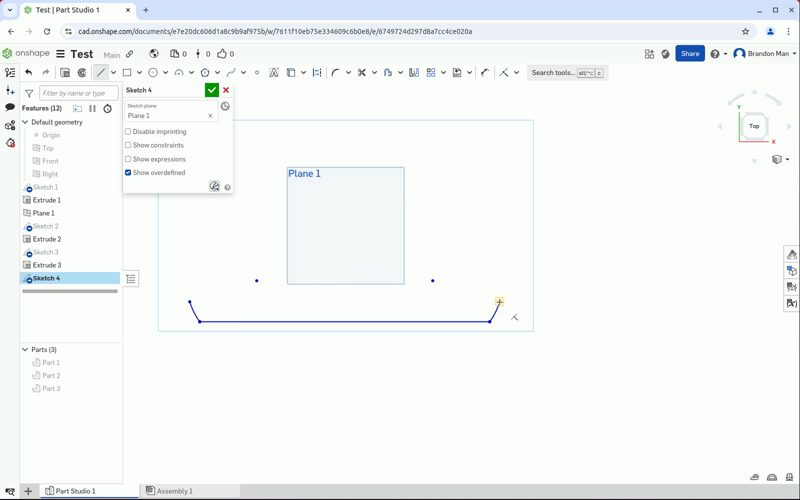
scroll(6)
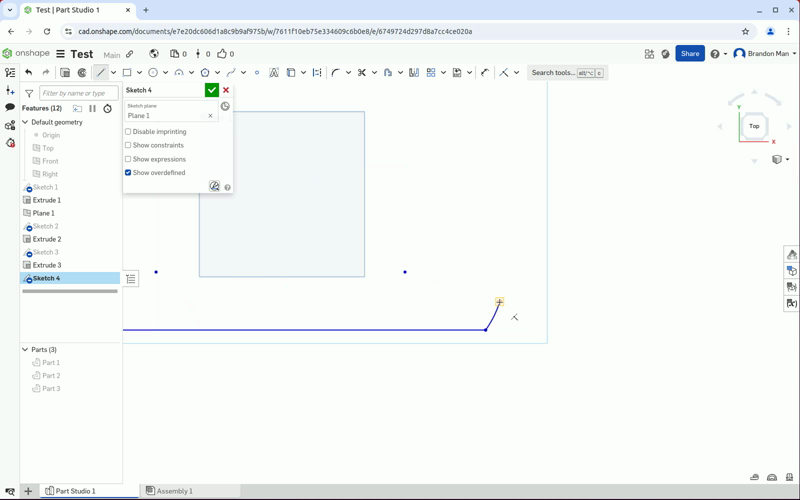
scroll(6)
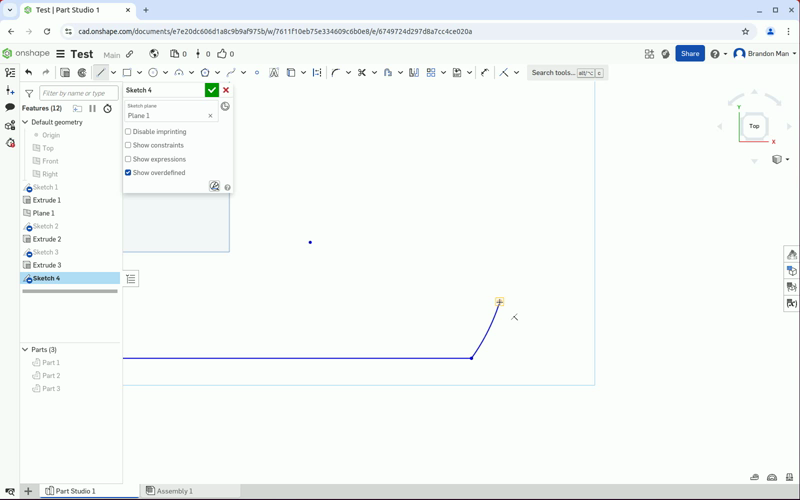
click(499, 301)
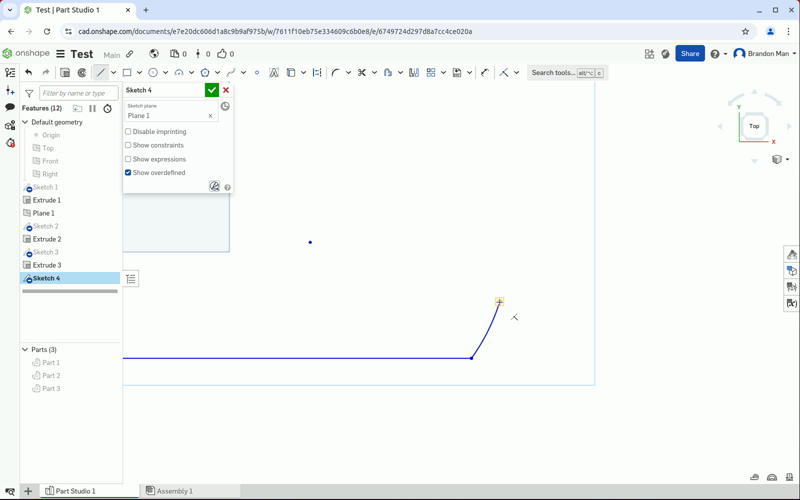
scroll(-6)
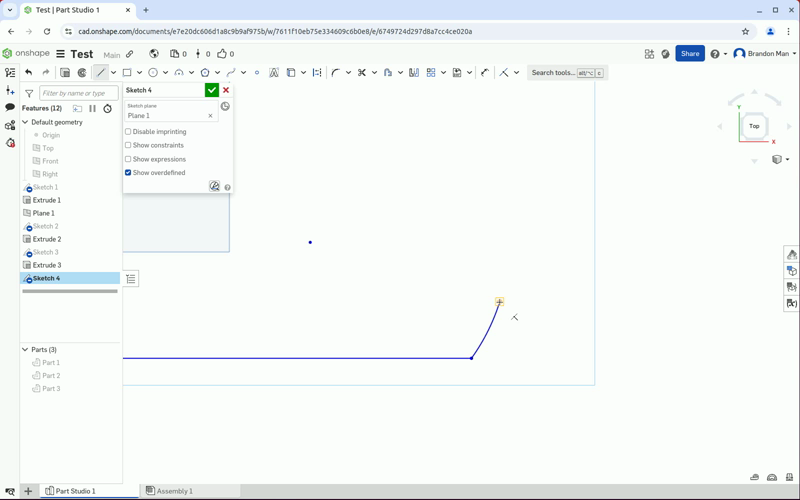
scroll(-6)
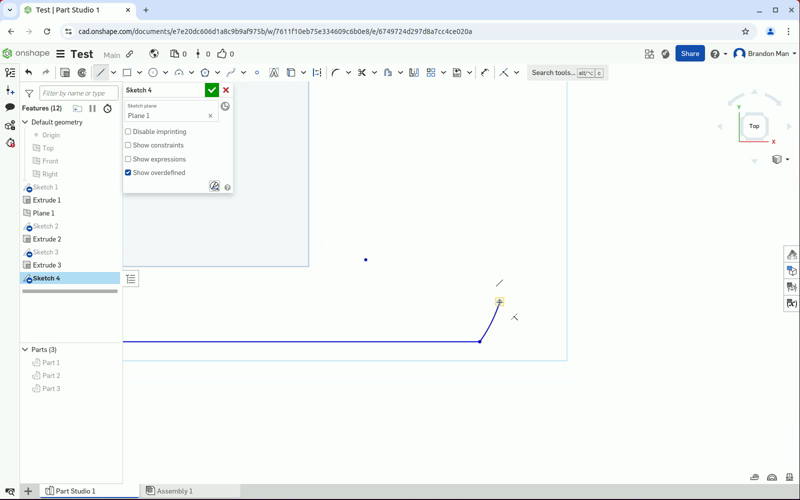
scroll(-6)
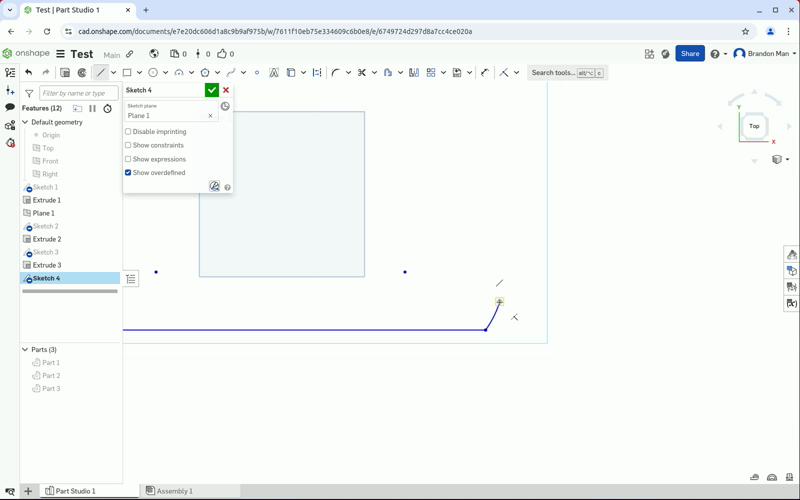
scroll(-6)
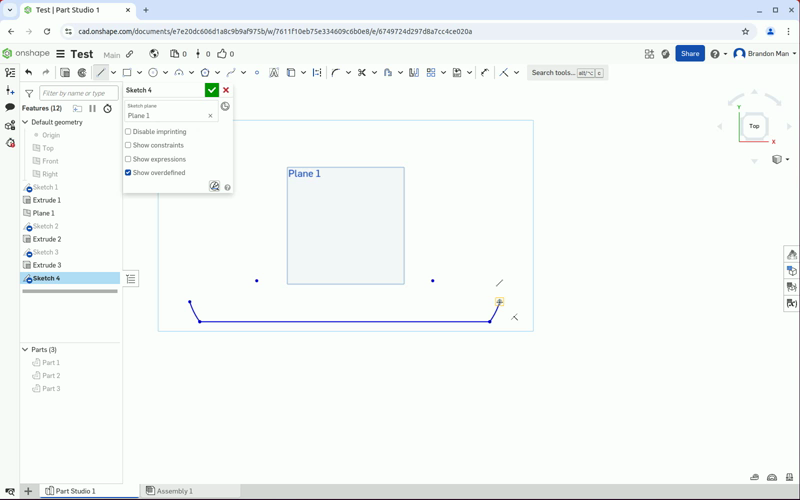
scroll(-6)
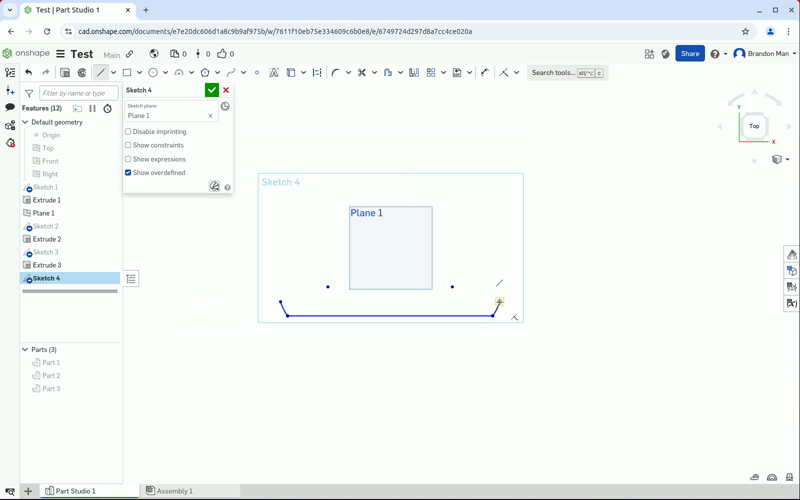
scroll(-6)
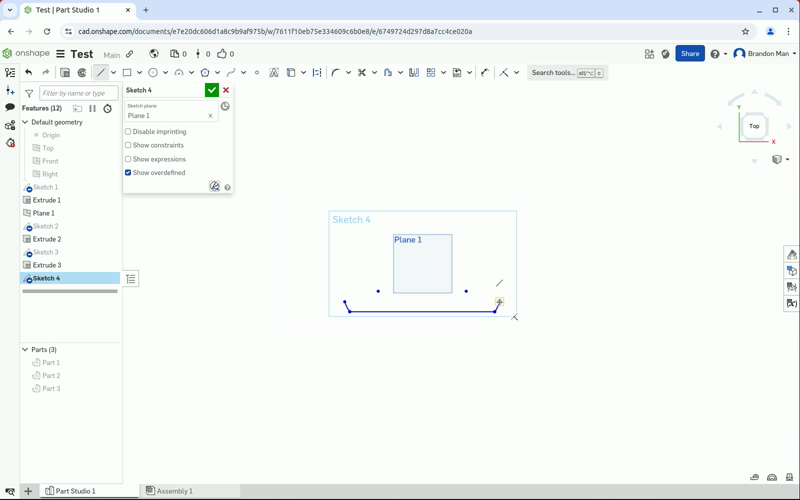
scroll(-6)
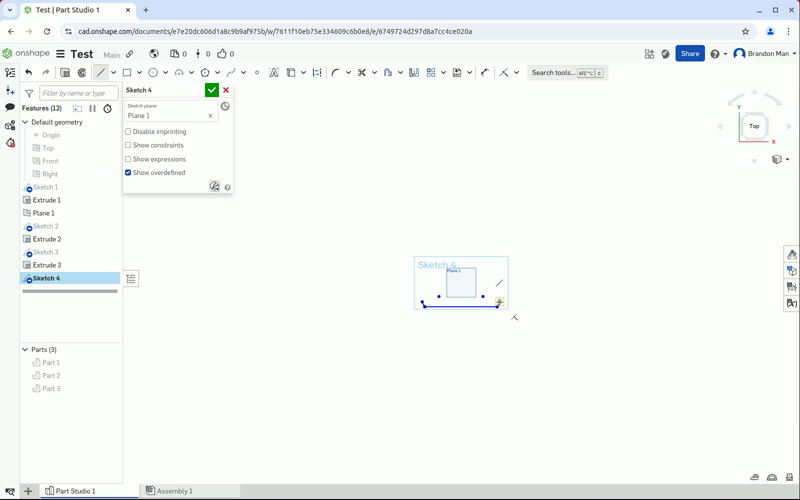
key_down(shift)
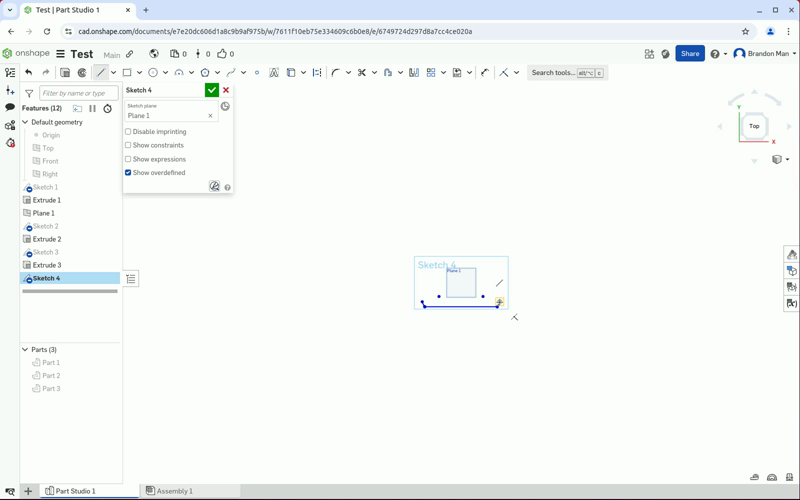
mouse_move(422, 301)
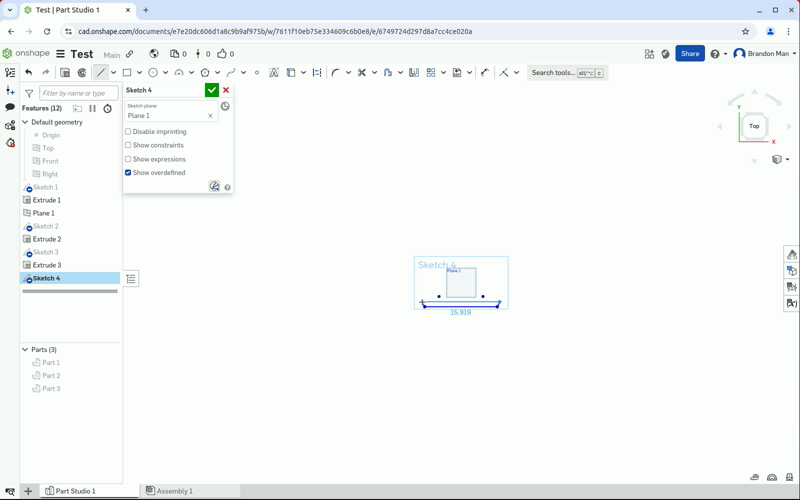
scroll(6)
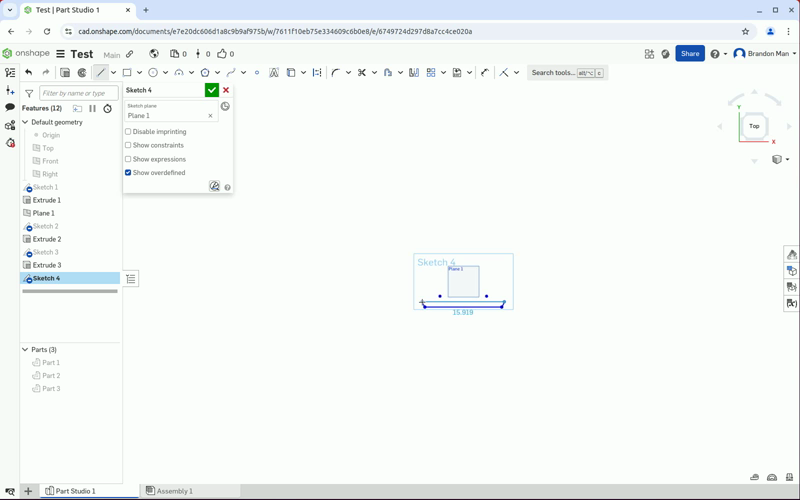
scroll(6)
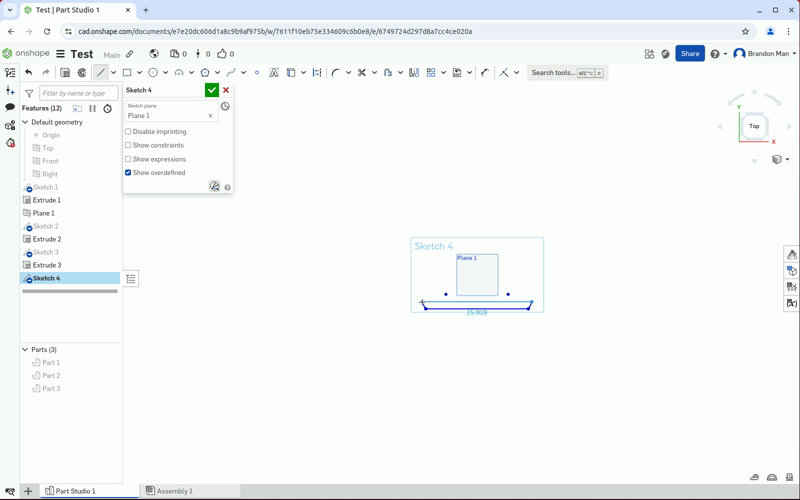
scroll(6)
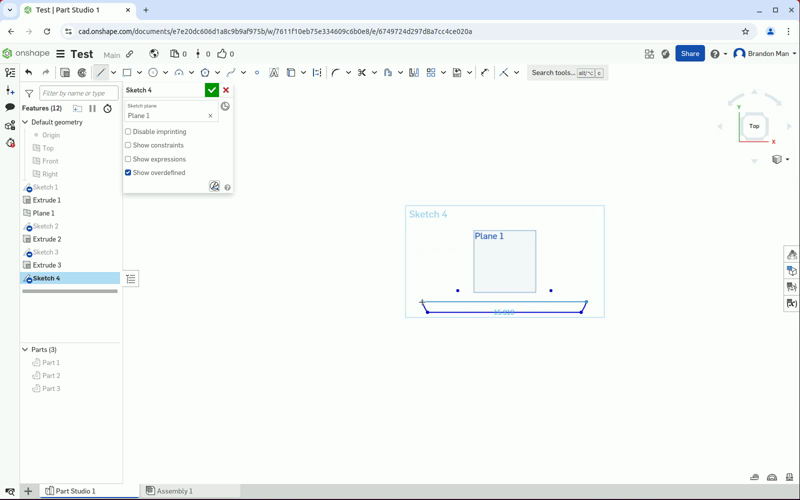
scroll(6)
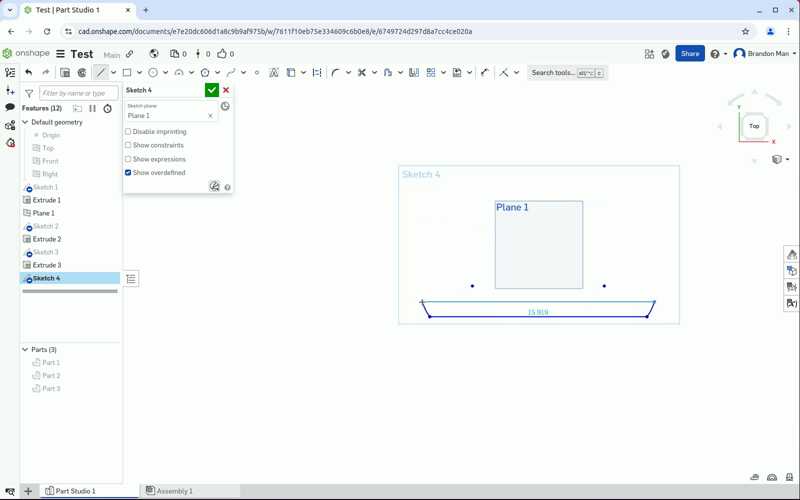
scroll(6)
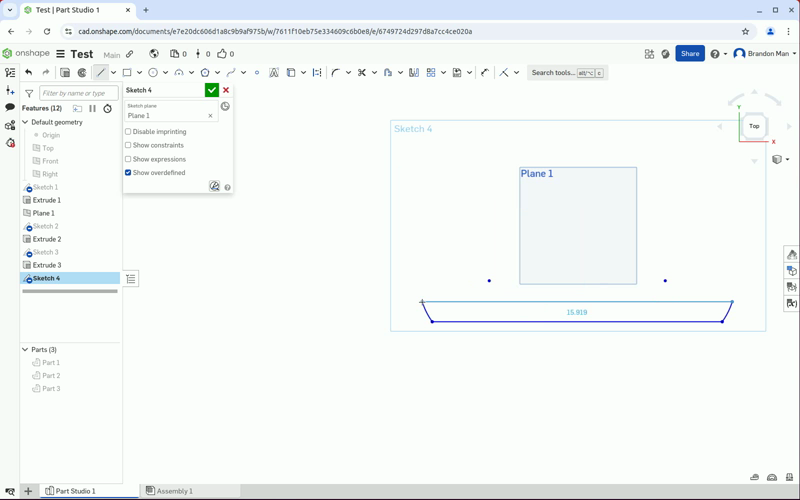
scroll(6)
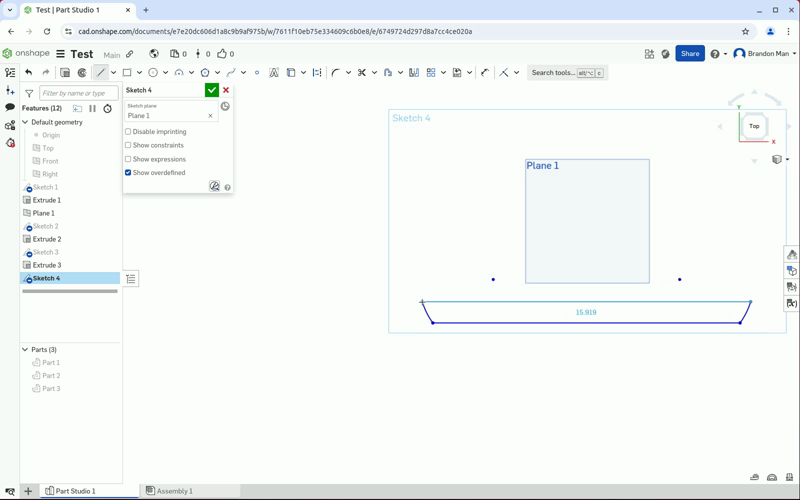
scroll(6)
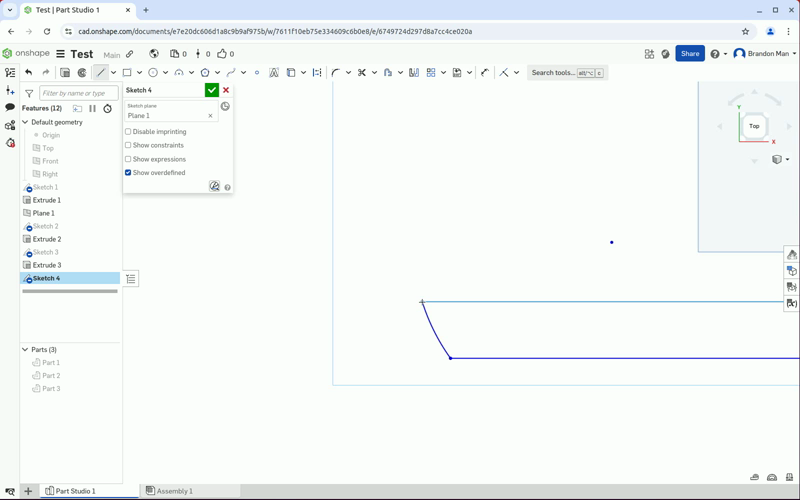
key_up(shift)
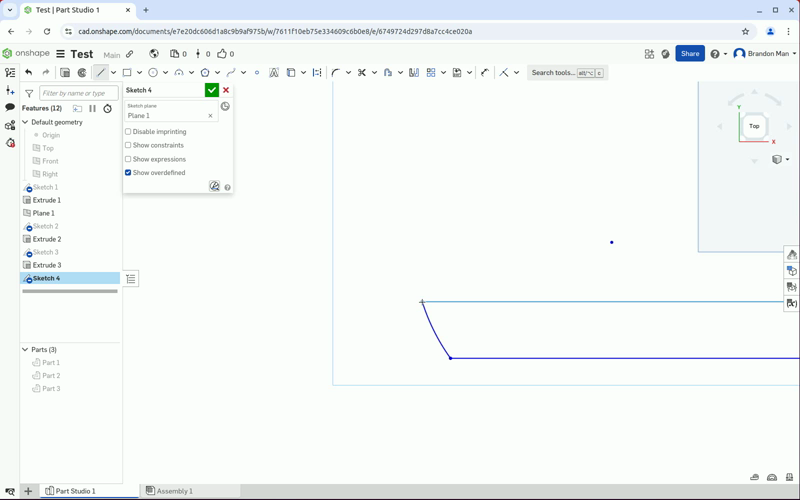
click(422, 301)
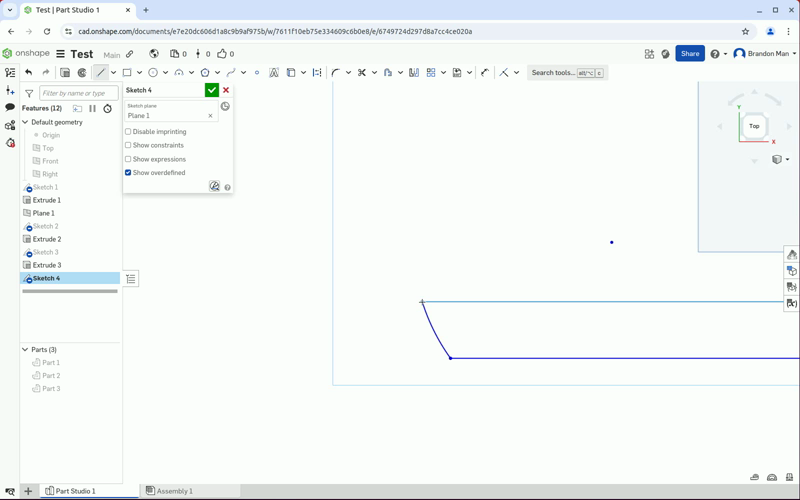
scroll(-6)
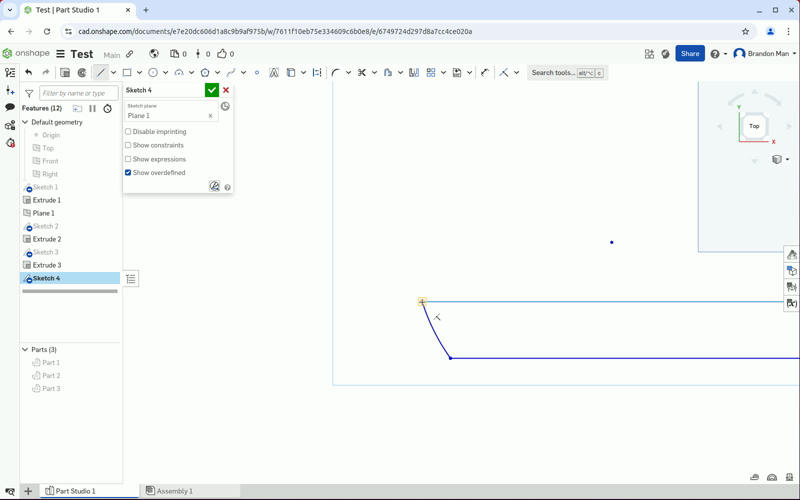
scroll(-6)
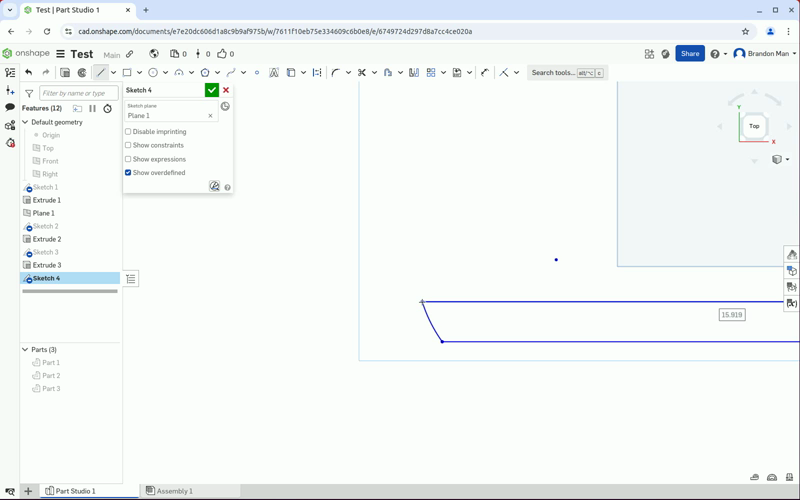
scroll(-6)
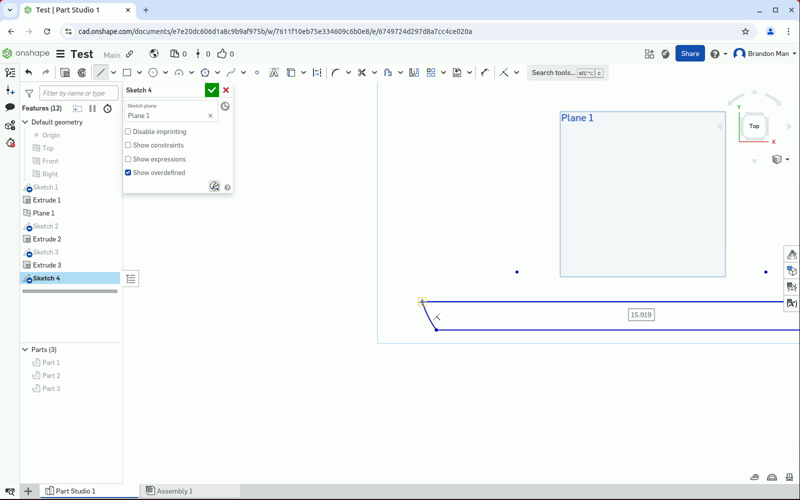
scroll(-6)
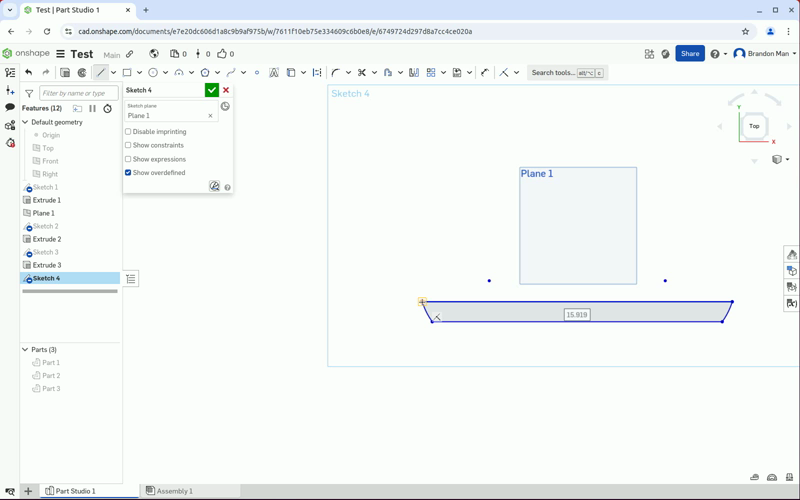
scroll(-6)
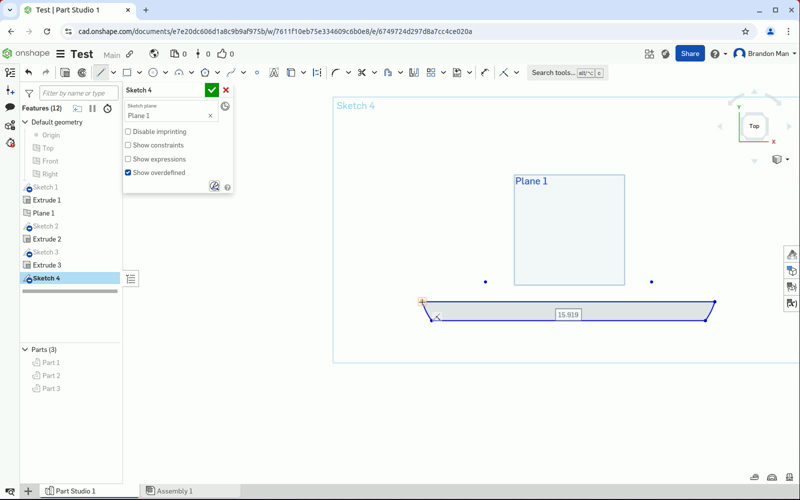
scroll(-6)
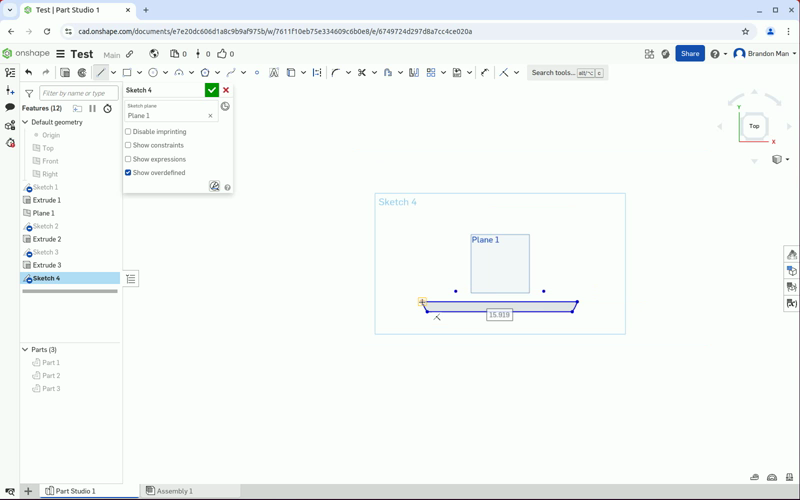
scroll(-6)
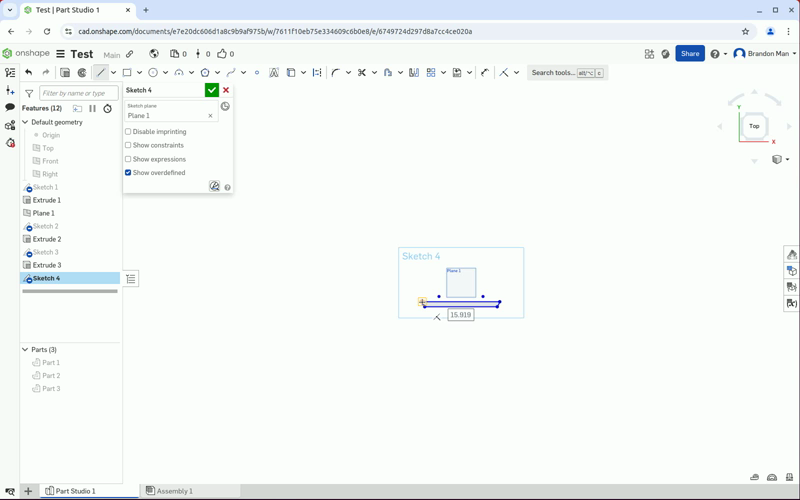
key(esc)
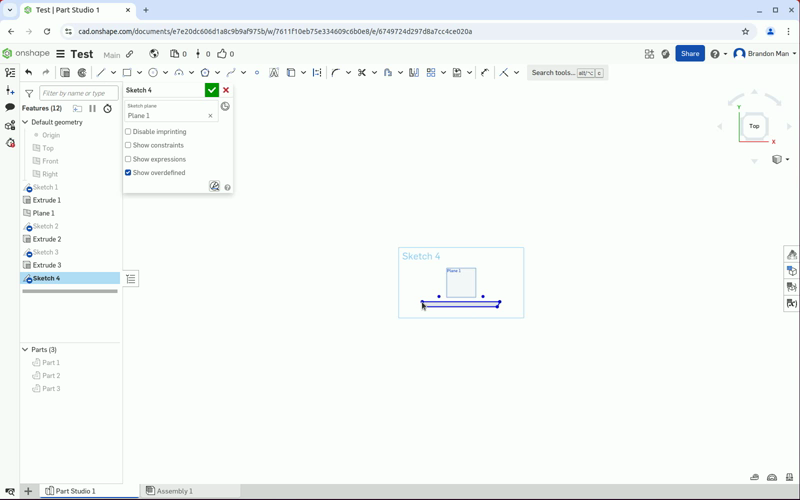
mouse_move(486, 303)
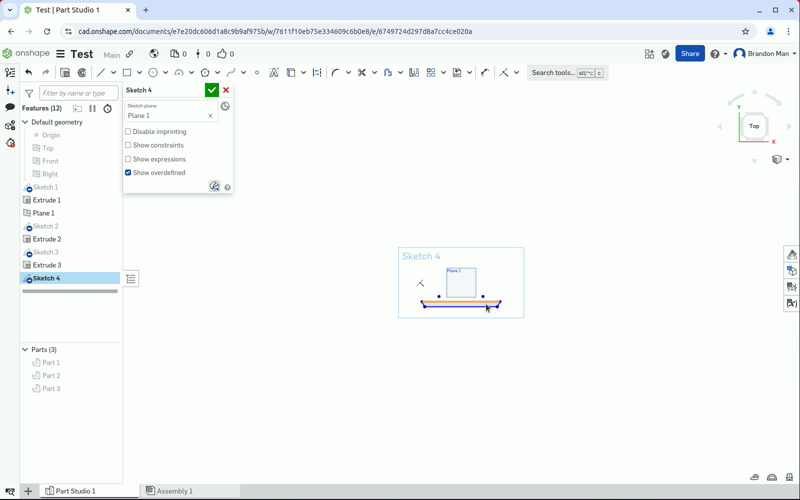
scroll(6)
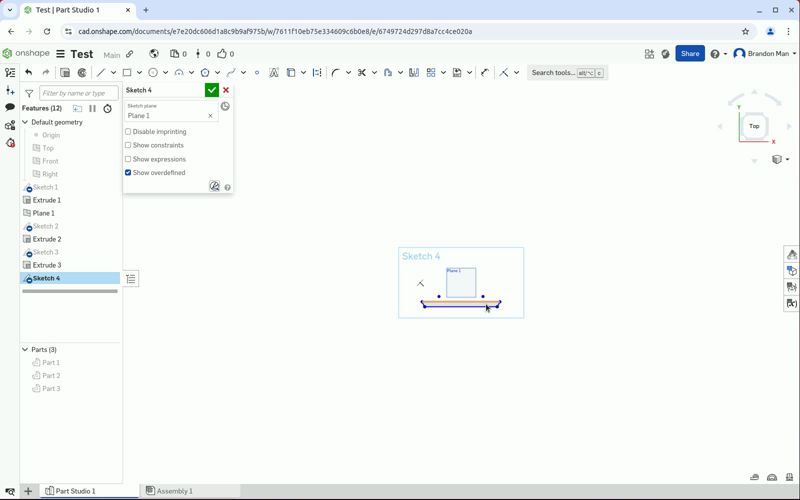
scroll(6)
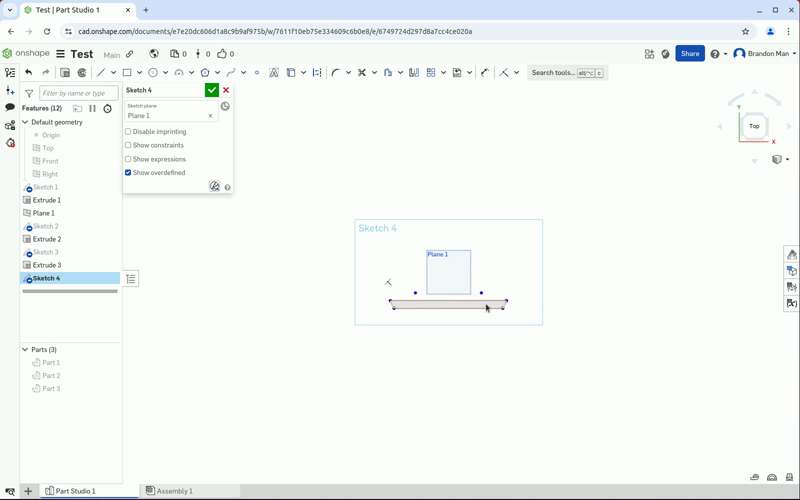
scroll(6)
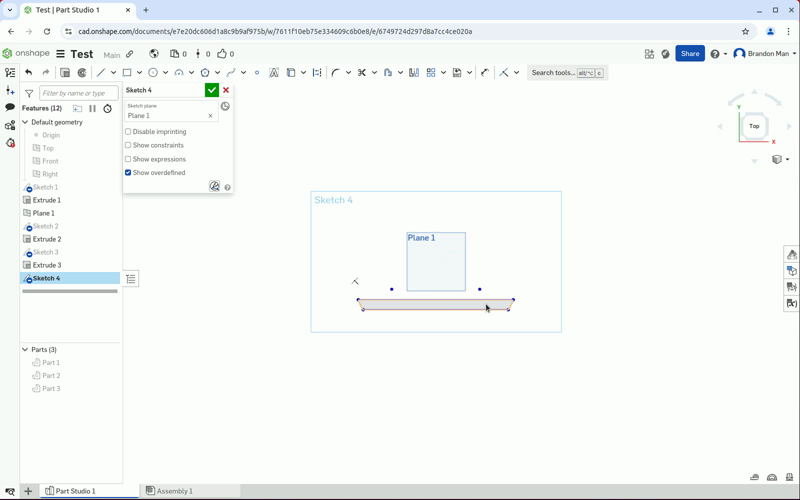
scroll(6)
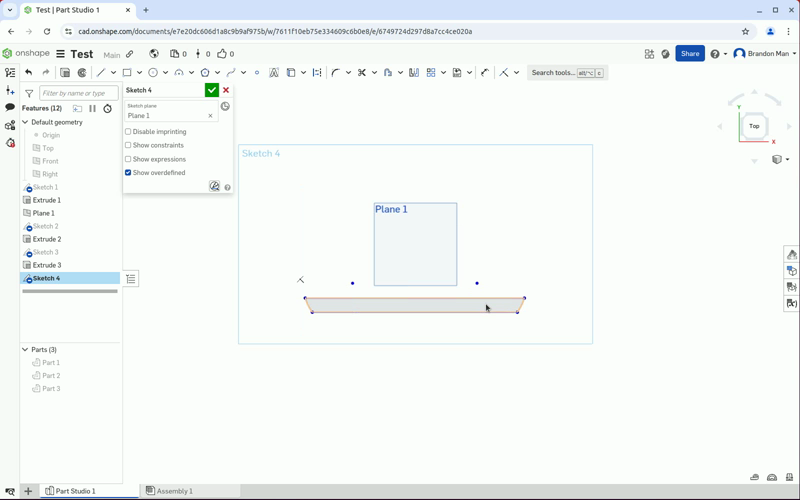
scroll(6)
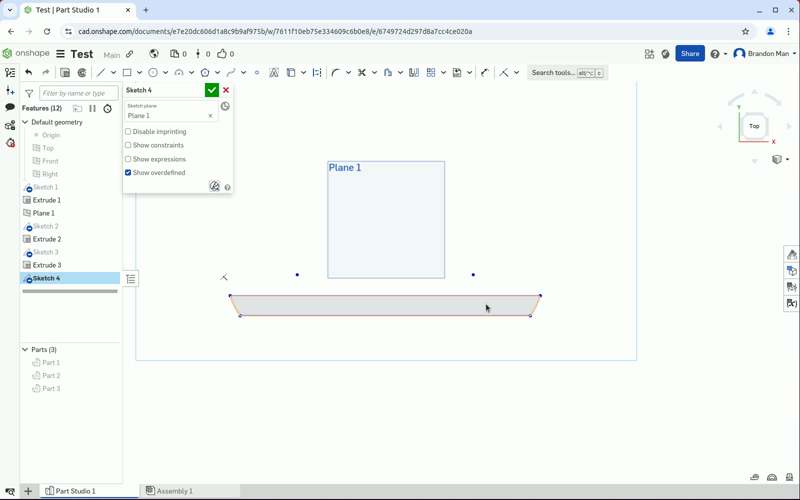
scroll(6)
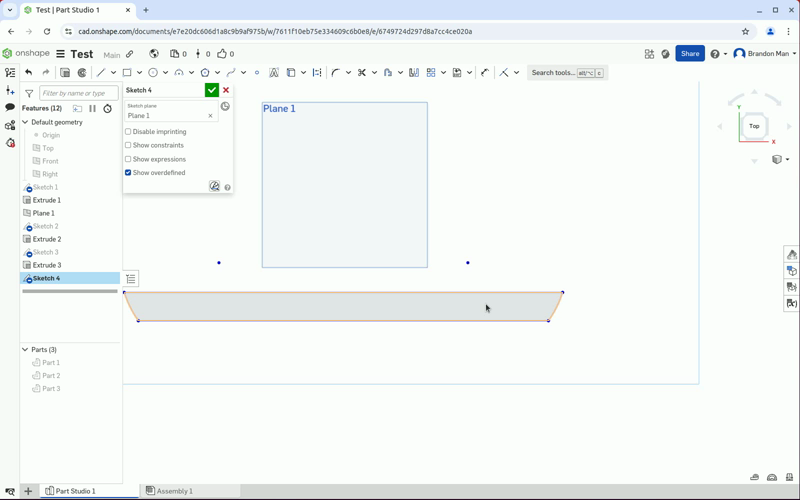
scroll(6)
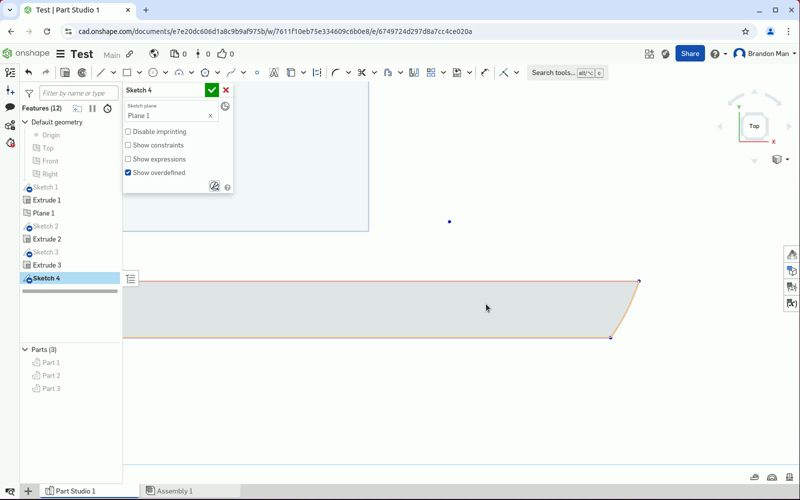
click(486, 303)
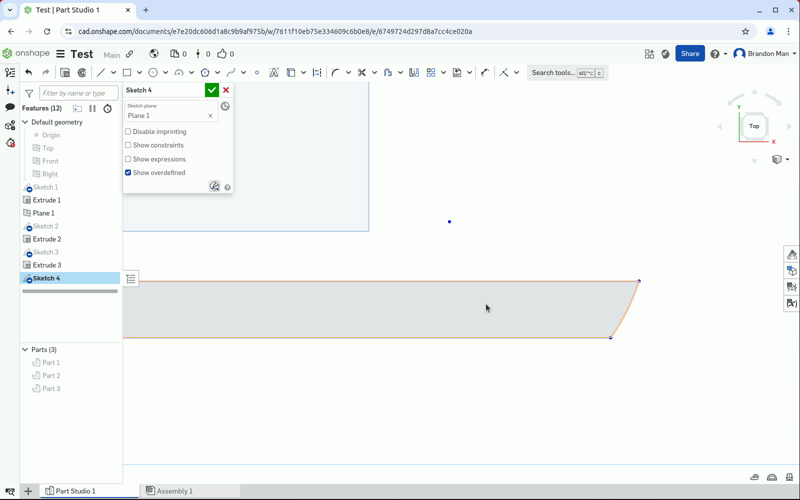
scroll(-6)
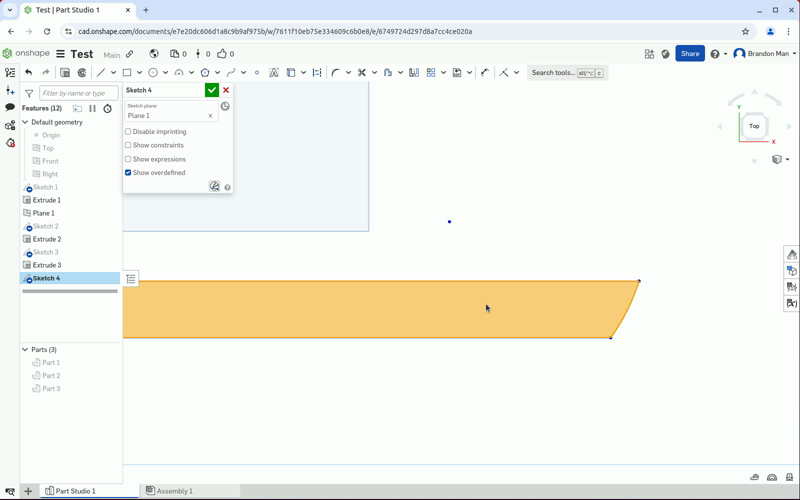
scroll(-6)
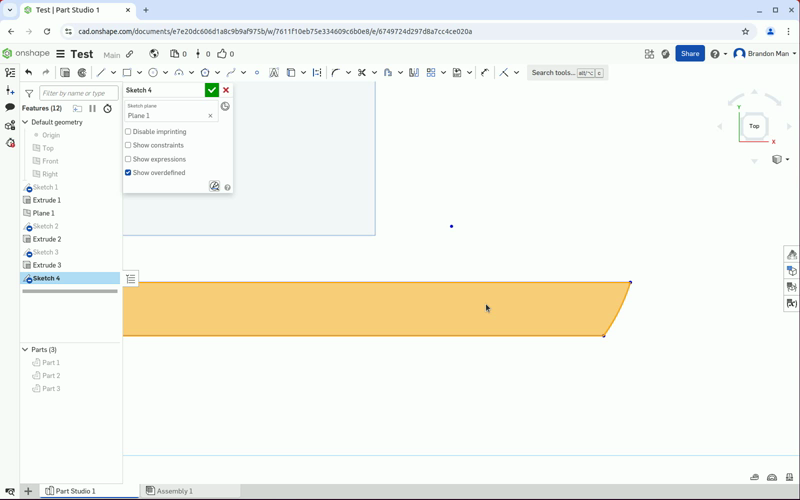
scroll(-6)
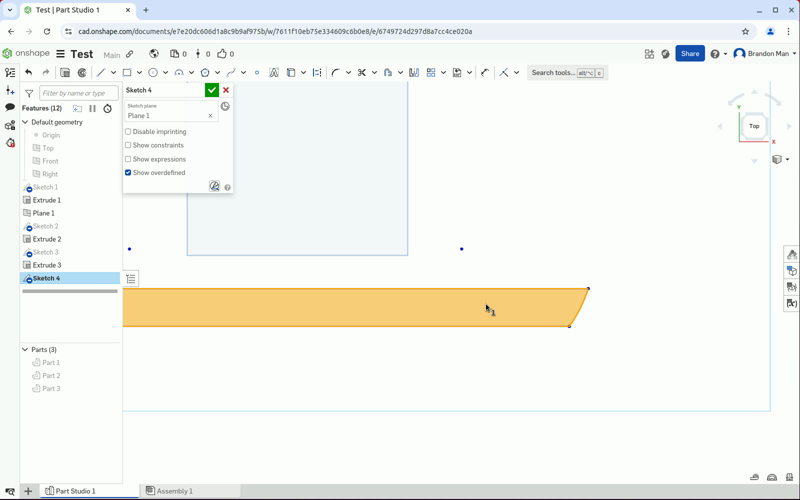
scroll(-6)
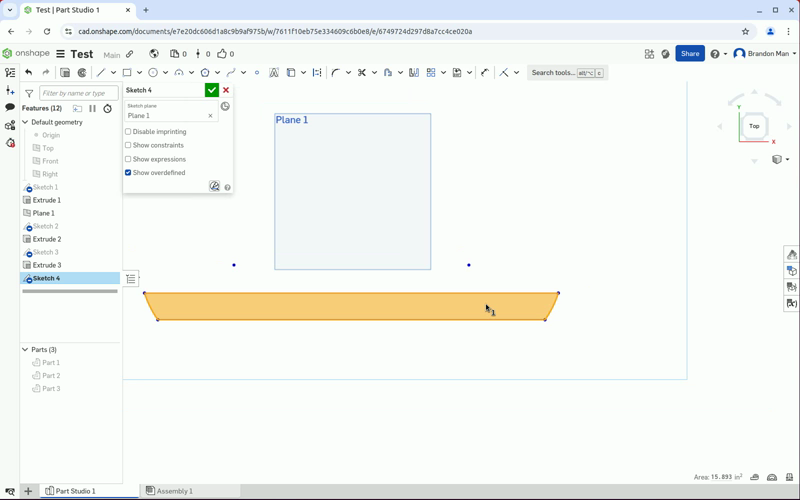
scroll(-6)
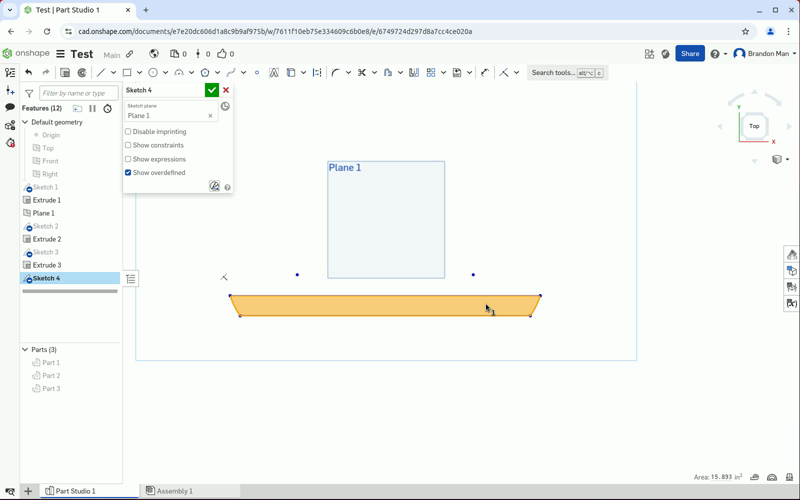
scroll(-6)
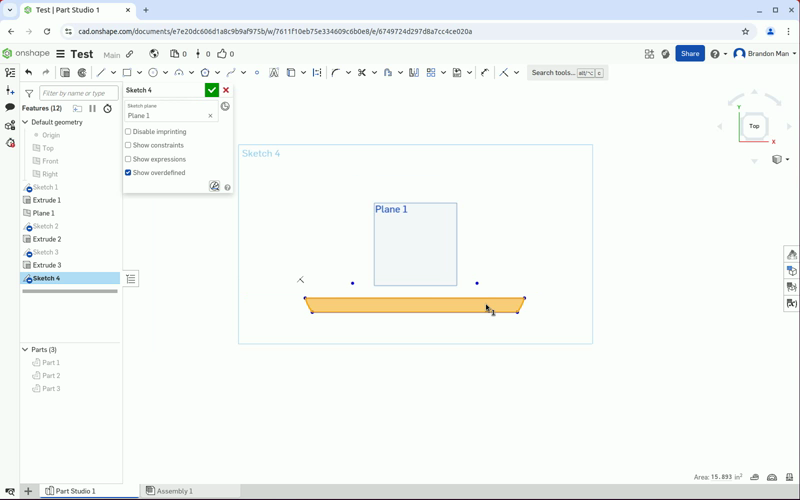
scroll(-6)
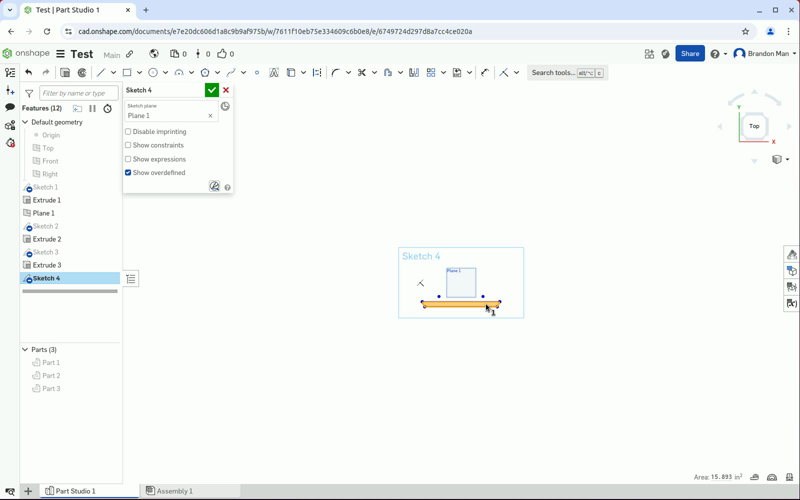
mouse_move(73, 352)
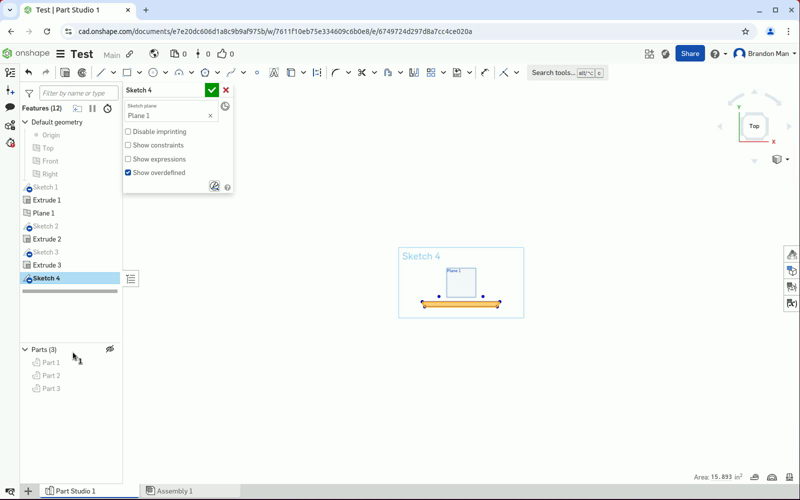
key(shift+y)
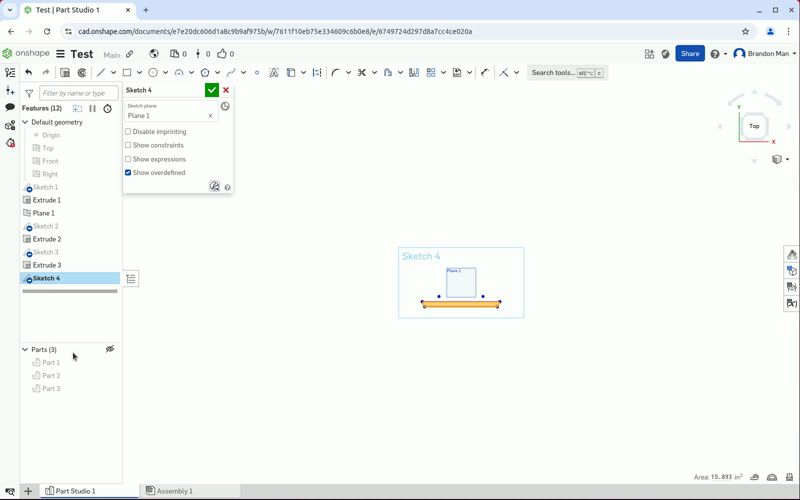
key(shift+e)
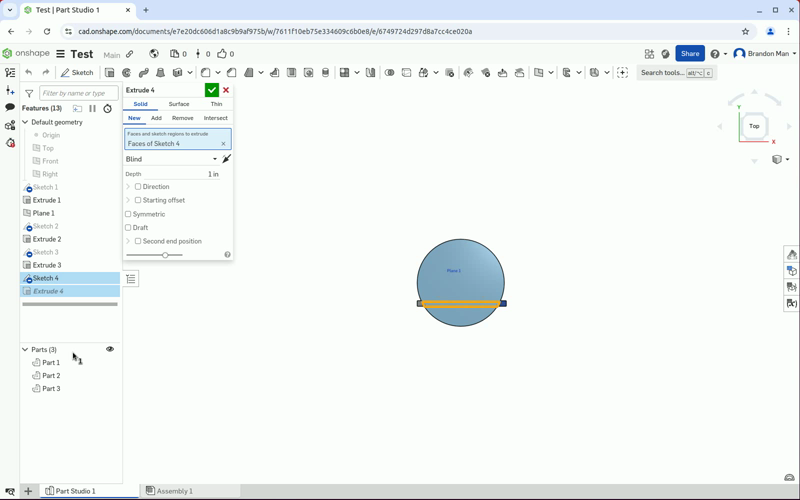
mouse_move(143, 106)
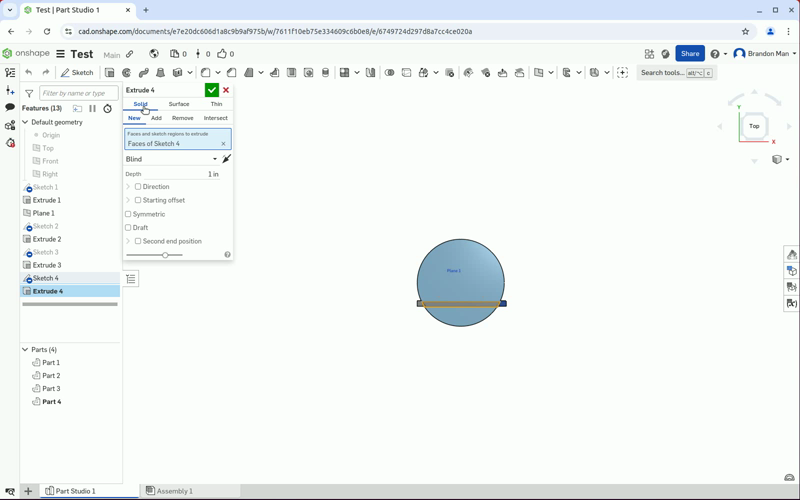
click(143, 106)
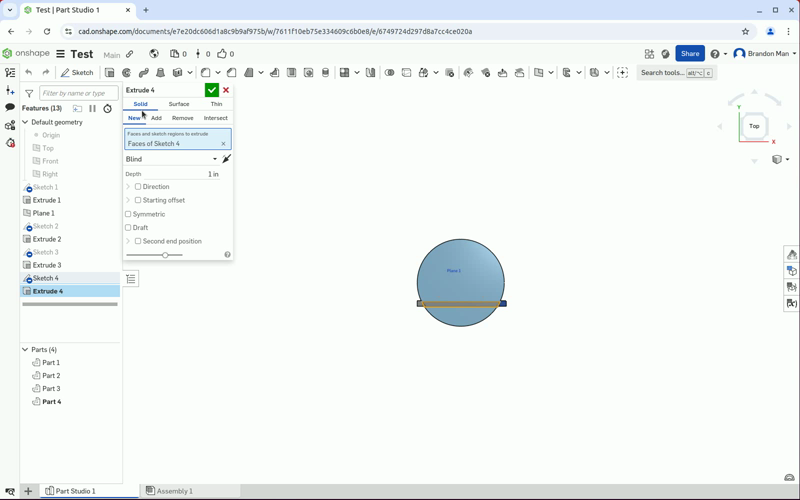
mouse_move(137, 120)
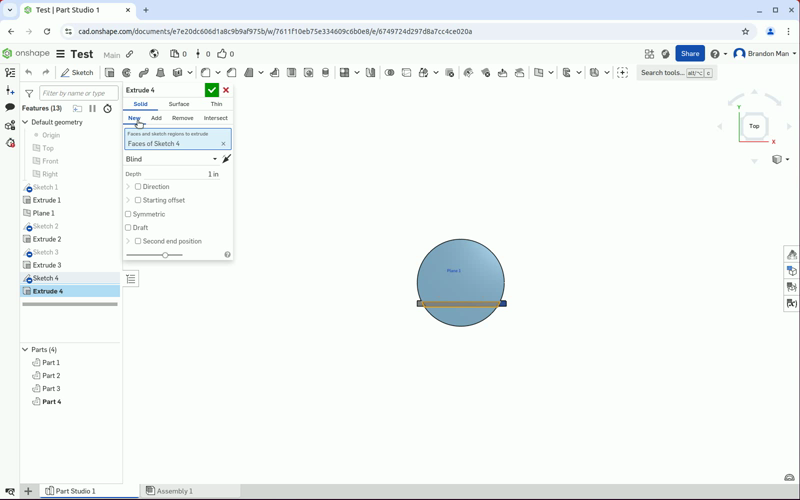
click(137, 120)
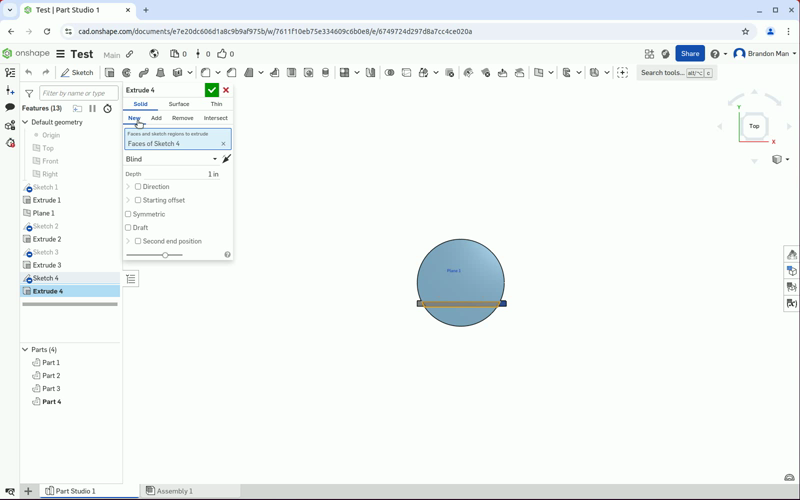
key(tab, 4)
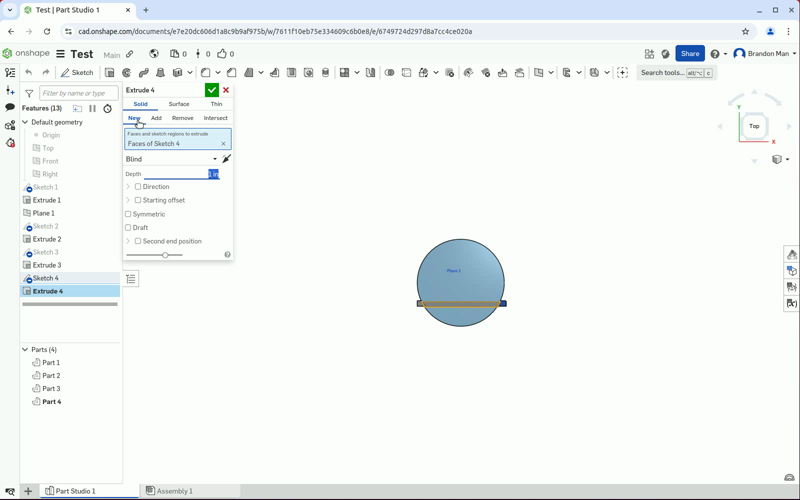
text(13.239)
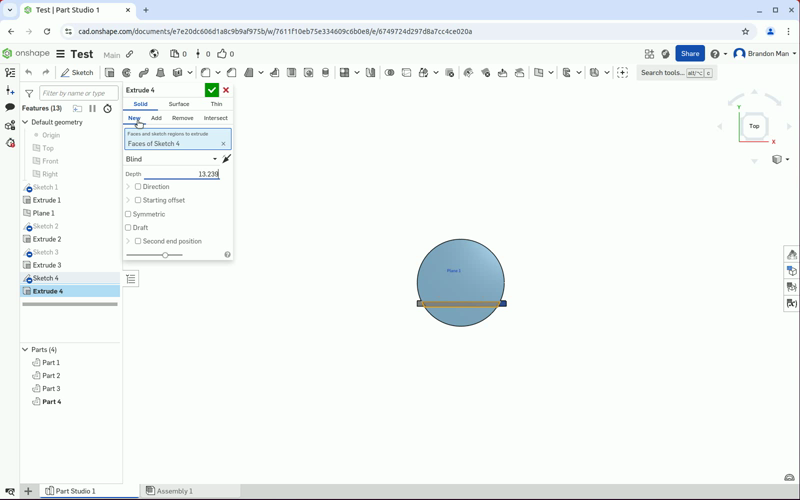
key(enter)
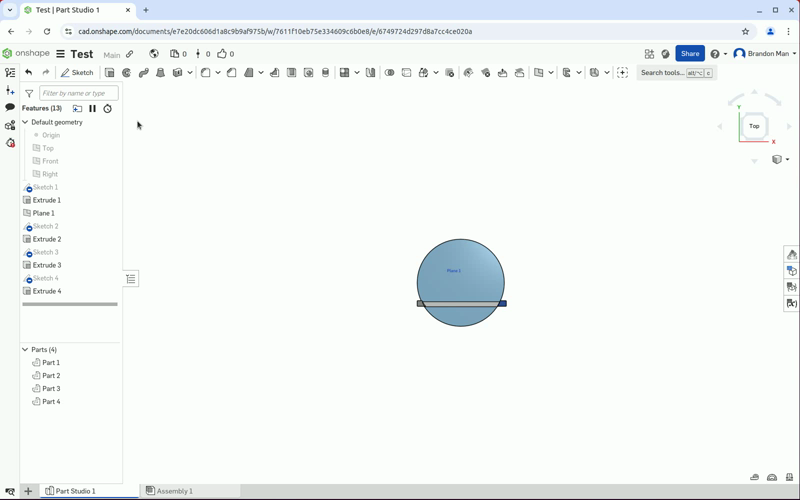
key(shift+h)
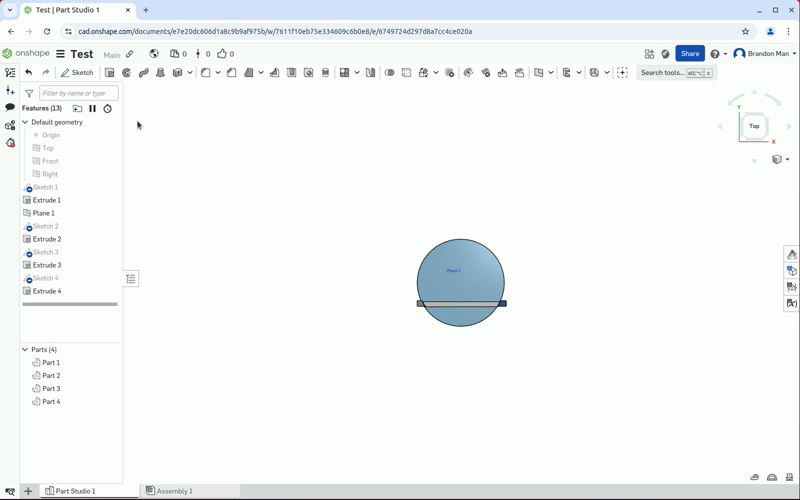
key(shift+h)
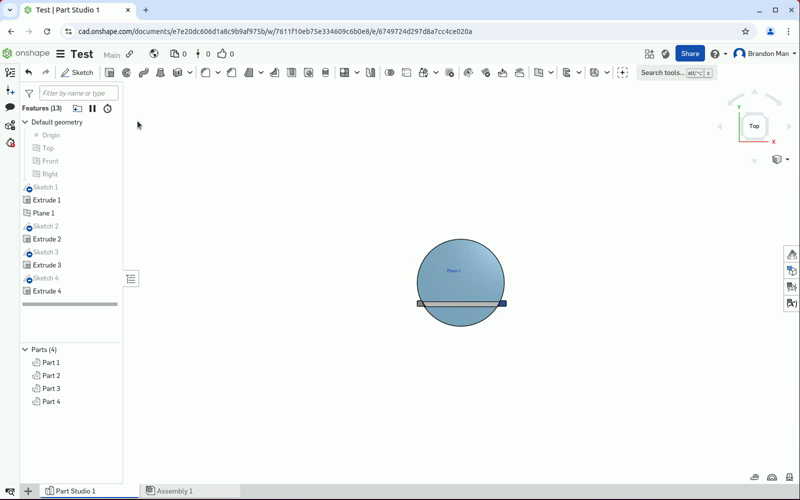
mouse_move(73, 189)
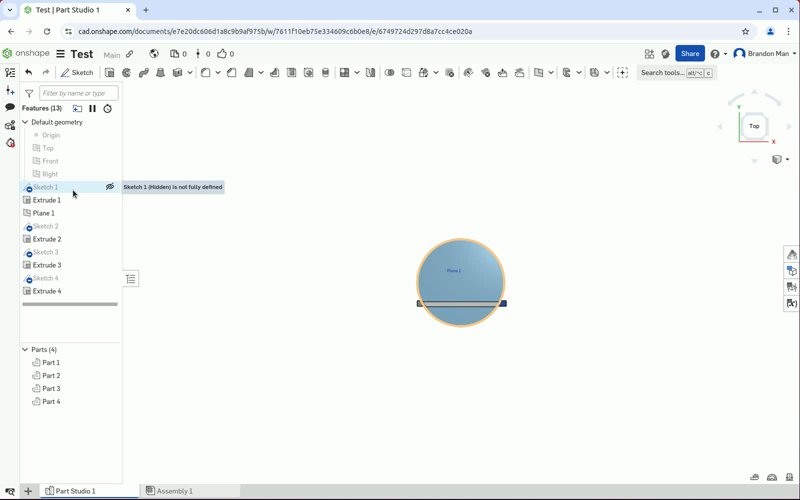
click(73, 189)
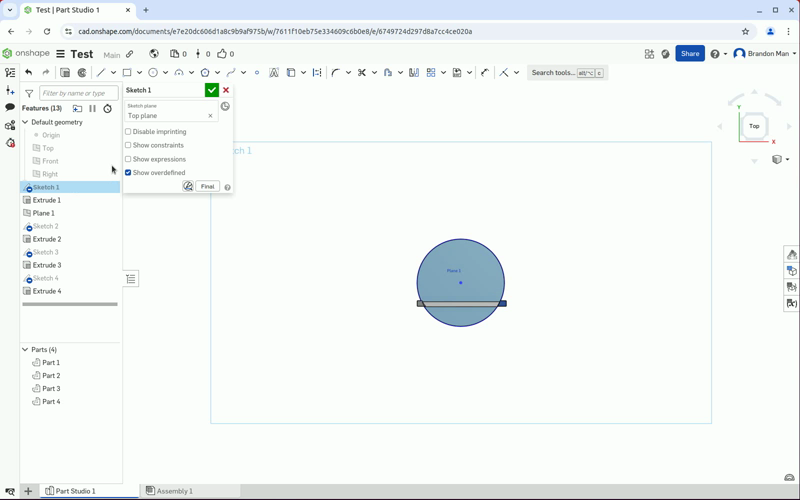
mouse_move(229, 92)
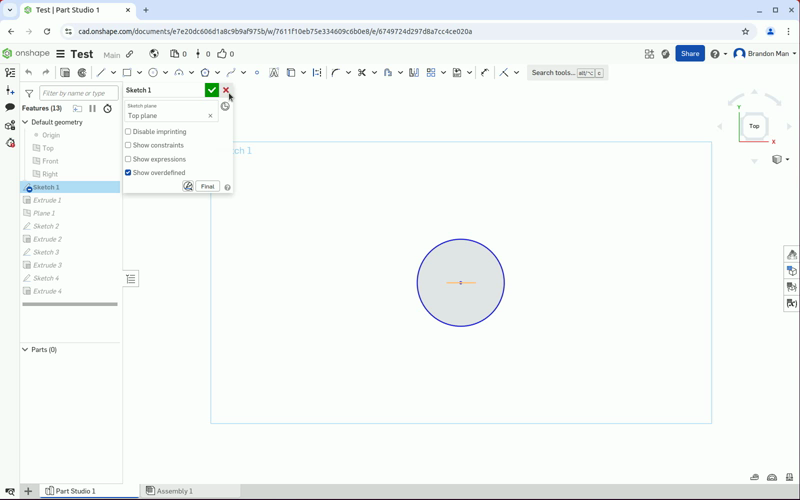
click(229, 92)
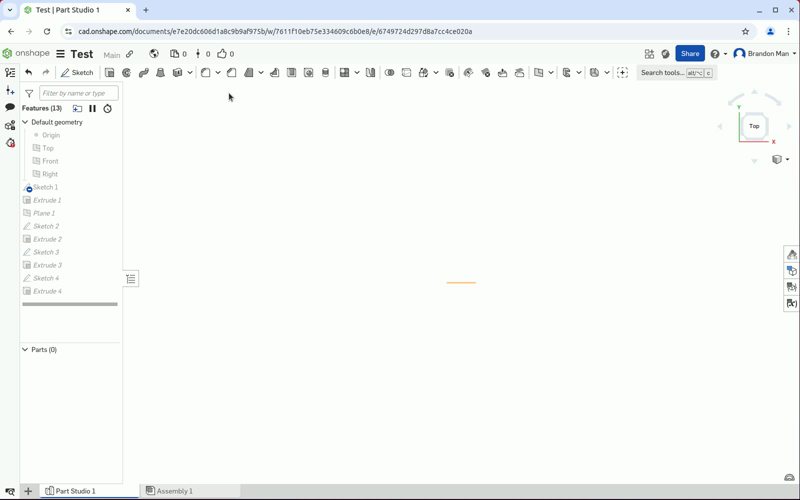
mouse_move(73, 352)
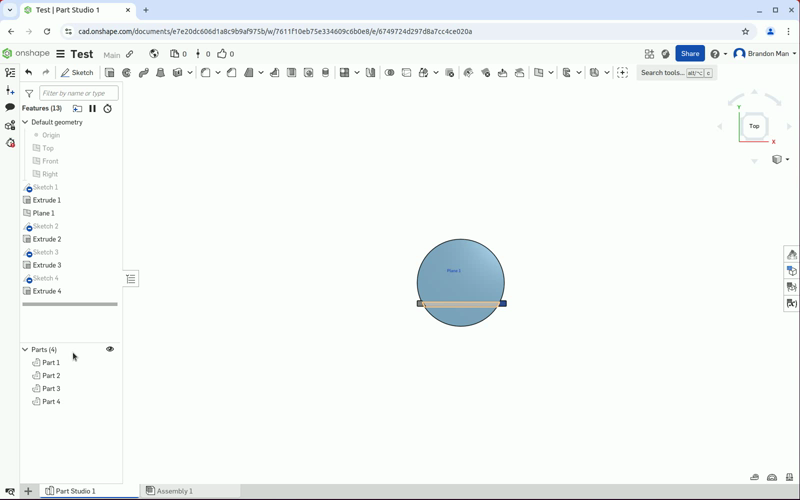
key(y)
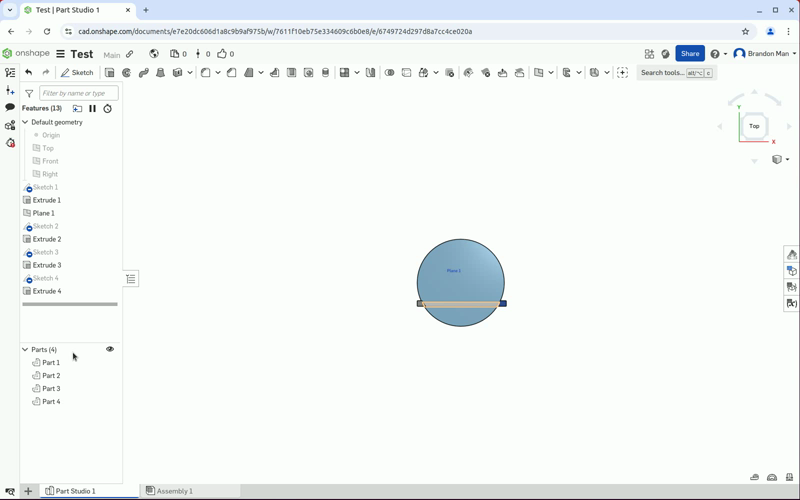
key(shift+p)
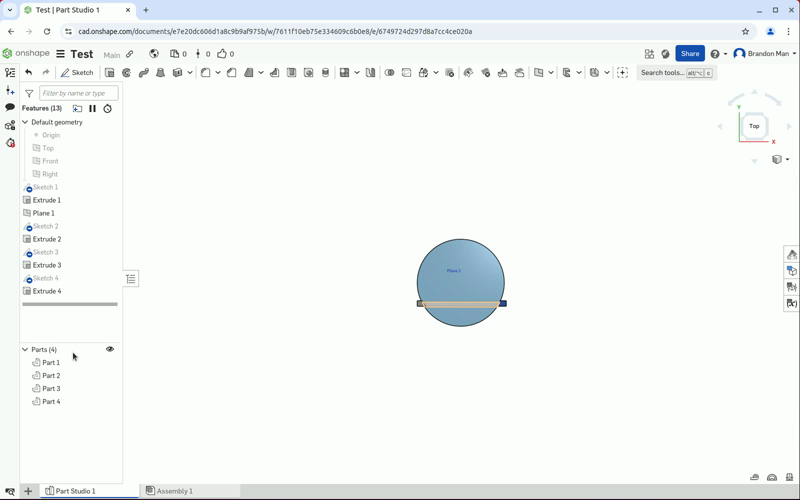
key(space)
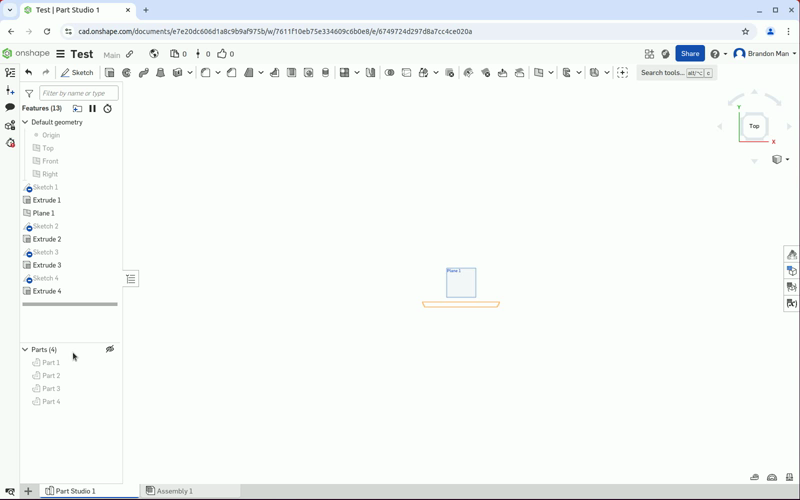
key_down(shift)
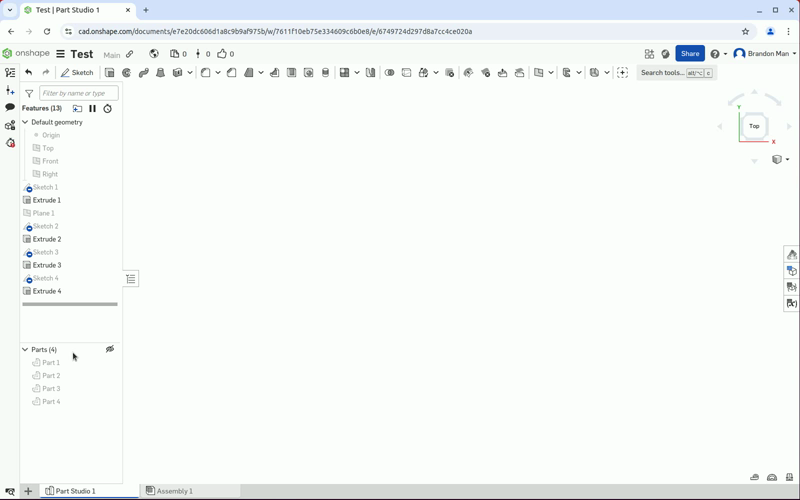
key(up)
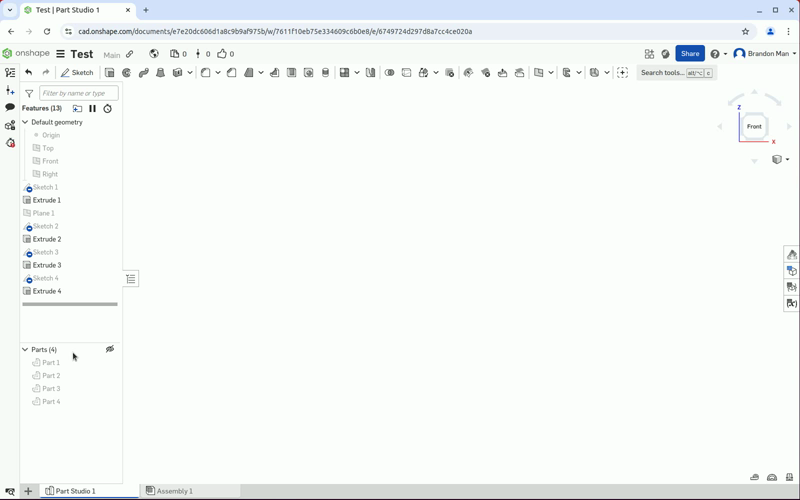
key_up(shift)
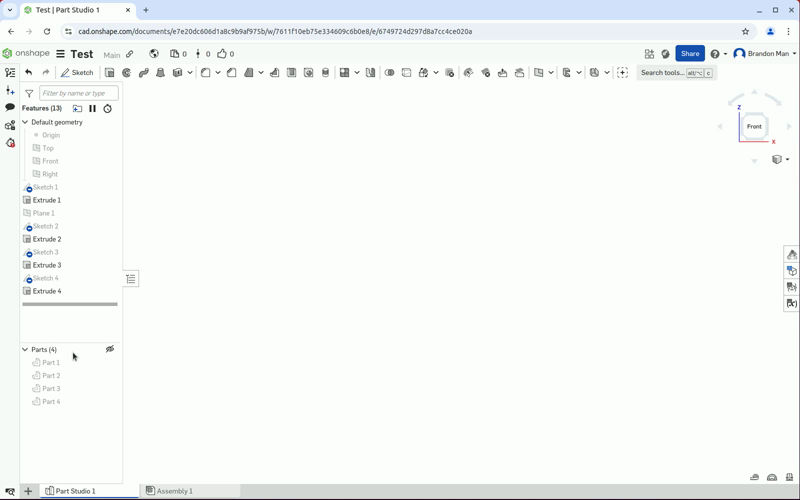
key(space)
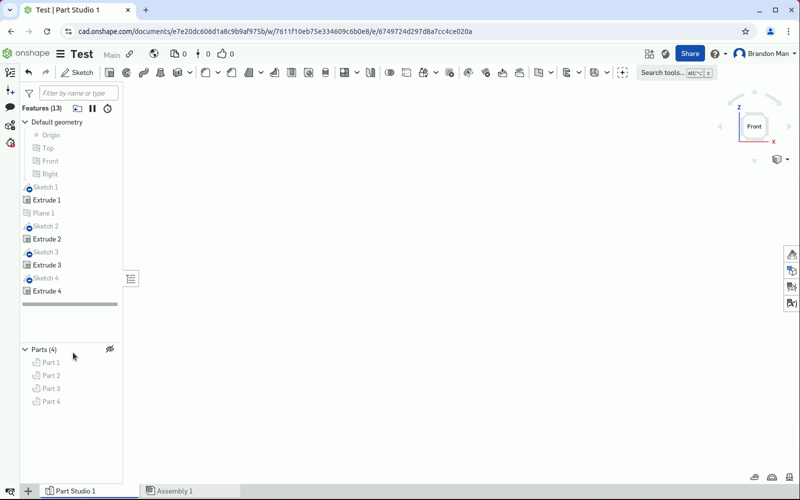
key_down(shift)
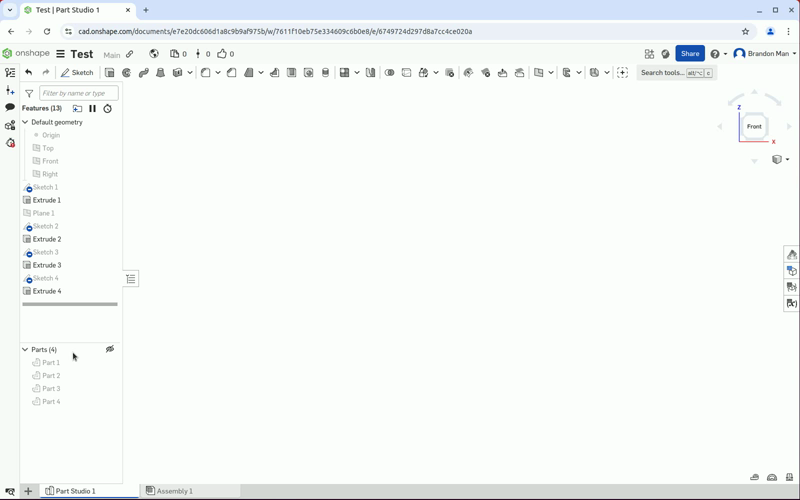
key(left)
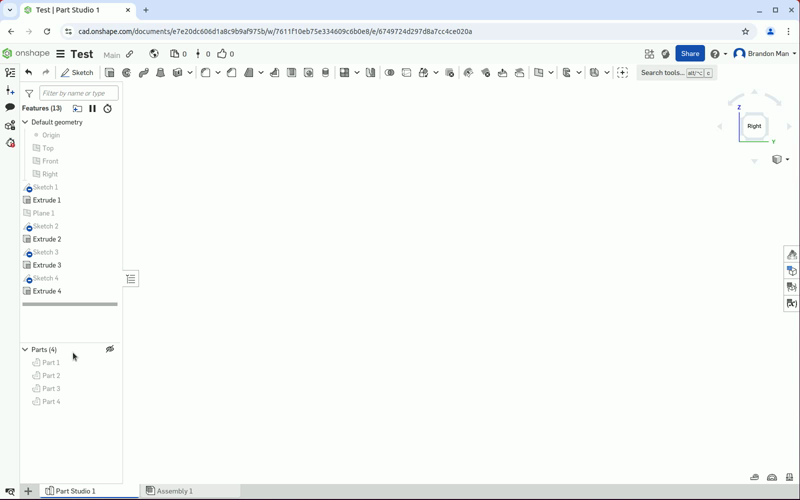
key_up(shift)
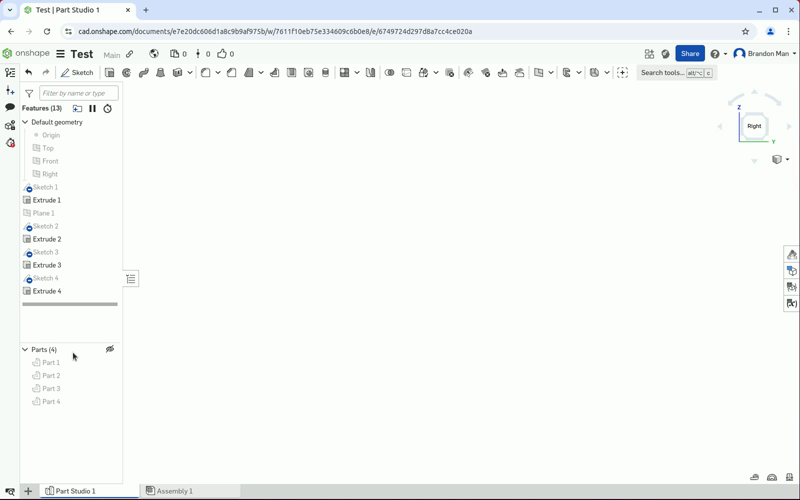
mouse_move(73, 352)
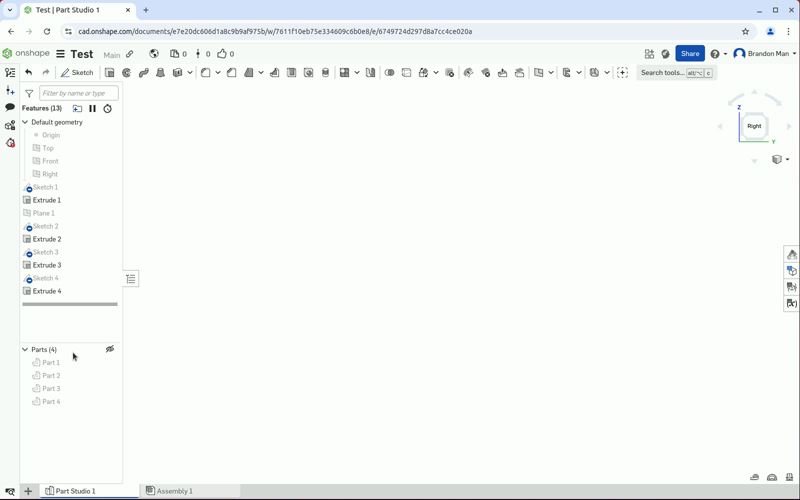
key(shift+y)
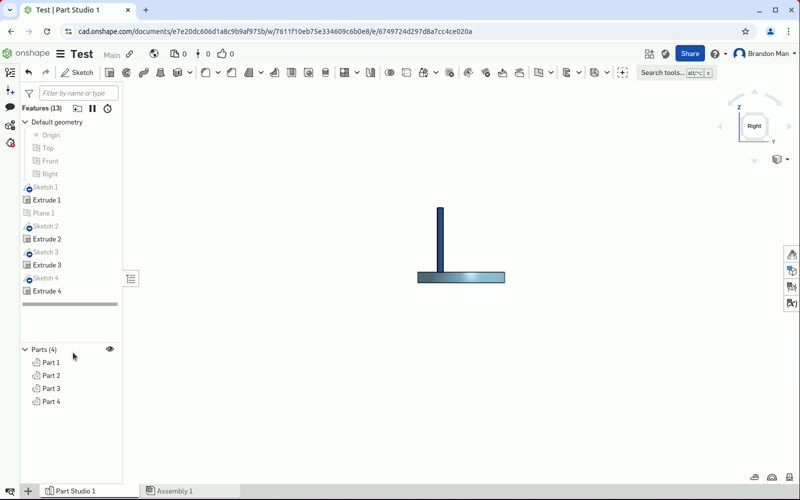
mouse_move(541, 75)
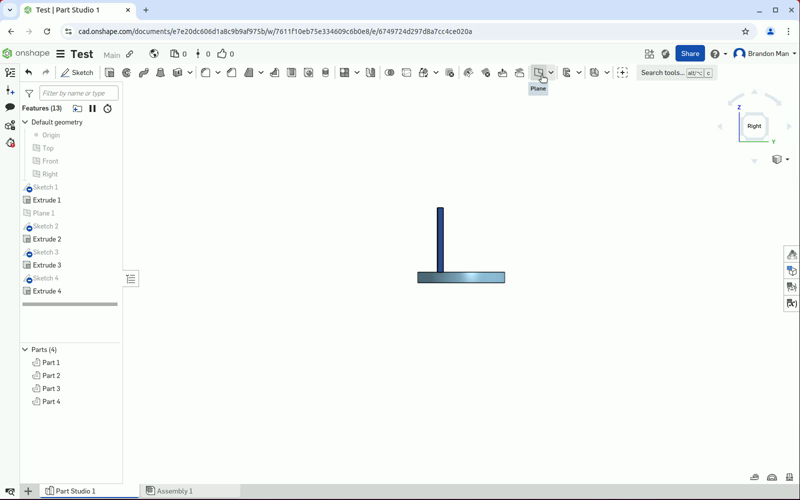
click(541, 75)
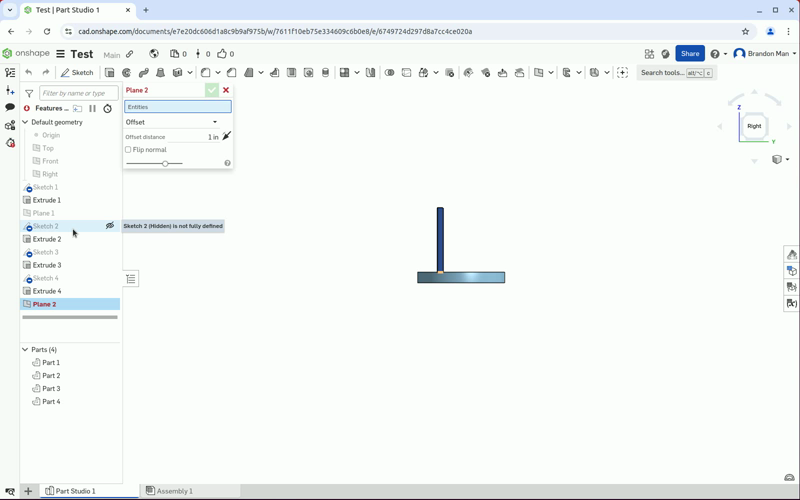
scroll(3)
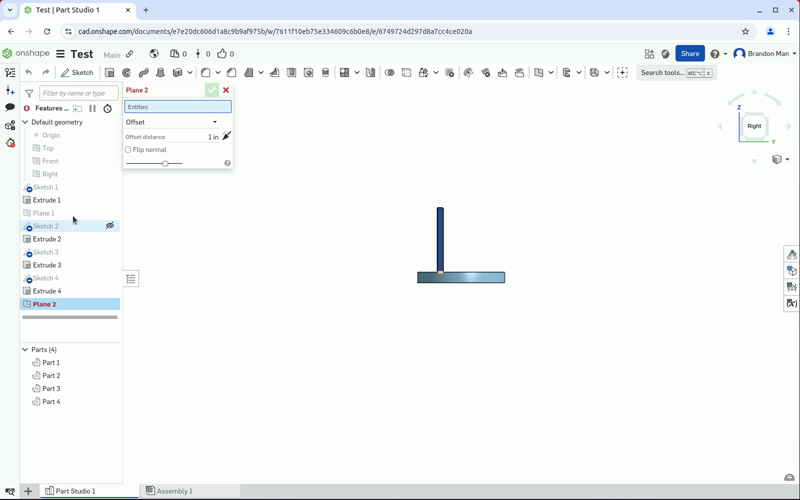
mouse_move(73, 176)
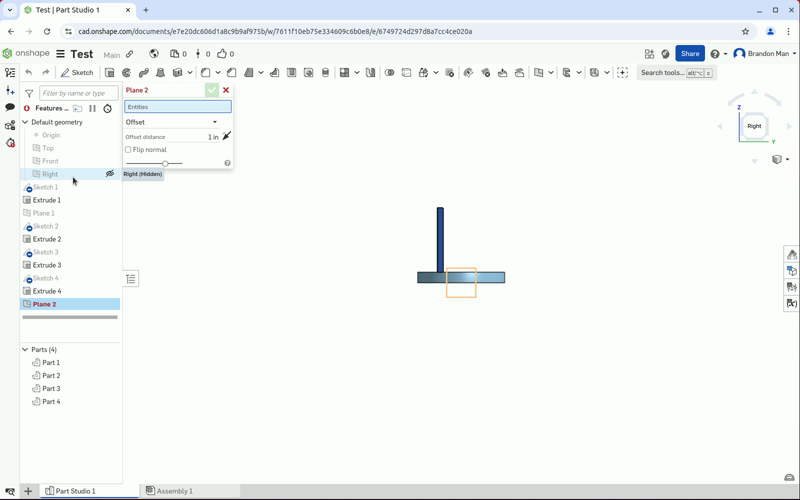
click(73, 176)
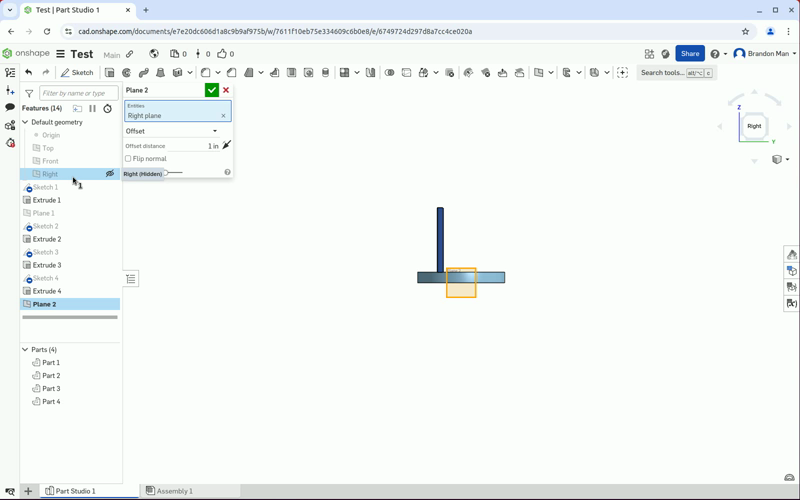
key(tab, 2)
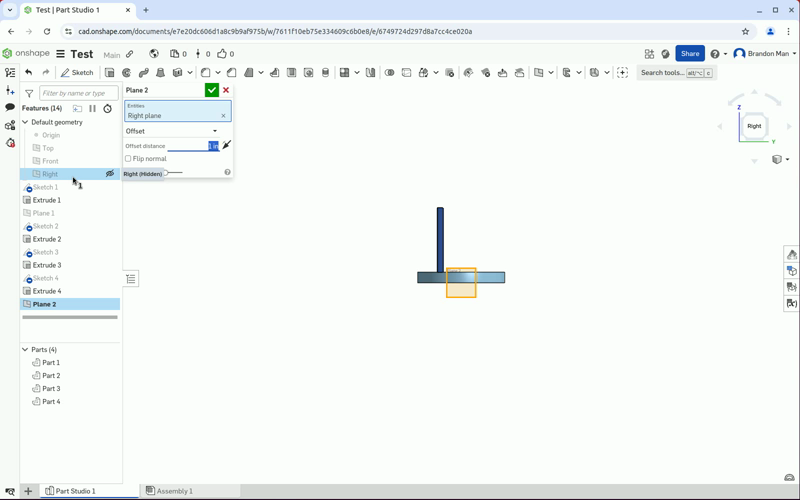
text(8.904)
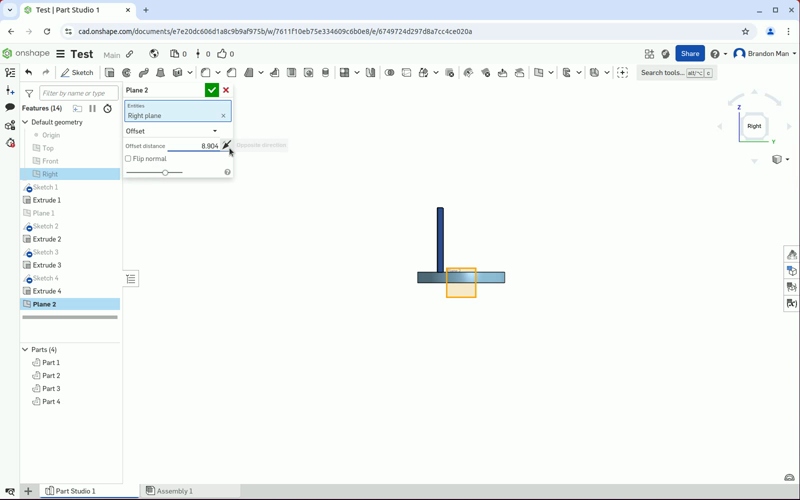
mouse_move(229, 147)
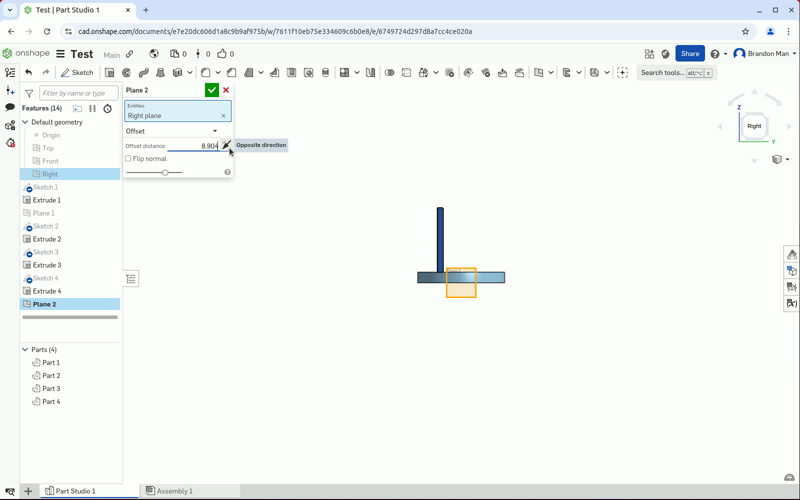
click(229, 147)
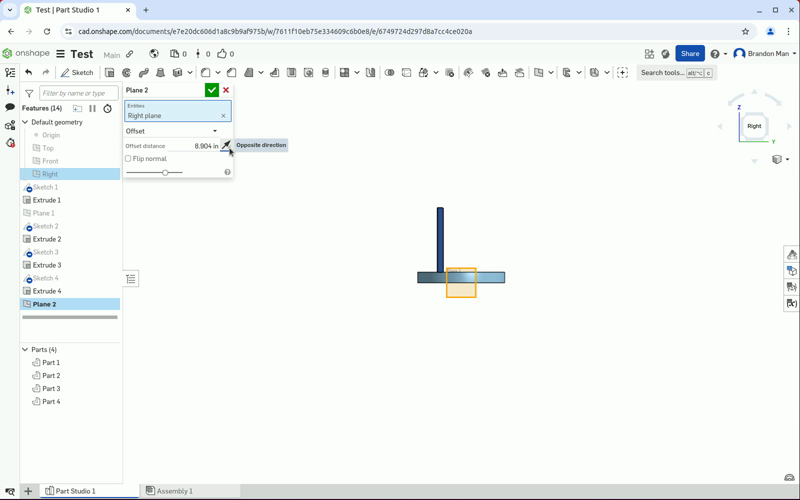
key(enter, 2)
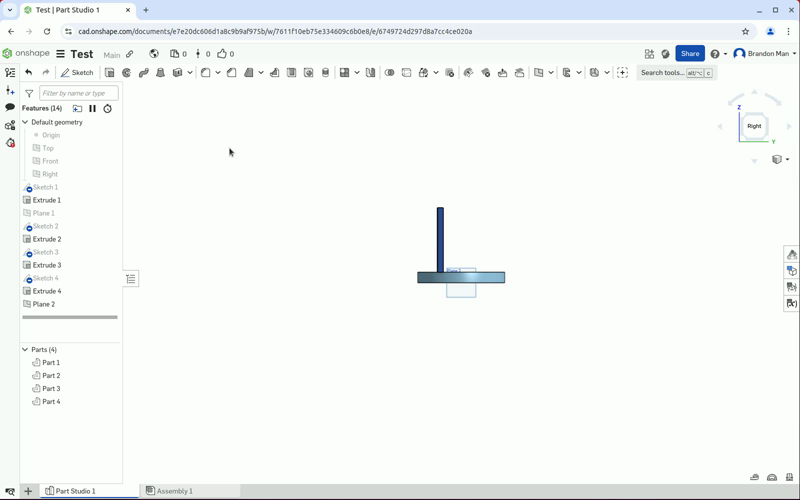
key(shift+s)
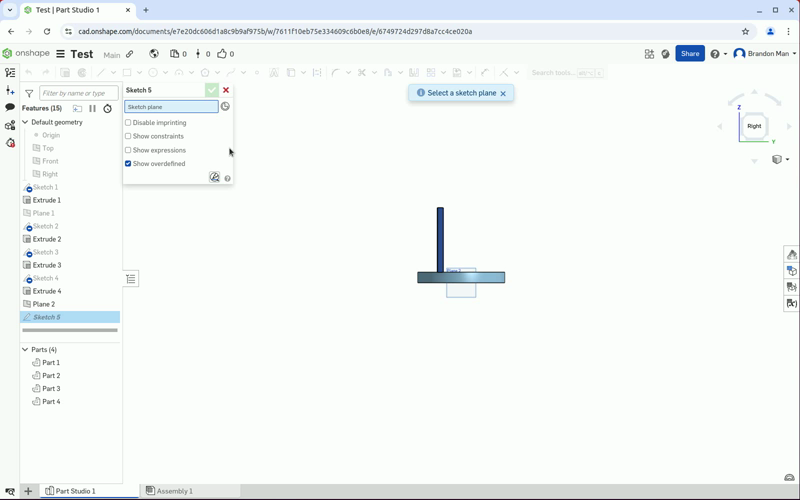
mouse_move(73, 306)
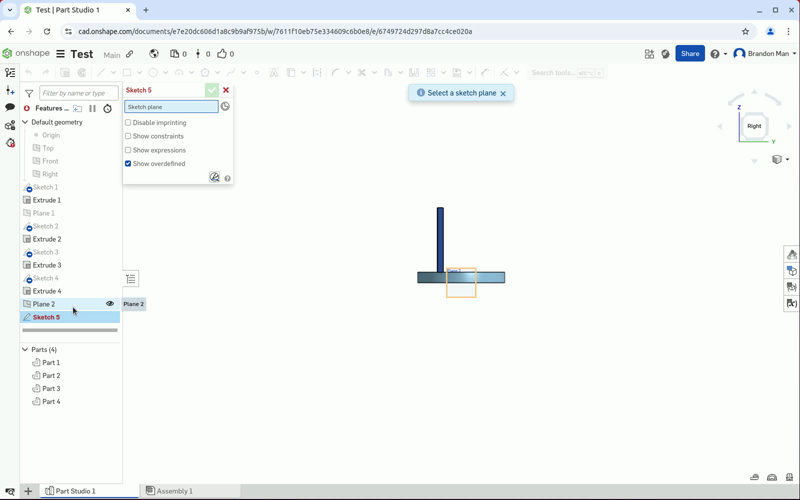
click(73, 306)
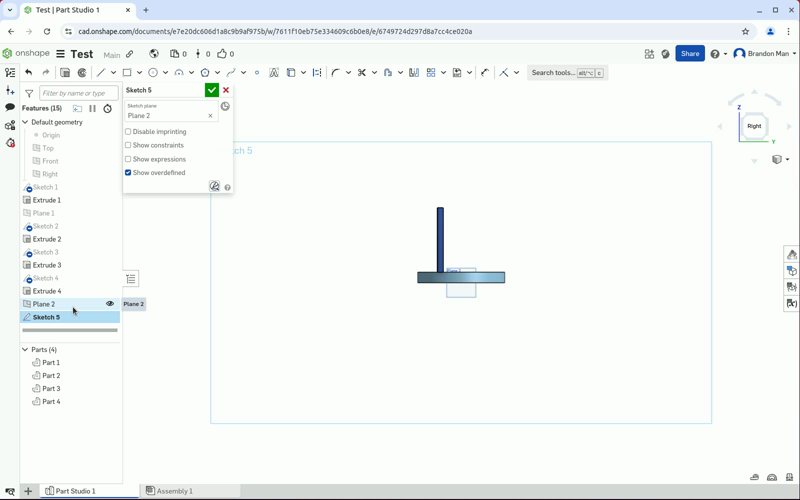
mouse_move(73, 352)
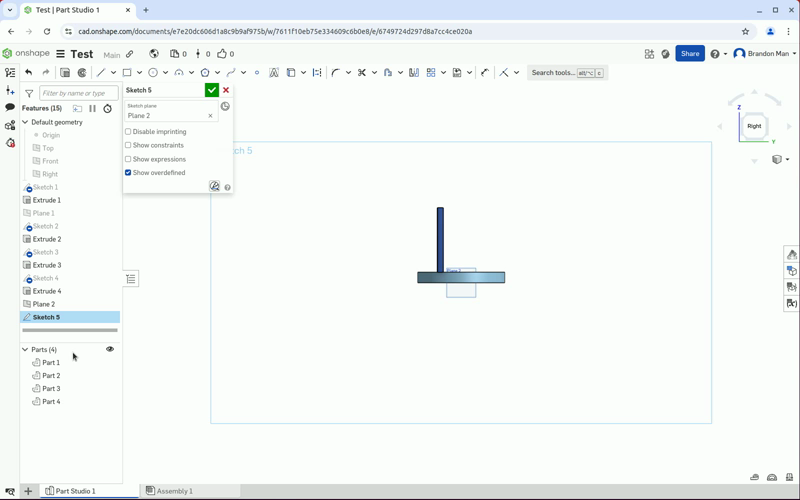
key(y)
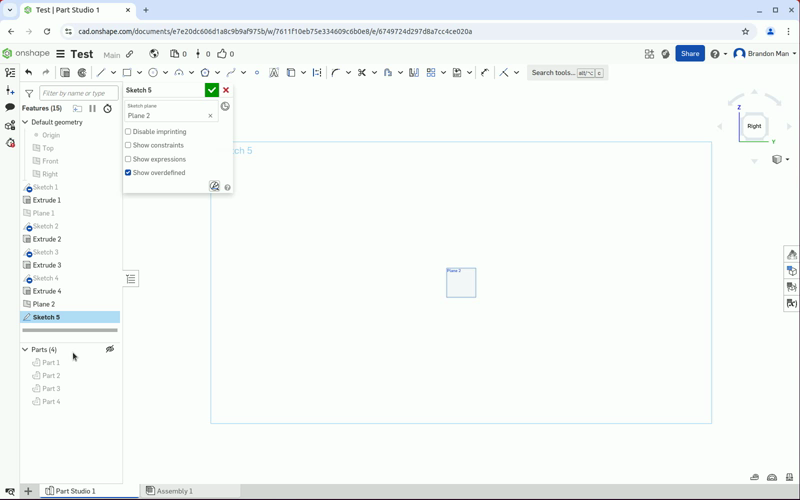
key(l)
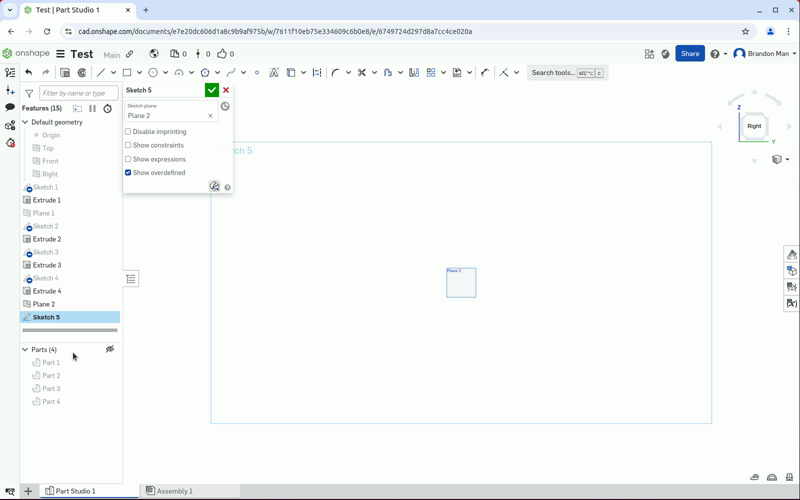
key_down(shift)
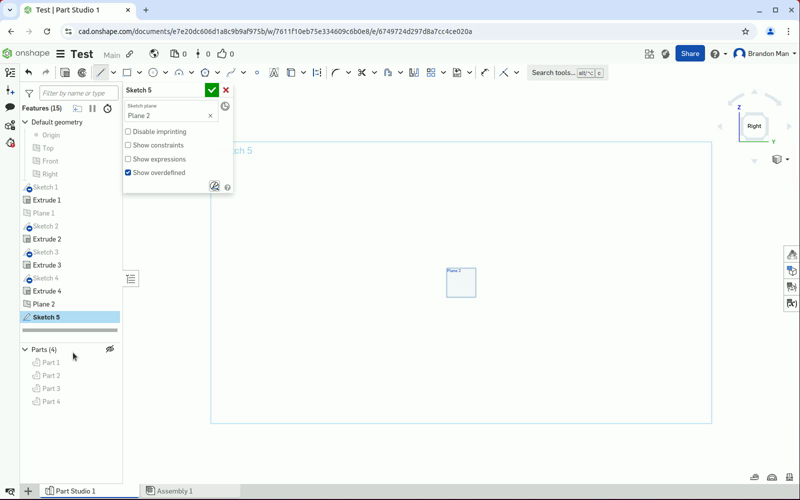
mouse_move(437, 172)
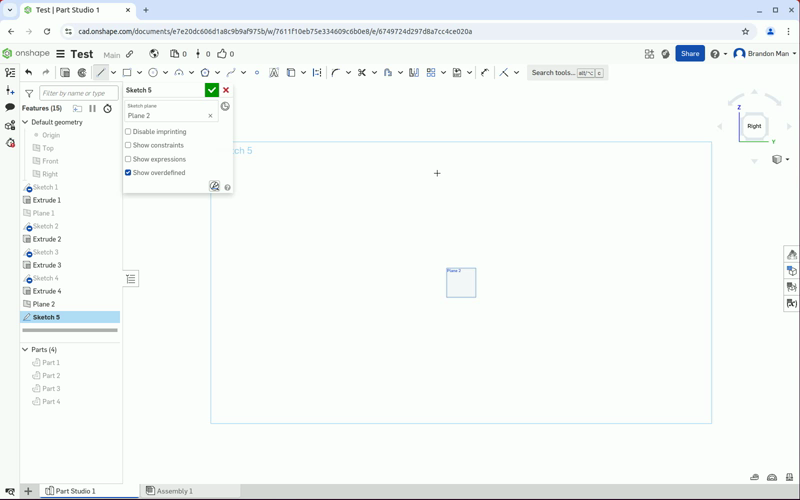
click(437, 172)
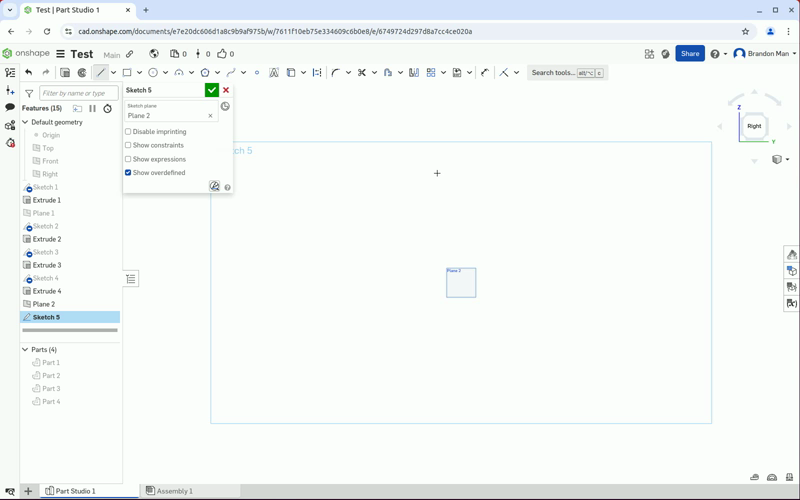
key_up(shift)
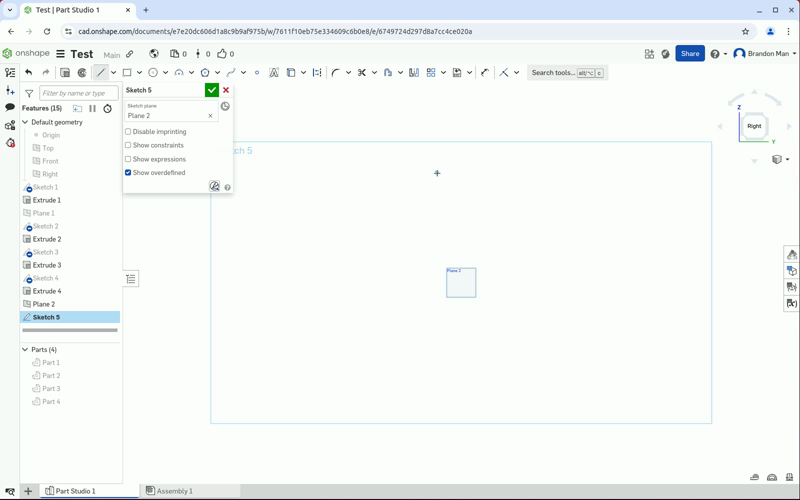
key_down(shift)
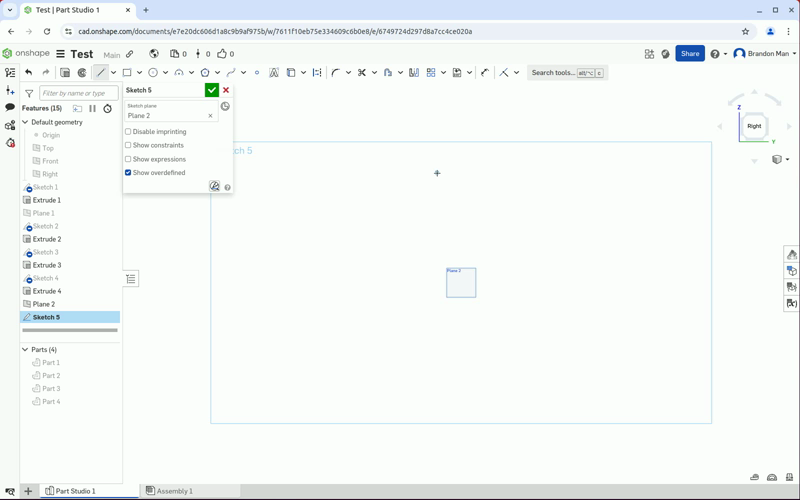
mouse_move(467, 172)
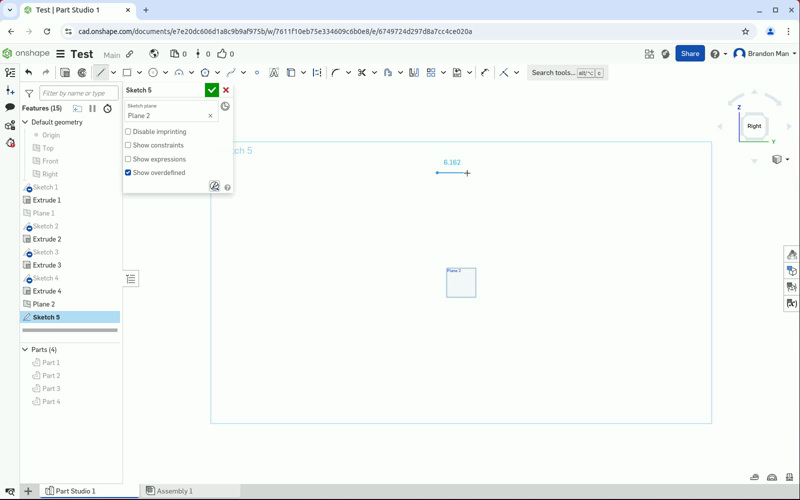
mouse_move(474, 208)
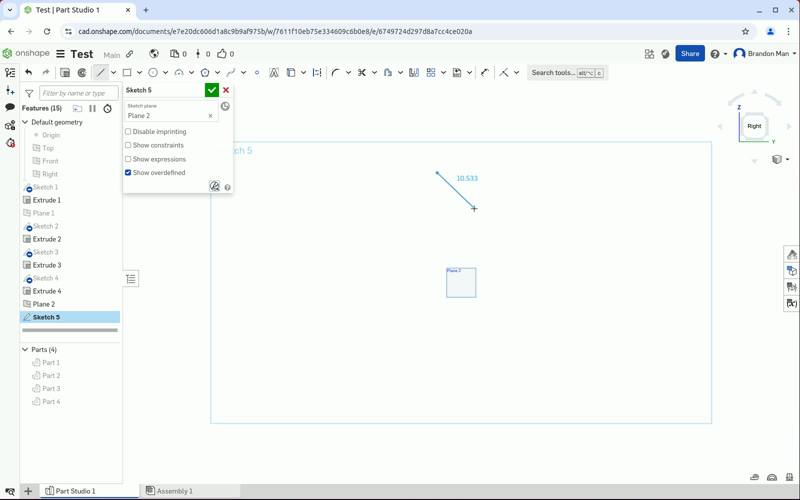
click(474, 208)
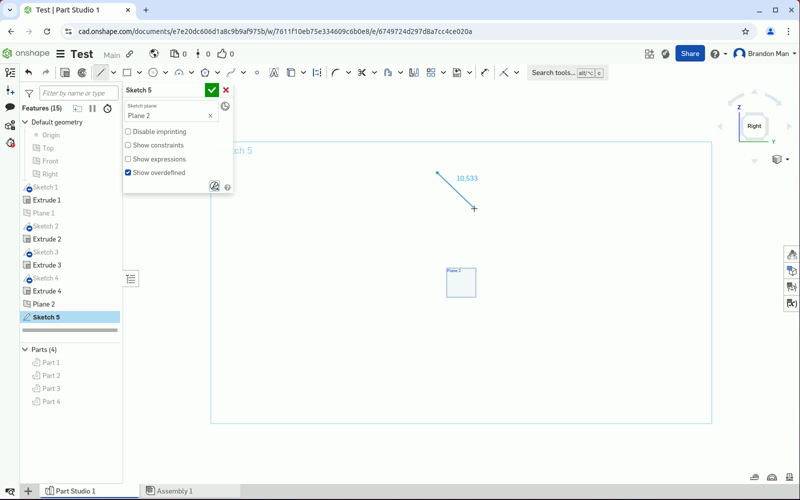
key_up(shift)
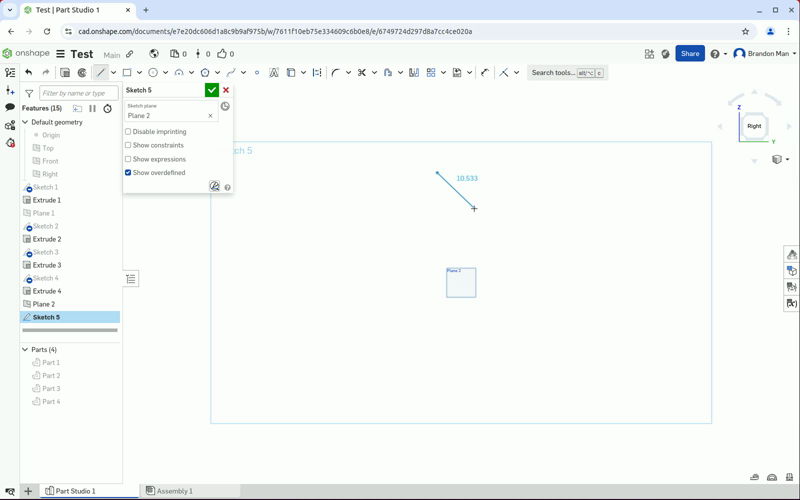
key_down(shift)
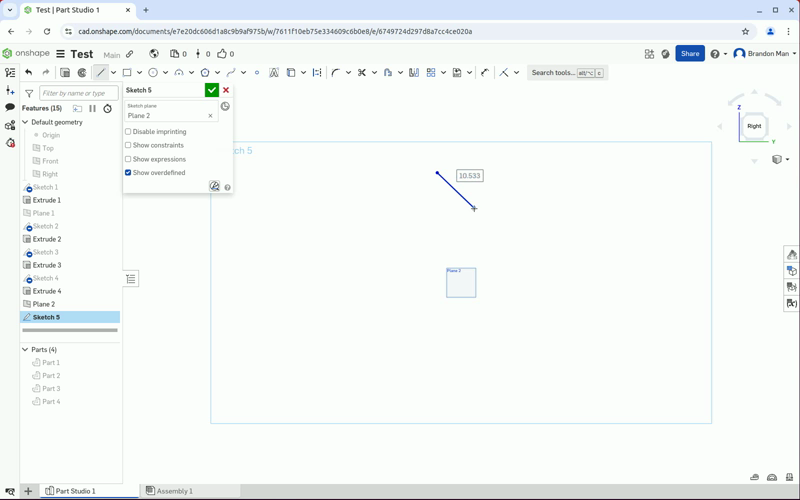
mouse_move(504, 208)
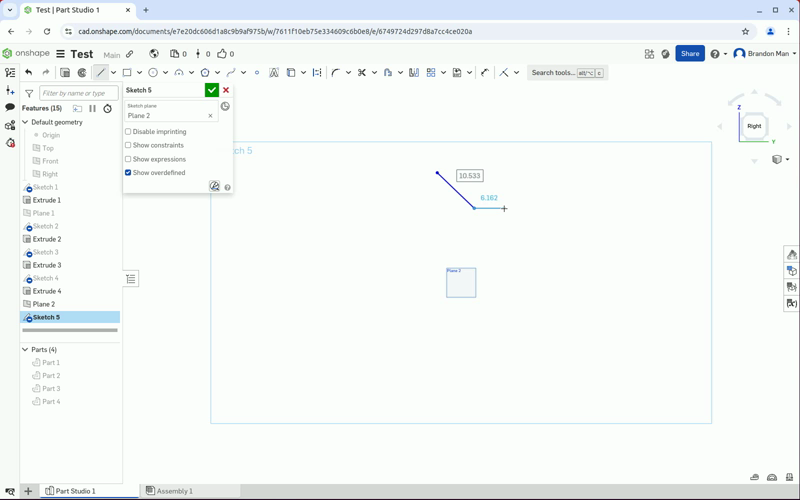
mouse_move(479, 208)
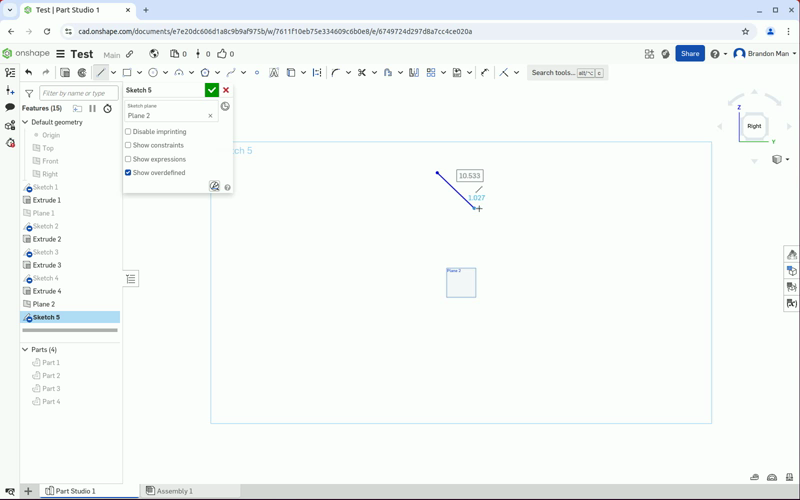
scroll(6)
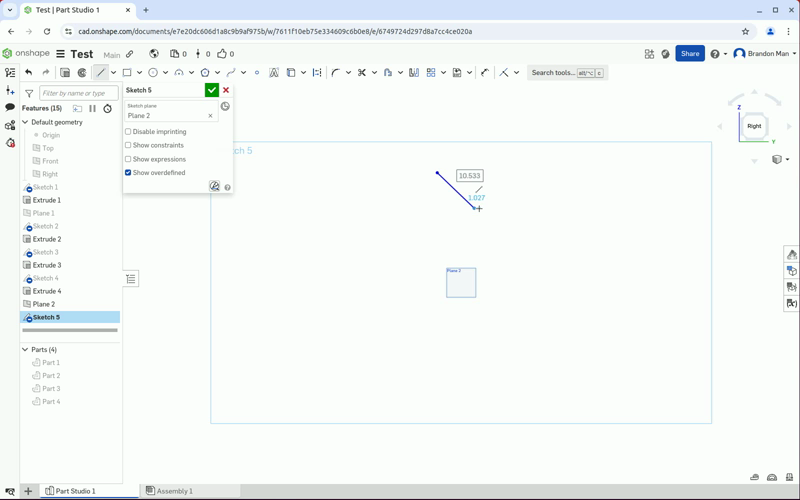
scroll(6)
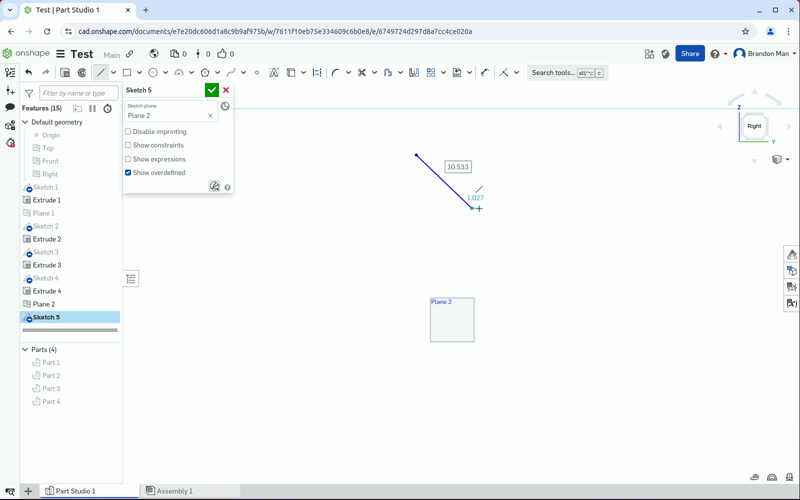
scroll(6)
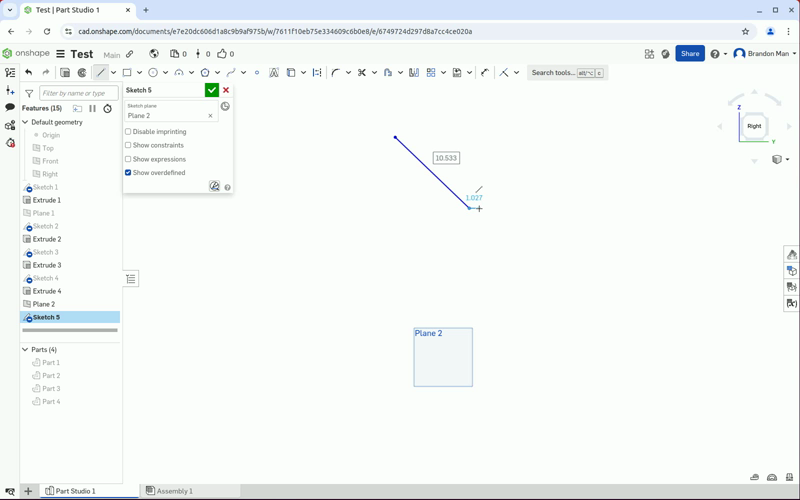
scroll(6)
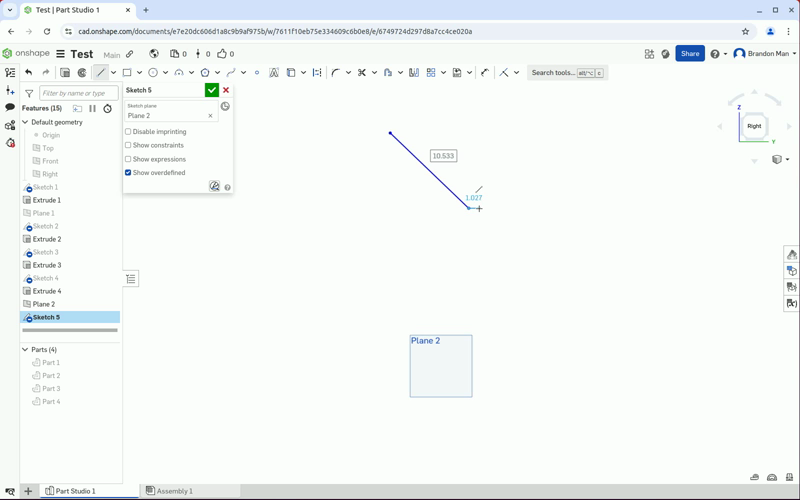
scroll(6)
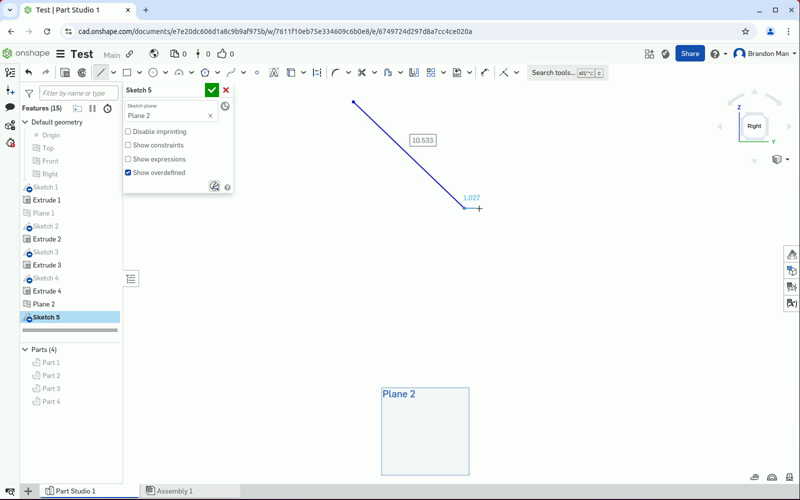
scroll(6)
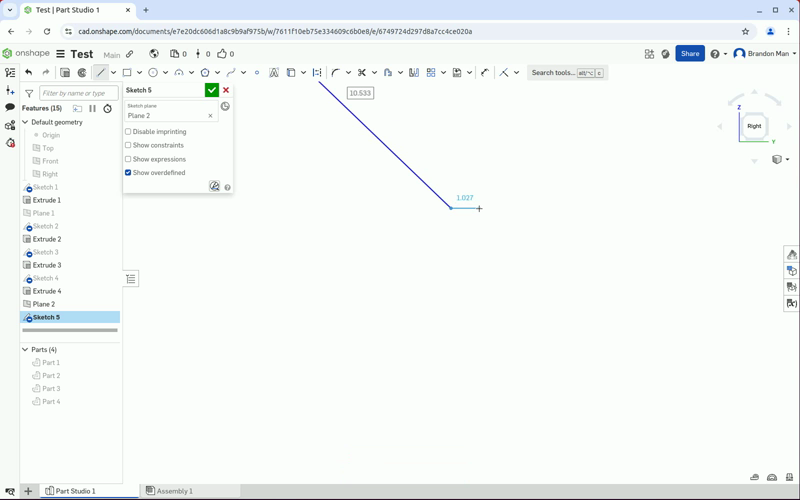
scroll(6)
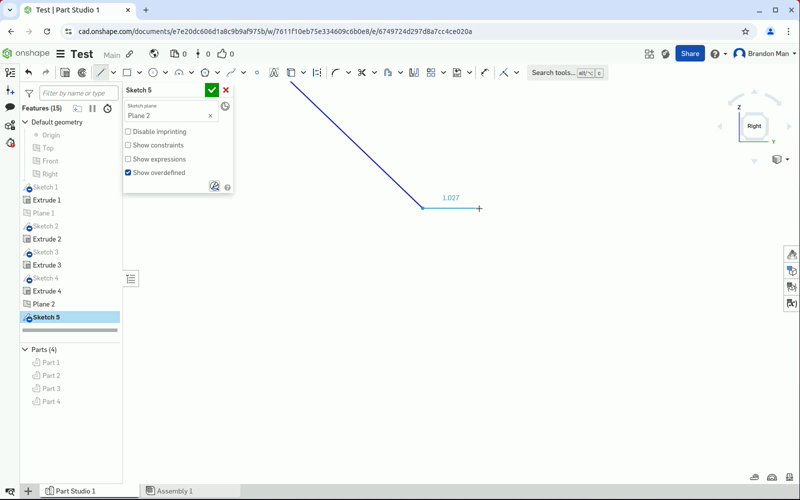
click(479, 208)
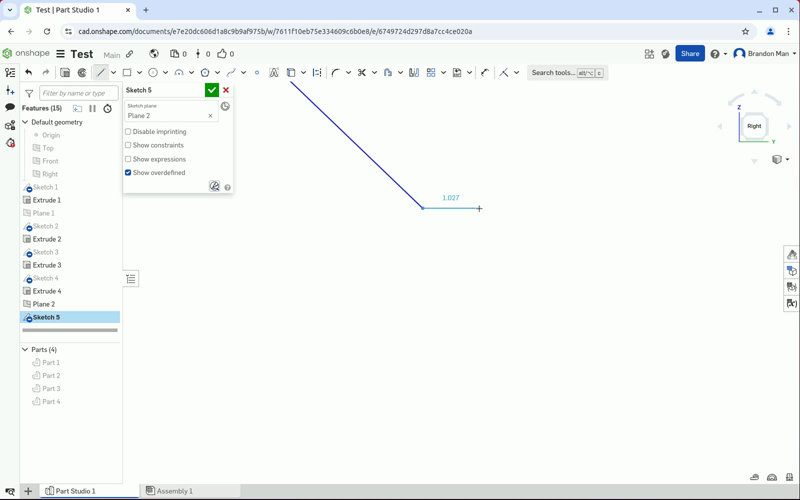
scroll(-6)
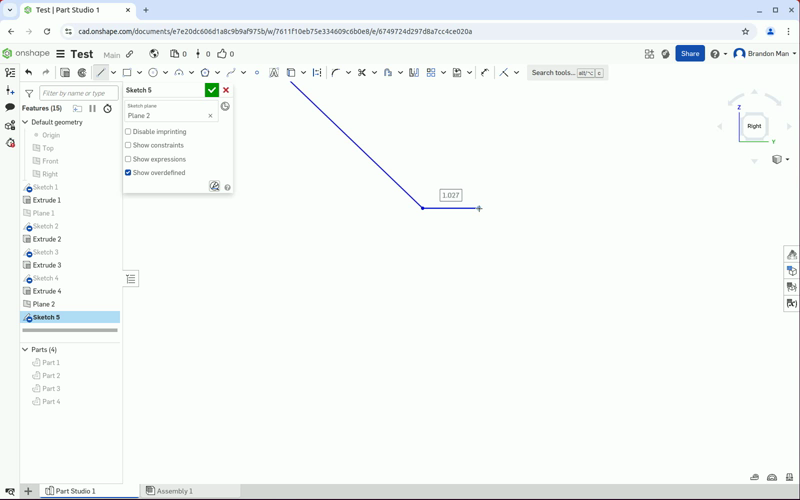
scroll(-6)
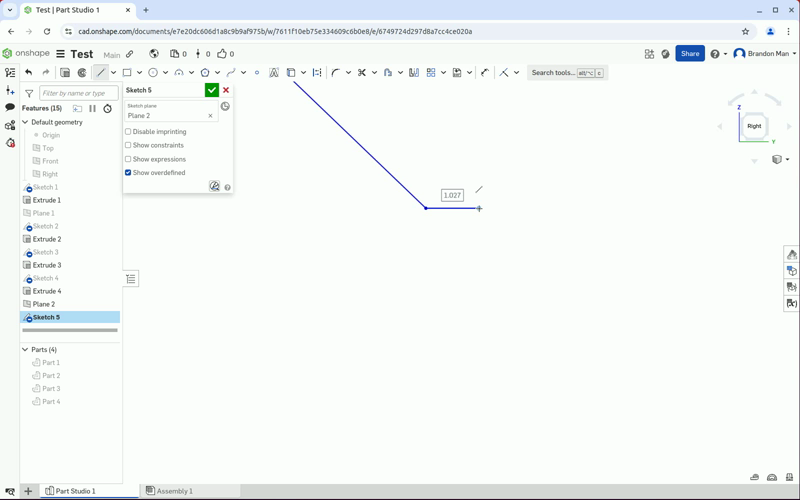
scroll(-6)
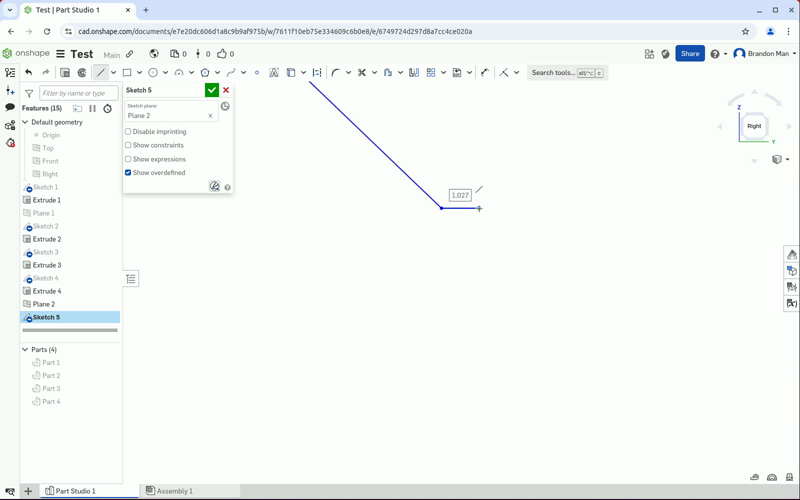
scroll(-6)
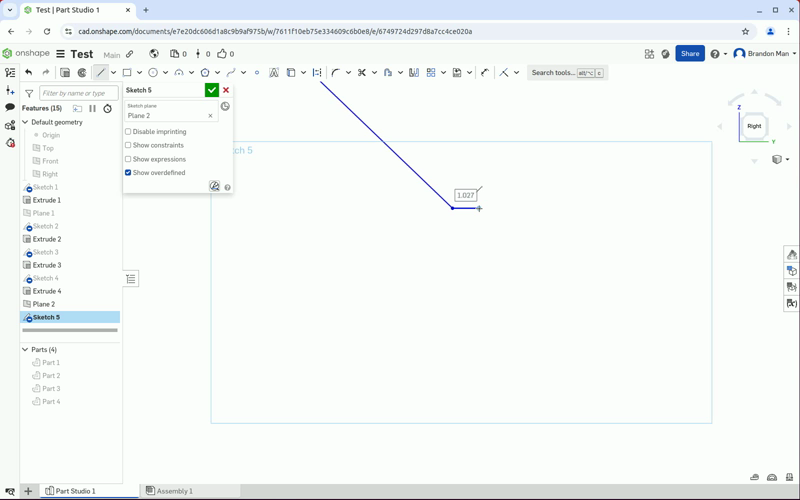
scroll(-6)
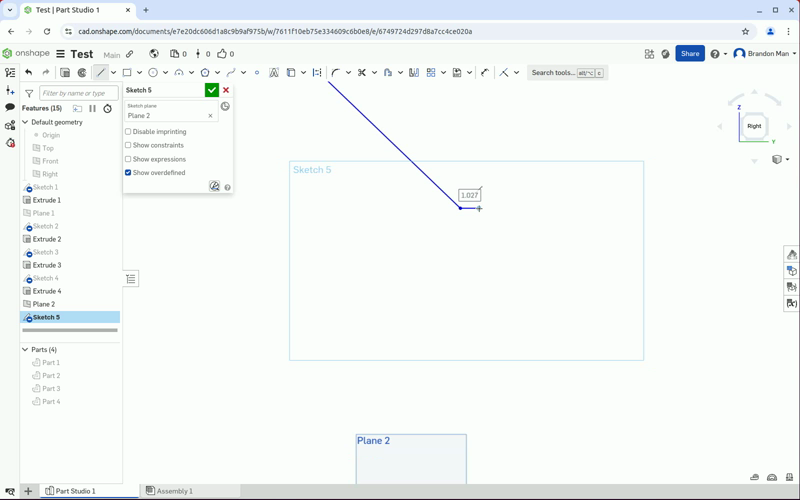
scroll(-6)
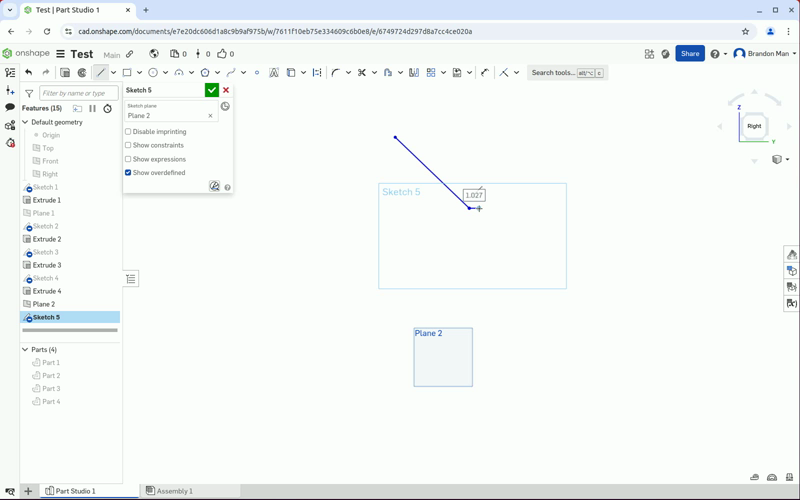
scroll(-6)
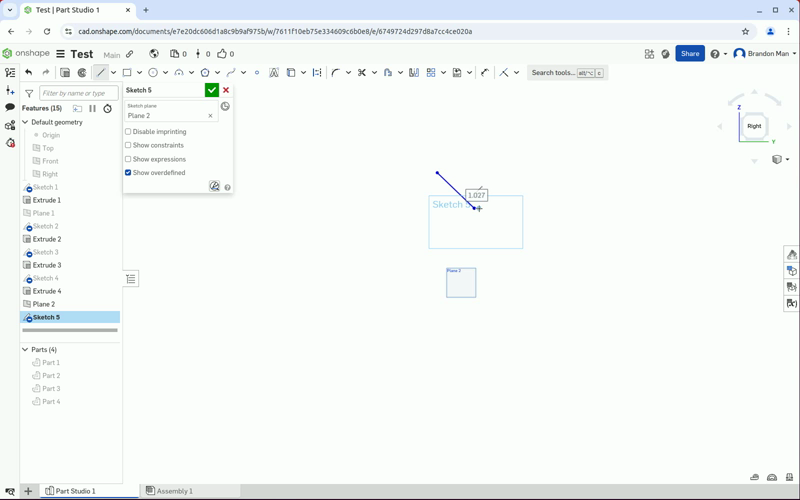
key_up(shift)
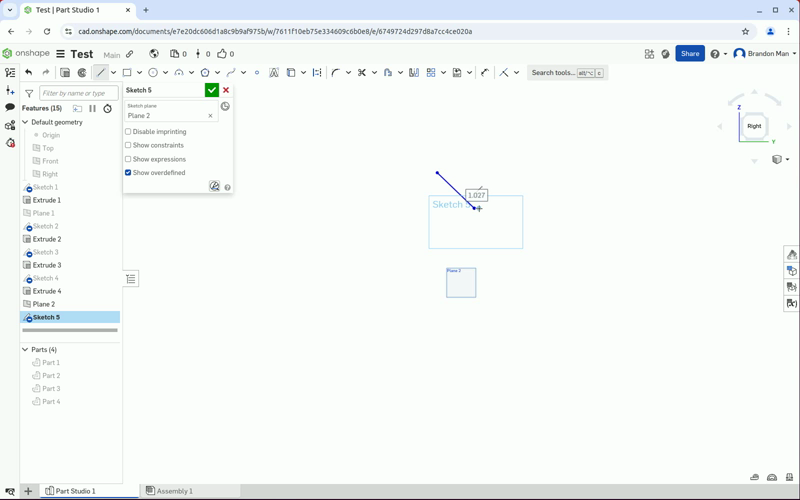
key_down(shift)
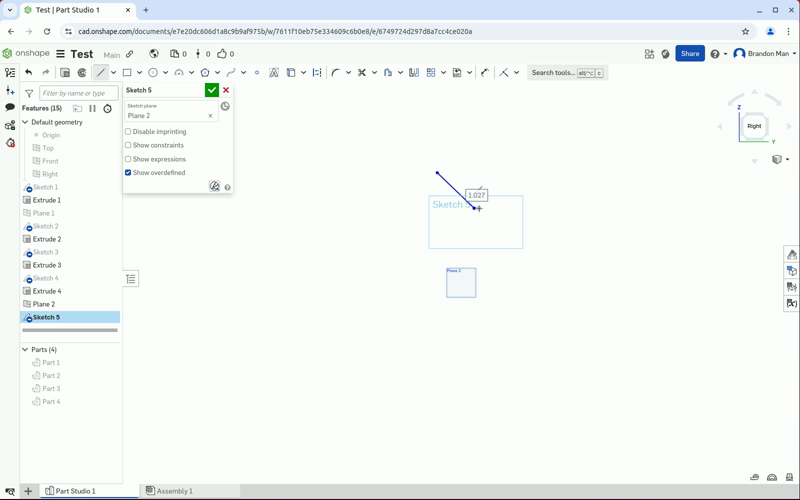
mouse_move(509, 208)
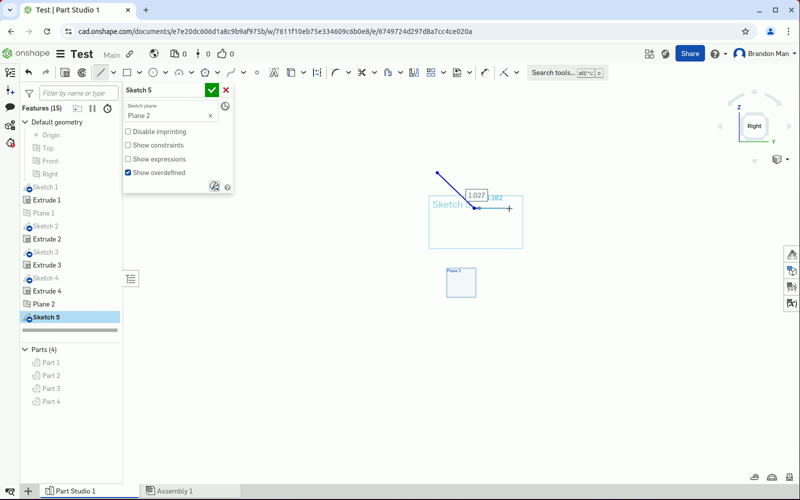
mouse_move(439, 170)
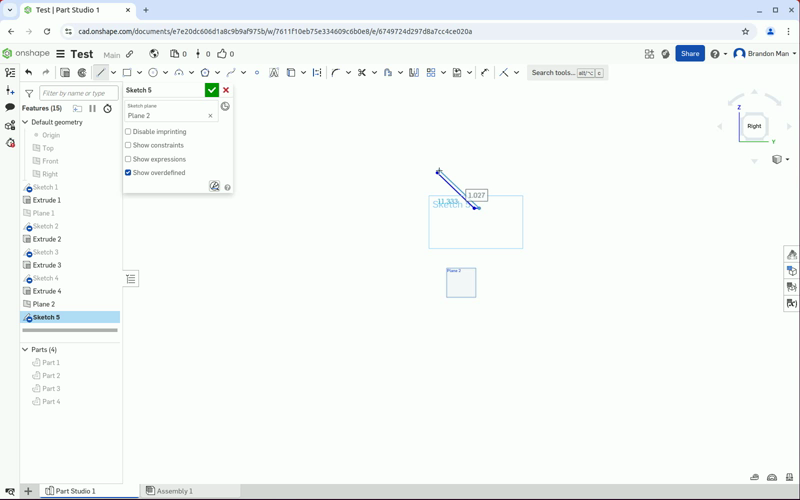
scroll(6)
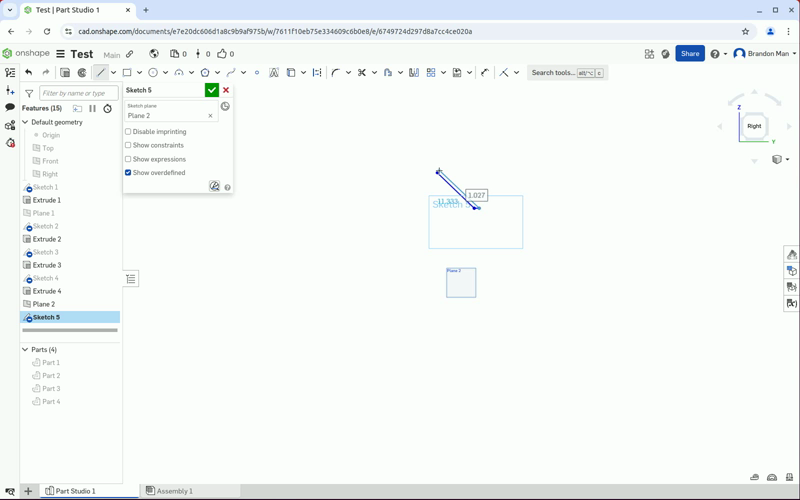
scroll(6)
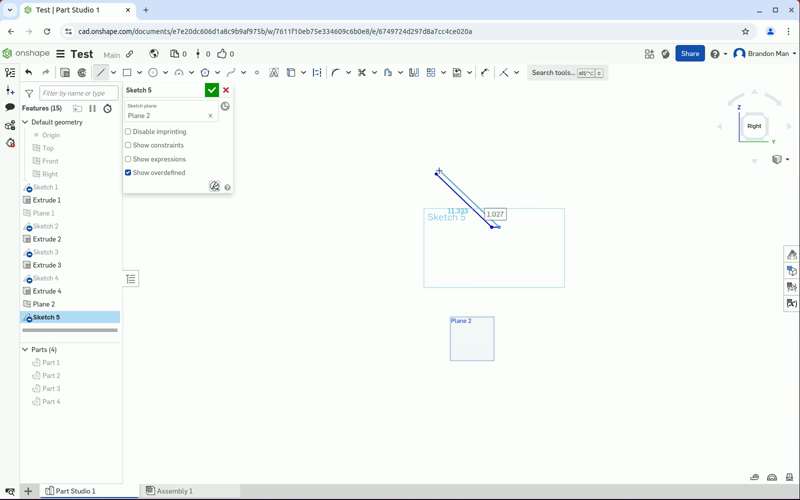
scroll(6)
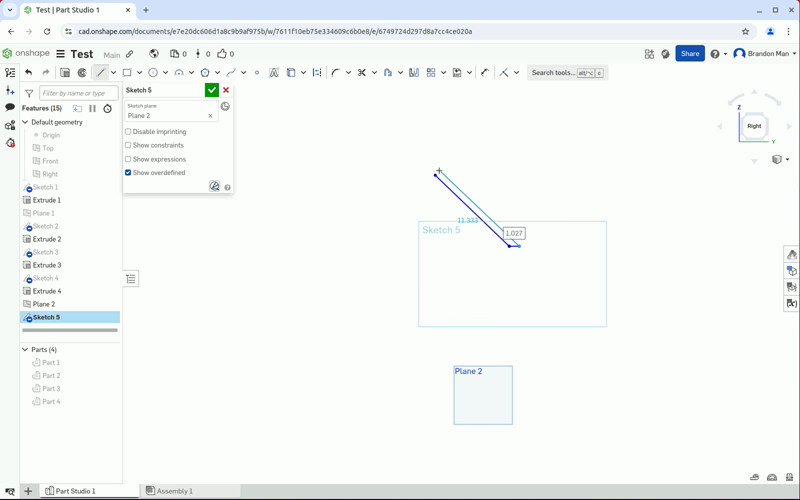
scroll(6)
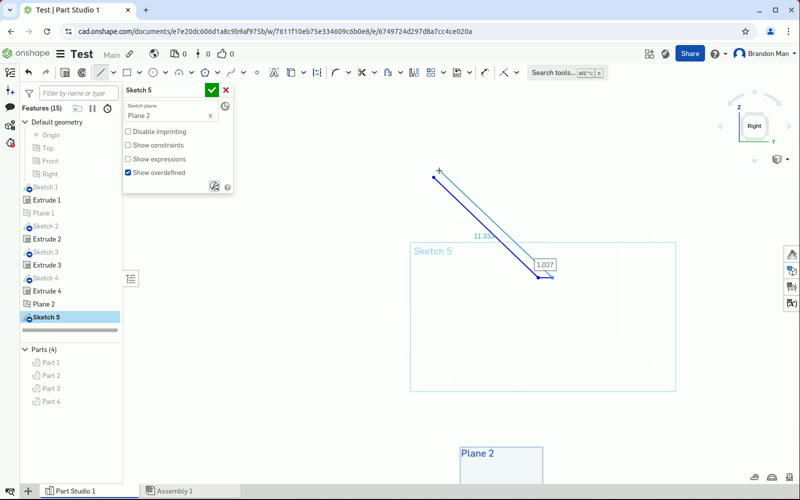
scroll(6)
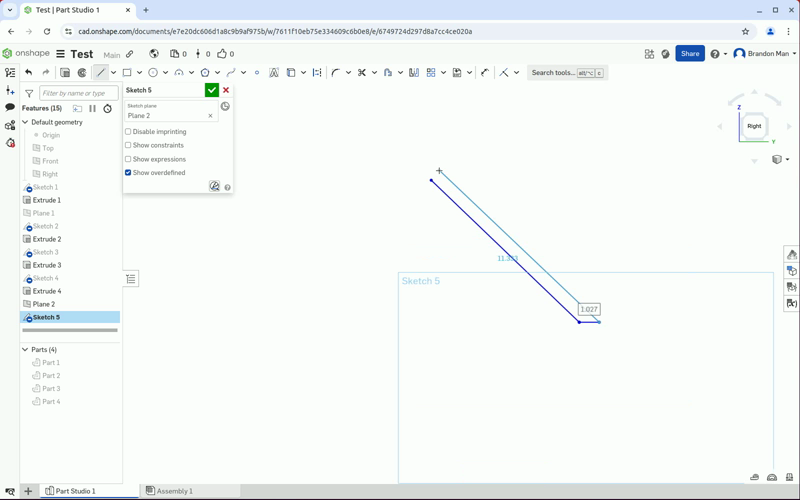
scroll(6)
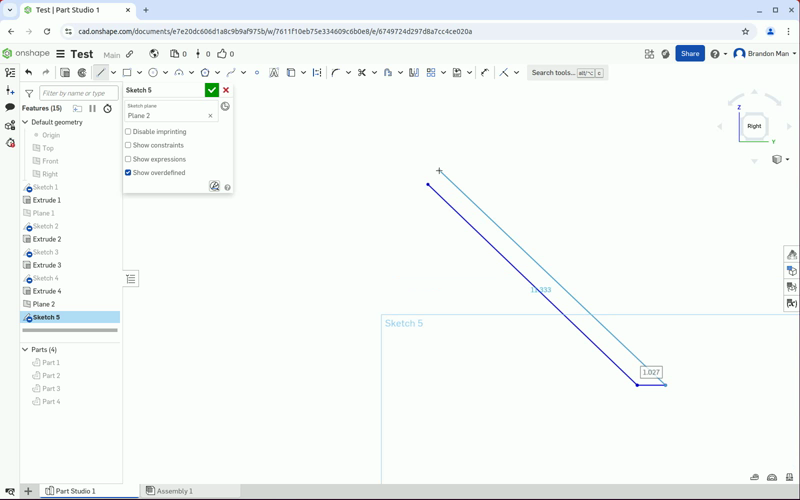
scroll(6)
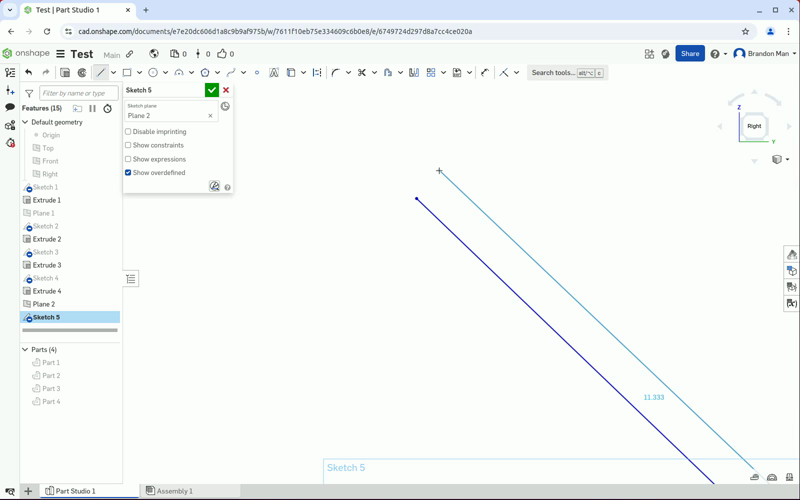
click(439, 170)
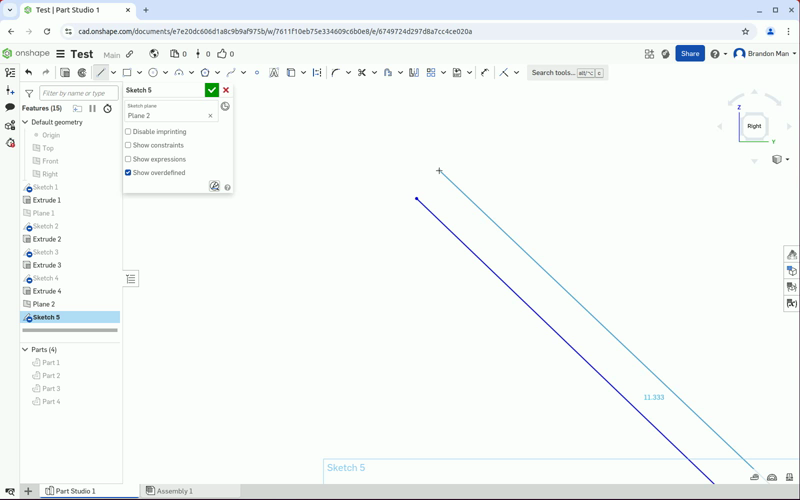
scroll(-6)
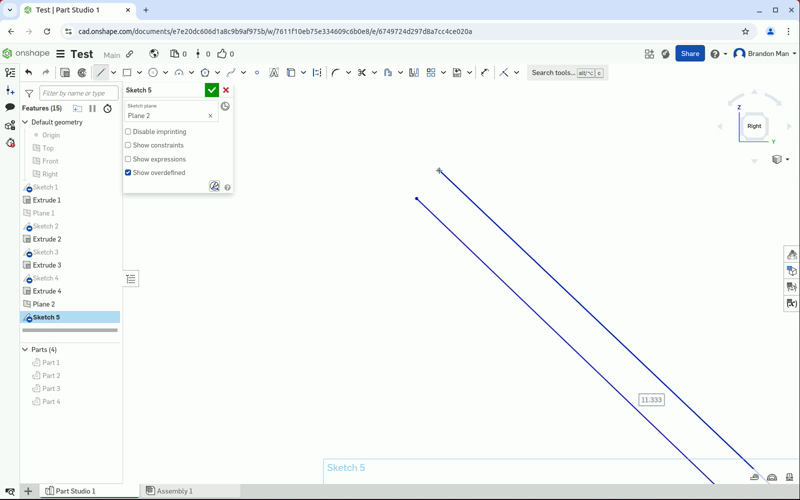
scroll(-6)
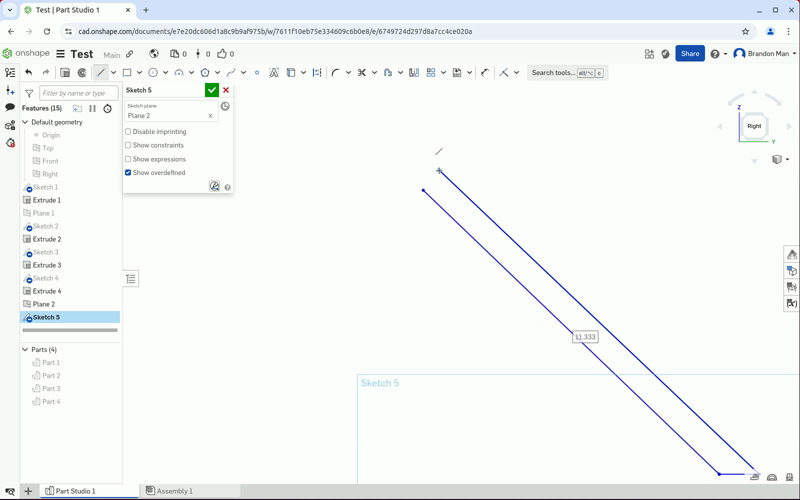
scroll(-6)
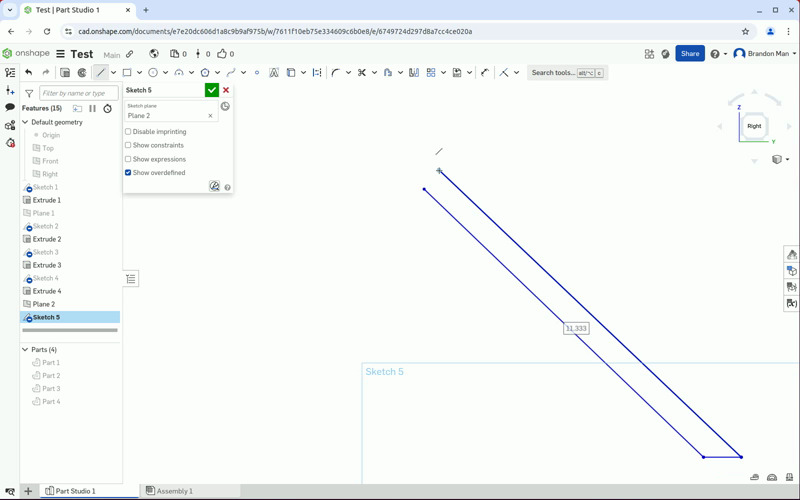
scroll(-6)
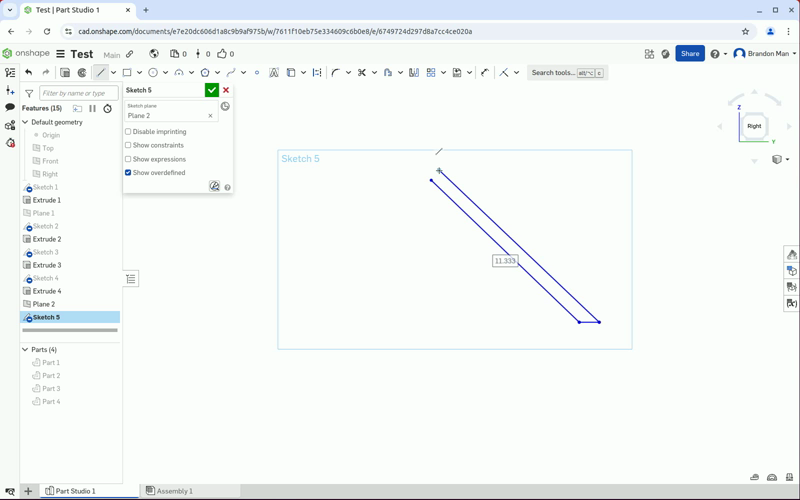
scroll(-6)
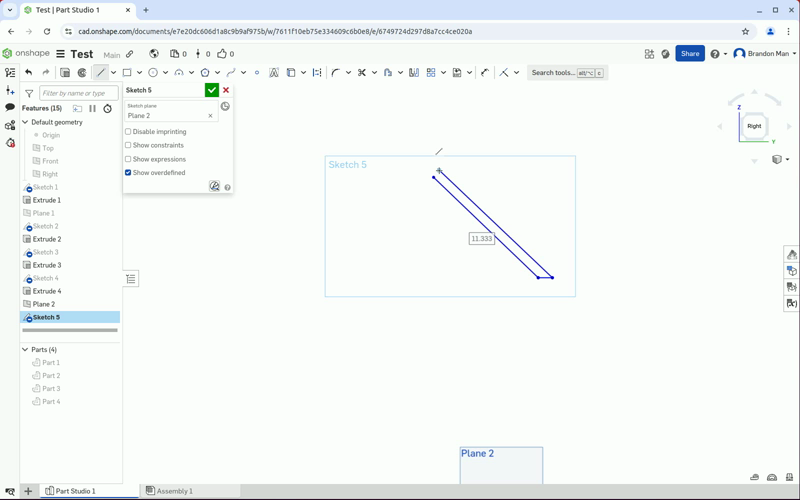
scroll(-6)
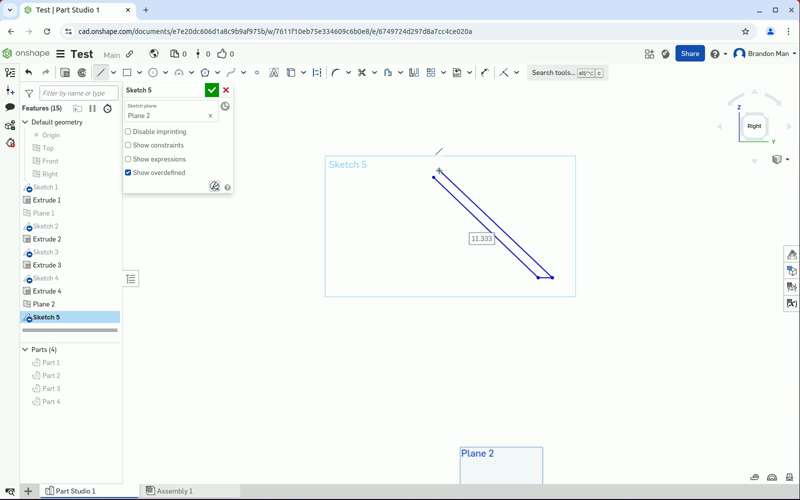
scroll(-6)
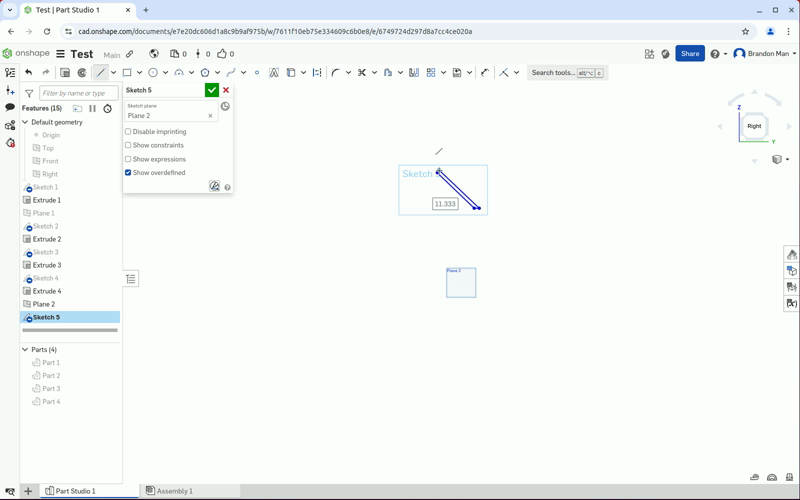
key_up(shift)
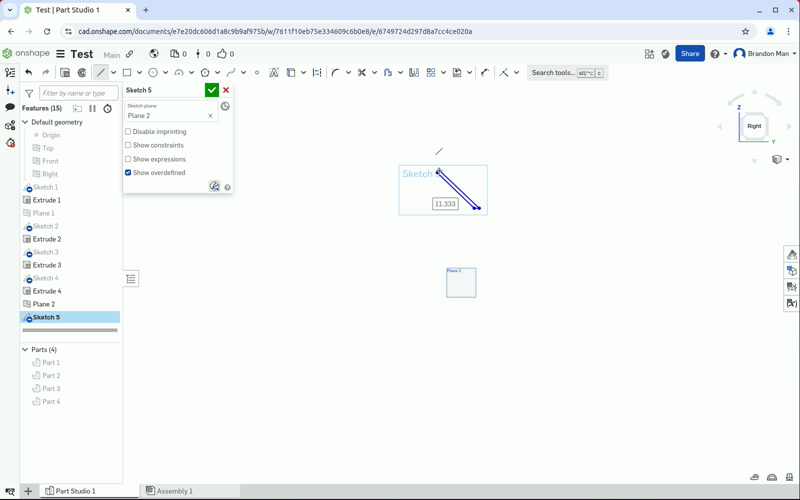
mouse_move(469, 170)
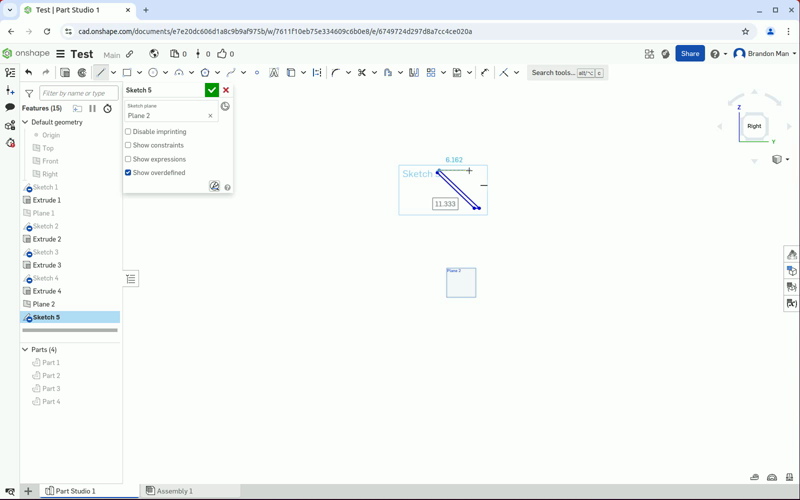
key_down(shift)
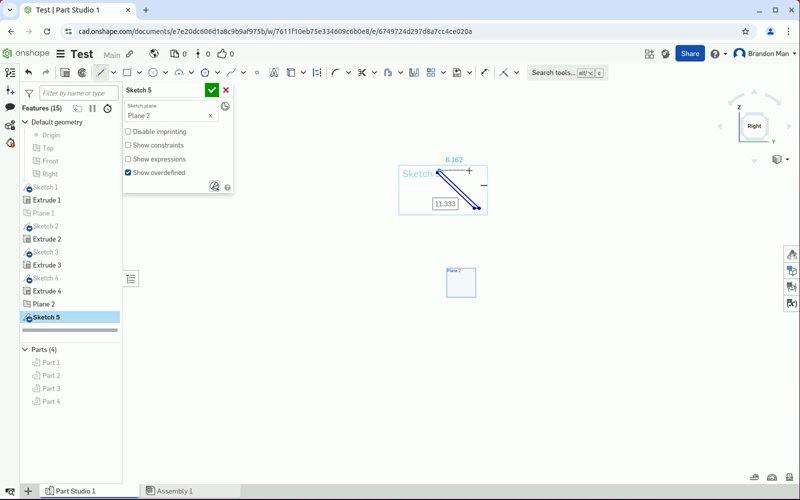
mouse_move(437, 172)
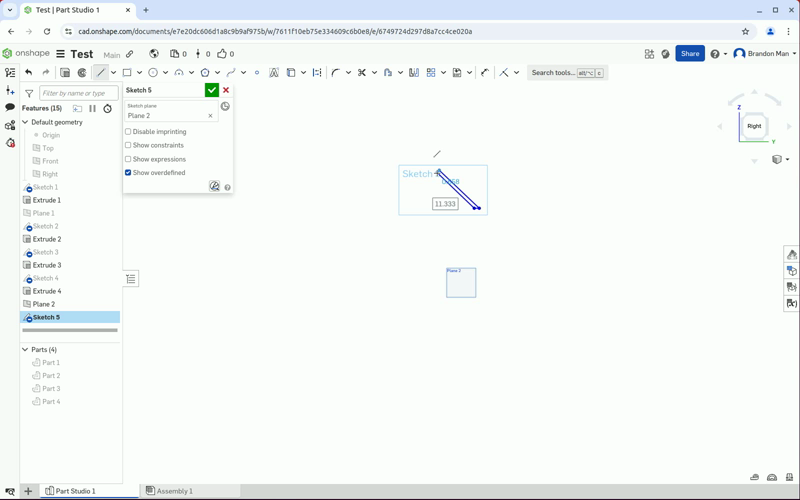
scroll(6)
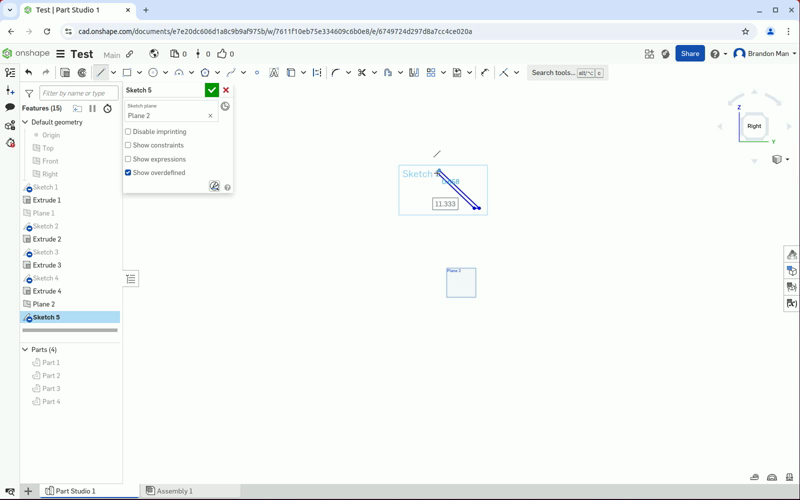
scroll(6)
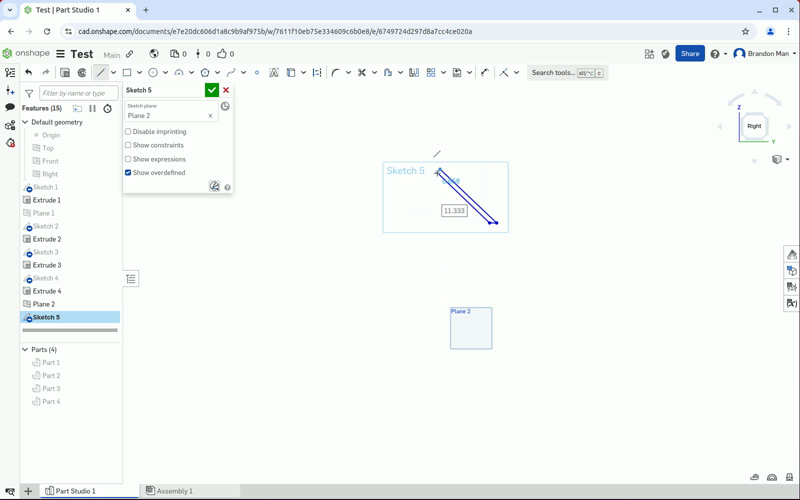
scroll(6)
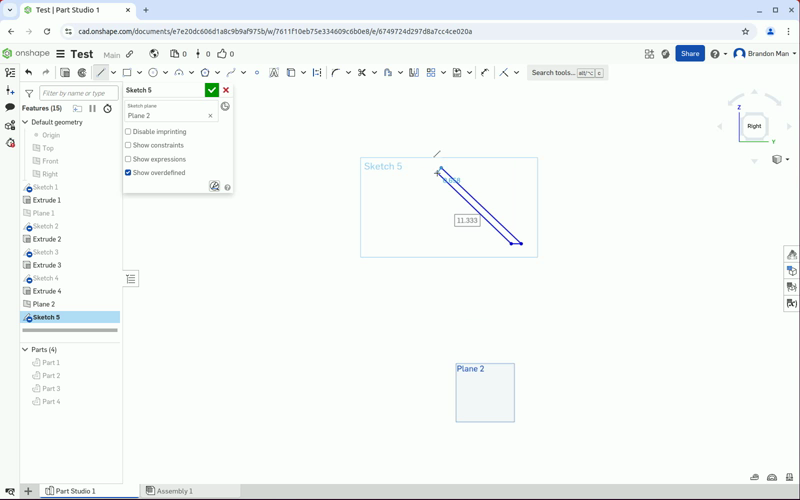
scroll(6)
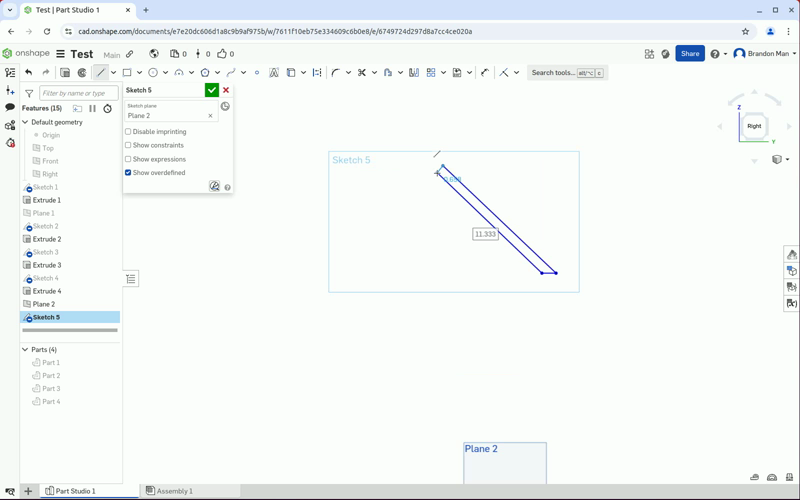
scroll(6)
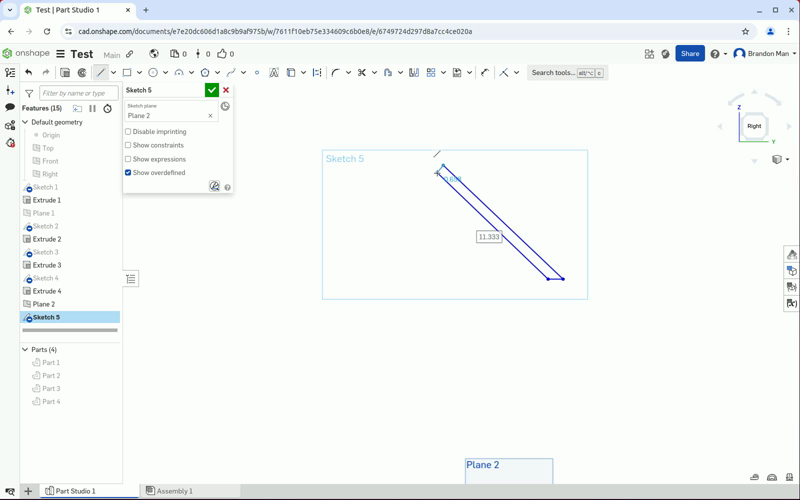
scroll(6)
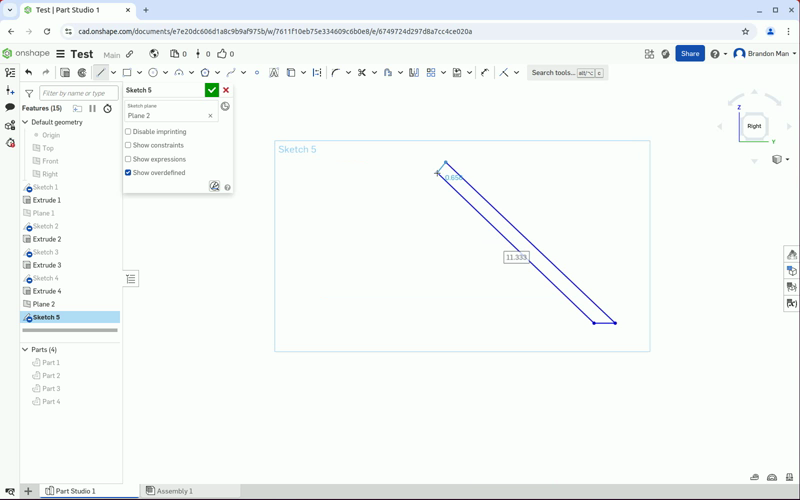
scroll(6)
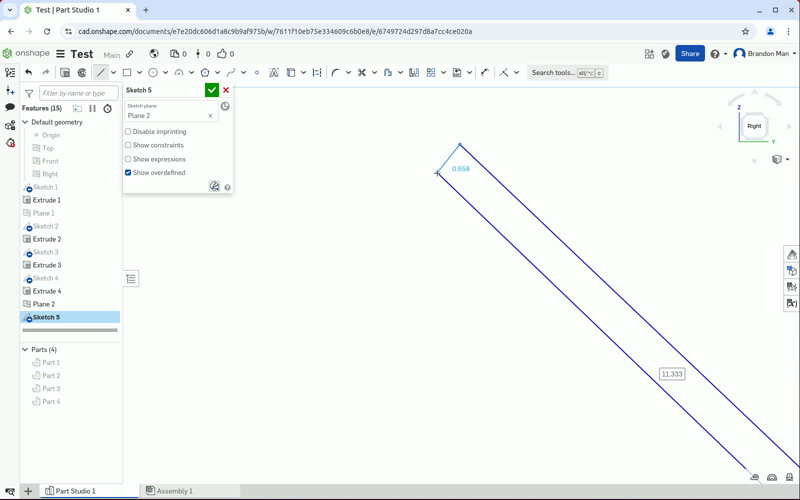
key_up(shift)
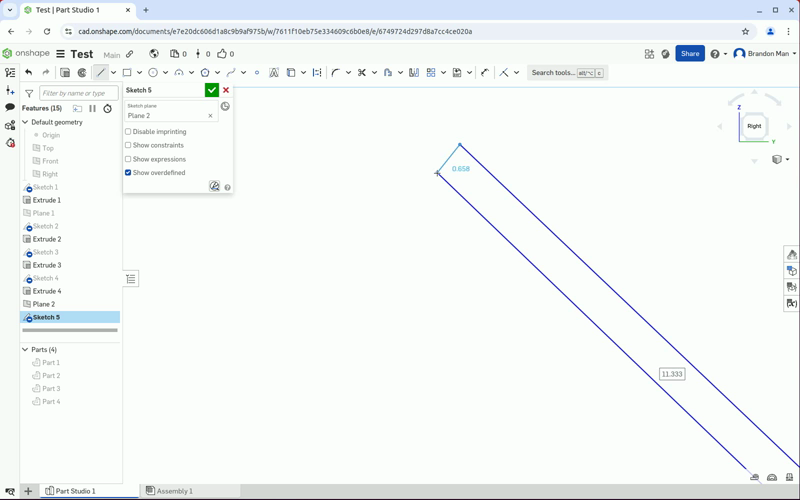
click(437, 172)
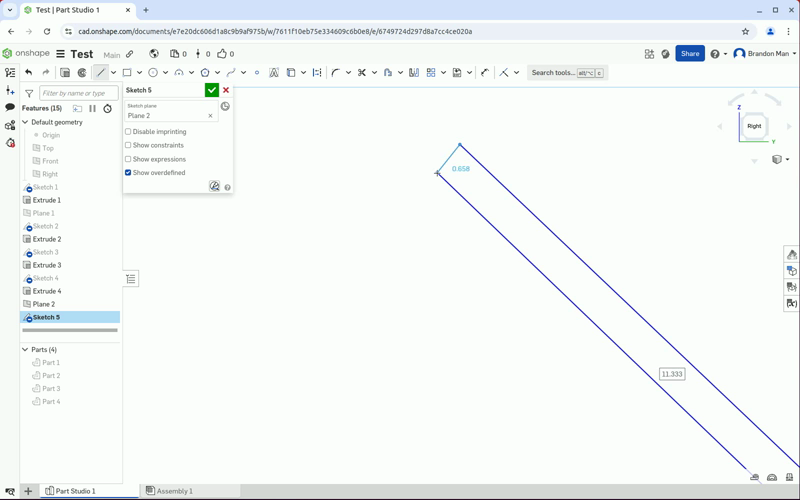
scroll(-6)
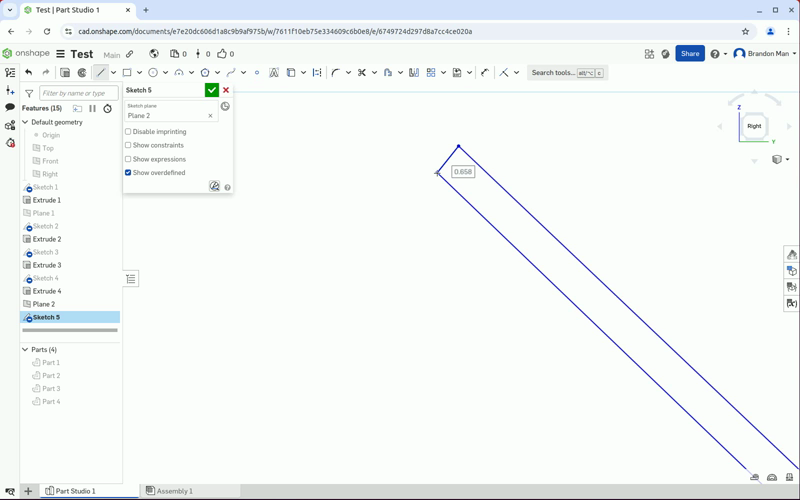
scroll(-6)
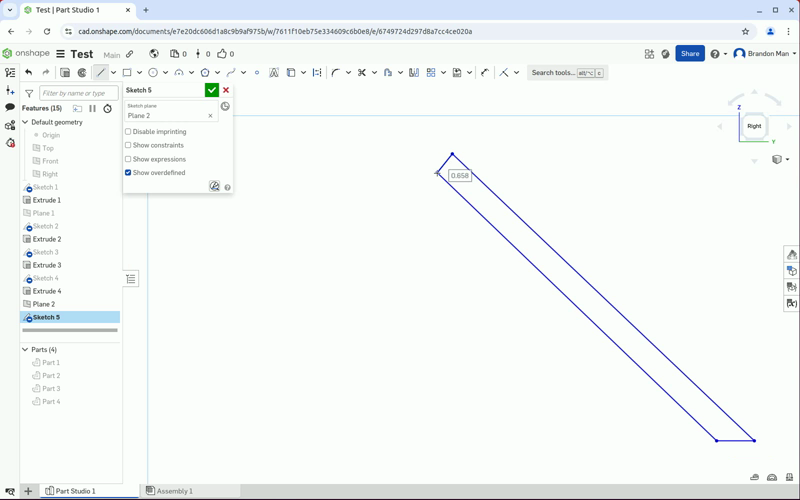
scroll(-6)
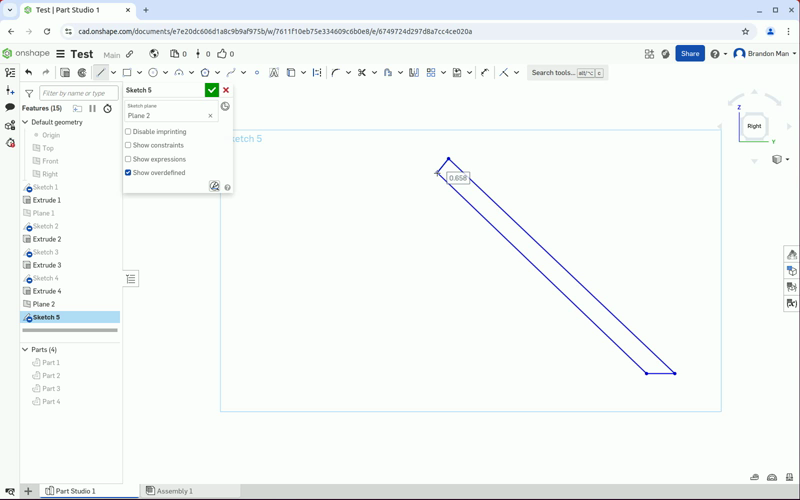
scroll(-6)
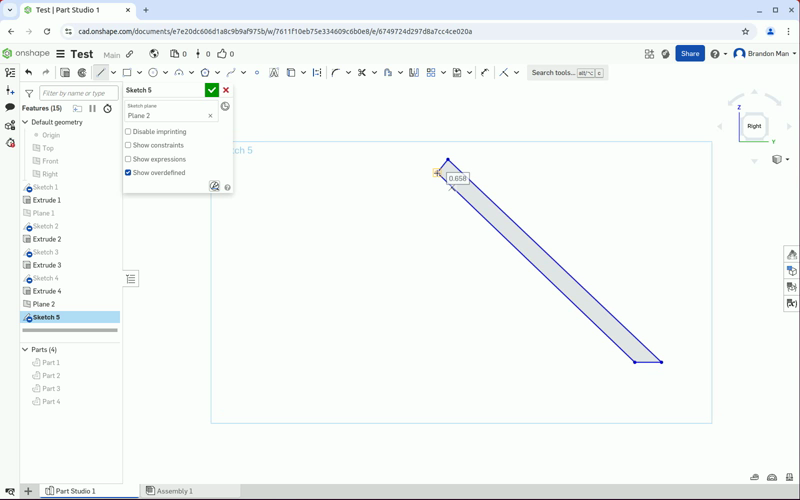
scroll(-6)
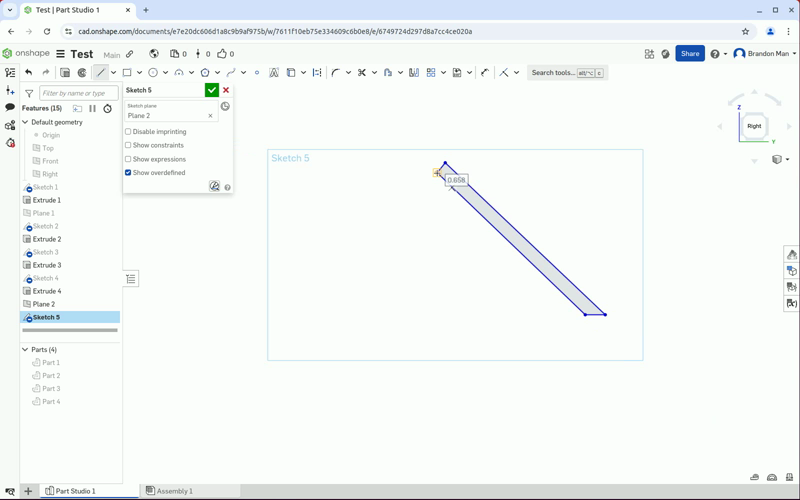
scroll(-6)
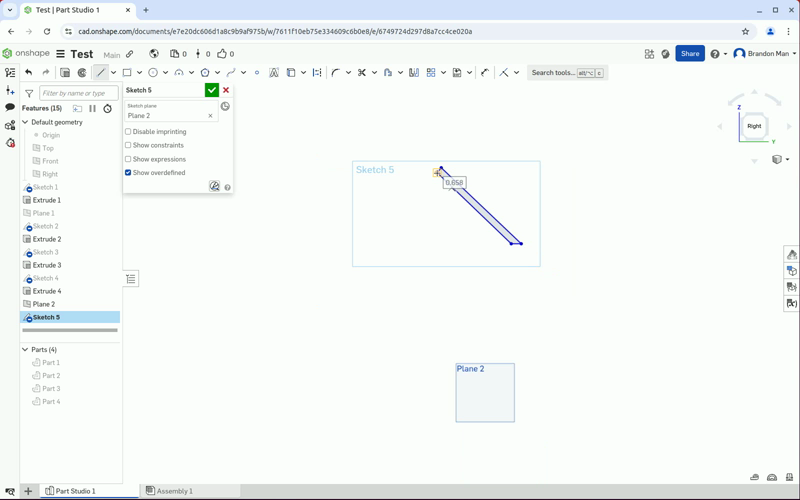
scroll(-6)
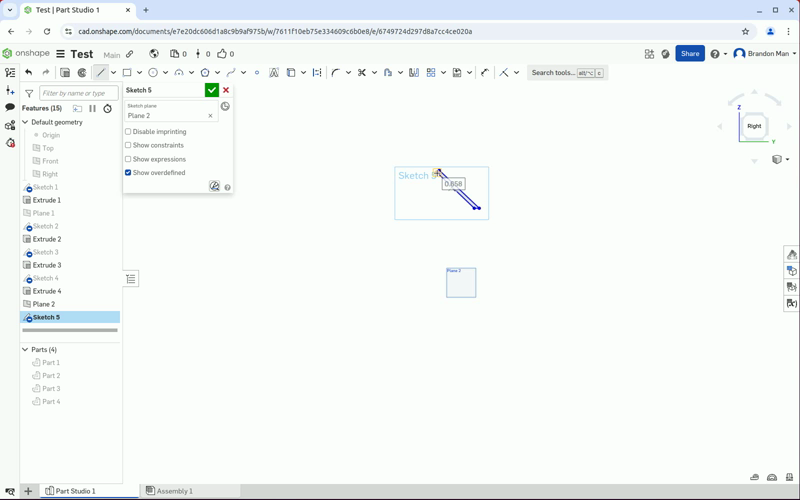
key(esc)
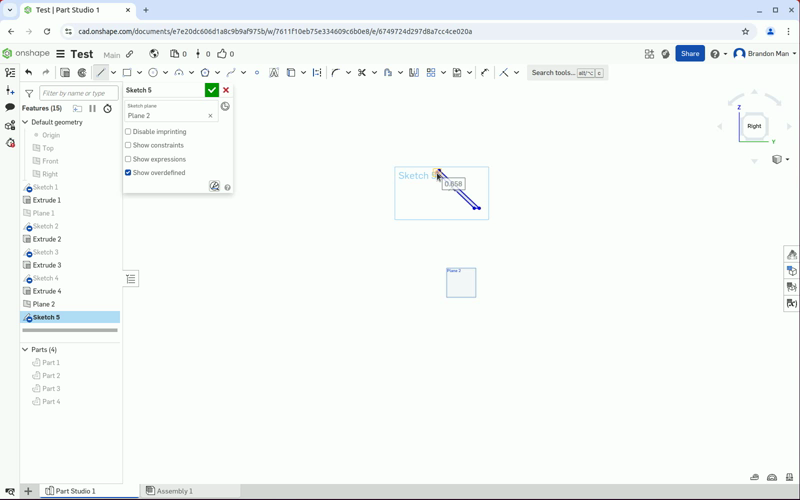
mouse_move(467, 198)
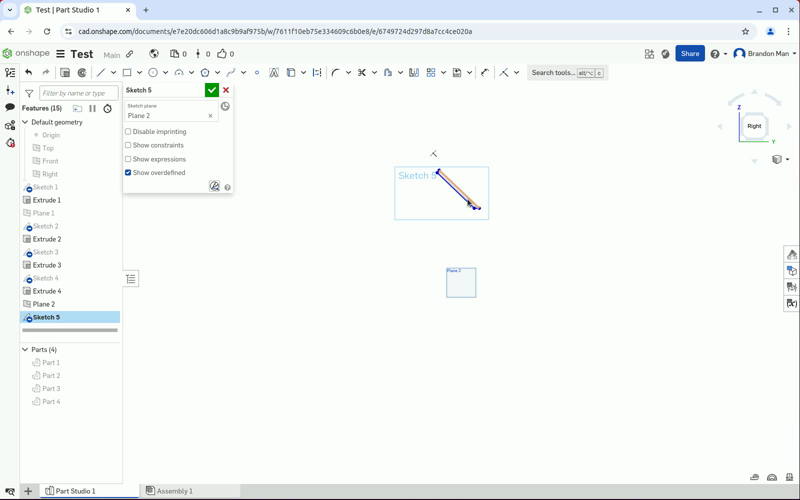
scroll(6)
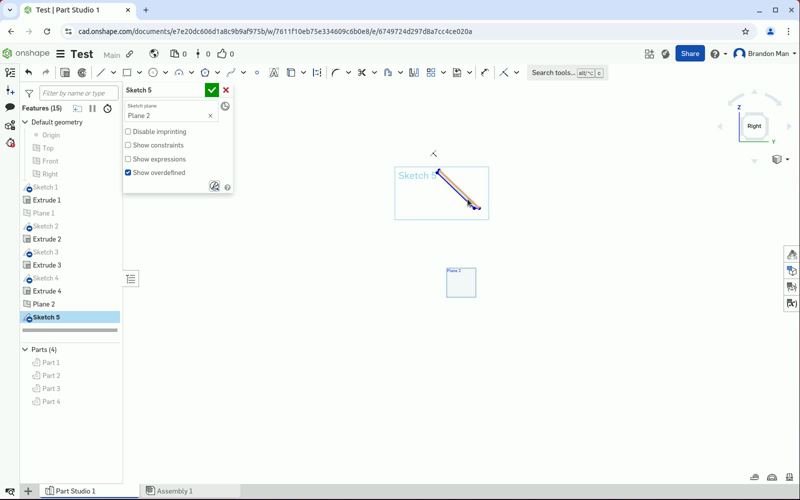
scroll(6)
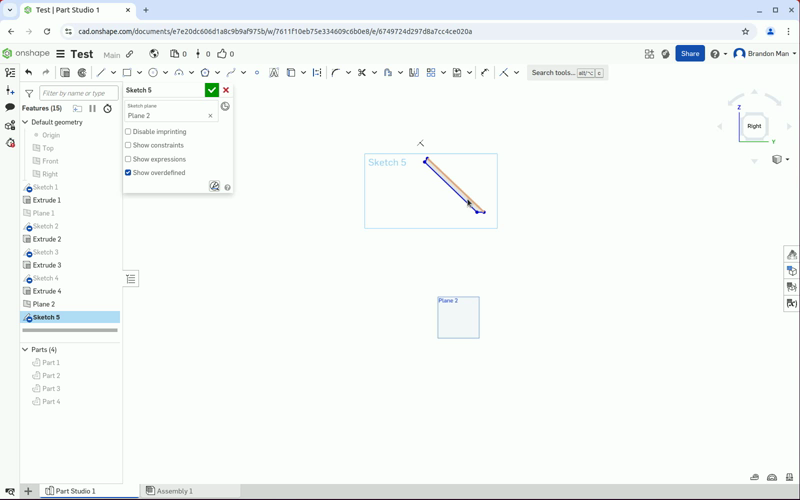
scroll(6)
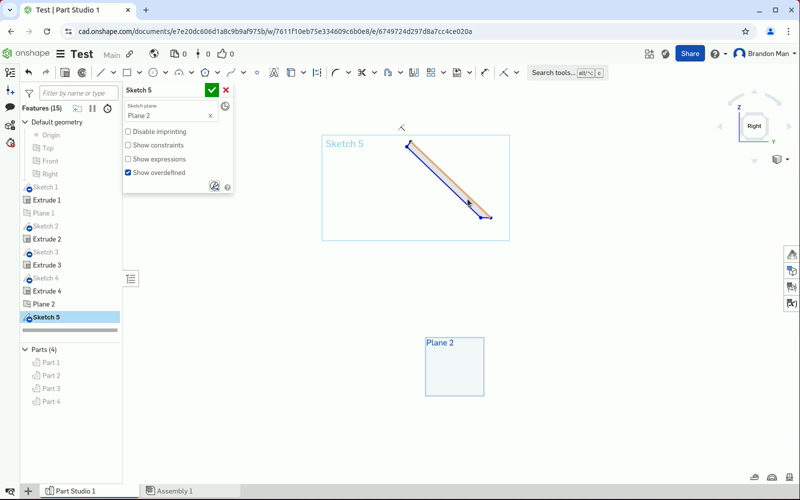
scroll(6)
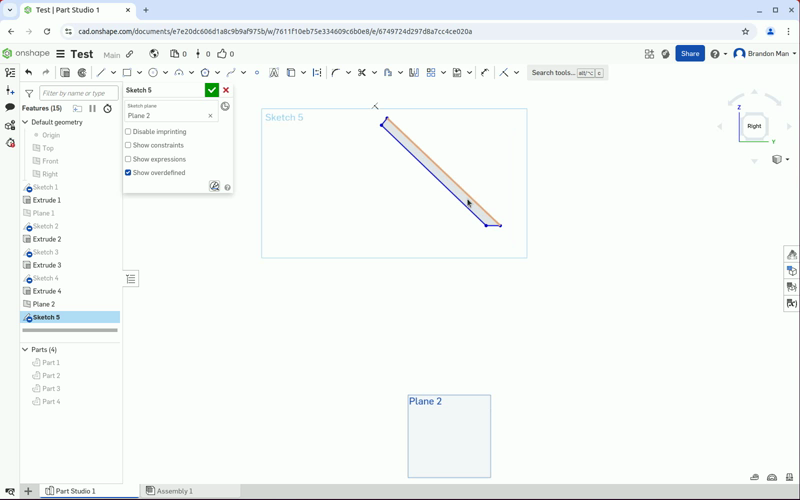
scroll(6)
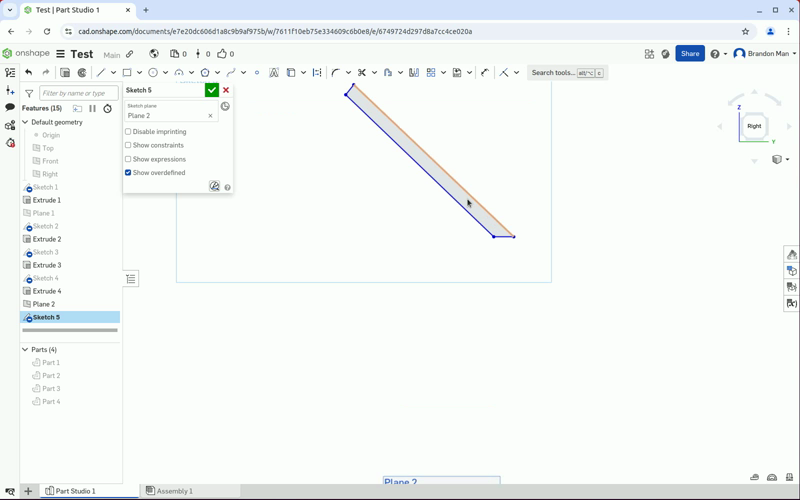
scroll(6)
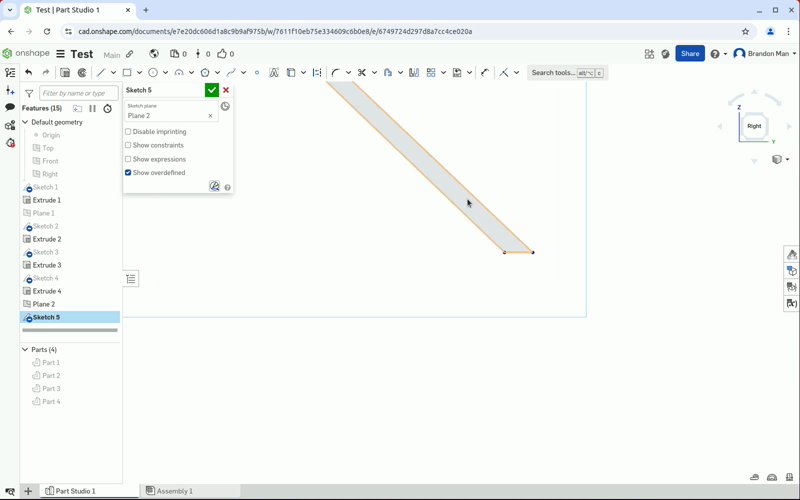
scroll(6)
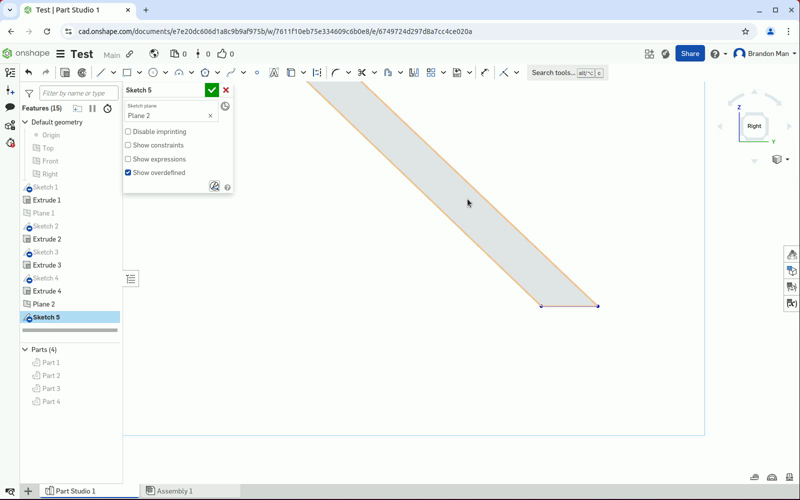
click(467, 198)
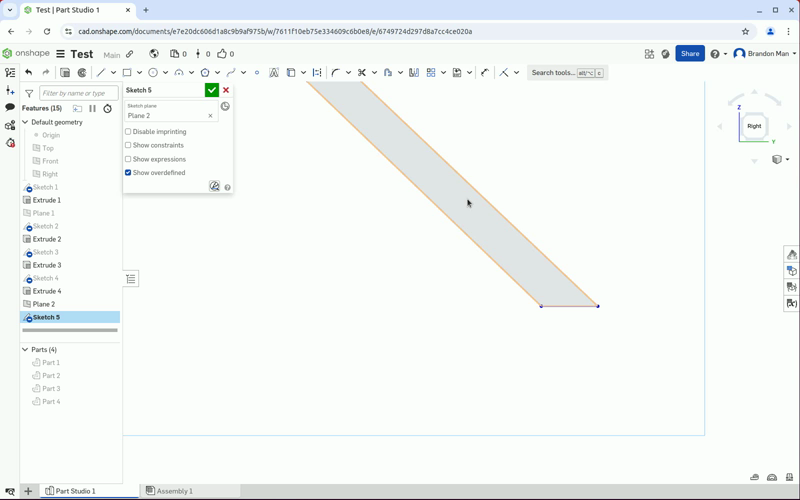
scroll(-6)
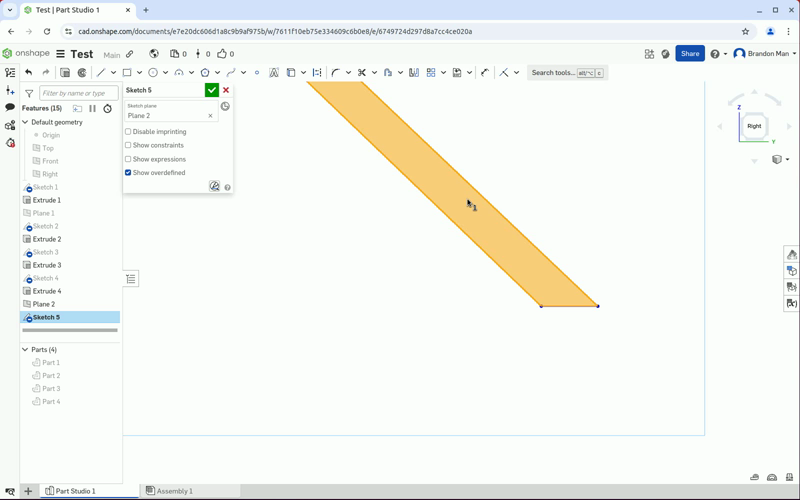
scroll(-6)
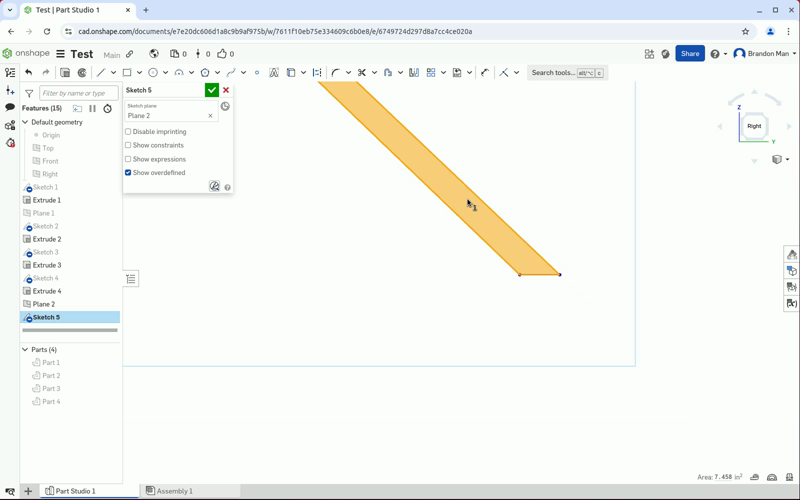
scroll(-6)
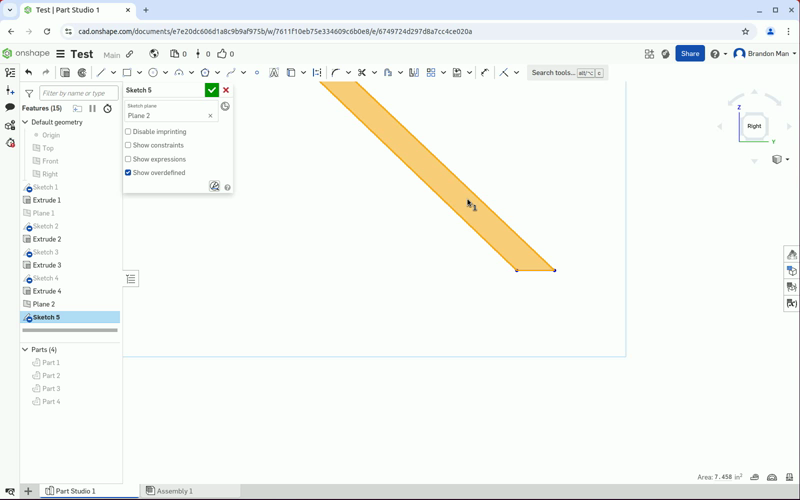
scroll(-6)
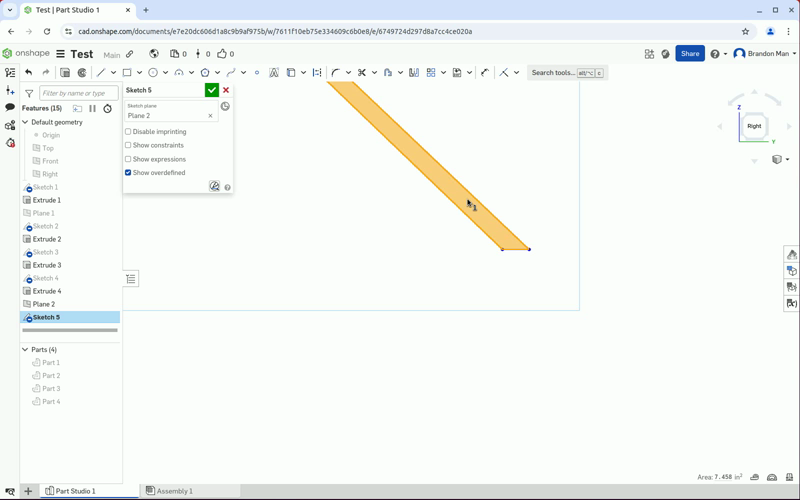
scroll(-6)
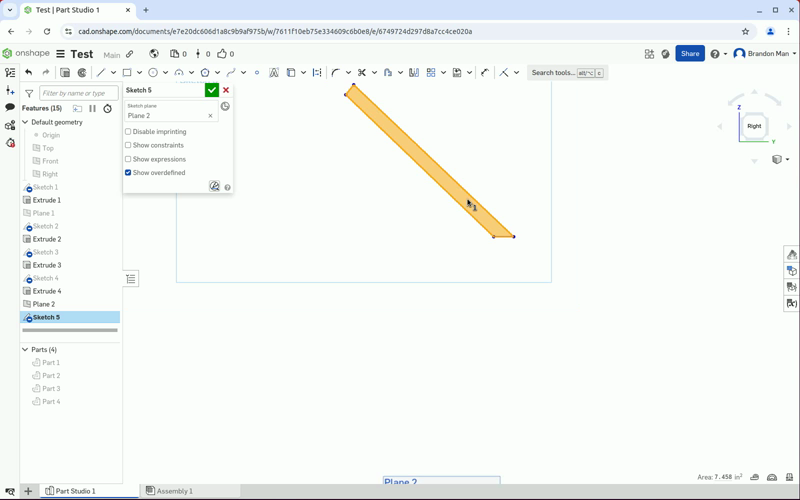
scroll(-6)
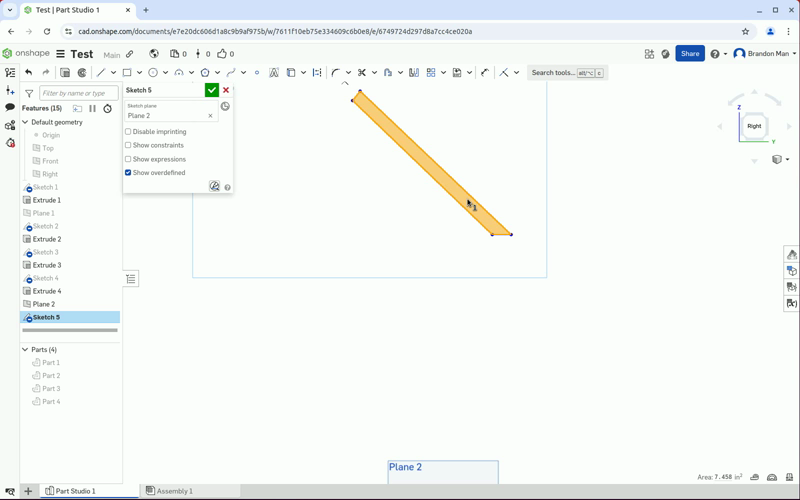
scroll(-6)
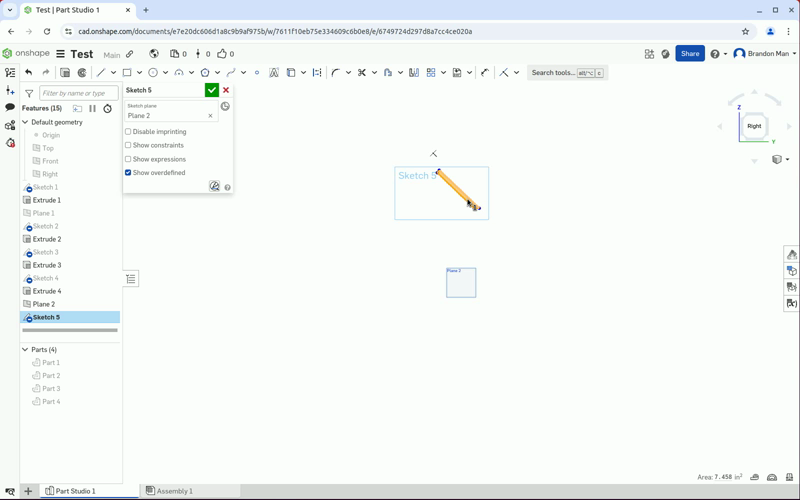
mouse_move(73, 352)
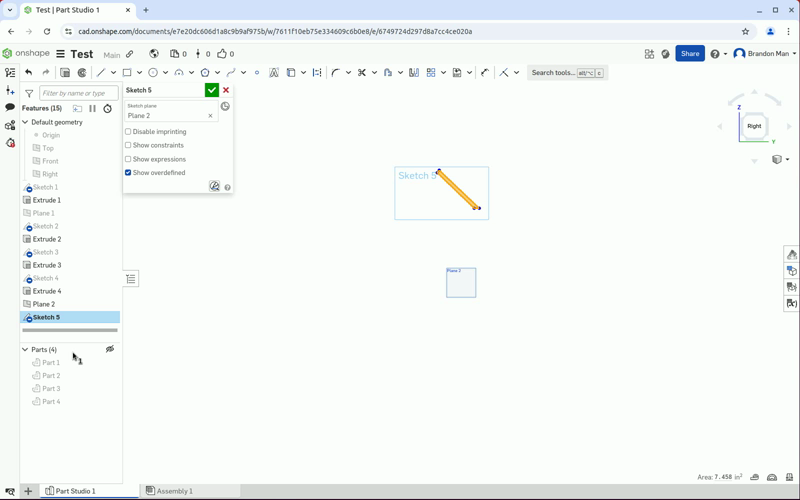
key(shift+y)
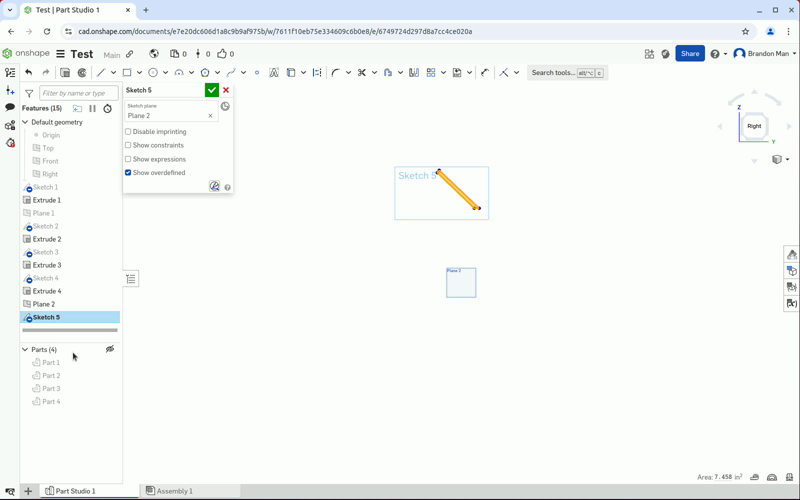
key(shift+e)
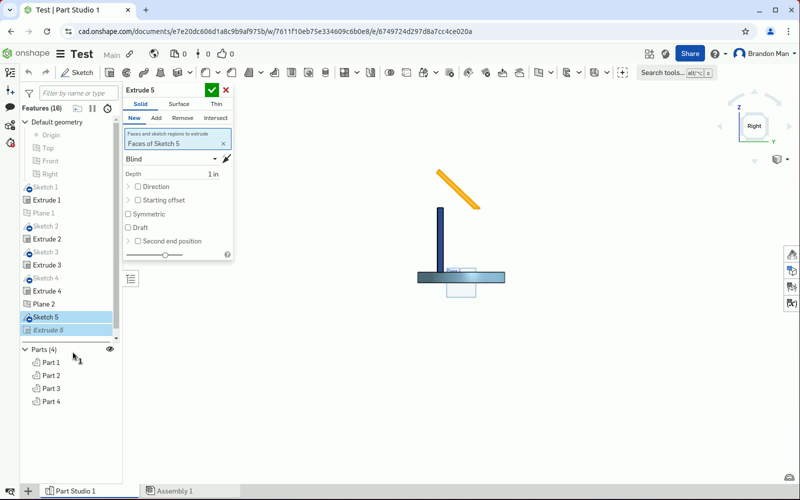
mouse_move(143, 106)
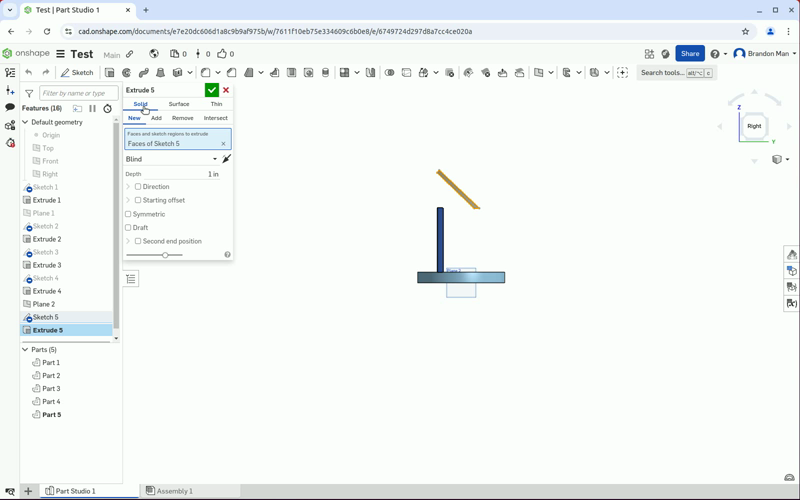
click(143, 106)
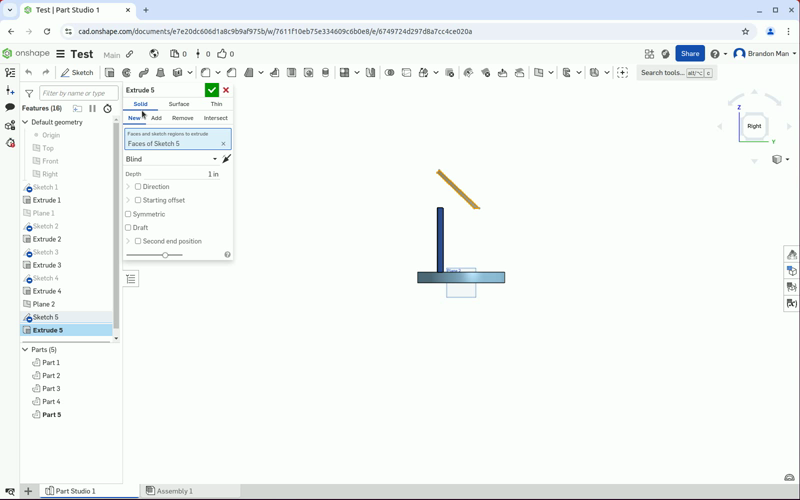
mouse_move(137, 120)
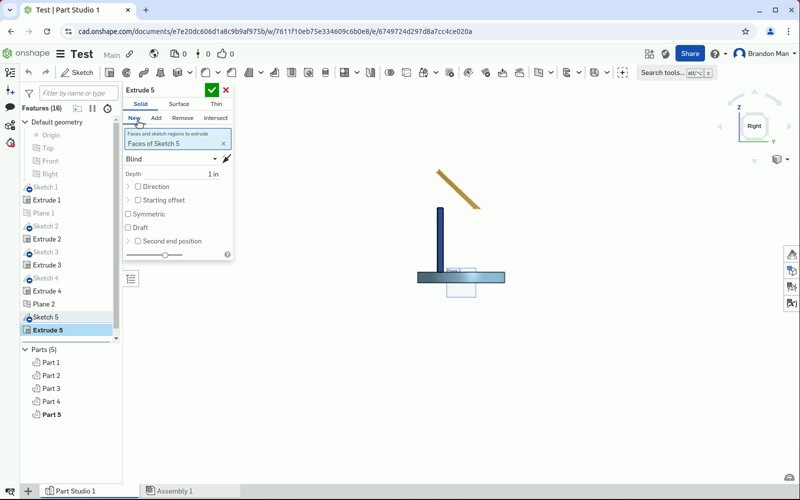
click(137, 120)
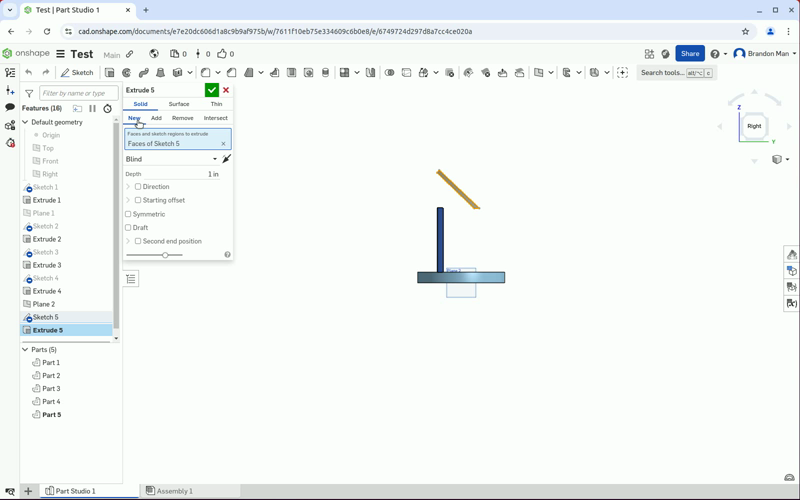
key(tab, 4)
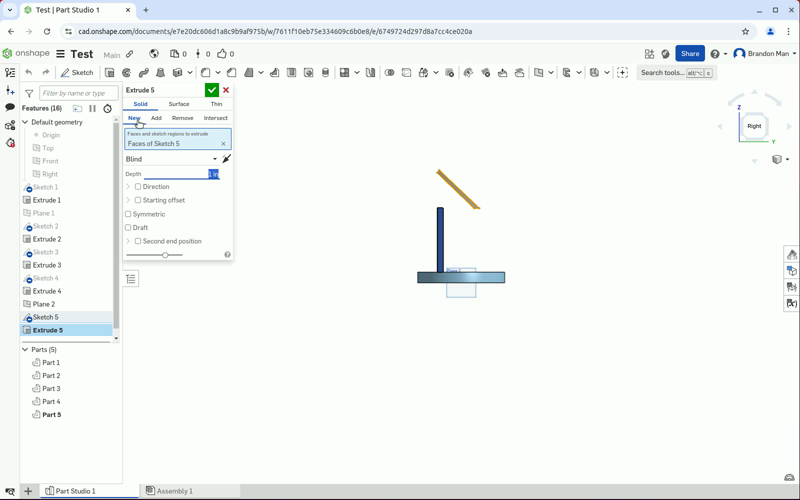
text(-17.813)
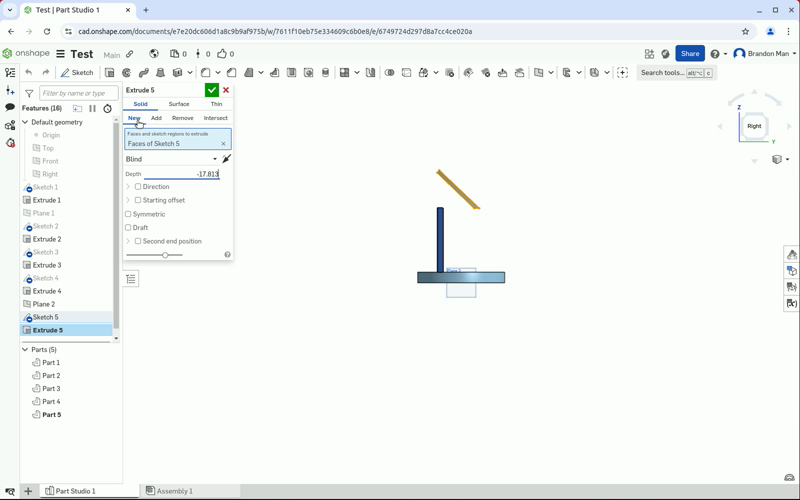
key(enter)
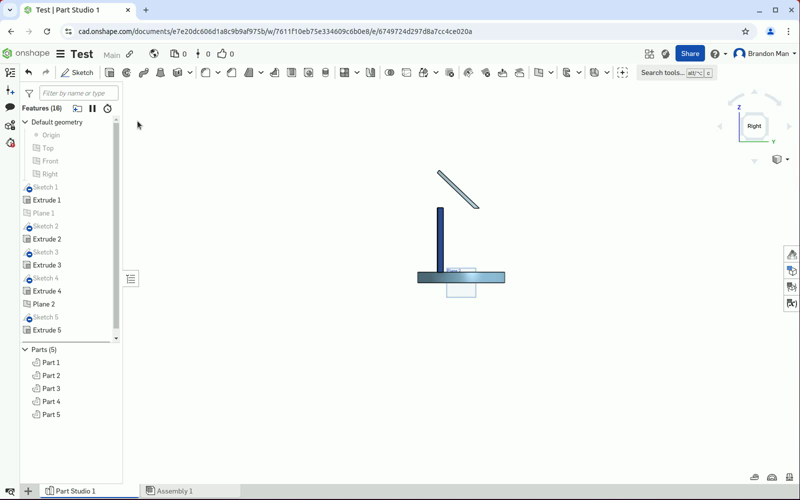
key(shift+h)
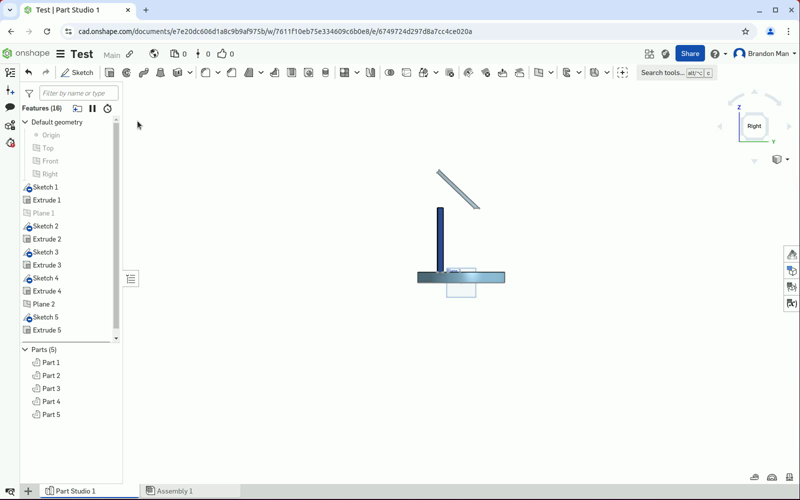
key(shift+h)
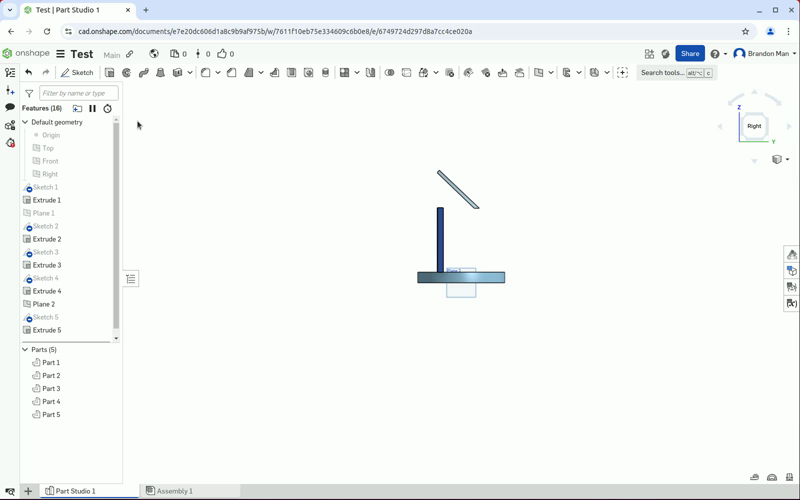
mouse_move(69, 189)
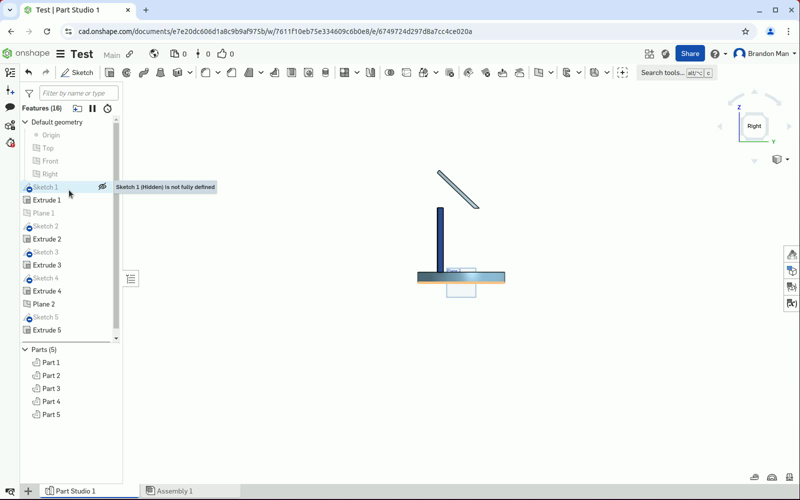
click(69, 189)
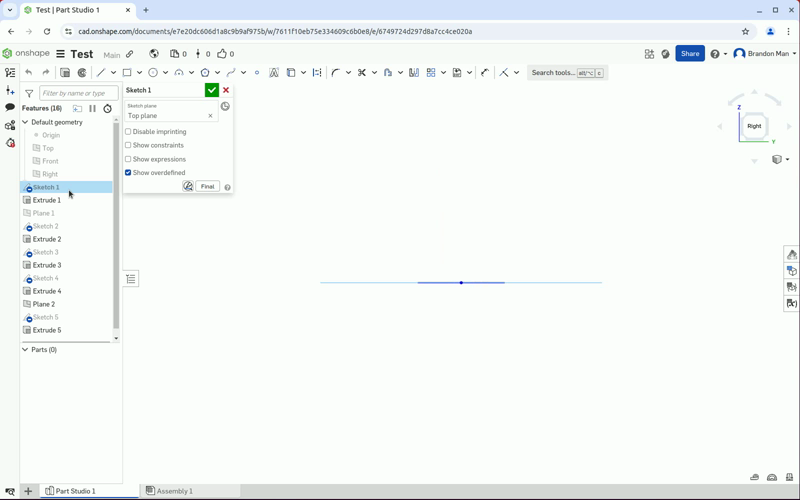
mouse_move(229, 92)
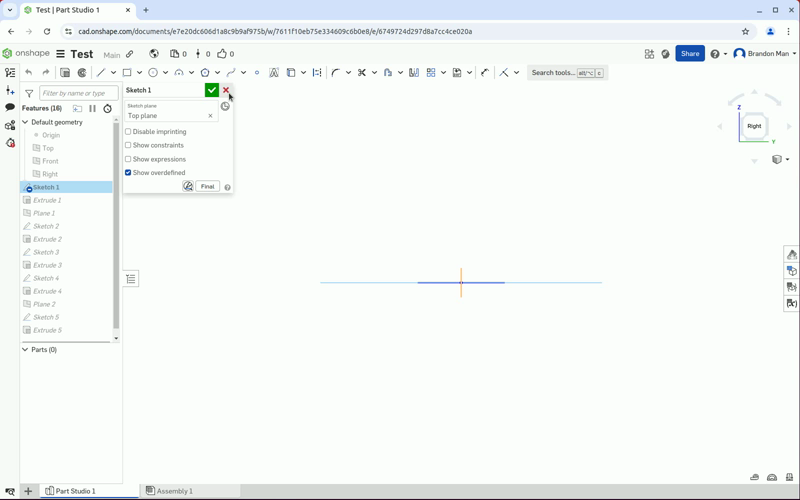
click(229, 92)
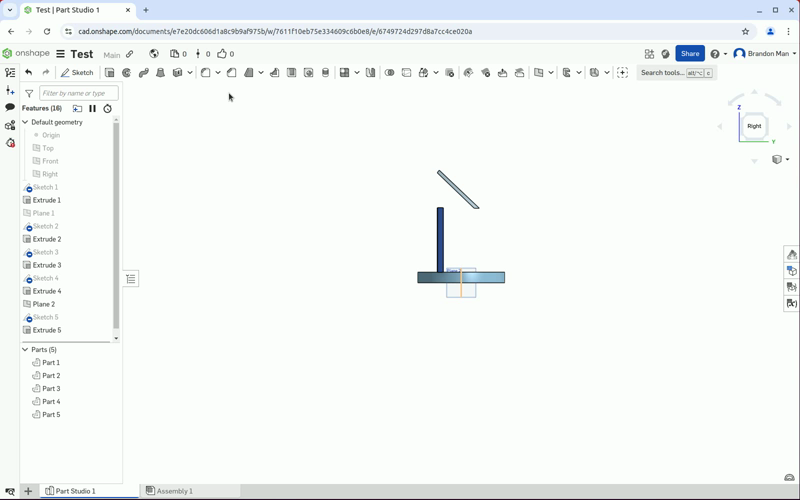
mouse_move(73, 352)
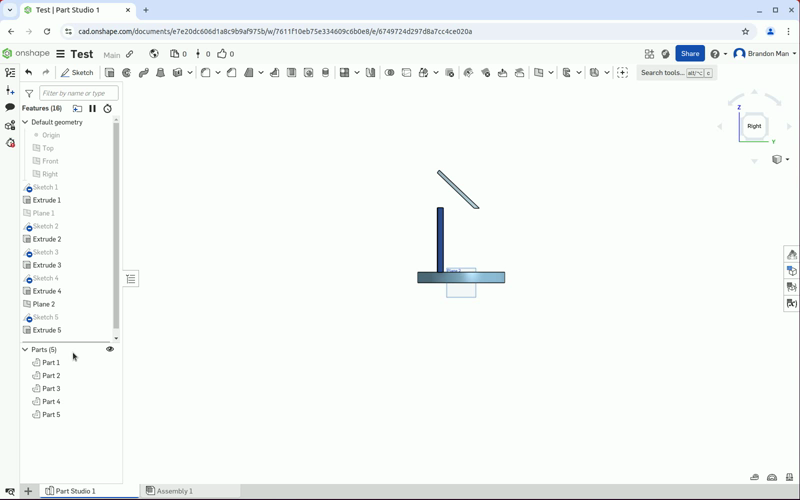
key(y)
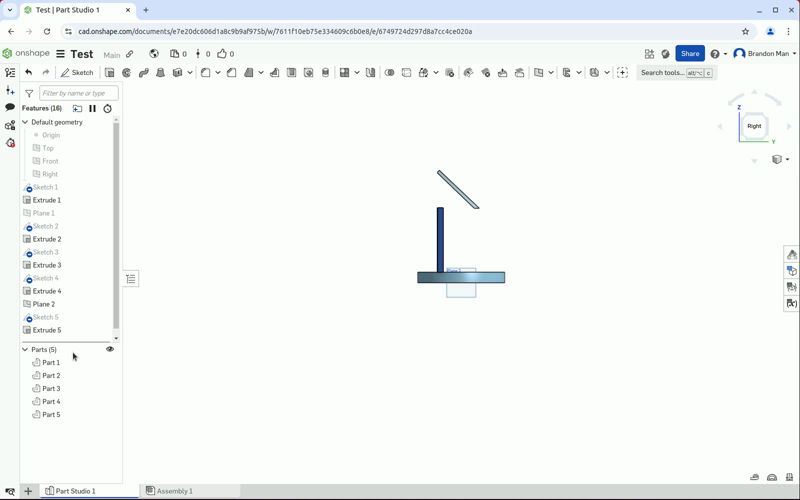
key(shift+p)
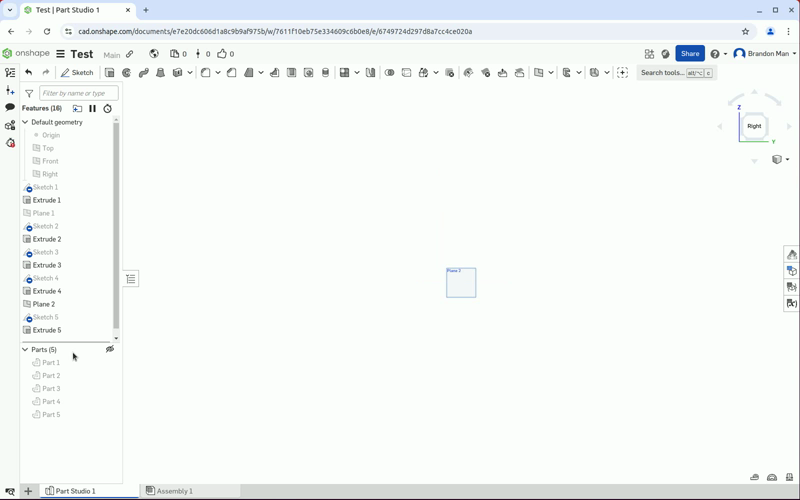
key(space)
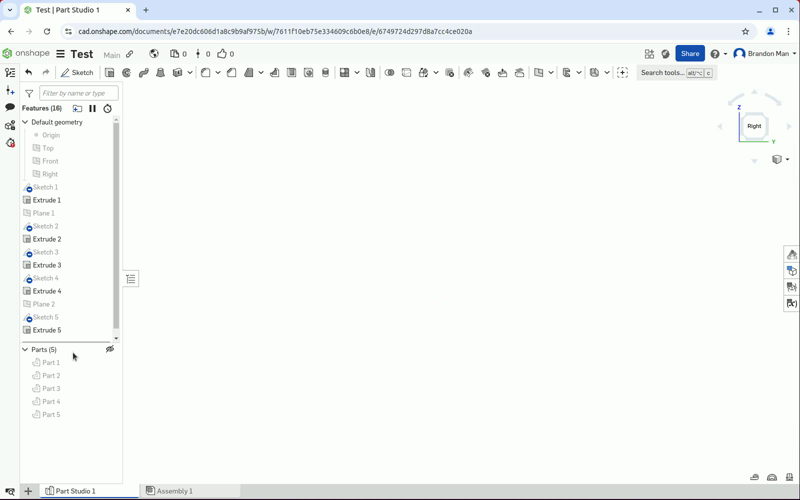
key_down(shift)
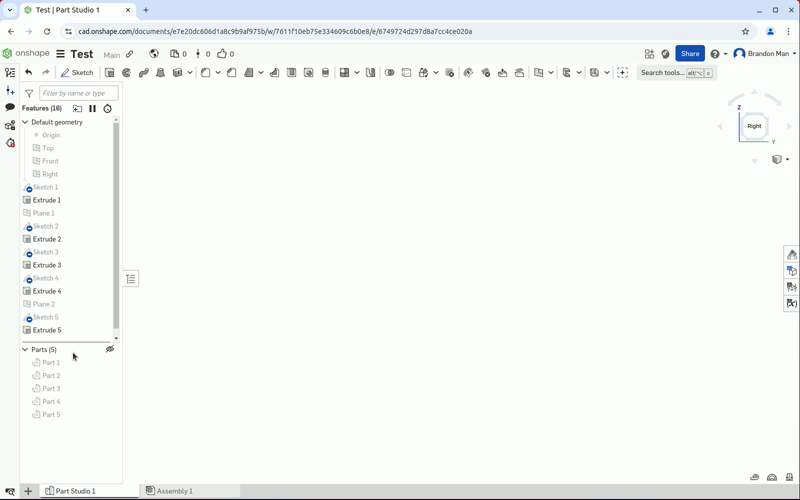
key(right)
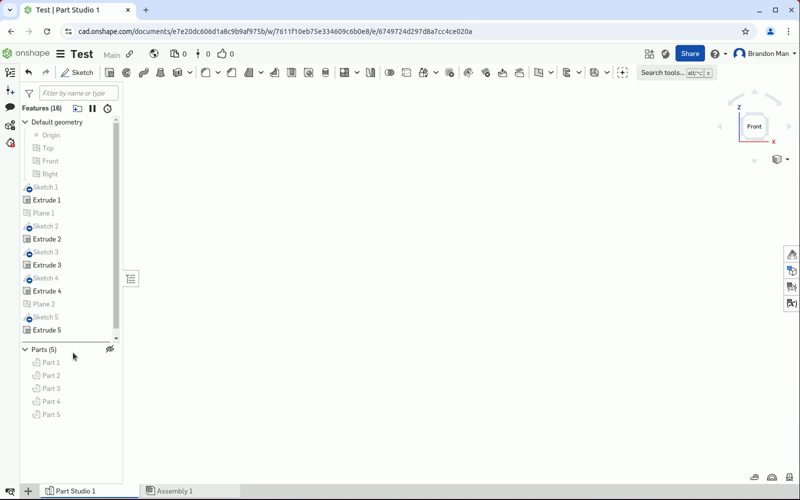
key_up(shift)
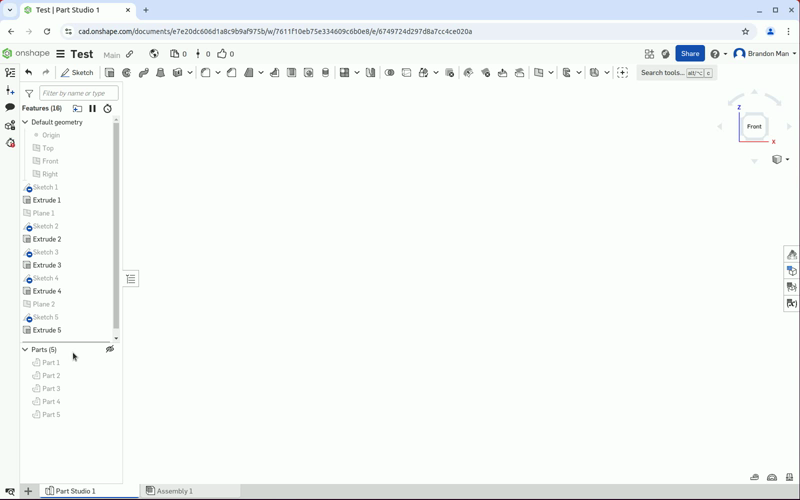
key(space)
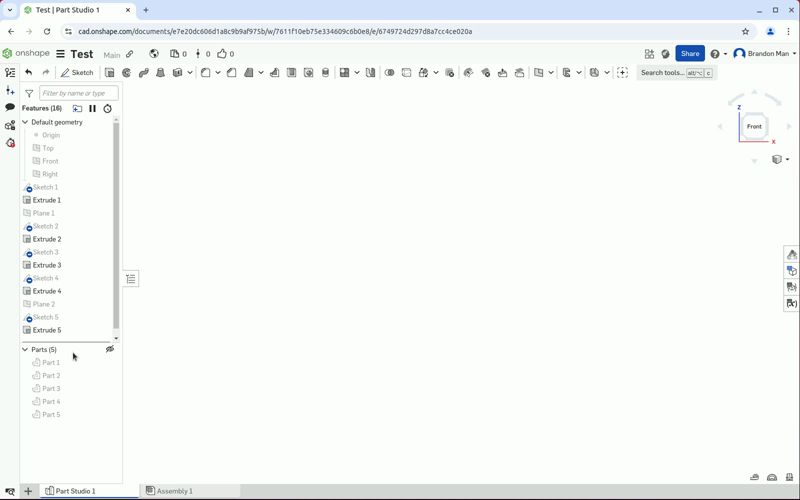
key_down(shift)
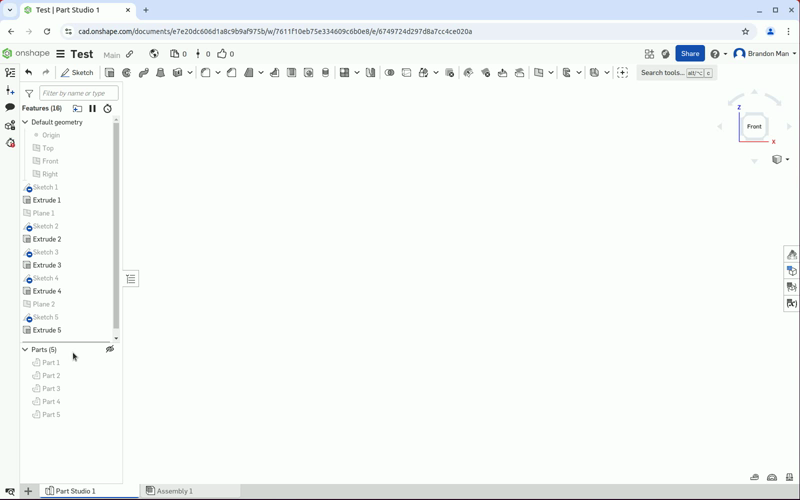
key(down)
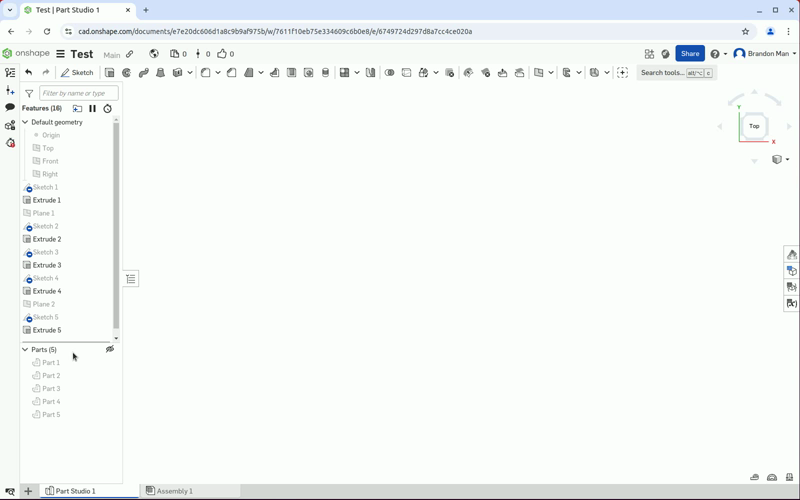
key_up(shift)
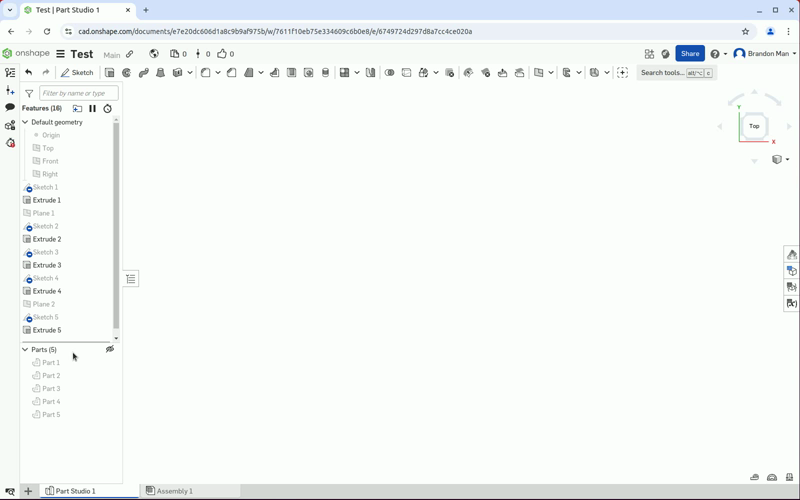
mouse_move(73, 352)
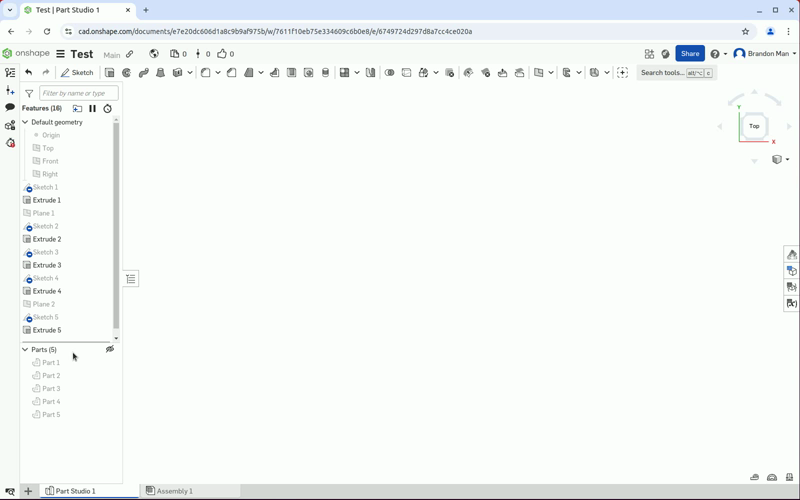
key(shift+y)
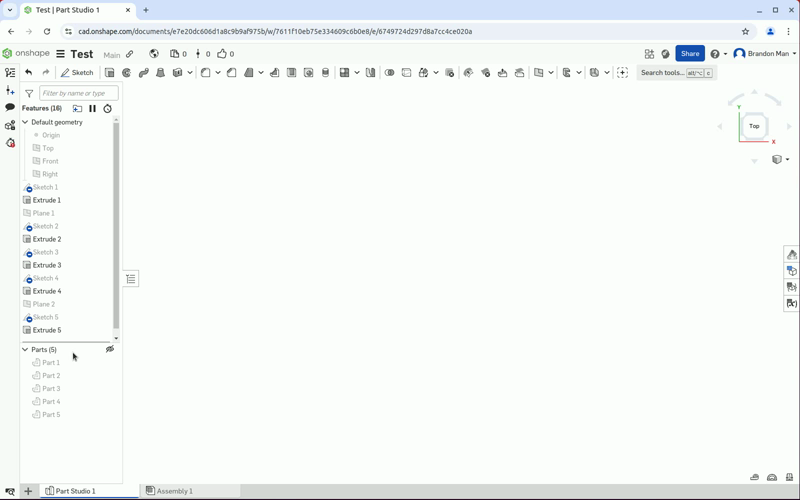
key(shift+s)
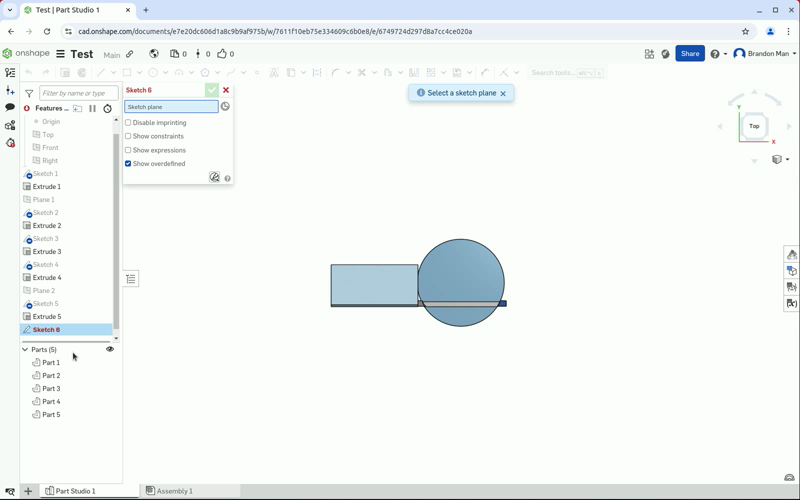
mouse_move(69, 202)
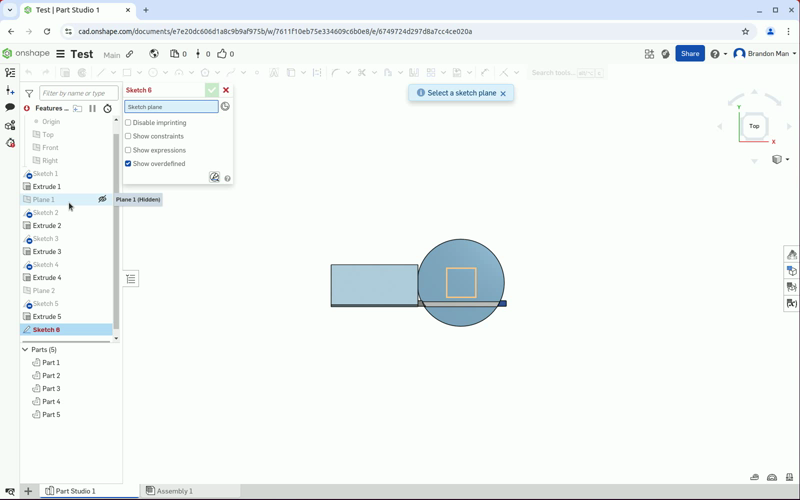
click(69, 202)
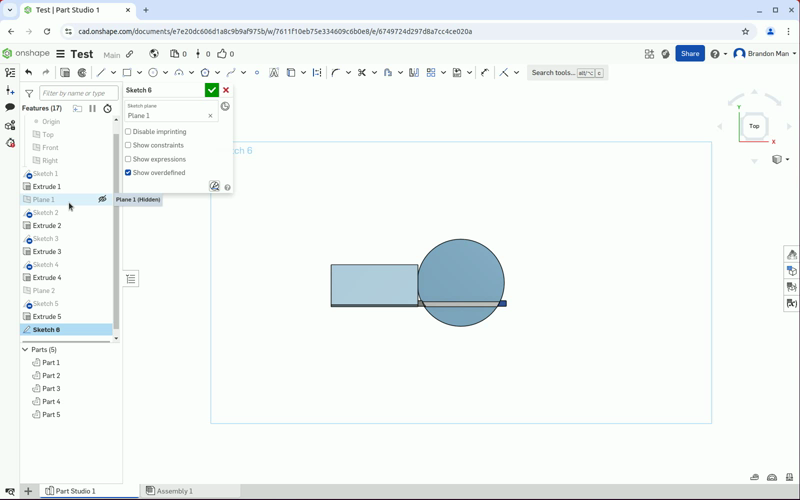
mouse_move(73, 352)
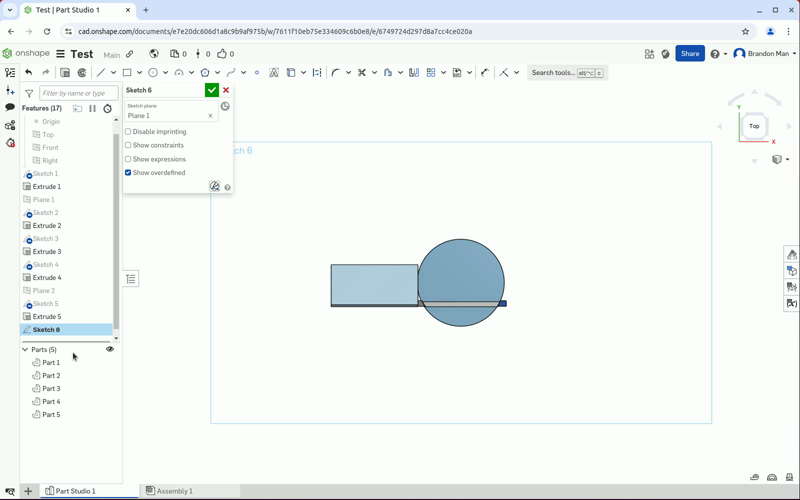
key(y)
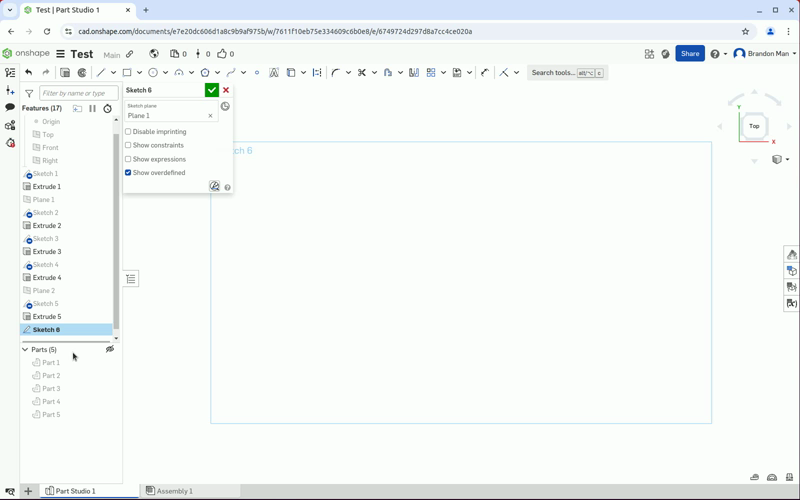
key(l)
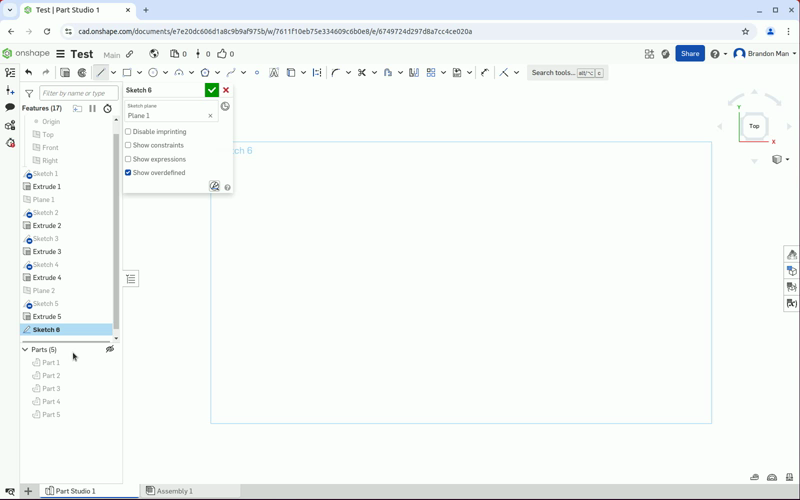
key_down(shift)
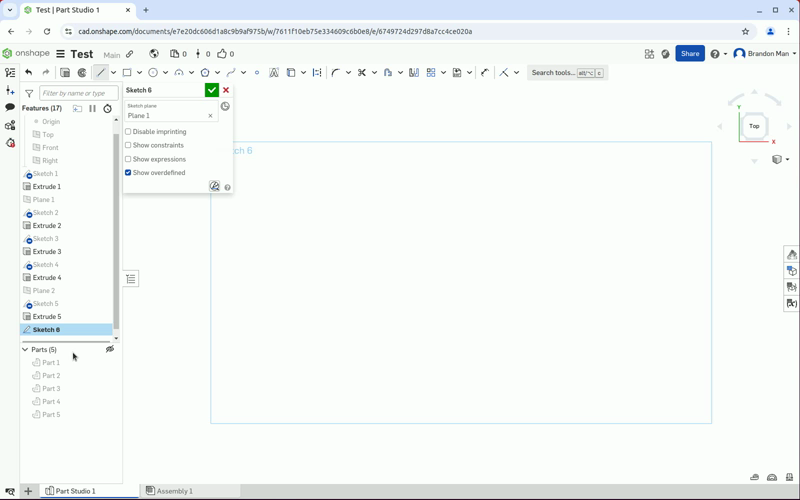
mouse_move(454, 297)
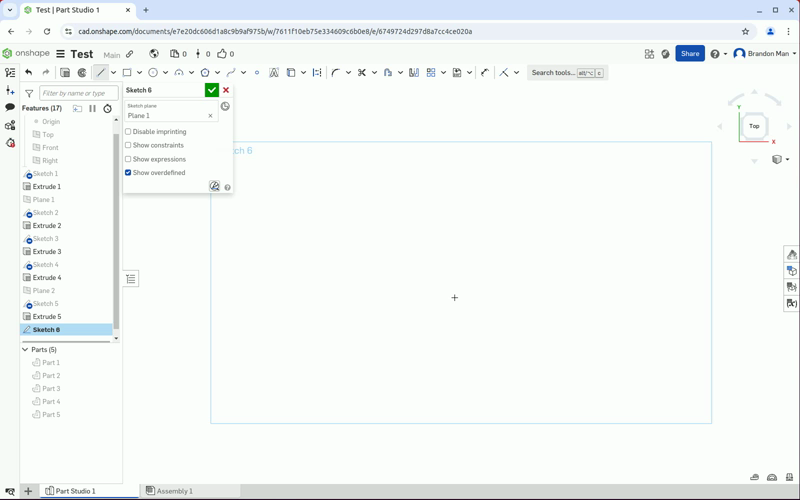
click(454, 297)
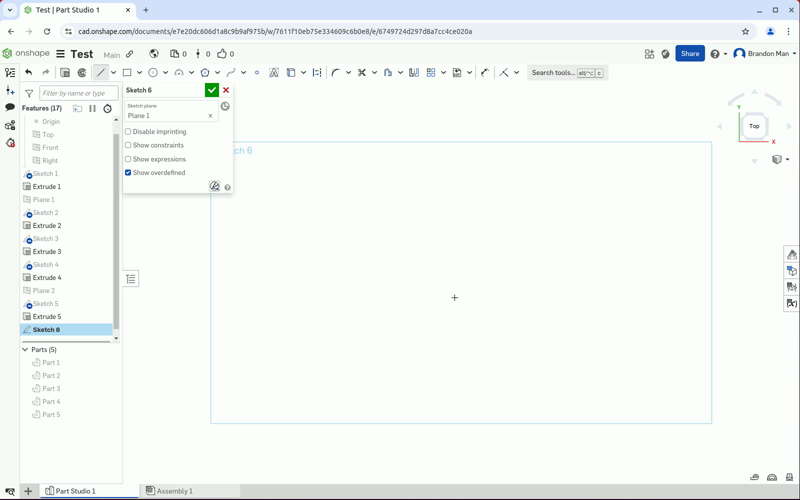
key_up(shift)
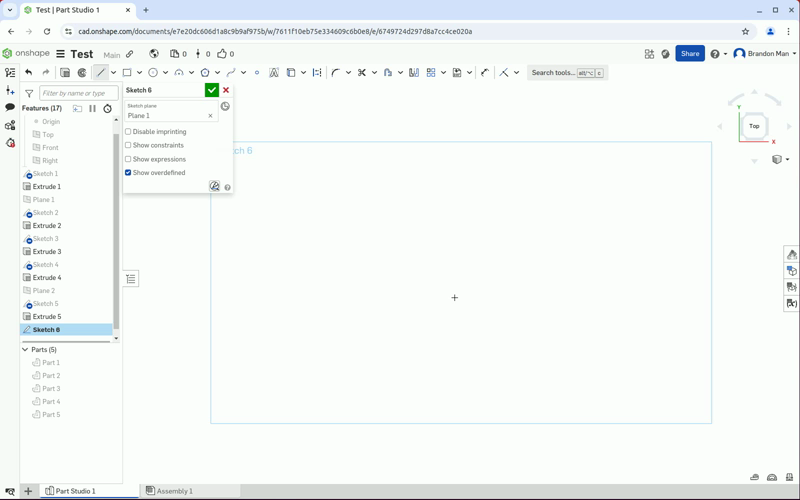
key_down(shift)
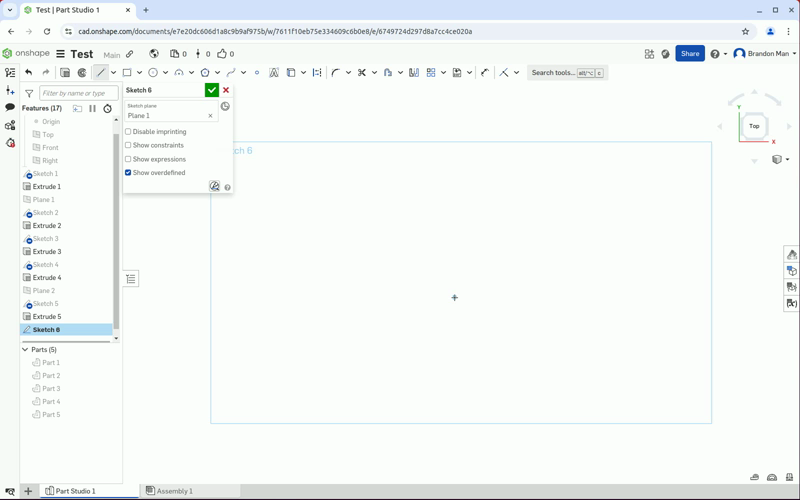
mouse_move(484, 297)
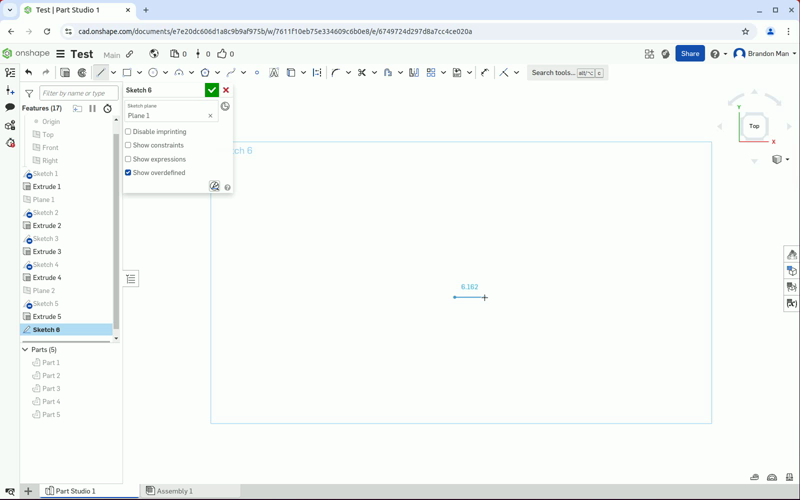
mouse_move(466, 297)
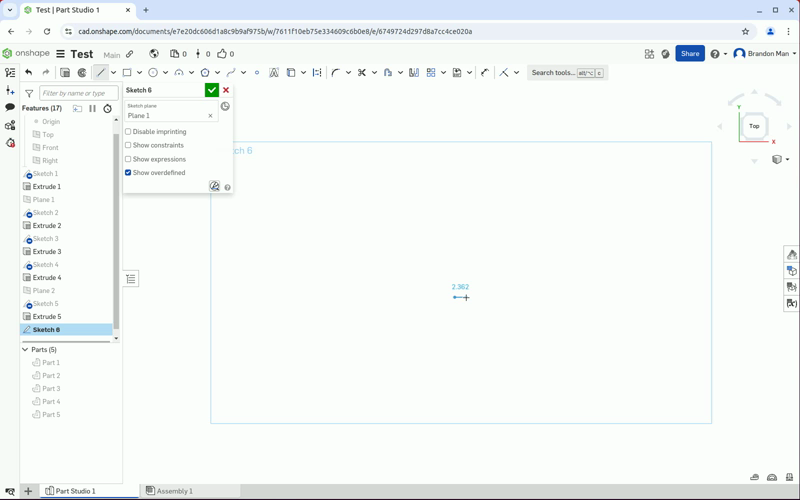
click(466, 297)
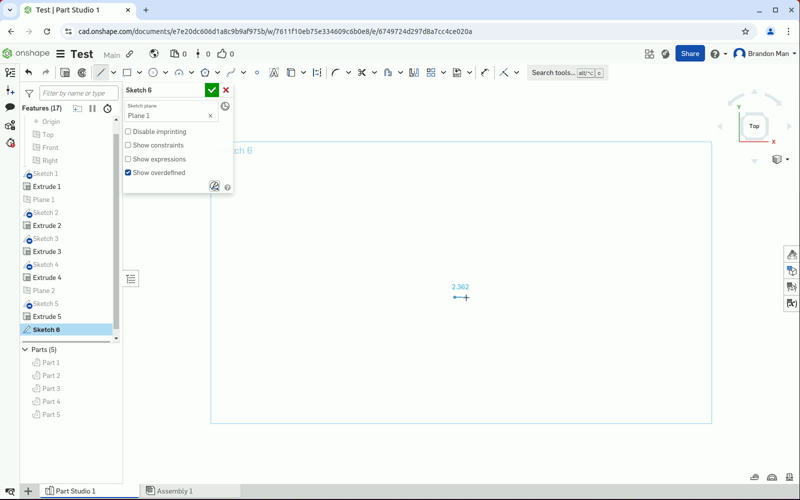
key_up(shift)
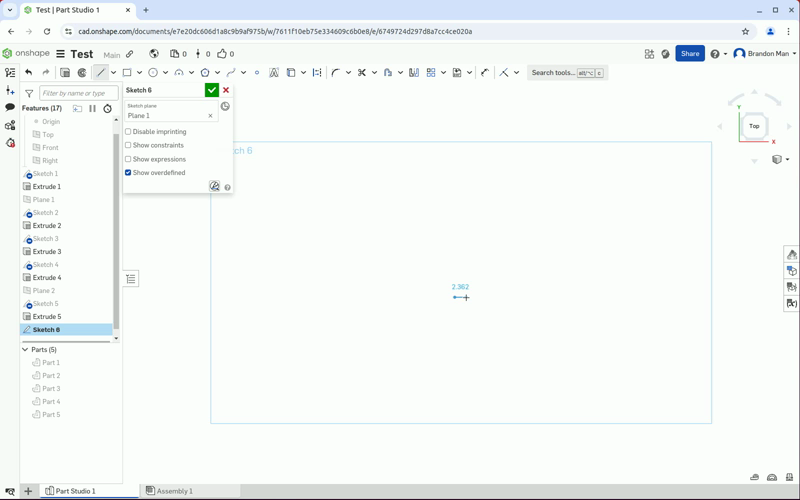
key_down(shift)
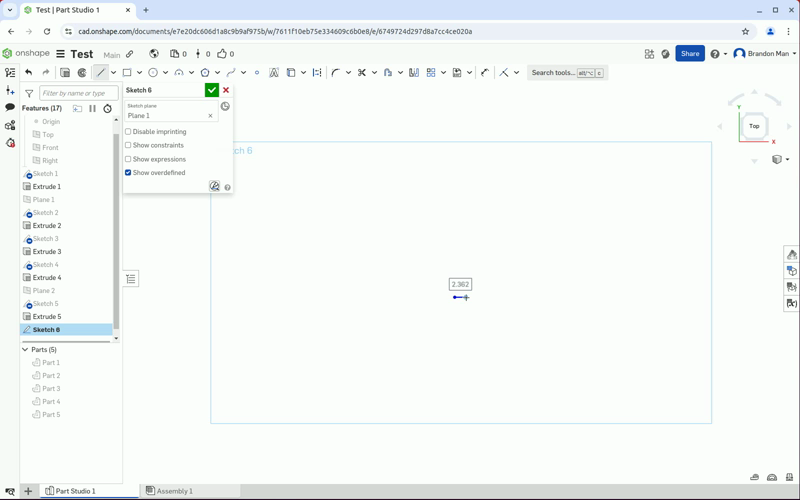
mouse_move(496, 297)
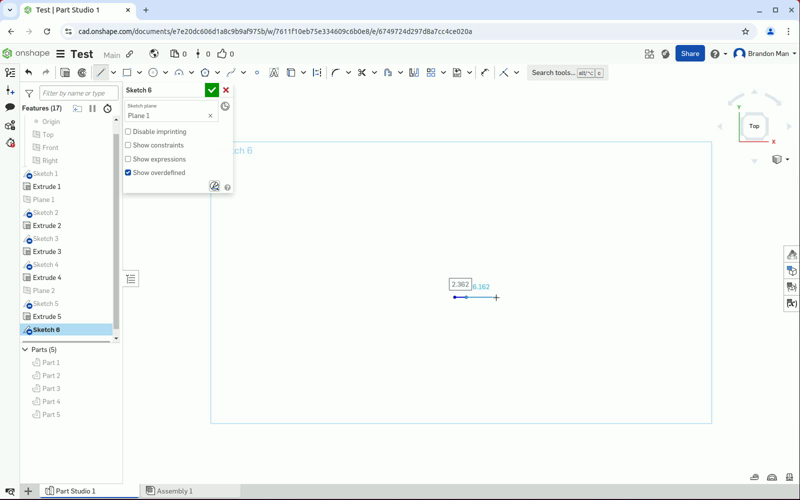
mouse_move(466, 258)
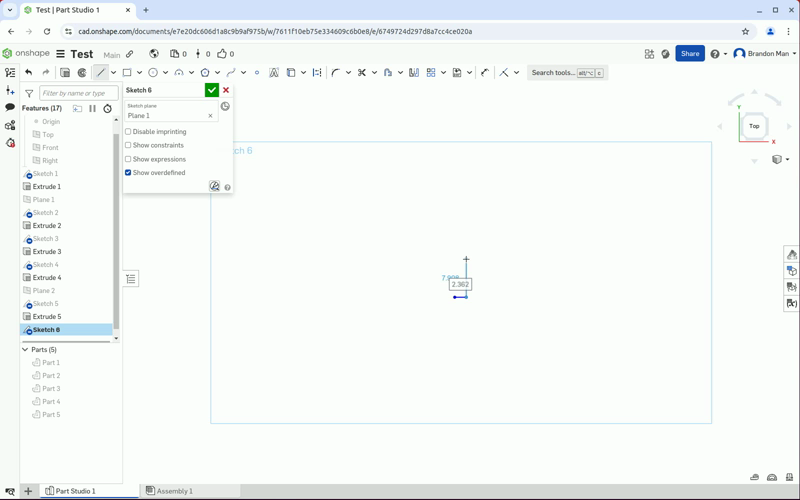
click(466, 258)
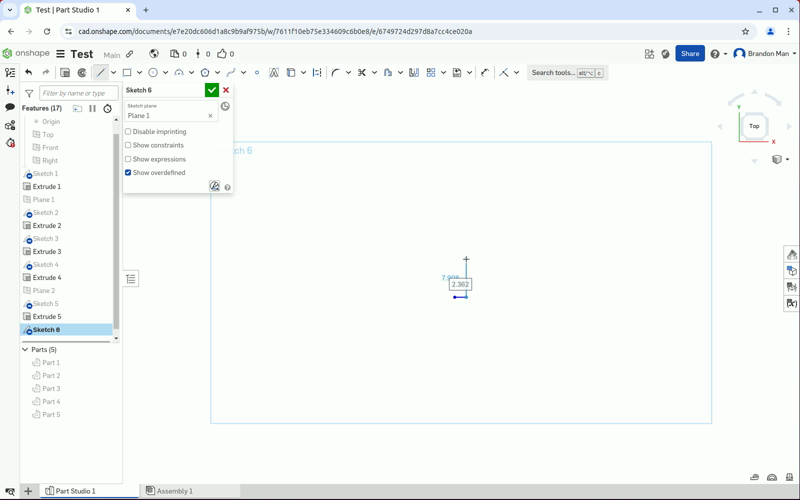
key_up(shift)
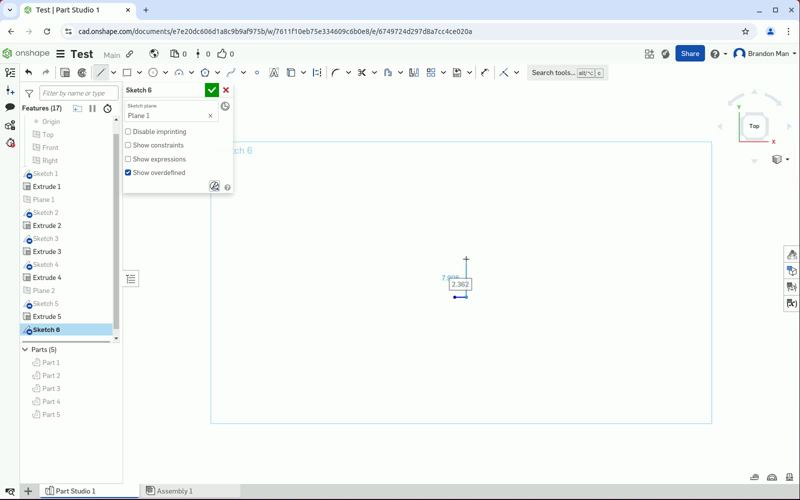
key_down(shift)
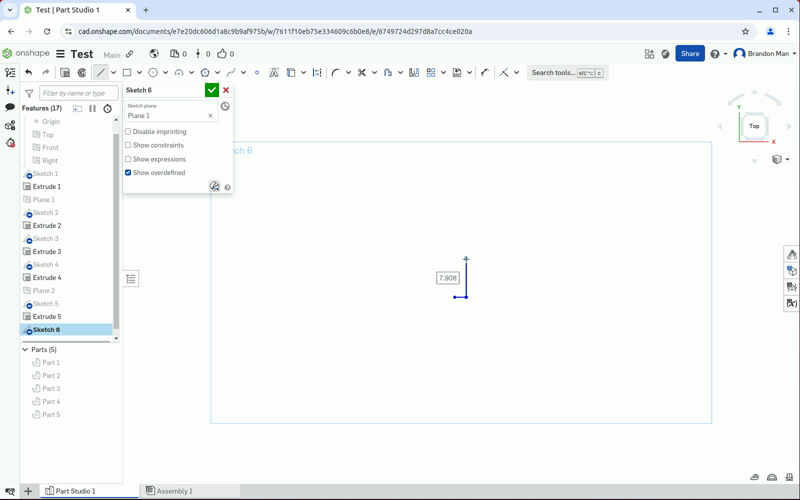
mouse_move(496, 258)
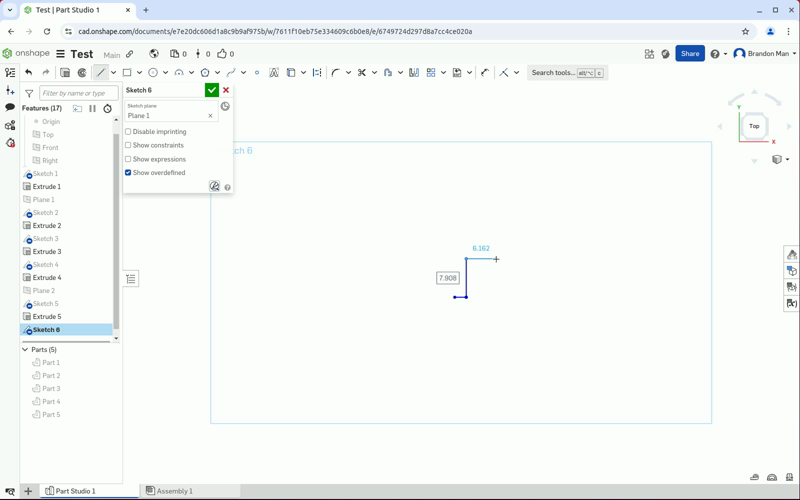
mouse_move(454, 258)
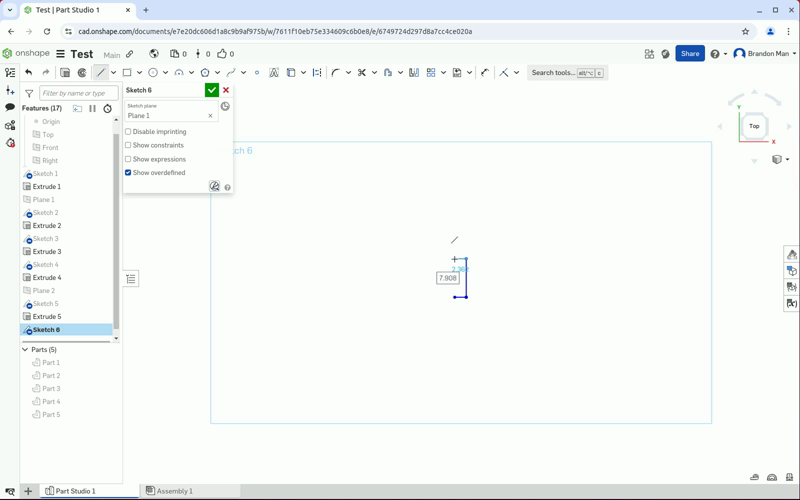
click(454, 258)
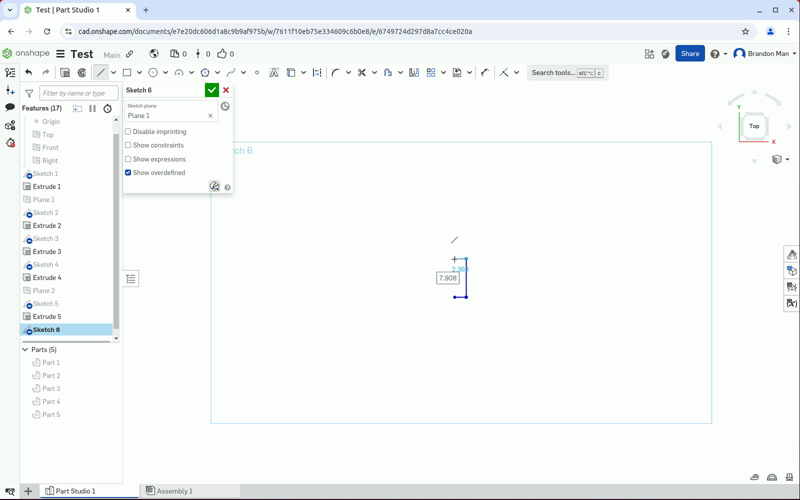
key_up(shift)
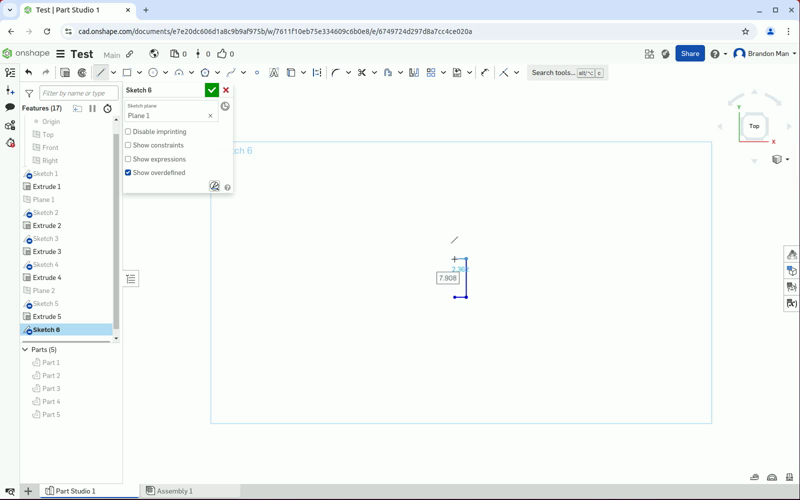
mouse_move(484, 258)
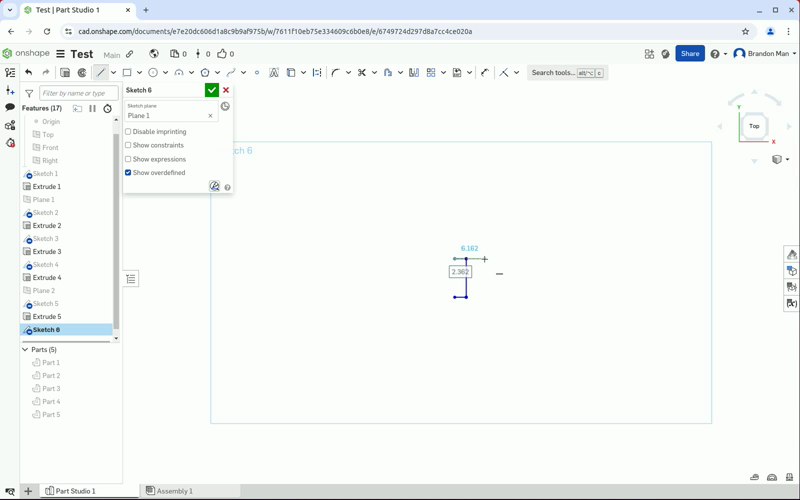
key_down(shift)
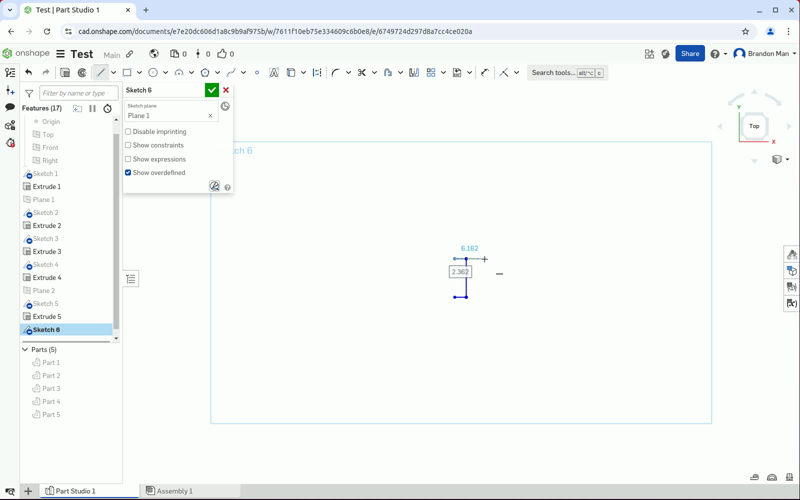
mouse_move(454, 297)
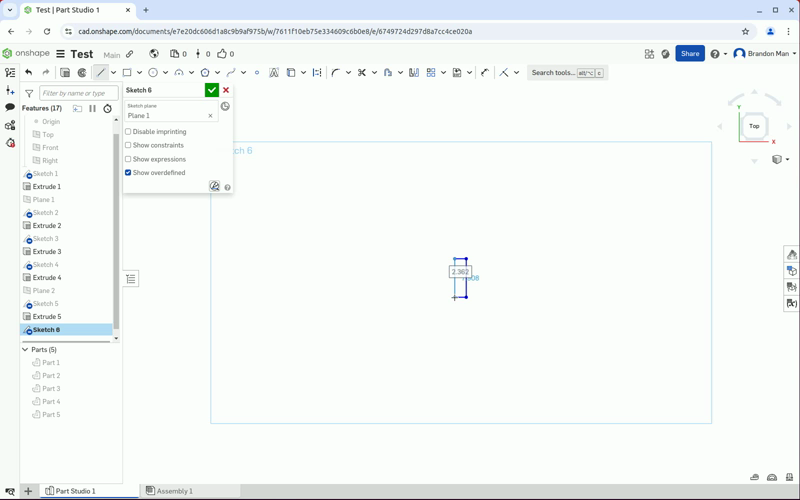
key_up(shift)
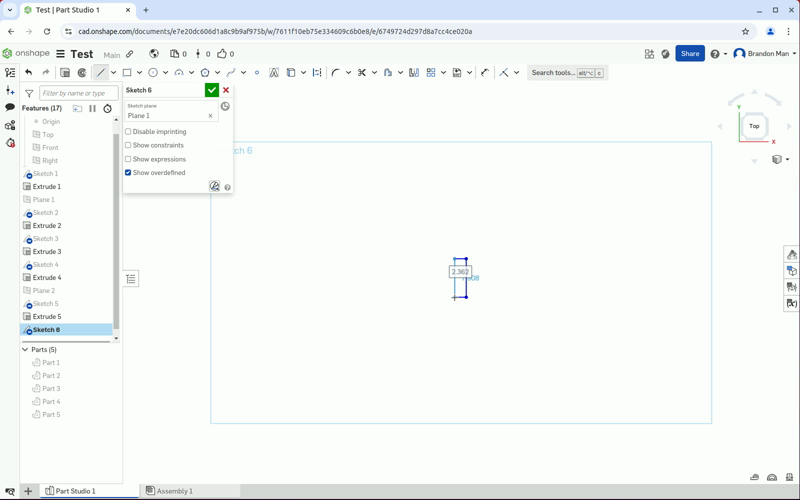
click(454, 297)
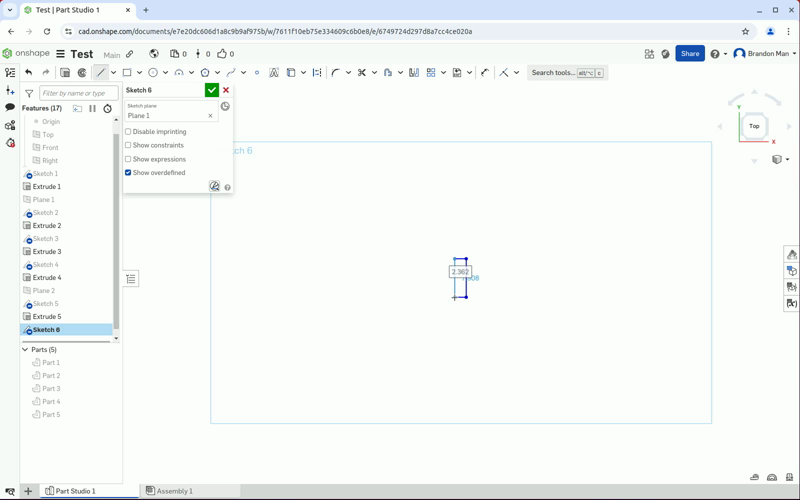
key(esc)
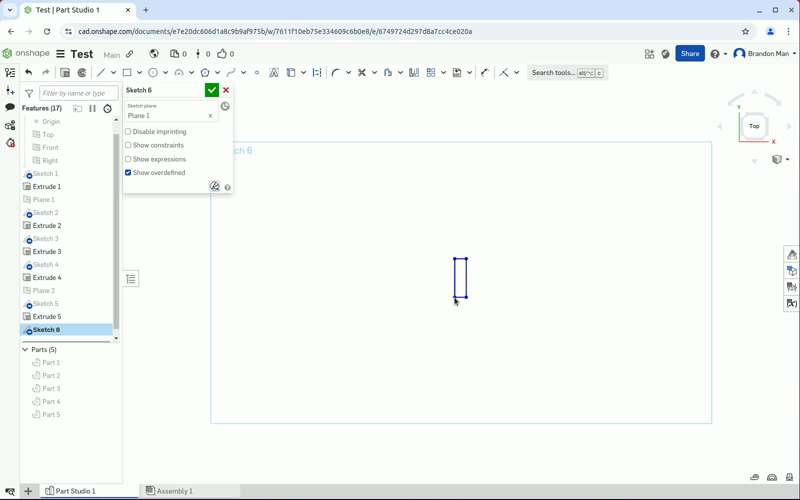
mouse_move(459, 294)
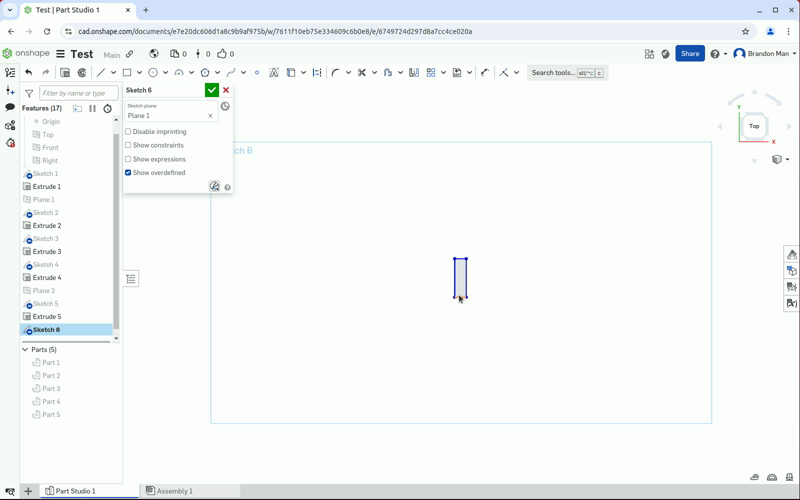
scroll(6)
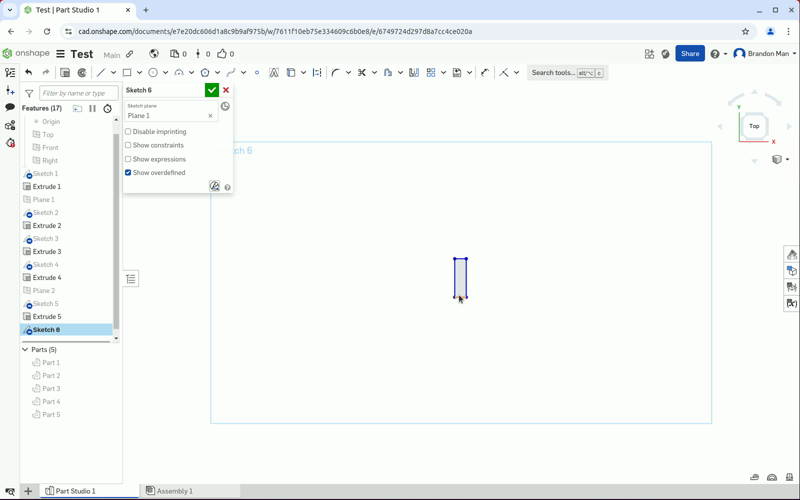
scroll(6)
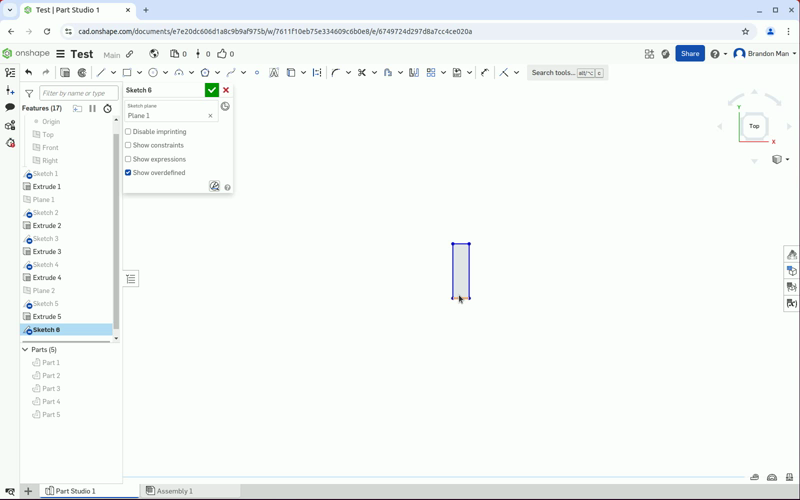
scroll(6)
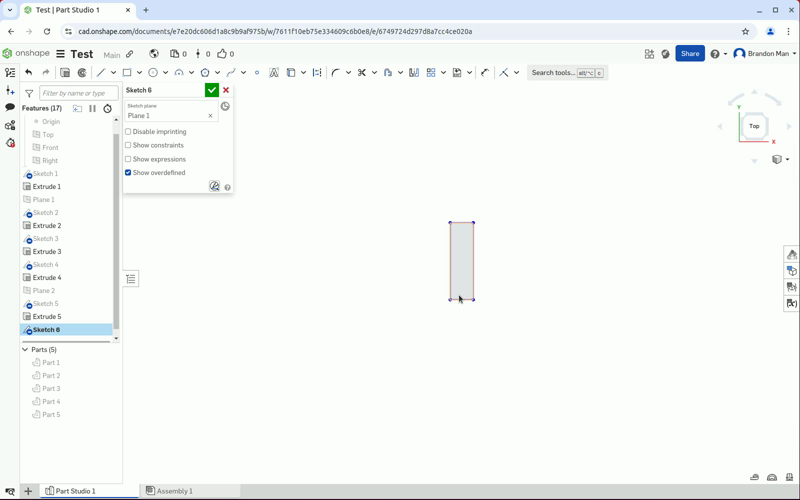
scroll(6)
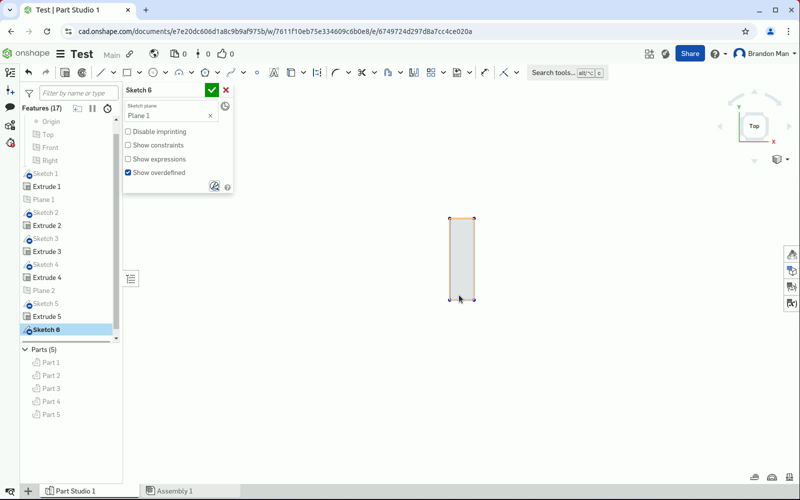
scroll(6)
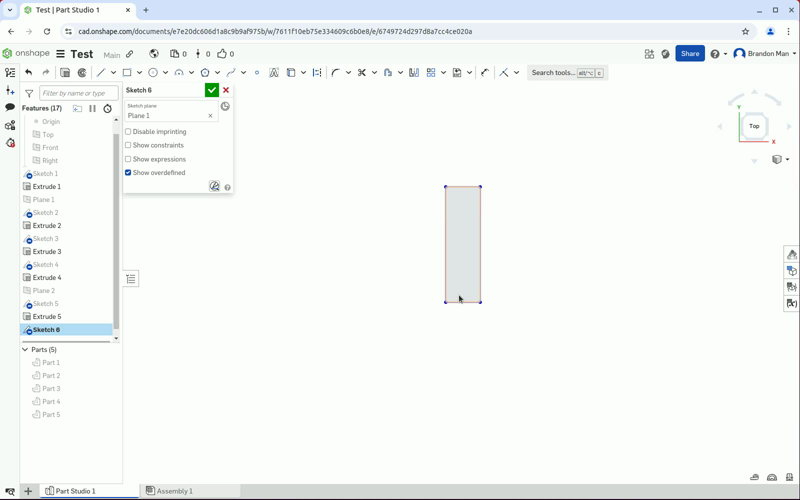
scroll(6)
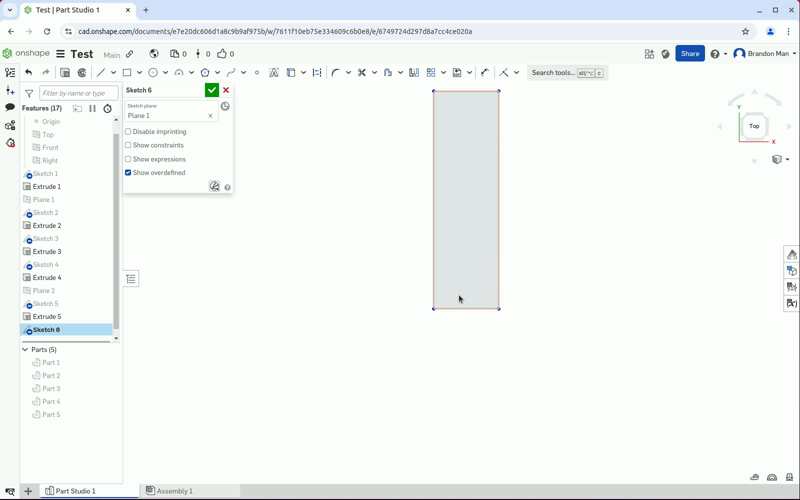
scroll(6)
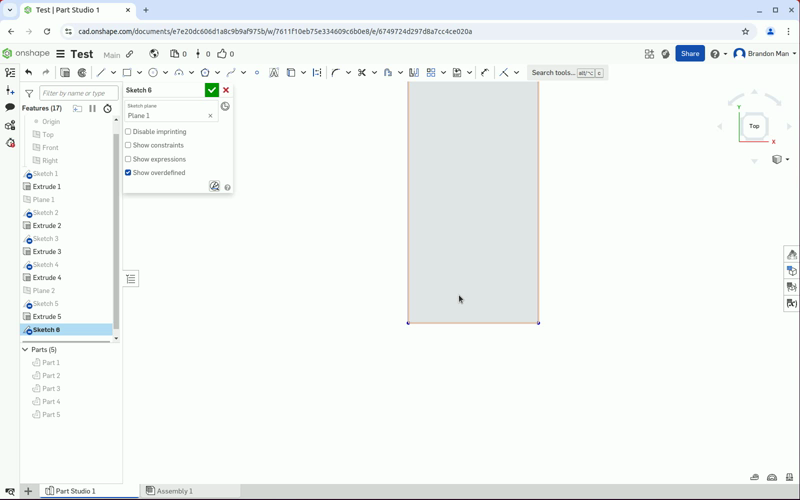
click(459, 294)
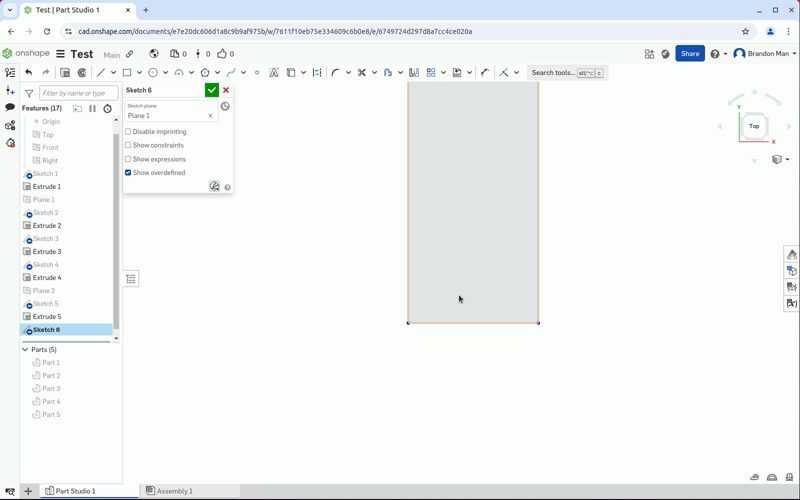
scroll(-6)
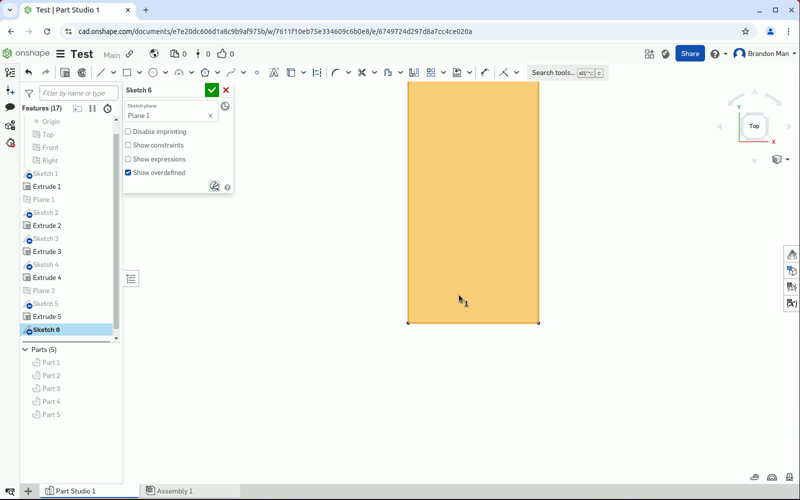
scroll(-6)
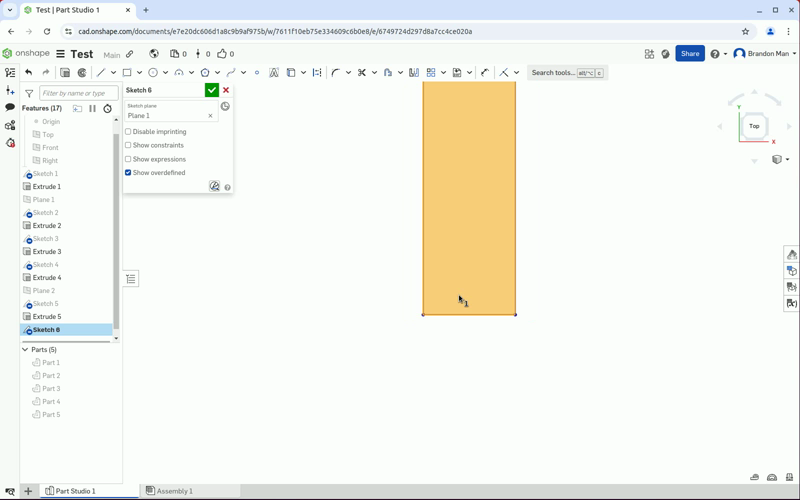
scroll(-6)
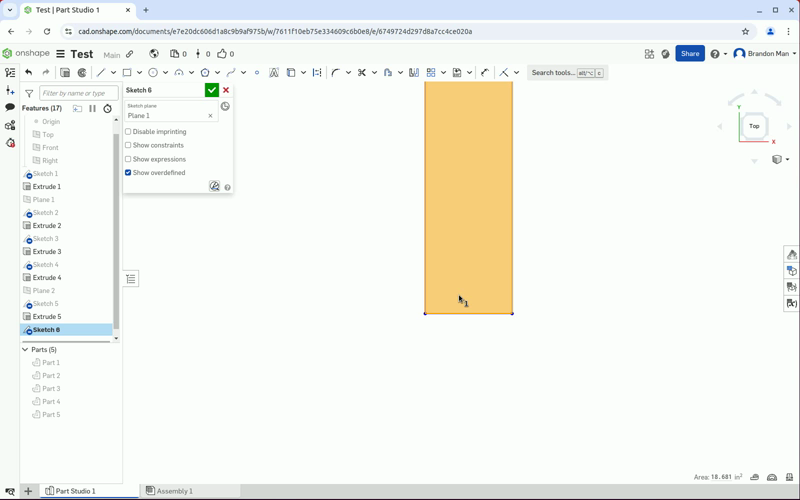
scroll(-6)
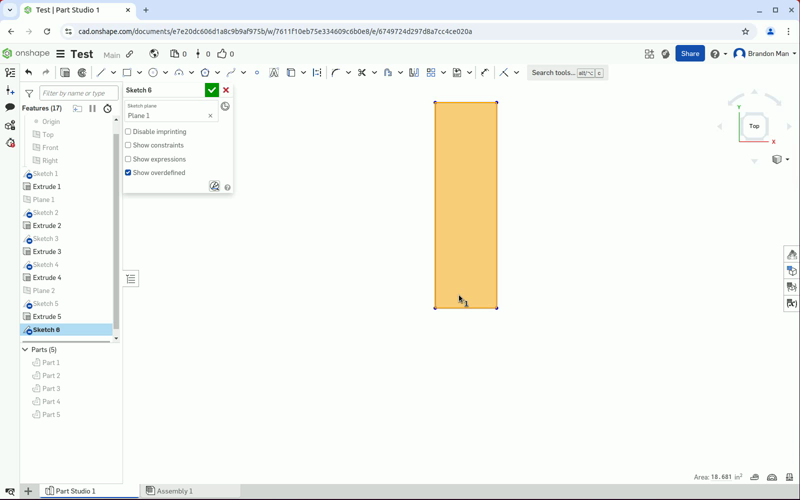
scroll(-6)
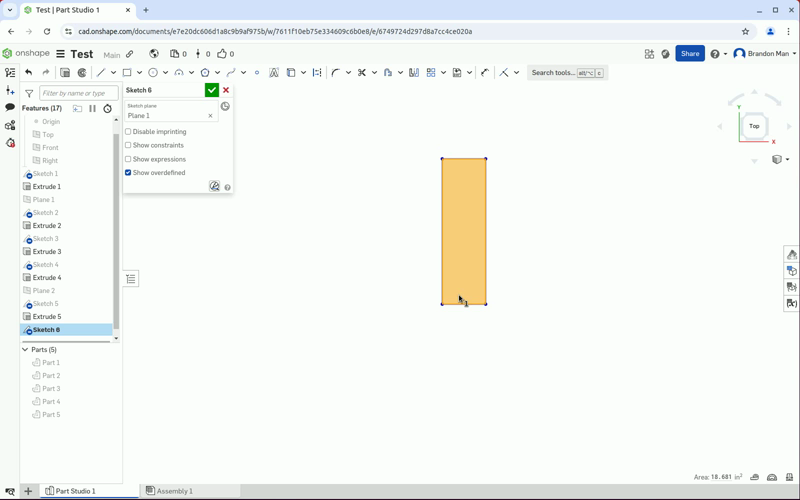
scroll(-6)
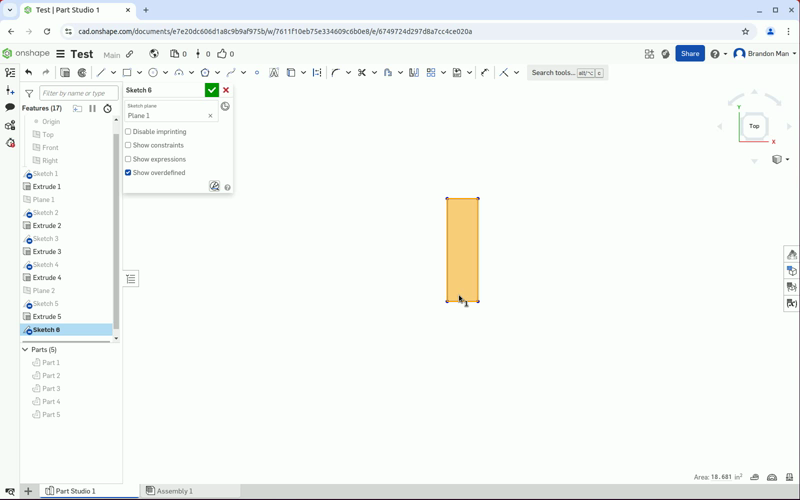
scroll(-6)
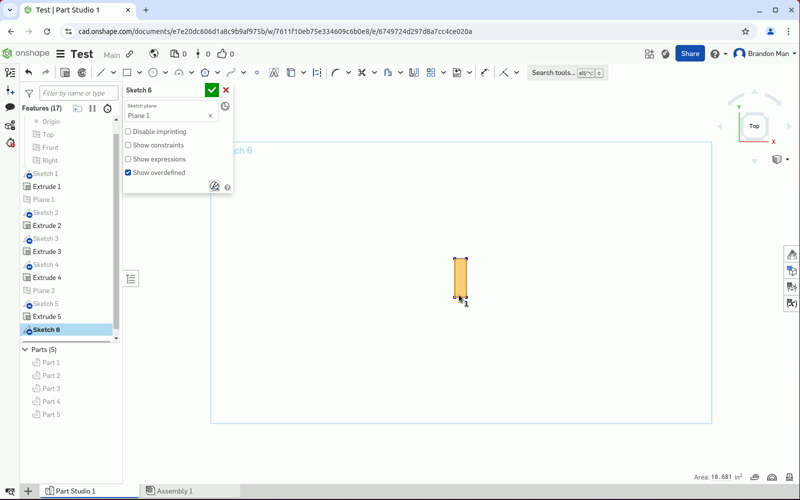
mouse_move(73, 352)
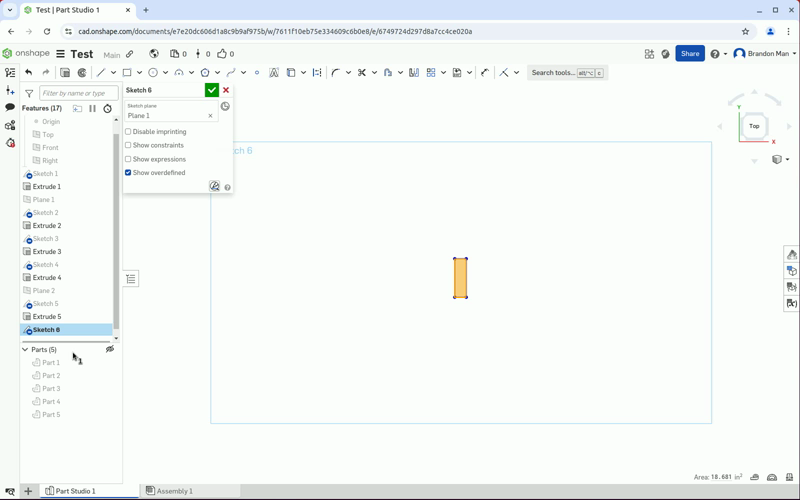
key(shift+y)
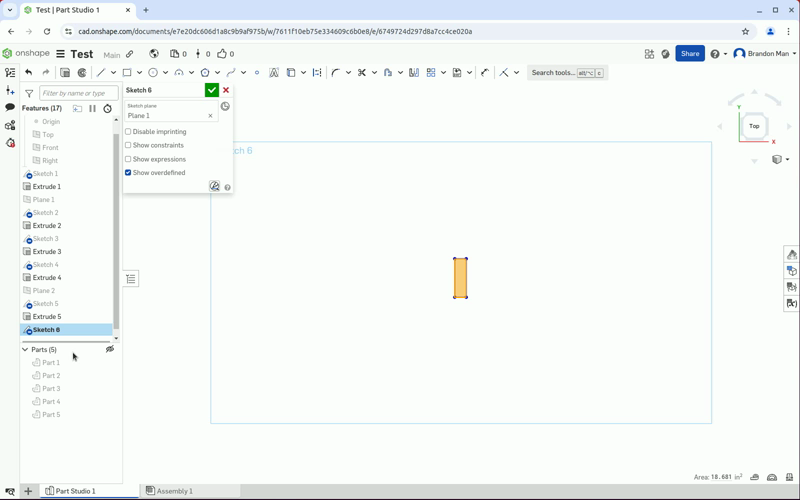
key(shift+e)
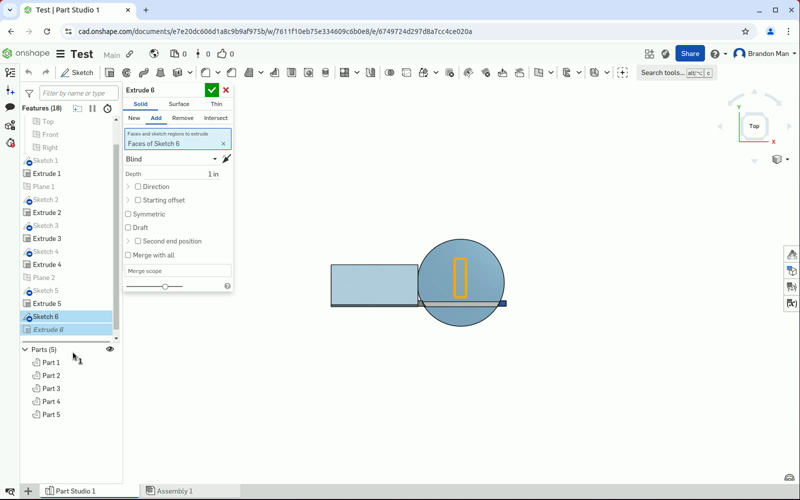
mouse_move(143, 106)
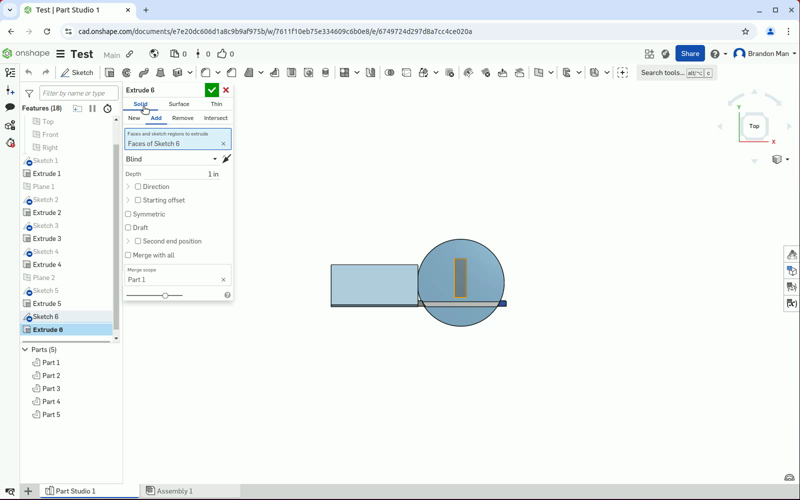
click(143, 106)
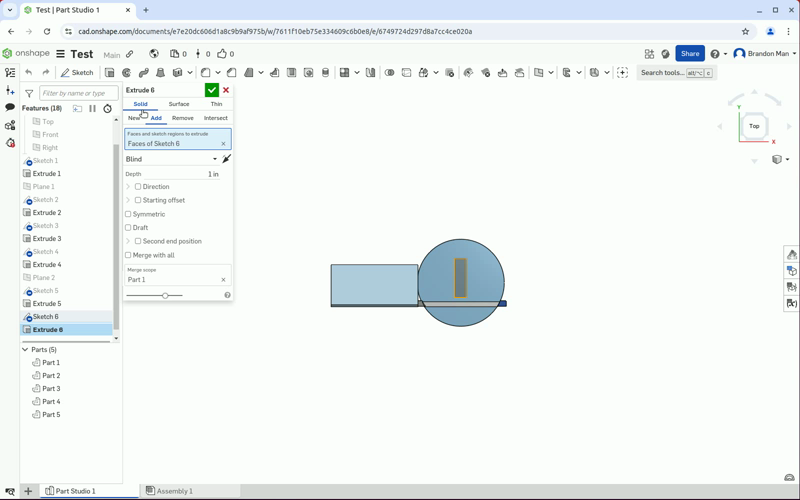
mouse_move(137, 120)
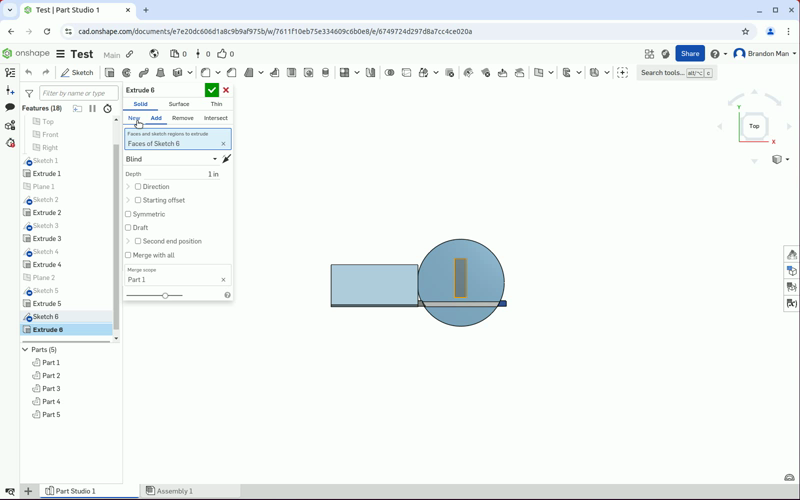
click(137, 120)
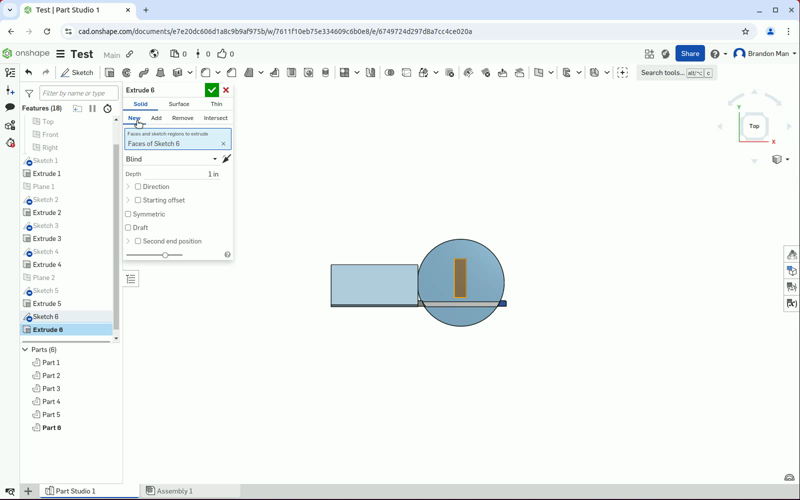
key(tab, 4)
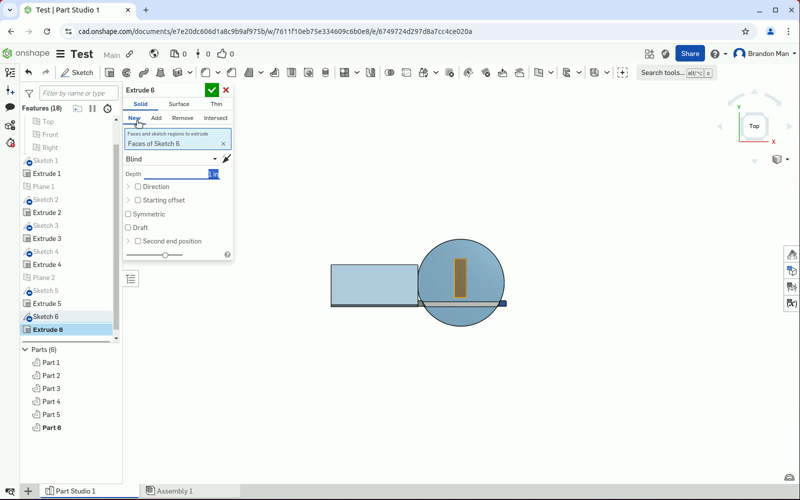
text(3.129)
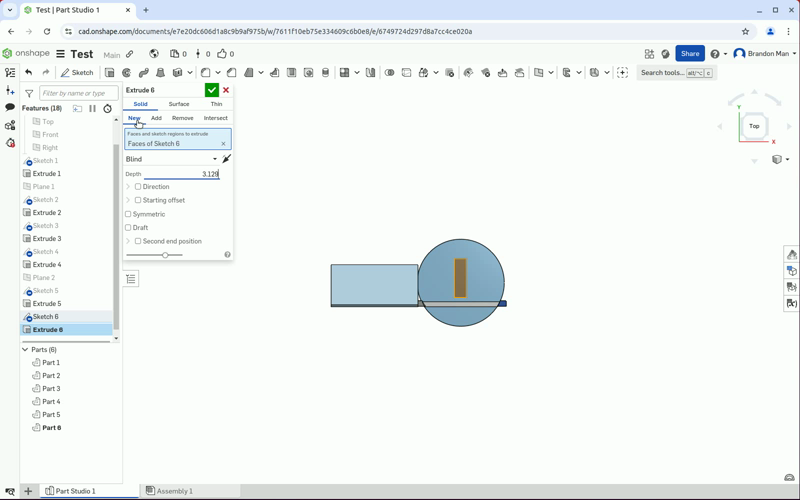
key(enter)
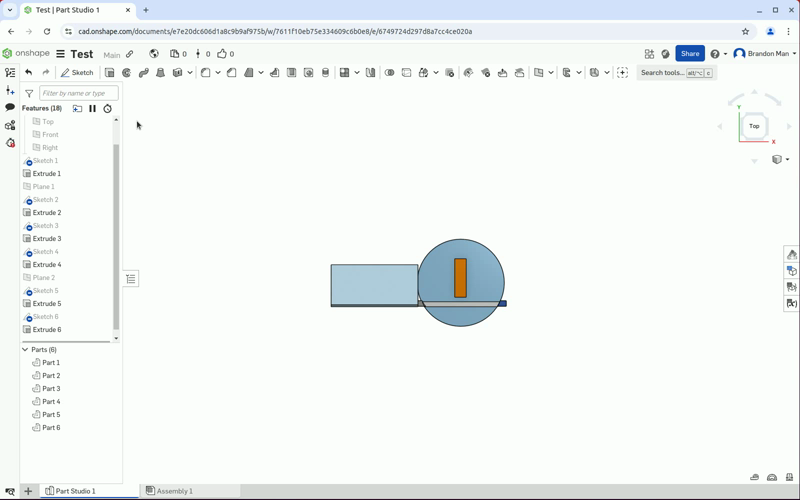
key(shift+h)
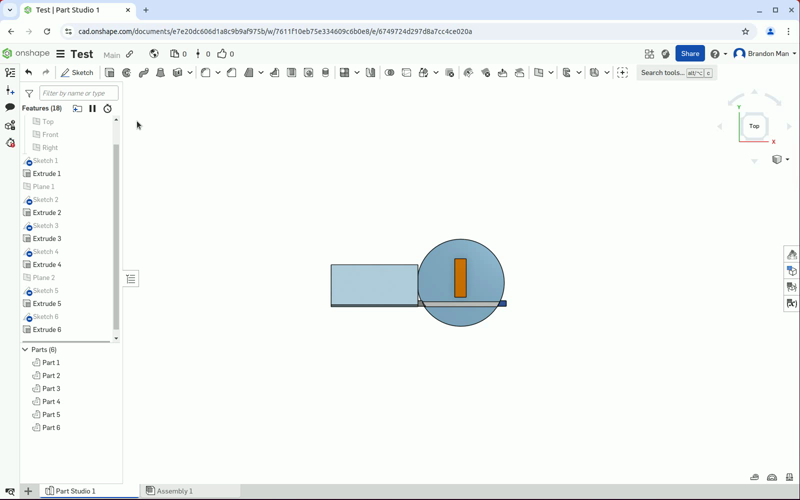
key(shift+h)
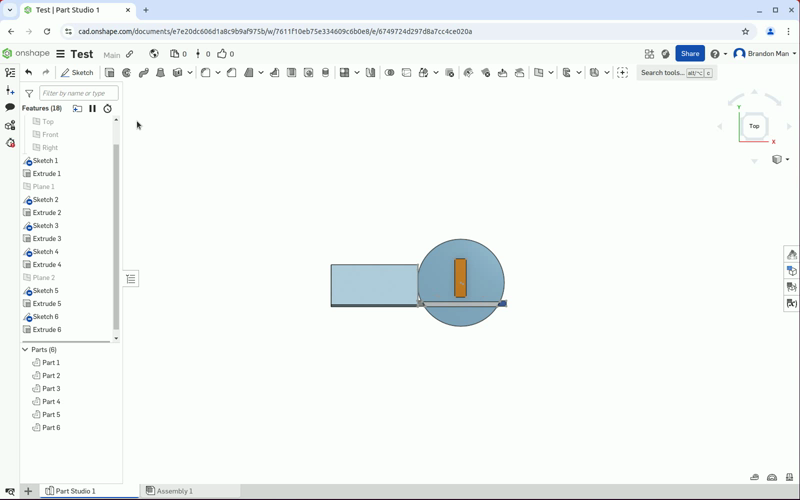
key(shift+7)
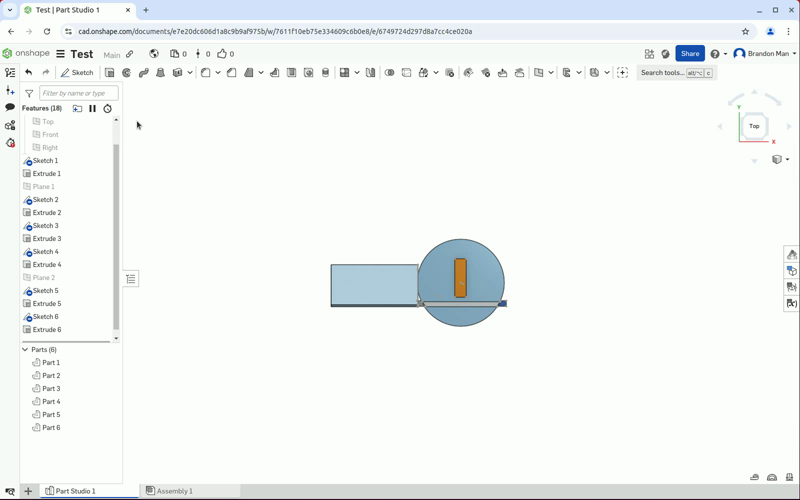
key(up, 3)
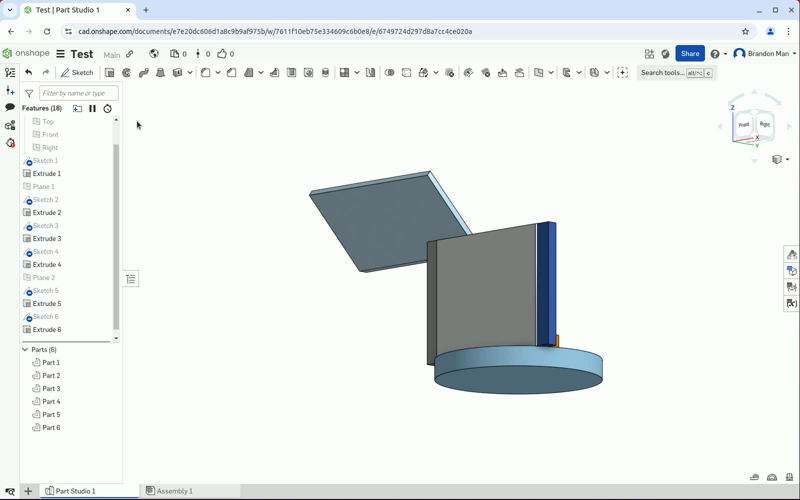
key(left, 3)
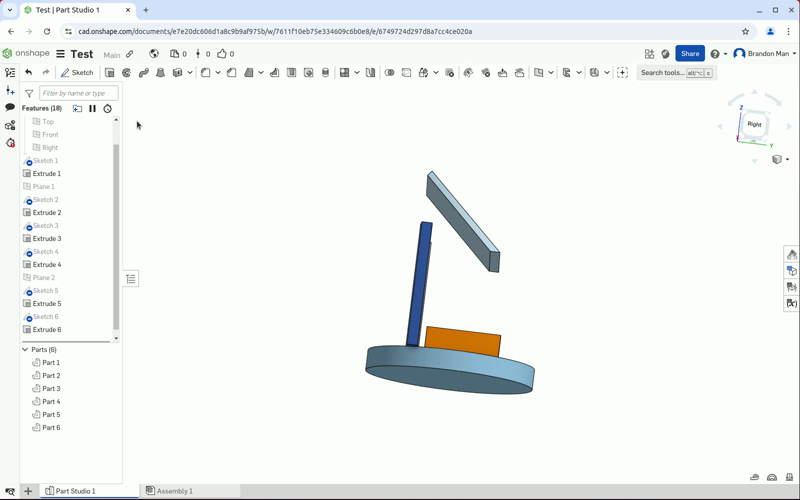
key(right, 3)
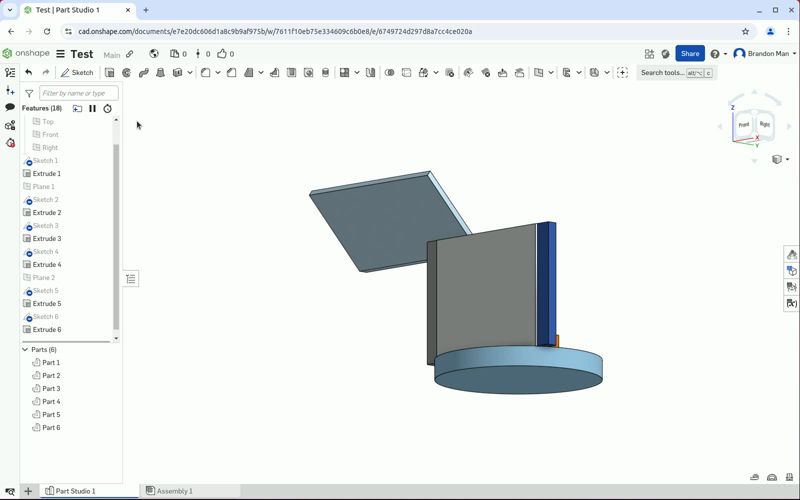
key(down, 3)
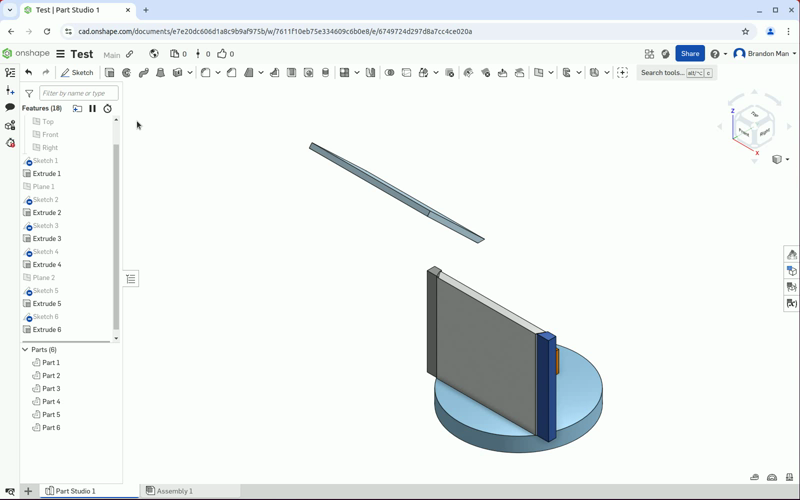
mouse_move(69, 163)
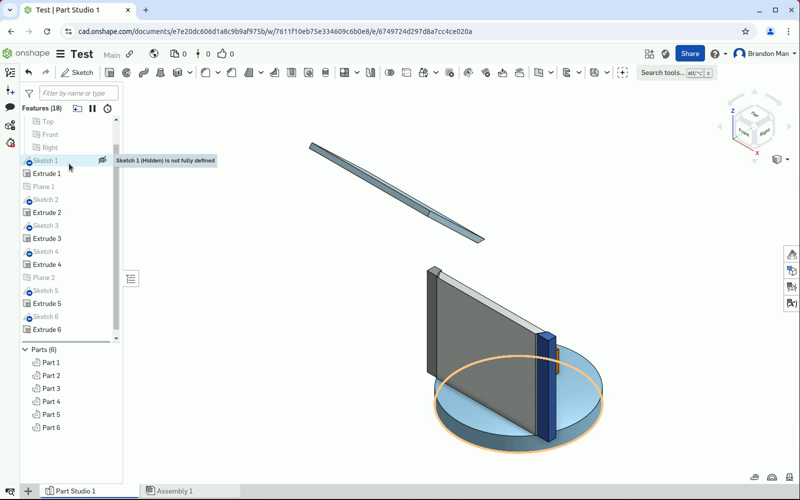
click(69, 163)